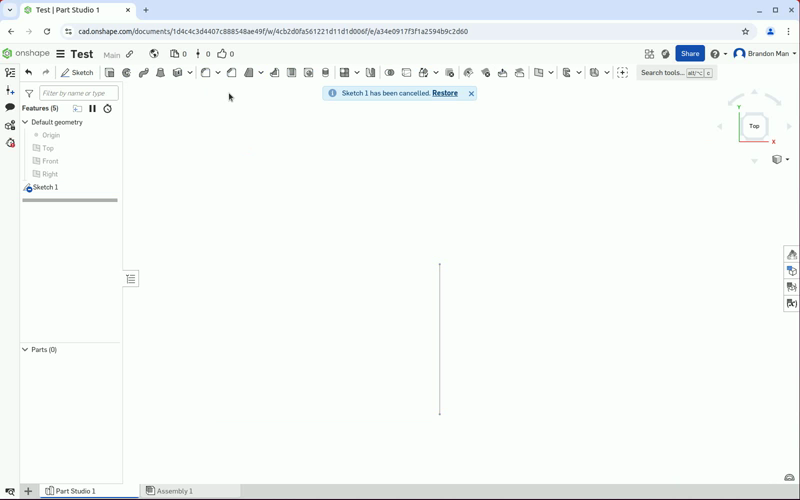
key(shift+h)
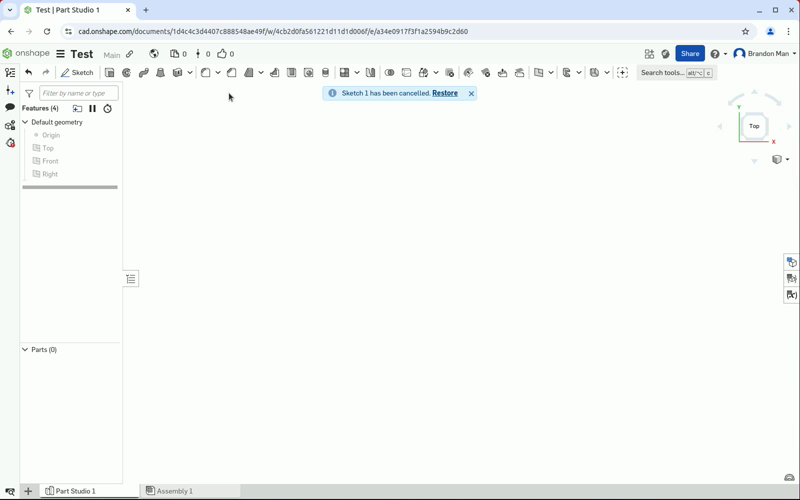
mouse_move(73, 352)
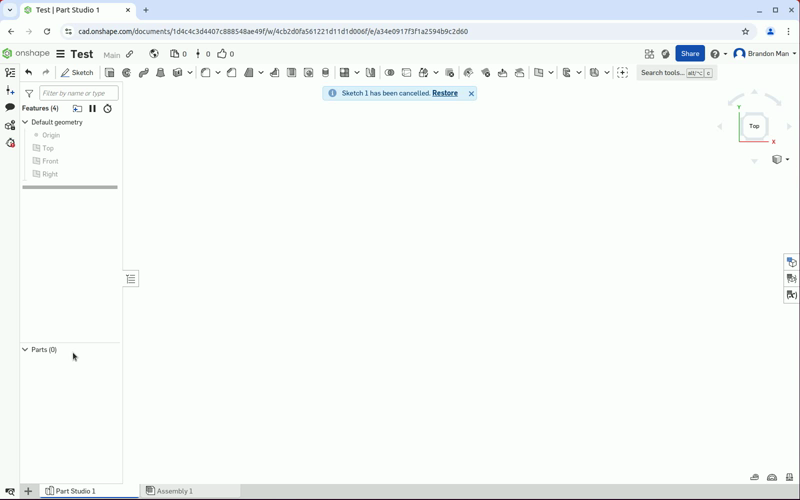
key(y)
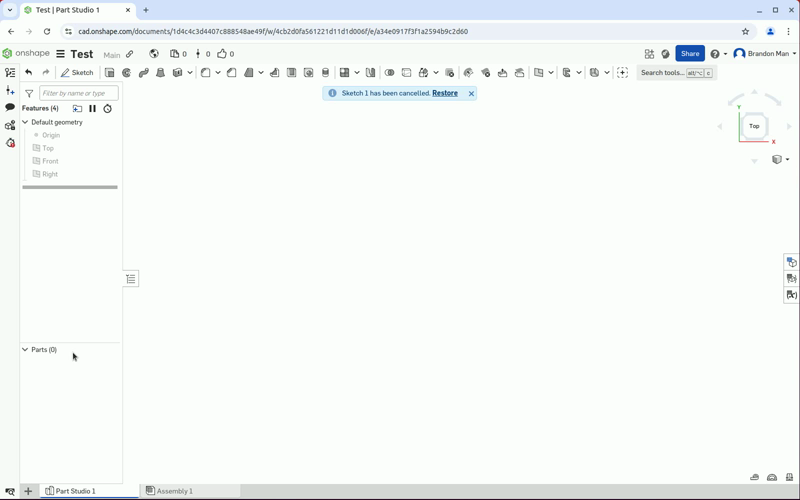
key(shift+p)
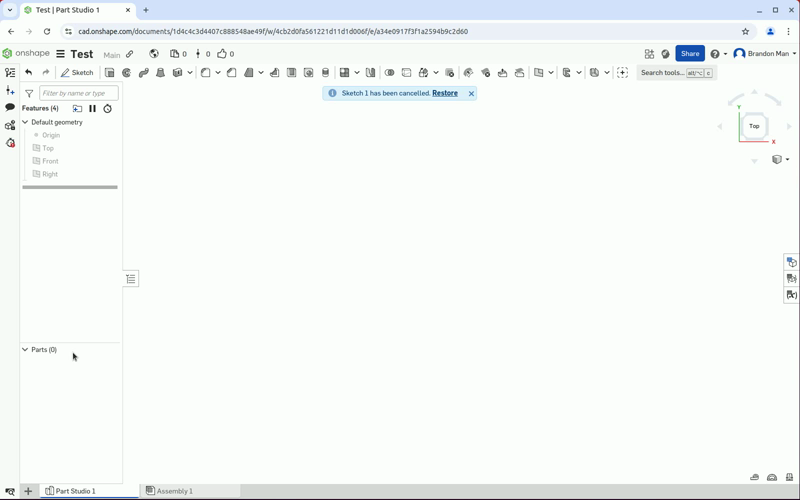
key(space)
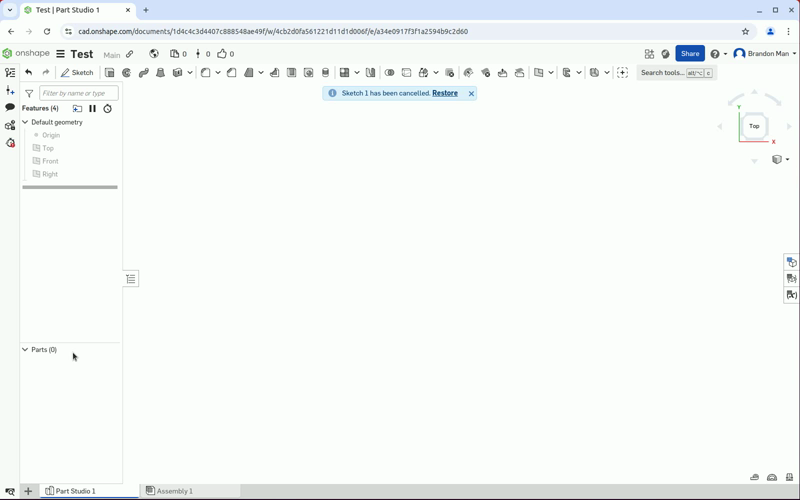
key_down(shift)
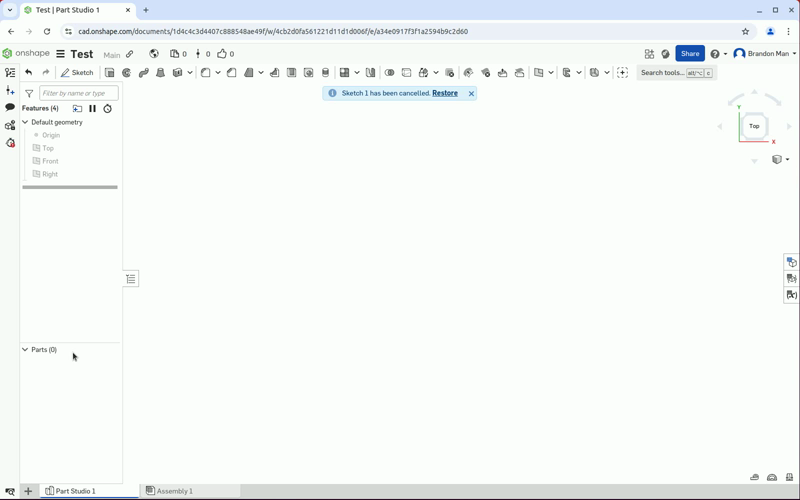
key(up)
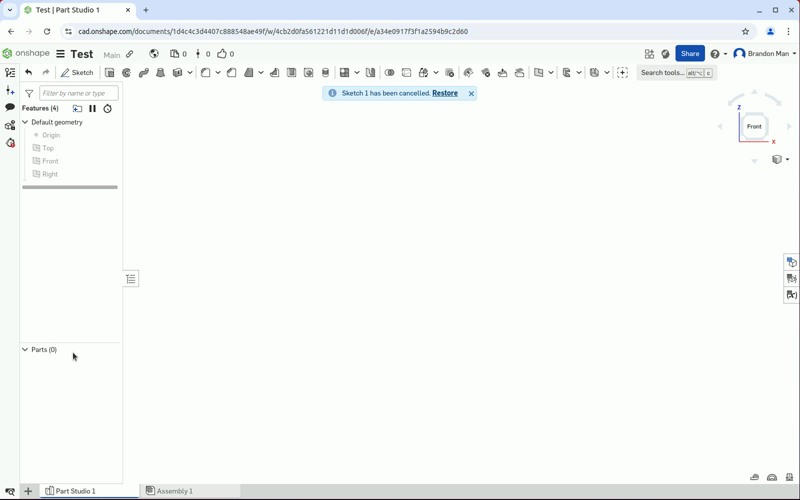
key_up(shift)
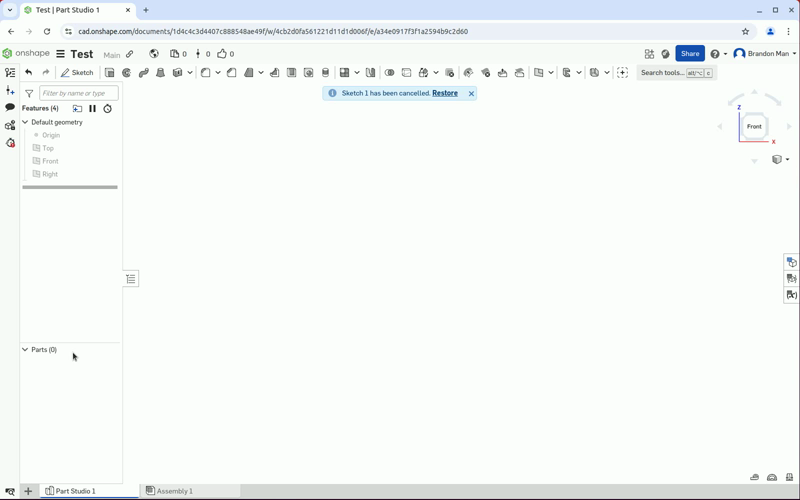
key(space)
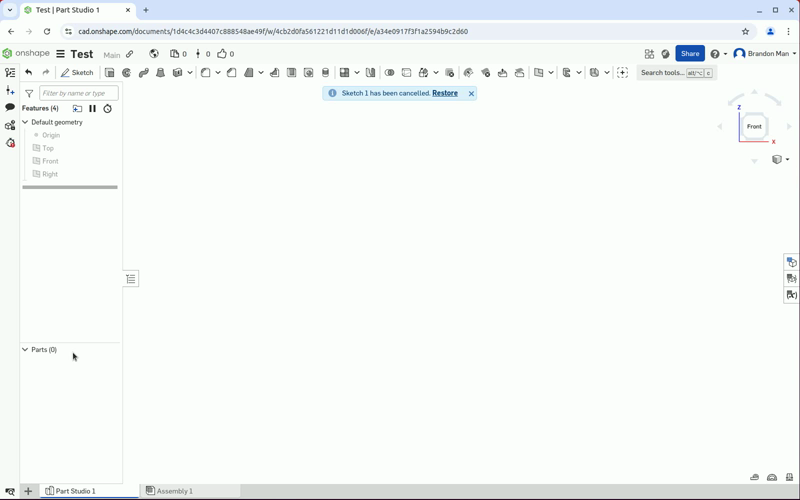
key_down(shift)
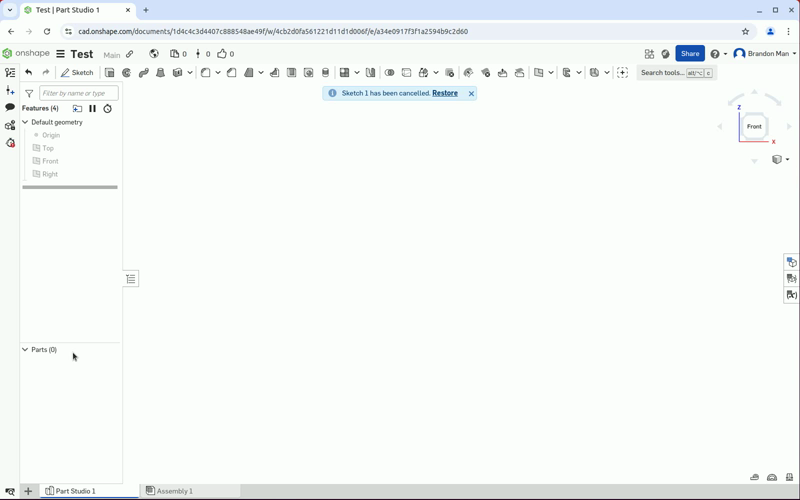
key(left)
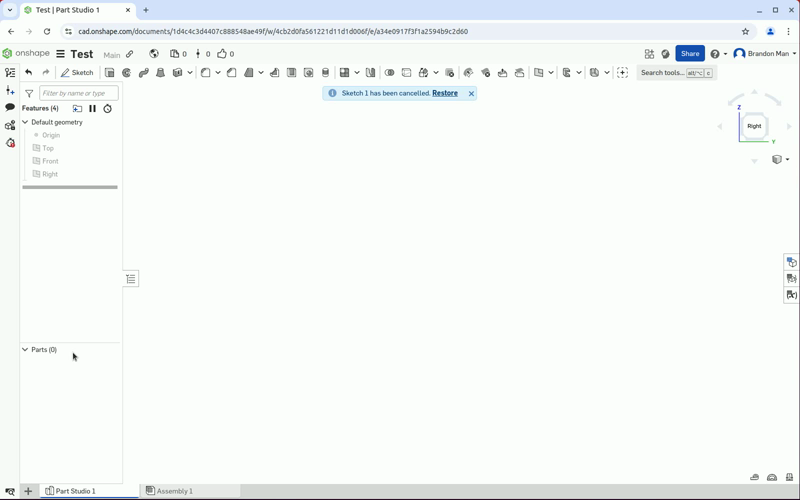
key_up(shift)
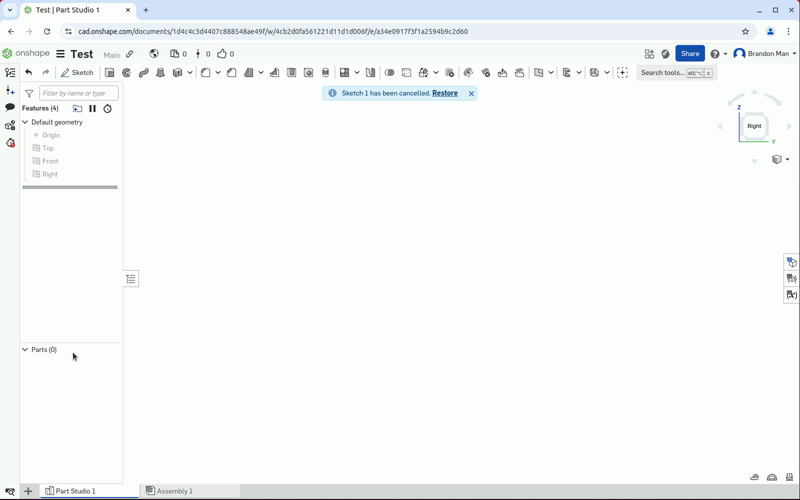
mouse_move(73, 352)
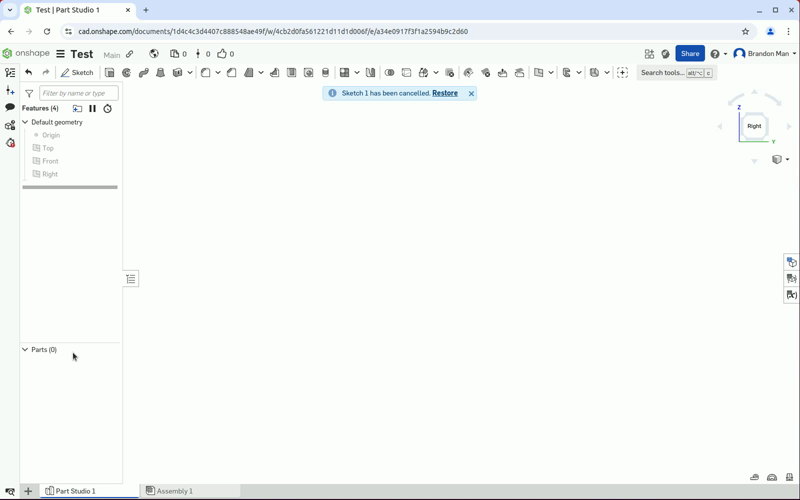
key(shift+y)
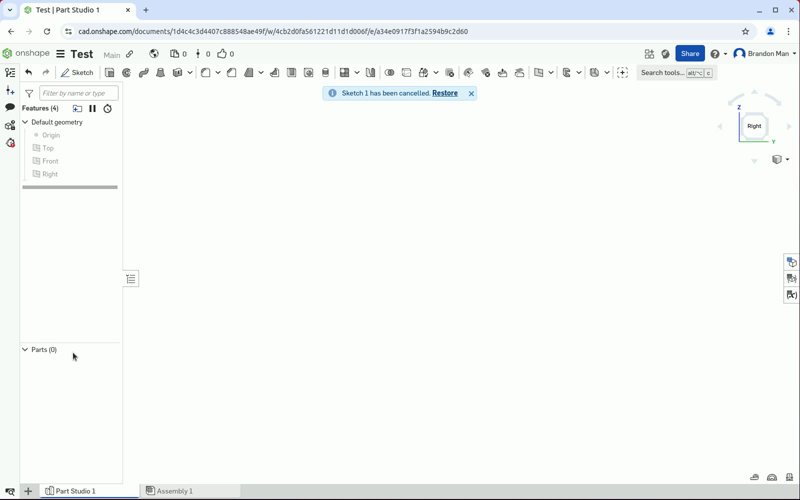
key(shift+s)
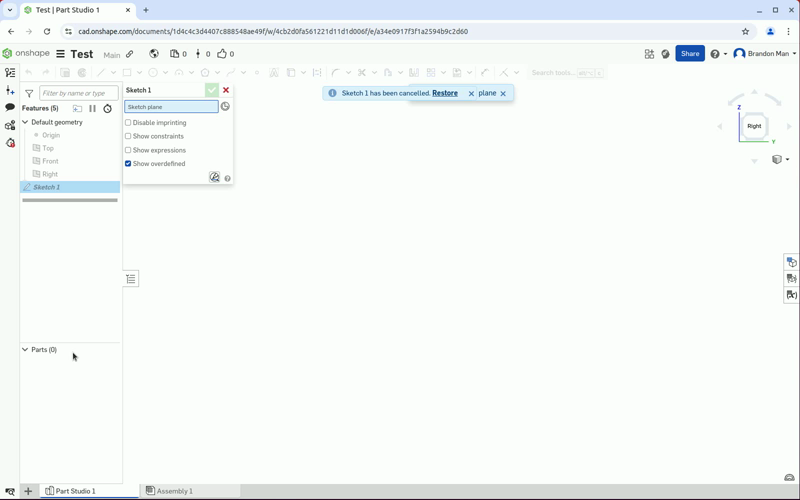
mouse_move(73, 176)
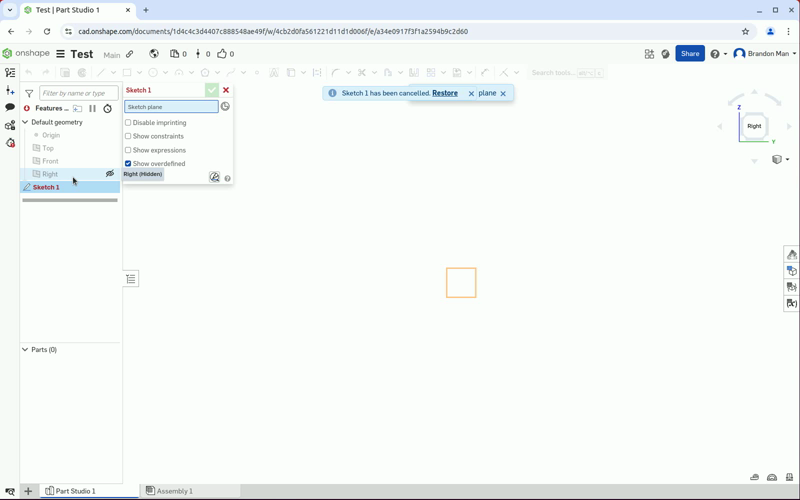
click(73, 176)
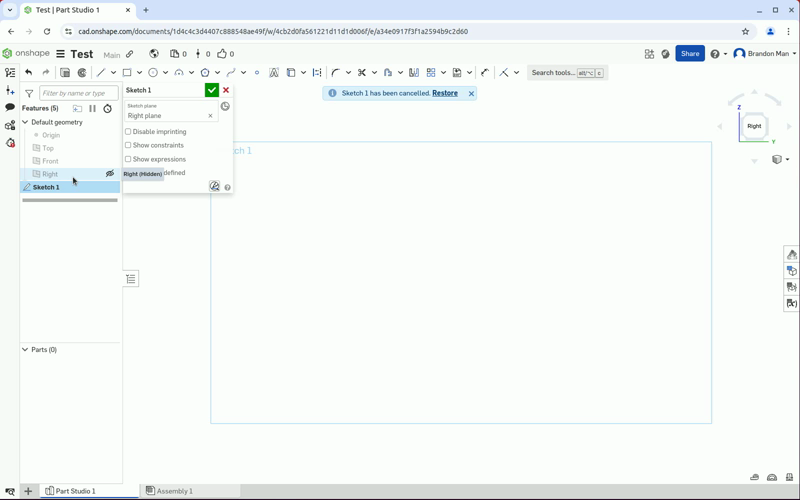
mouse_move(73, 352)
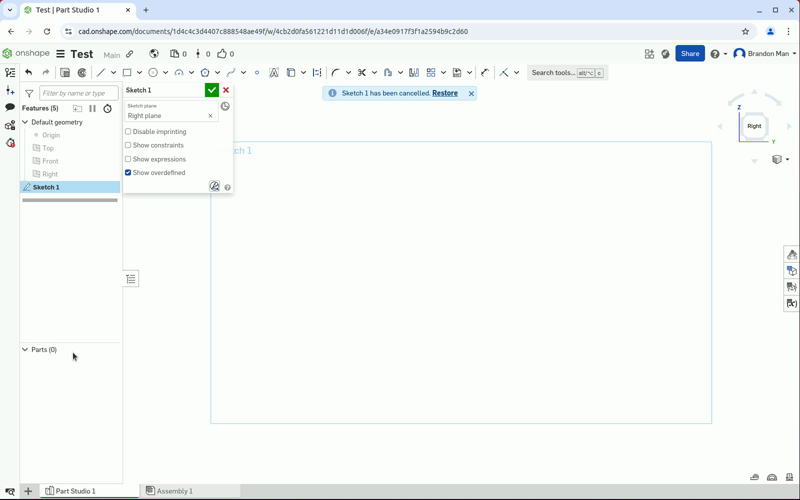
key(y)
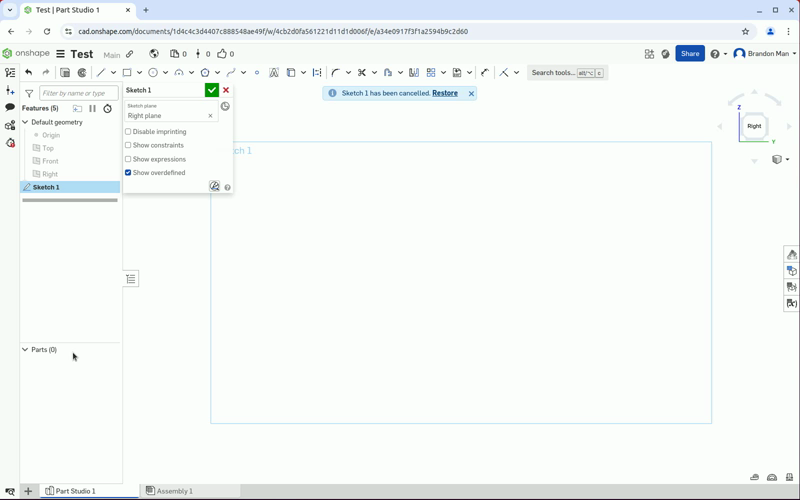
key(l)
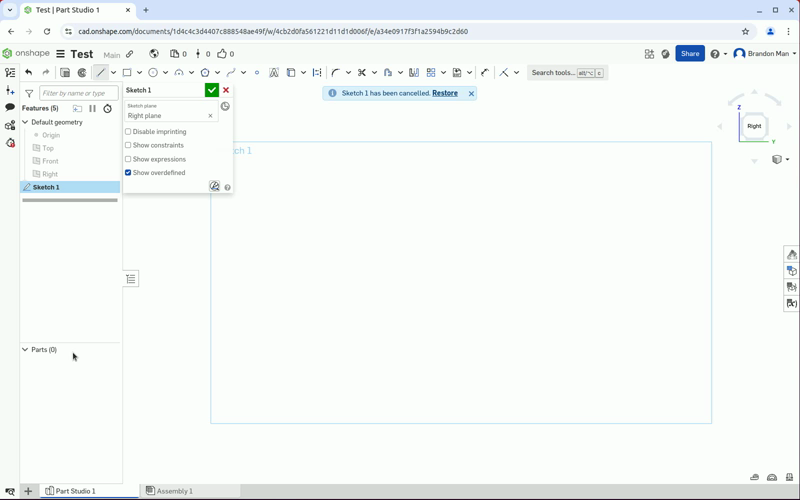
key_down(shift)
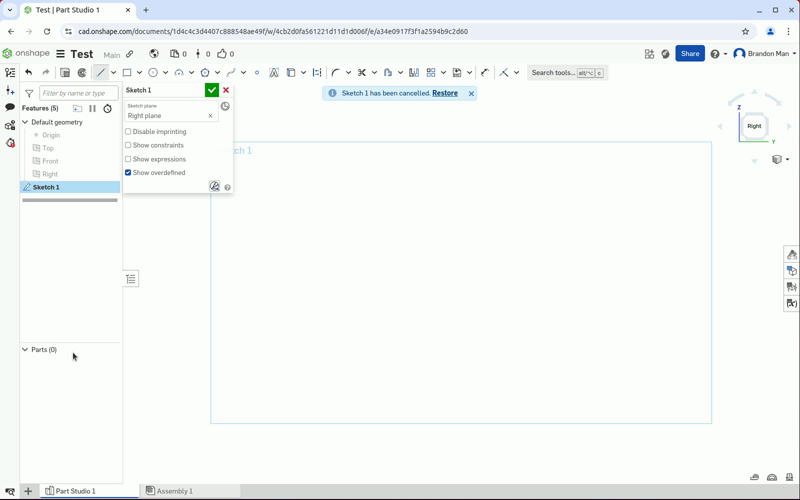
mouse_move(358, 282)
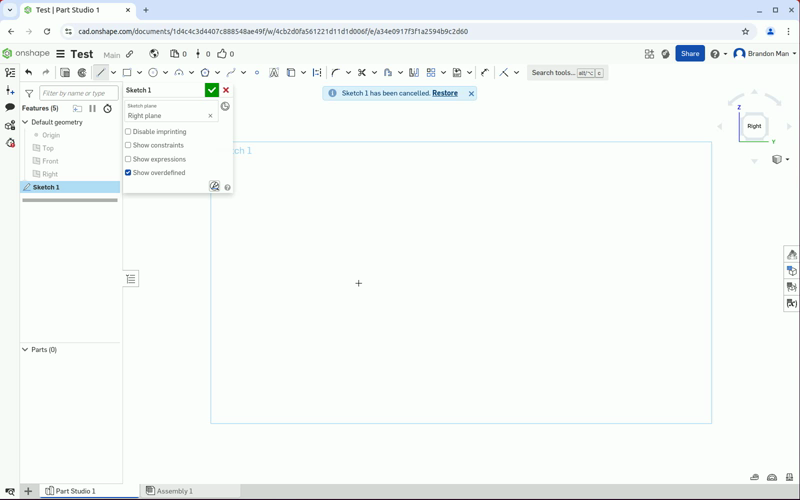
click(358, 282)
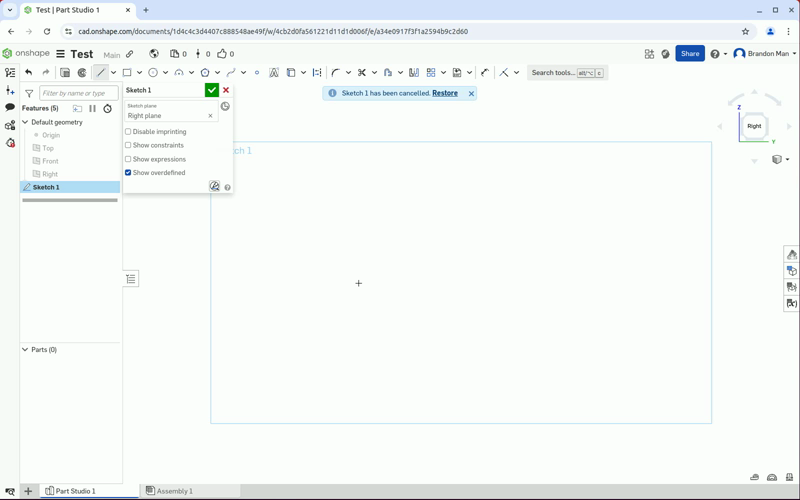
key_up(shift)
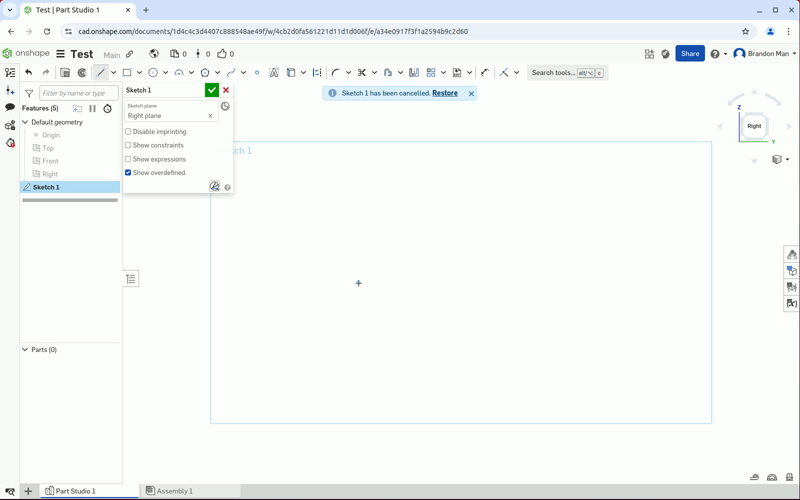
key_down(shift)
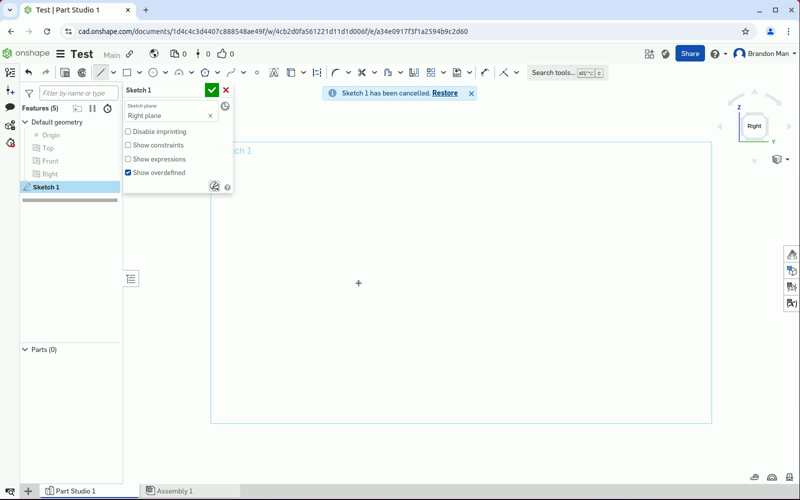
mouse_move(388, 282)
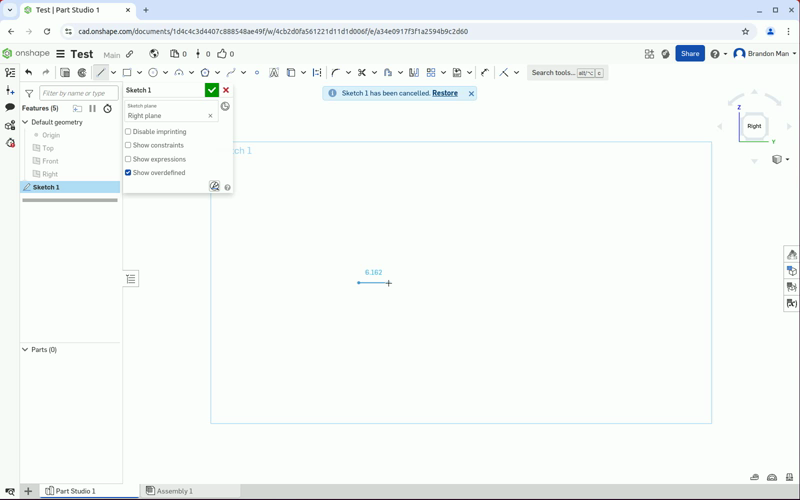
mouse_move(408, 282)
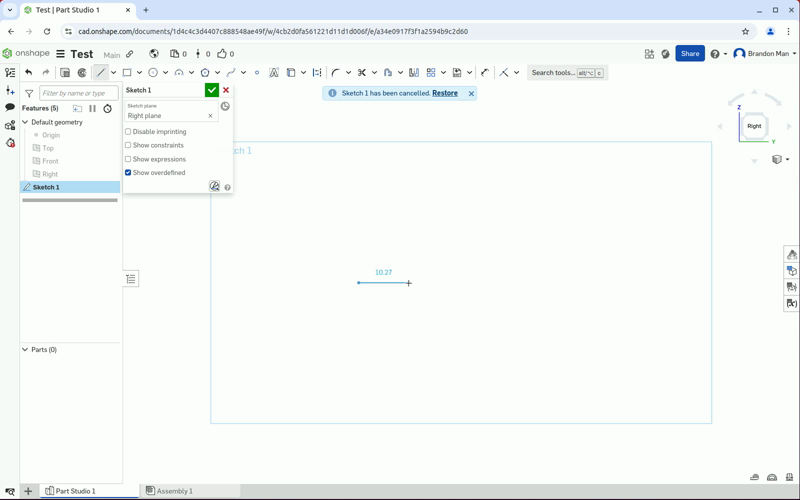
click(408, 282)
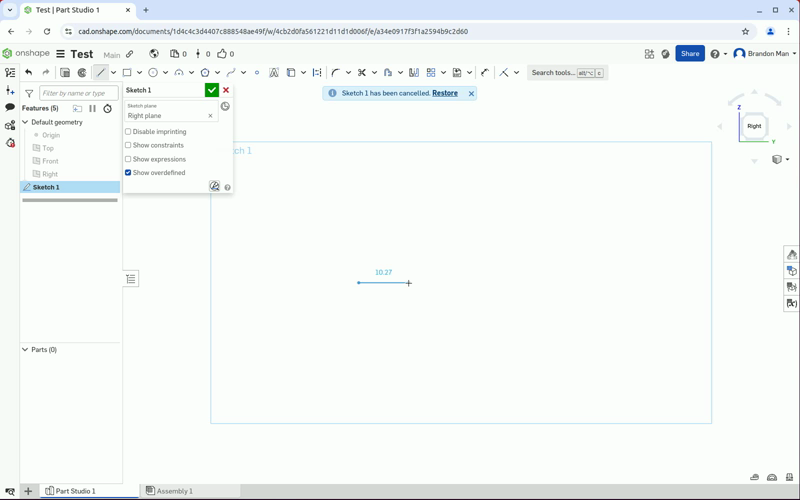
key_up(shift)
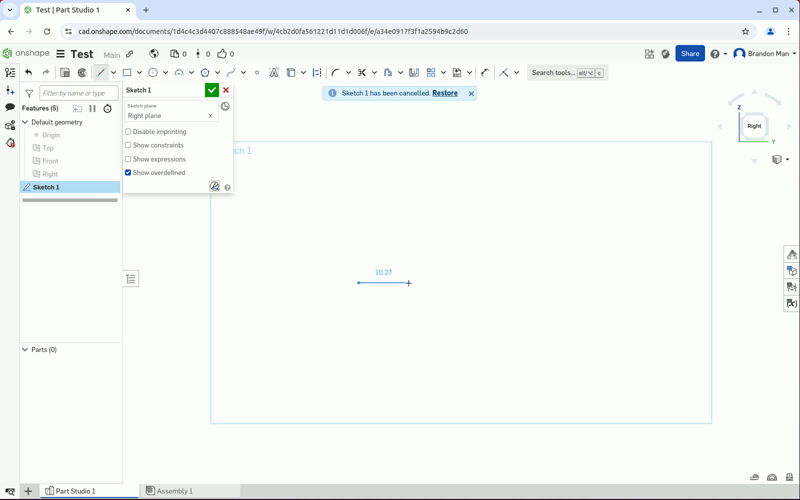
key_down(shift)
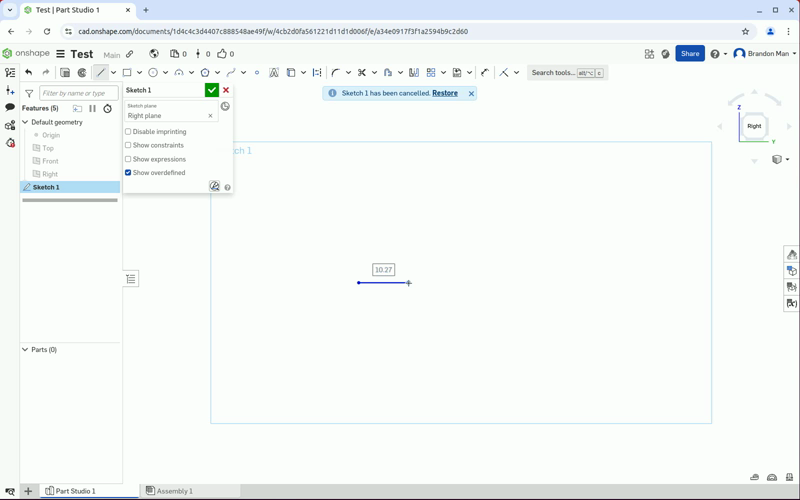
mouse_move(408, 207)
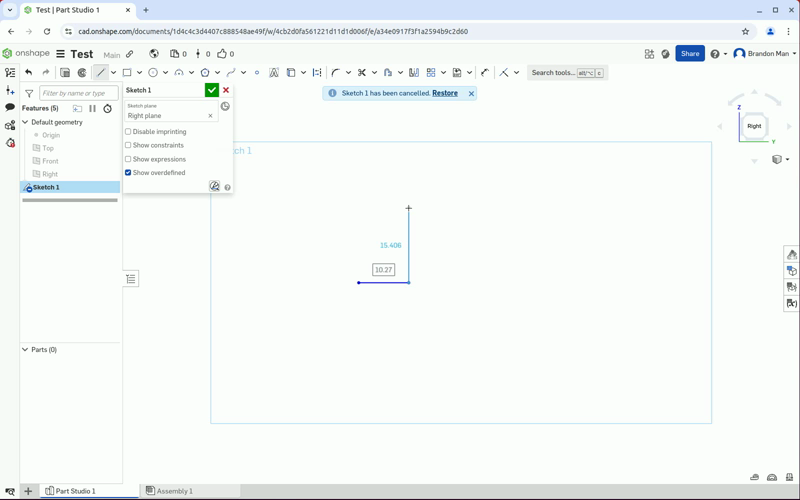
click(408, 207)
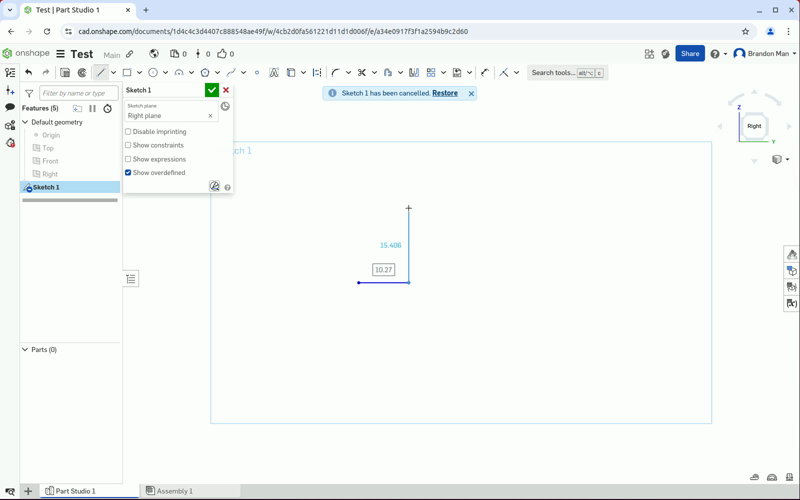
key_up(shift)
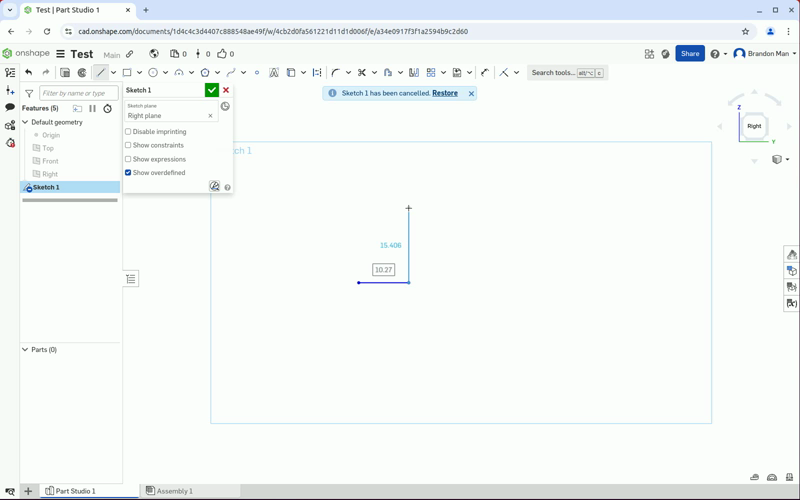
key_down(shift)
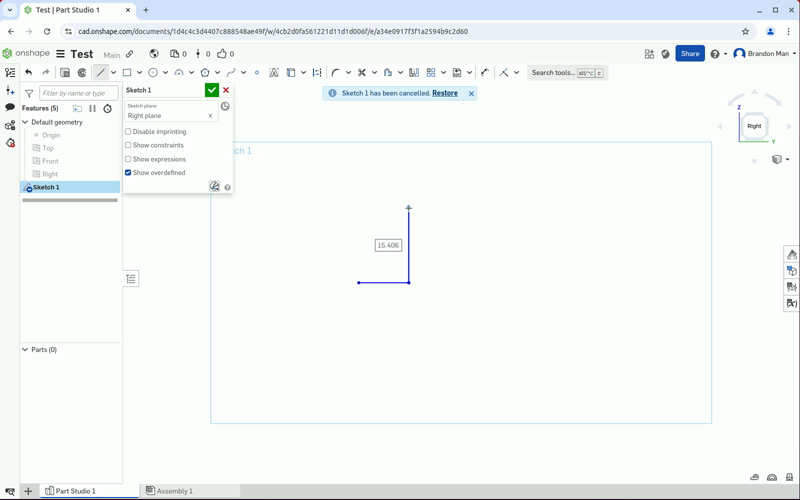
mouse_move(438, 207)
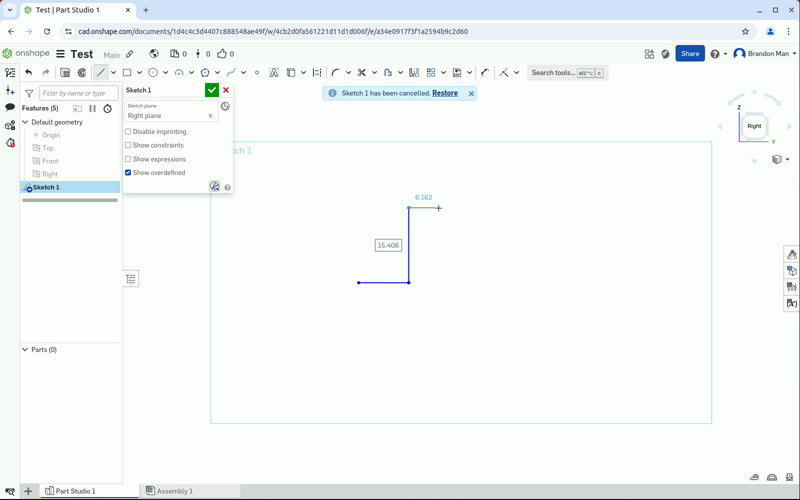
mouse_move(358, 207)
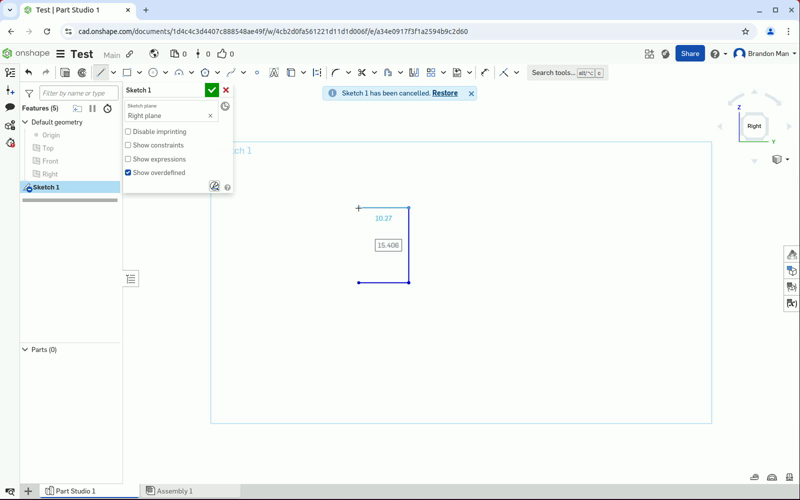
click(358, 207)
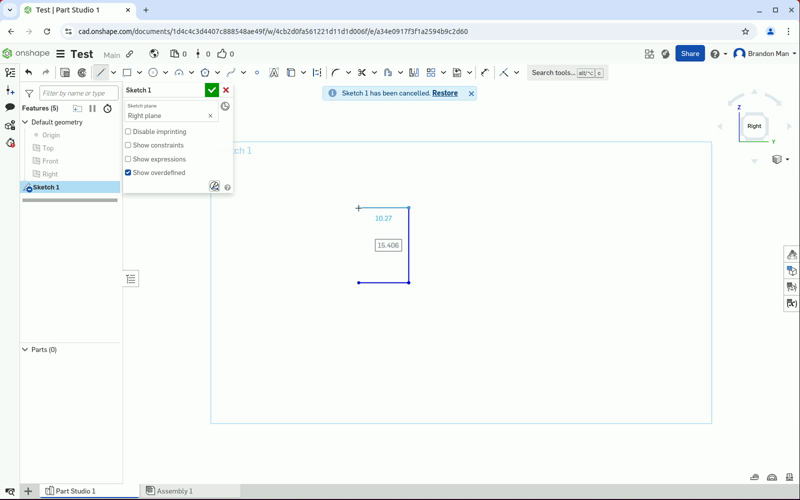
key_up(shift)
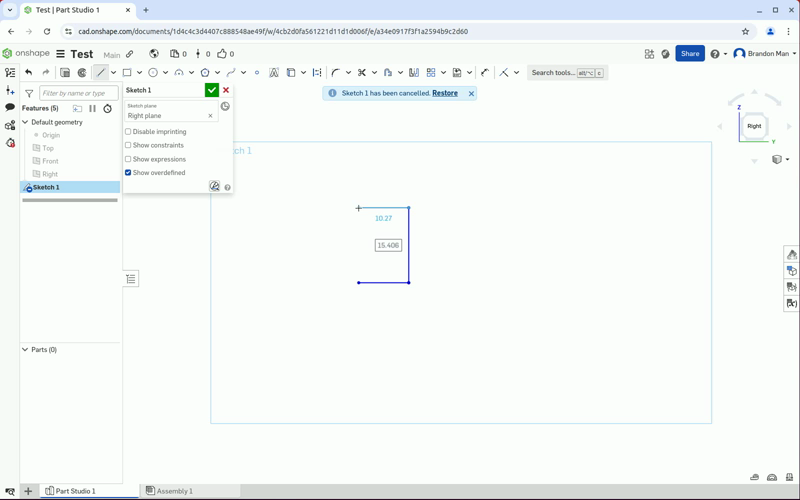
key_down(shift)
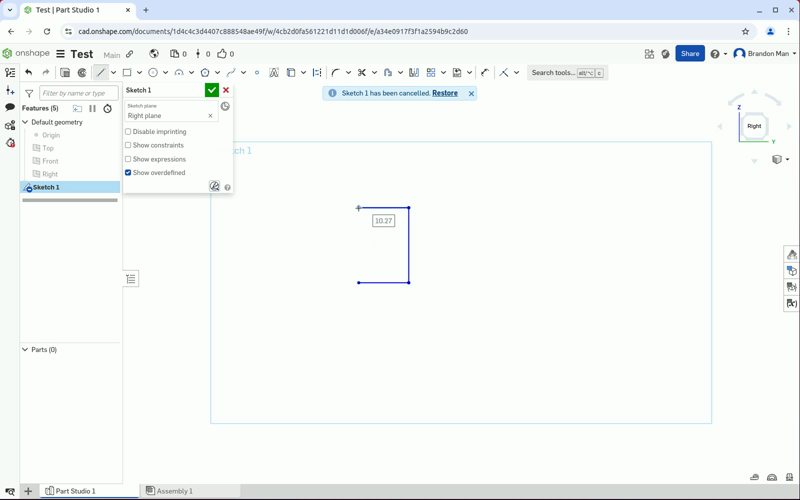
mouse_move(358, 282)
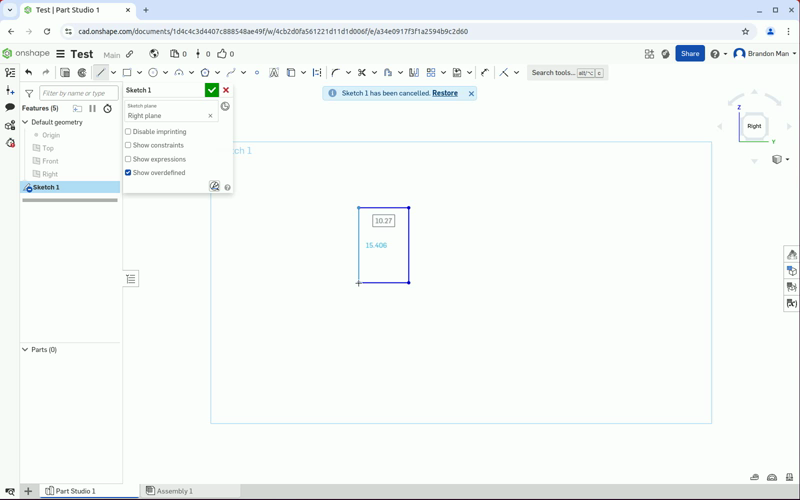
key_up(shift)
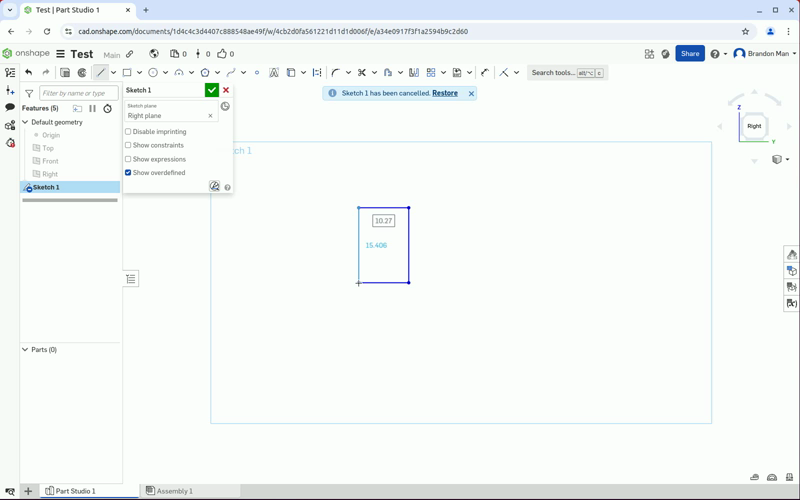
click(358, 282)
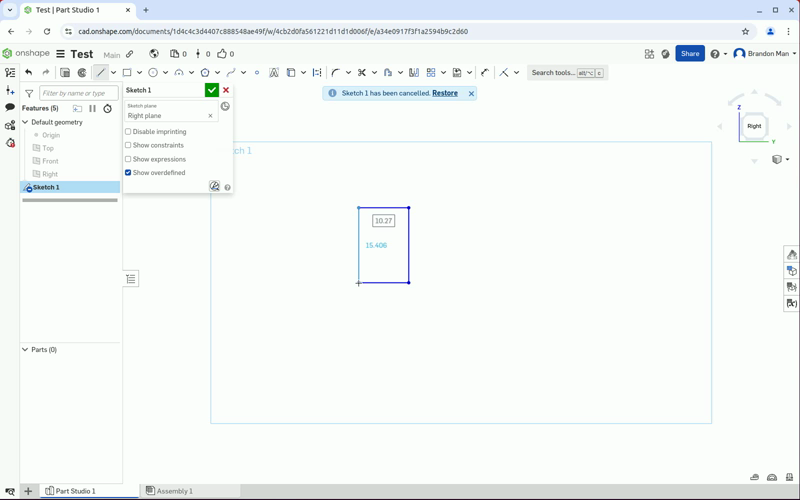
key(esc)
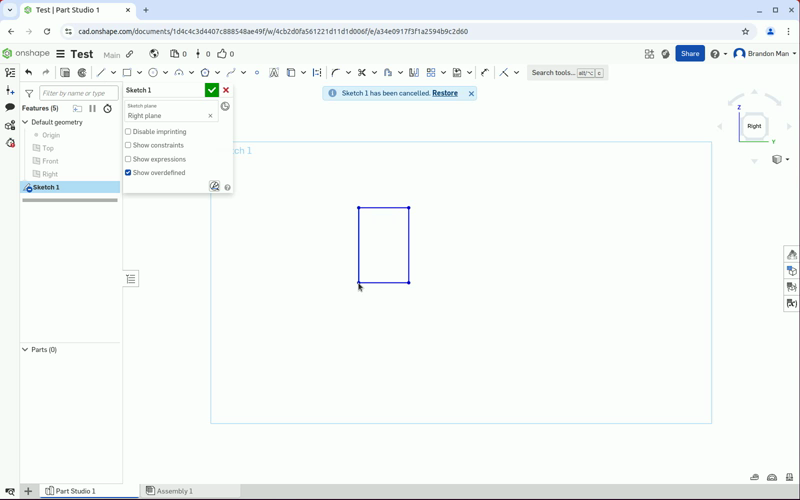
mouse_move(366, 261)
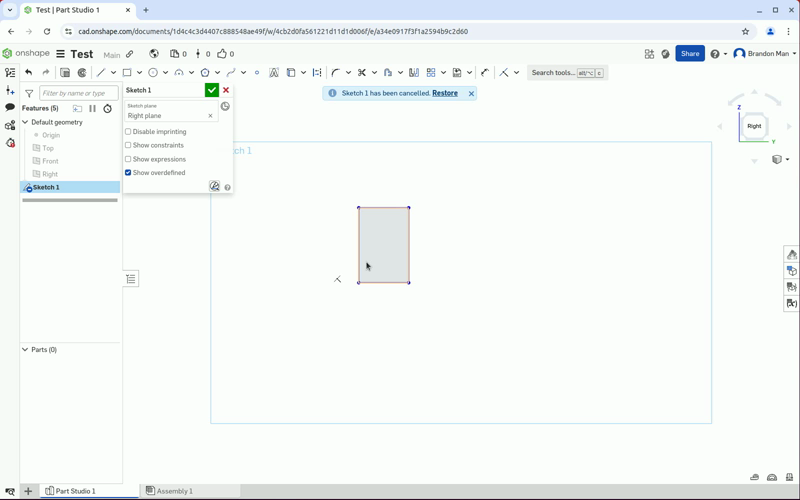
click(366, 261)
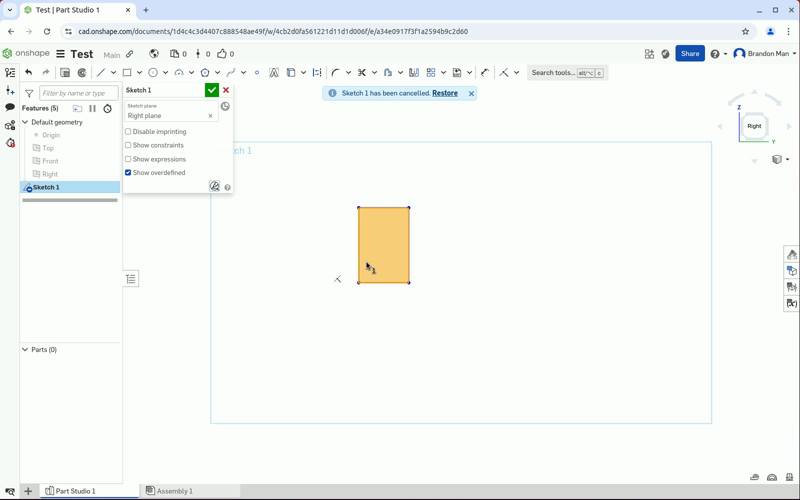
mouse_move(73, 352)
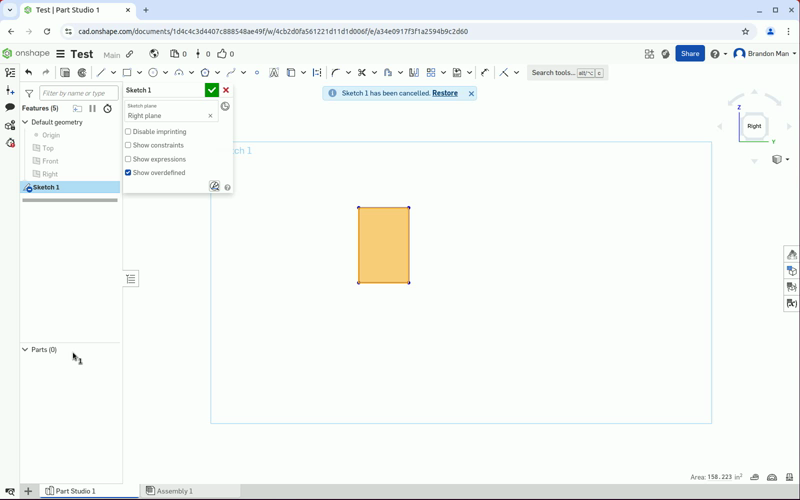
key(shift+y)
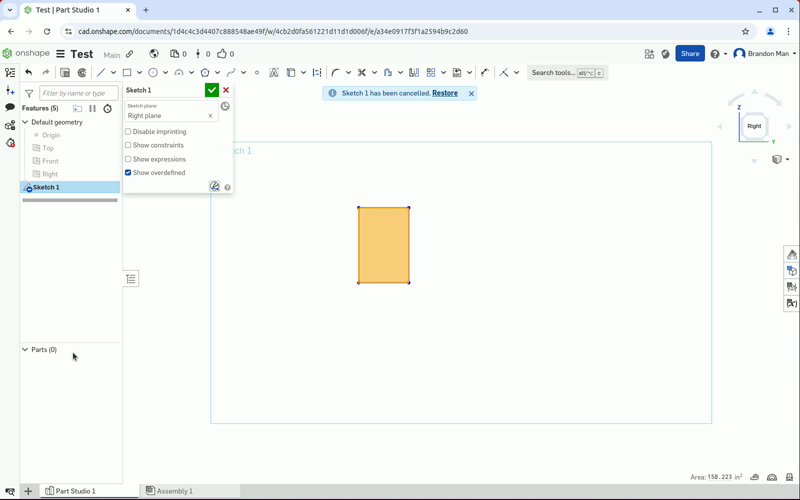
key(shift+e)
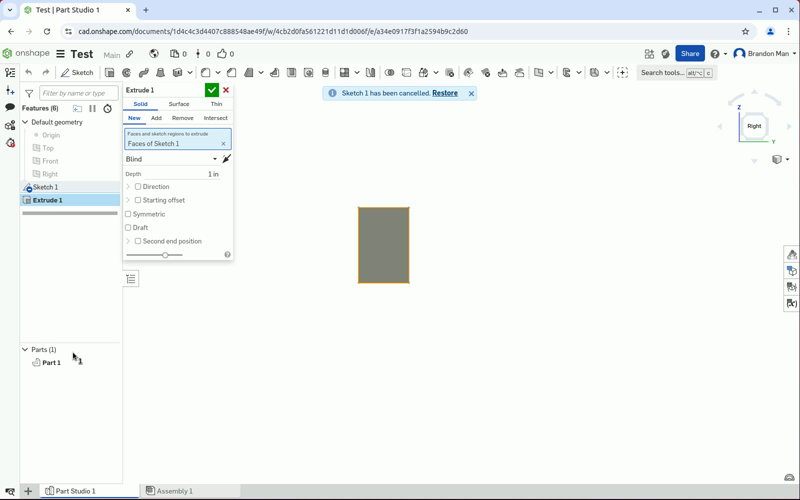
mouse_move(143, 106)
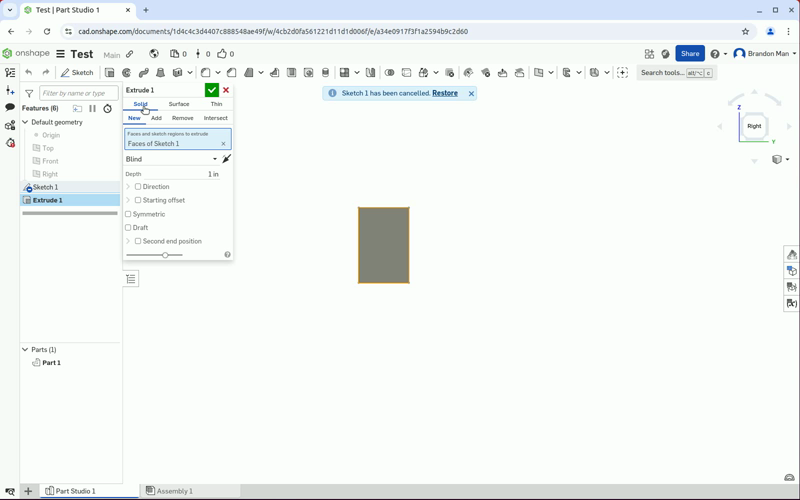
click(143, 106)
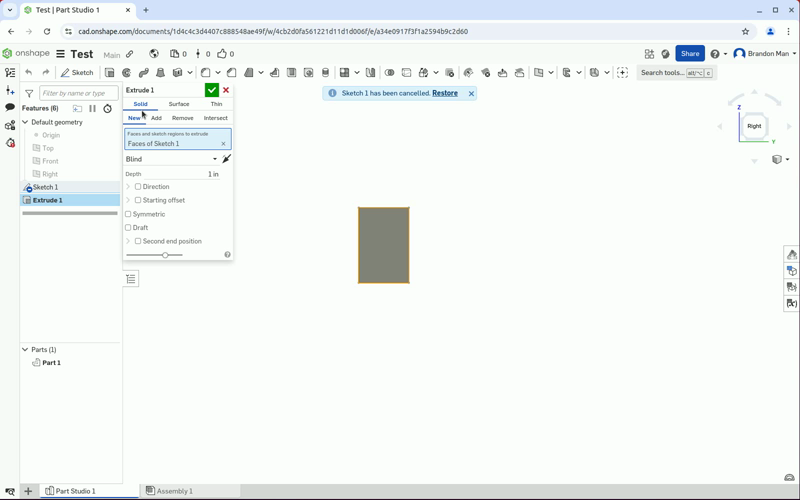
mouse_move(137, 120)
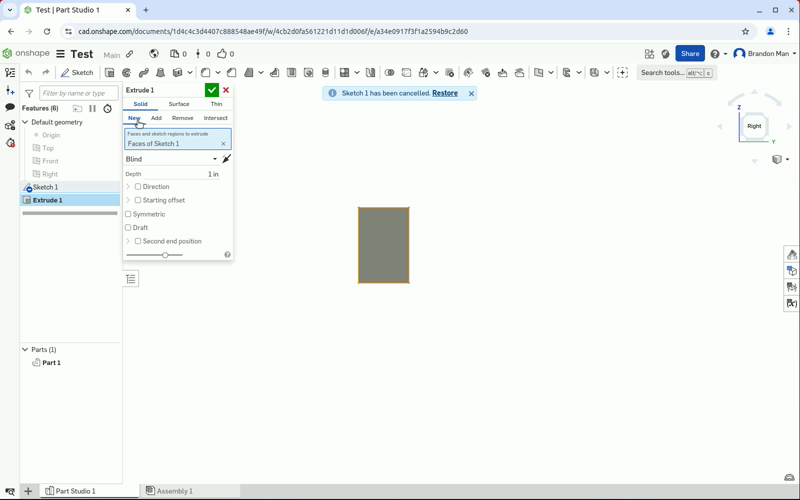
click(137, 120)
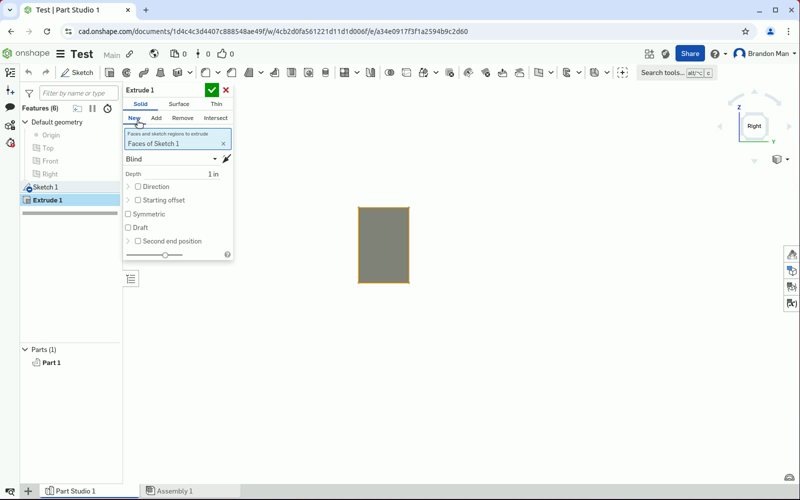
key(tab, 4)
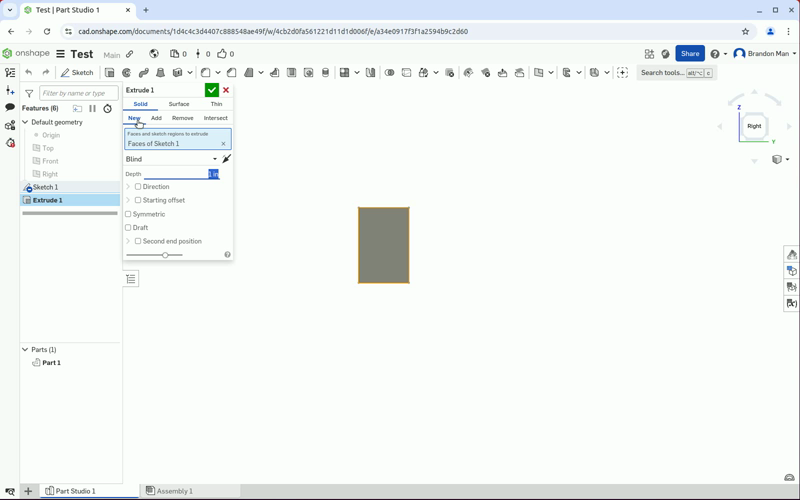
text(5.055)
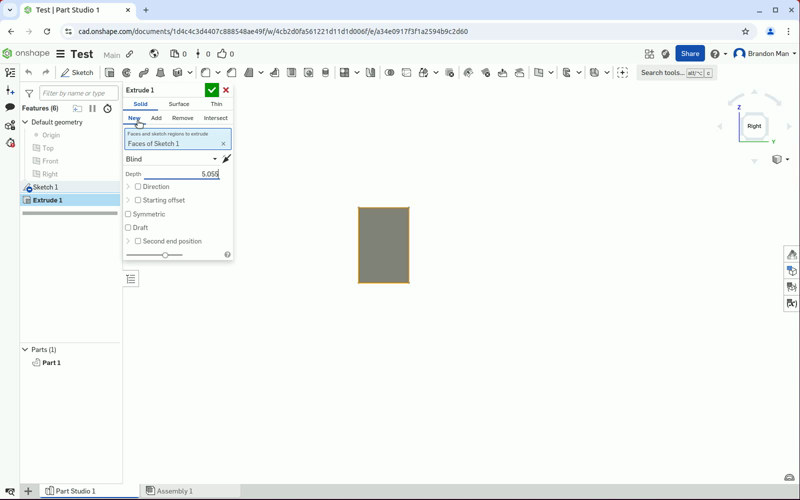
key(enter)
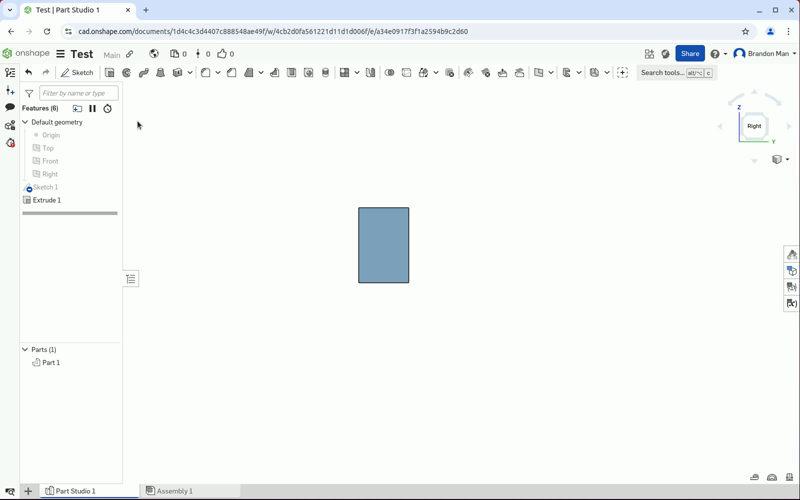
key(shift+h)
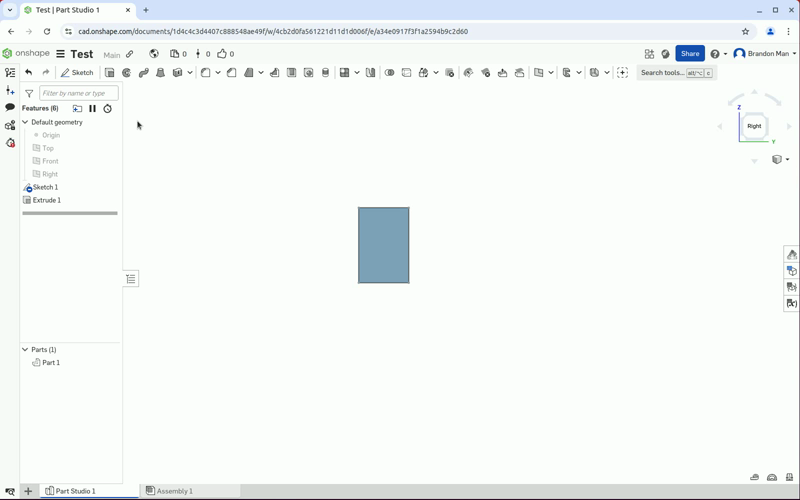
key(shift+h)
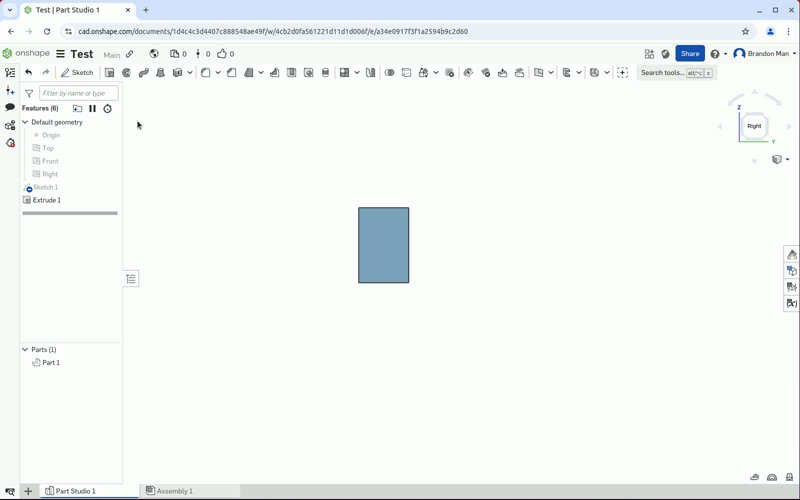
mouse_move(73, 189)
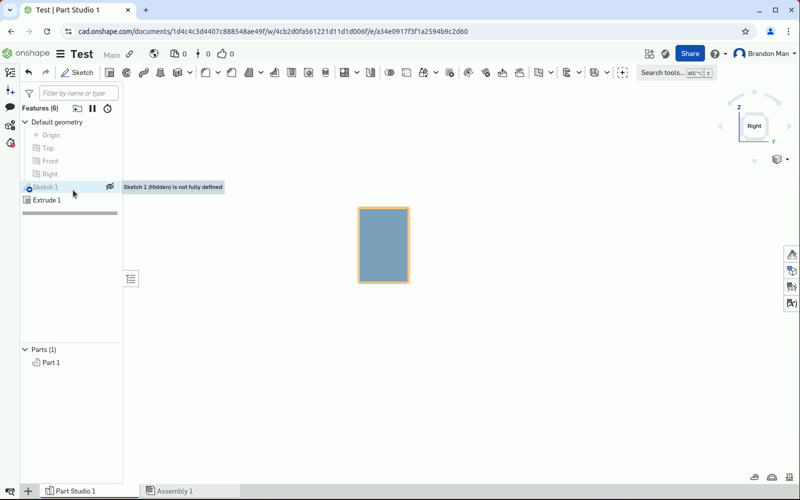
click(73, 189)
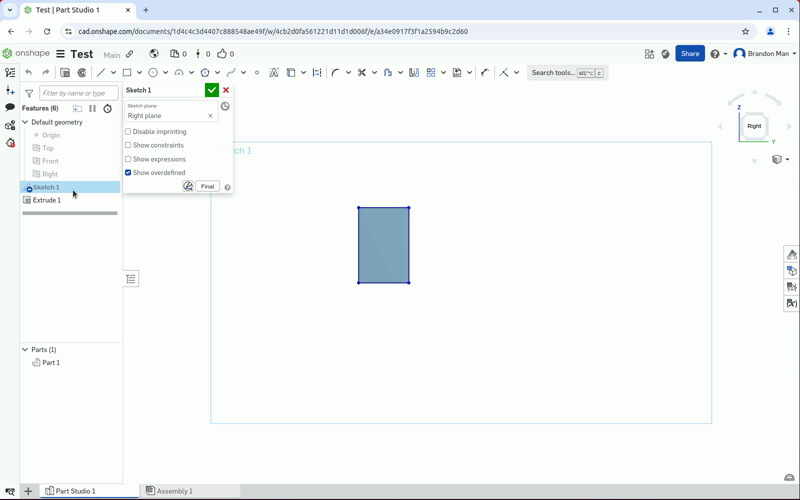
mouse_move(229, 92)
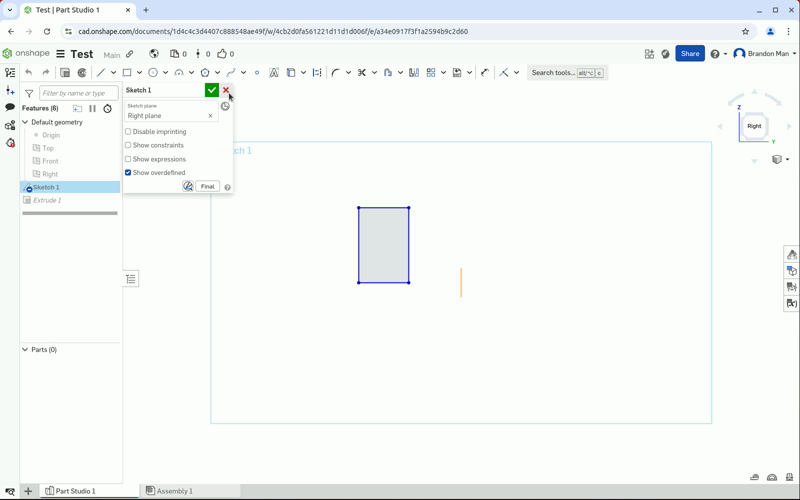
click(229, 92)
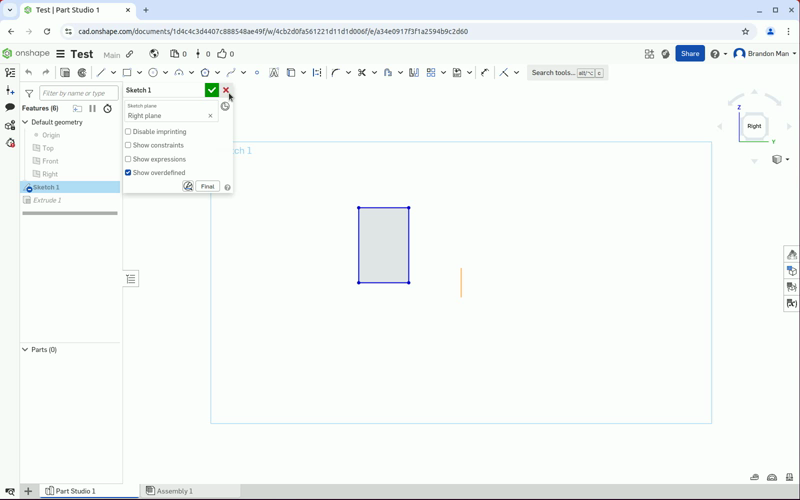
key(shift+s)
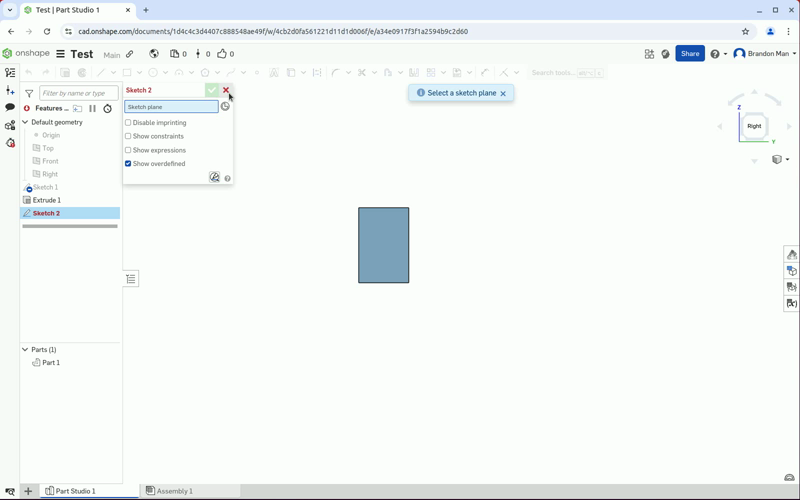
mouse_move(73, 176)
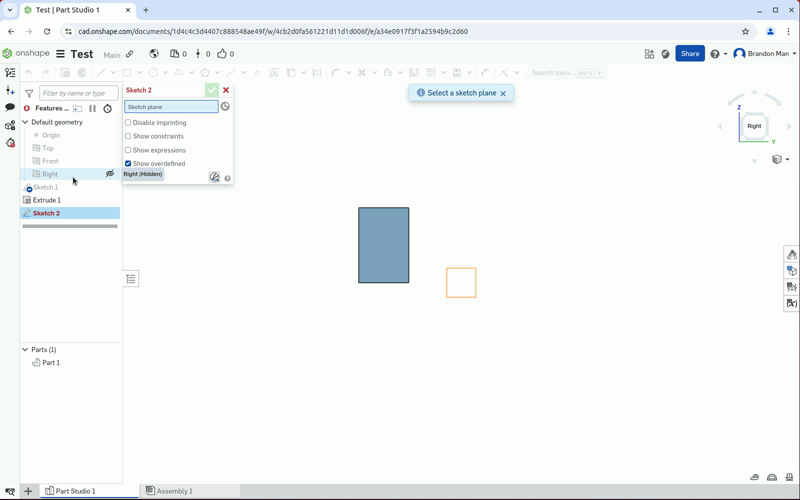
click(73, 176)
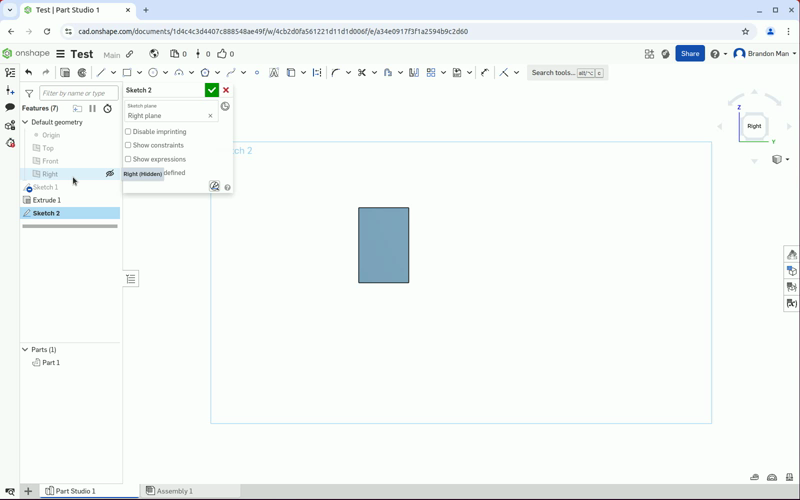
mouse_move(73, 352)
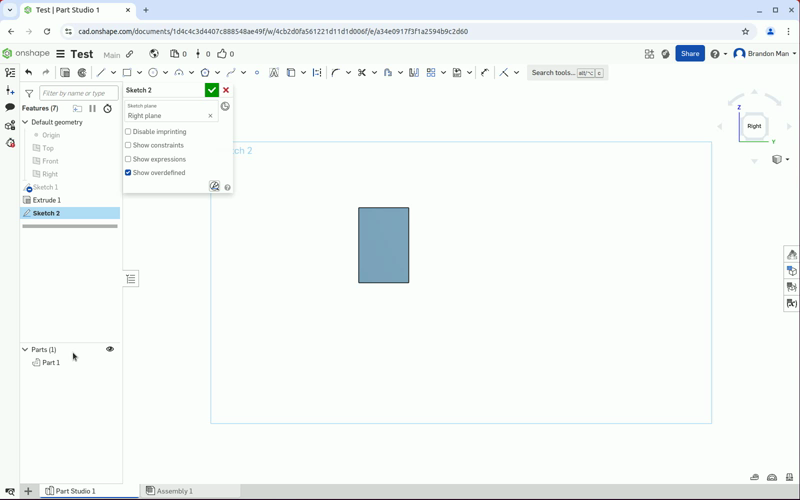
key(y)
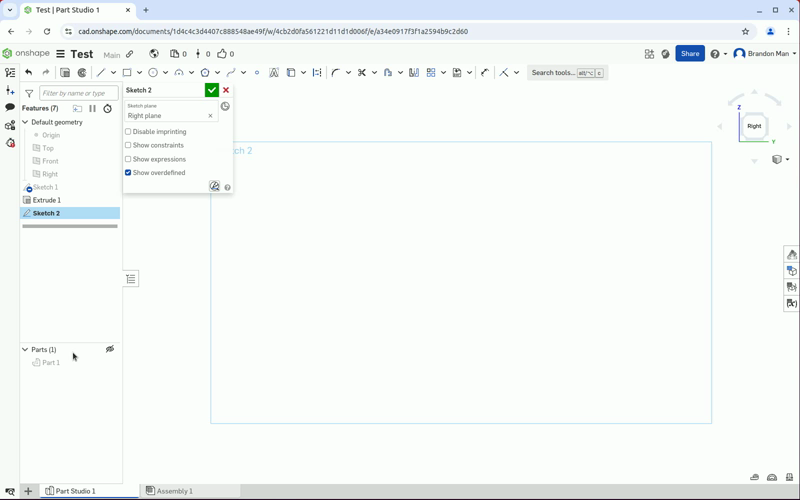
key(a)
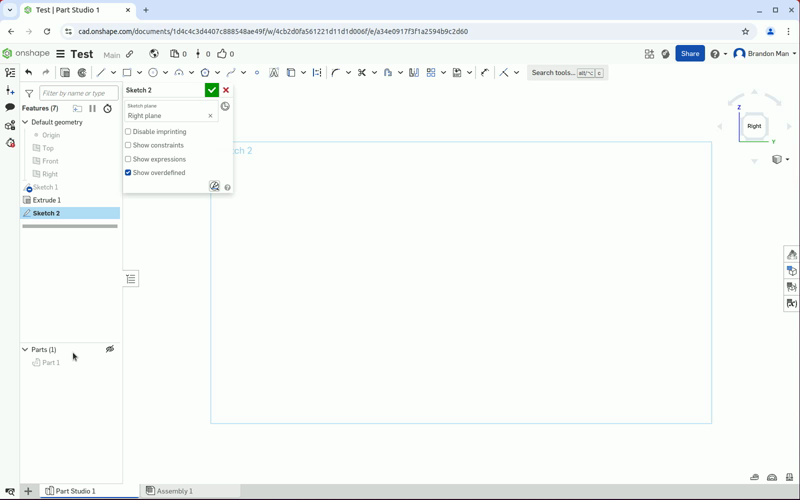
key_down(shift)
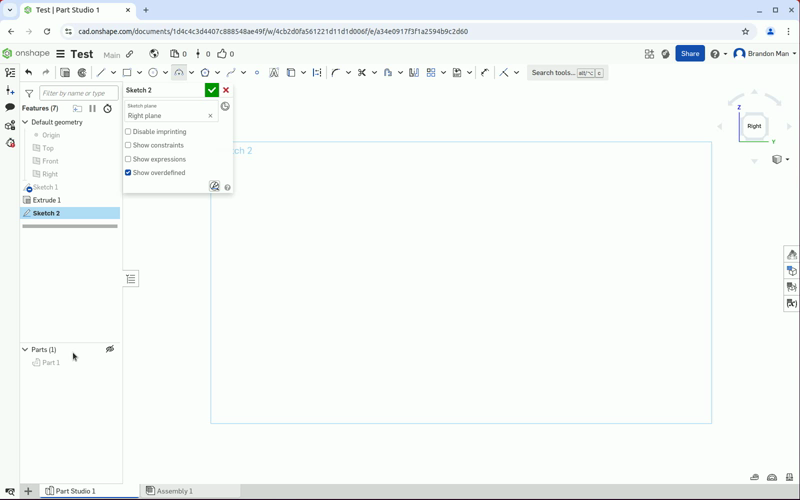
mouse_move(358, 207)
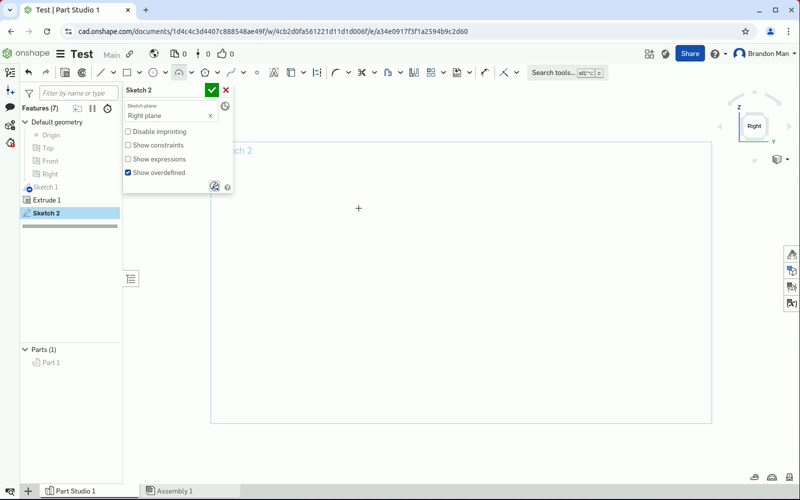
click(358, 207)
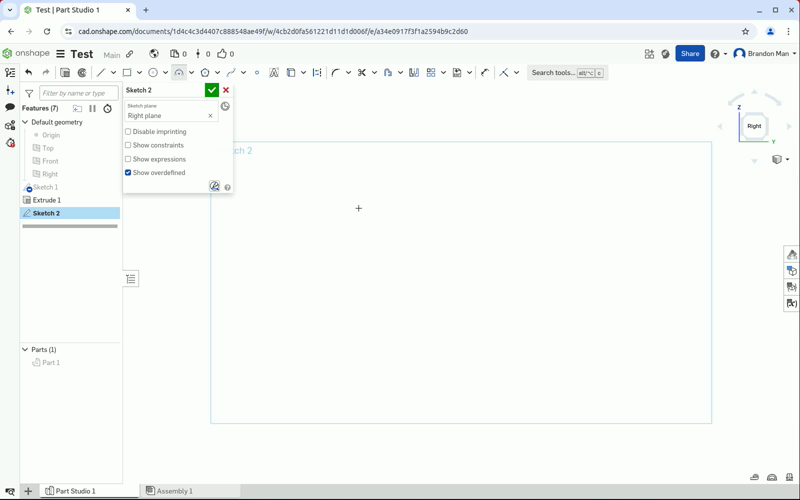
key_up(shift)
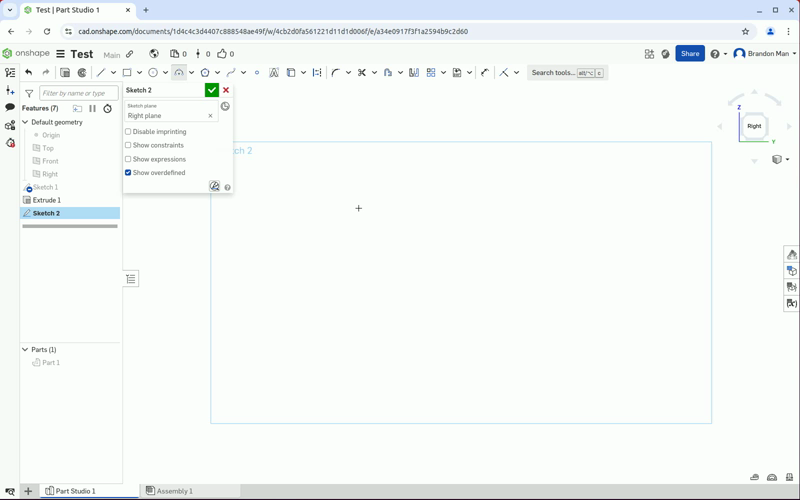
key_down(shift)
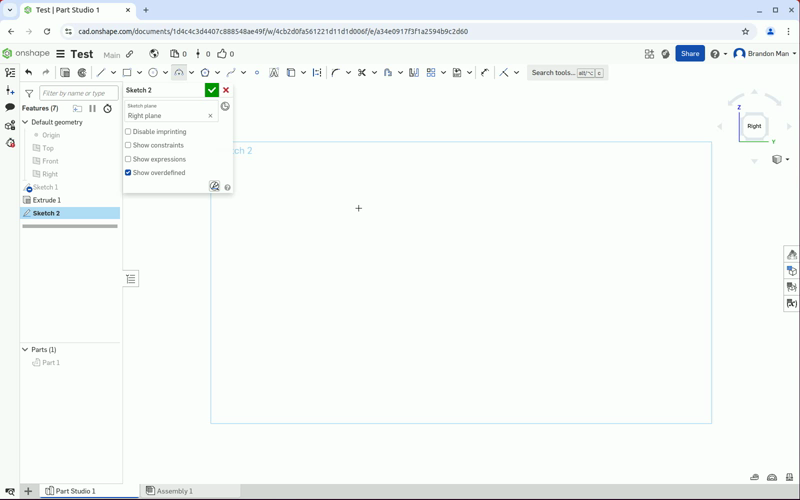
mouse_move(409, 207)
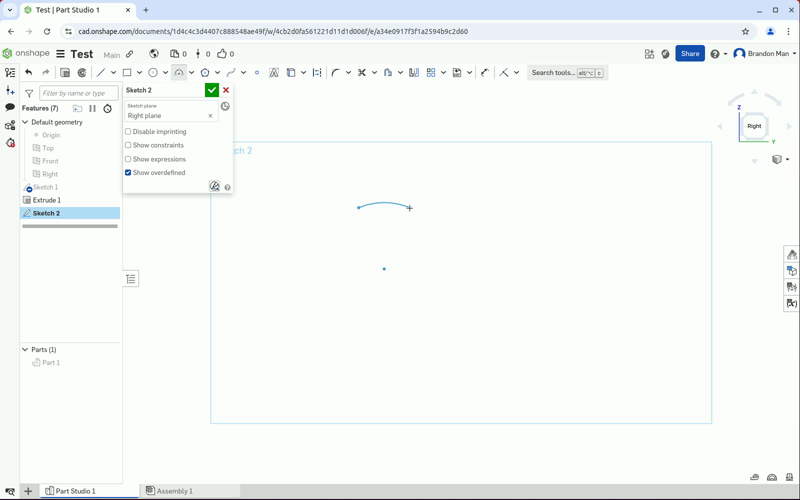
click(409, 207)
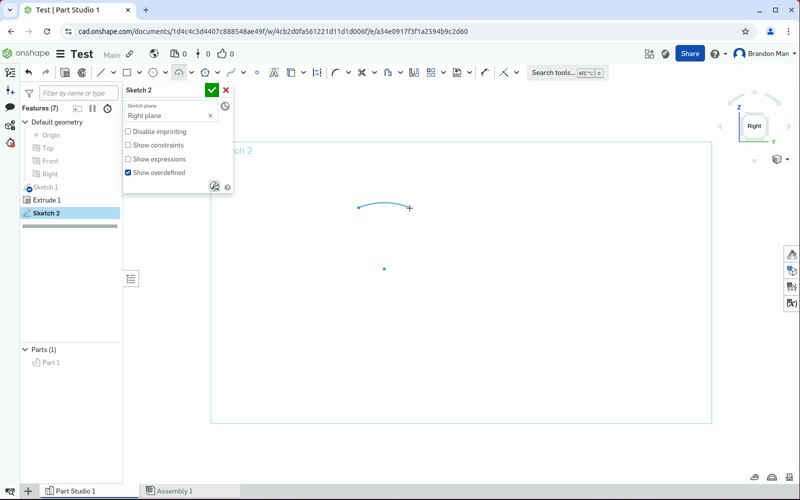
mouse_move(384, 233)
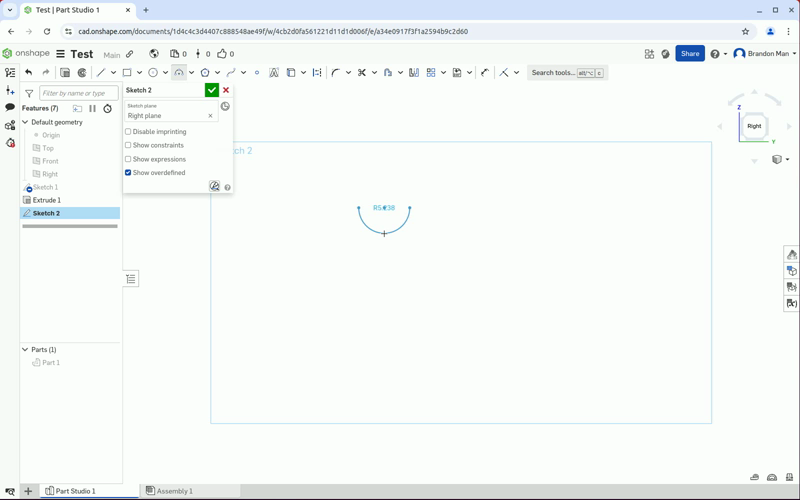
click(384, 233)
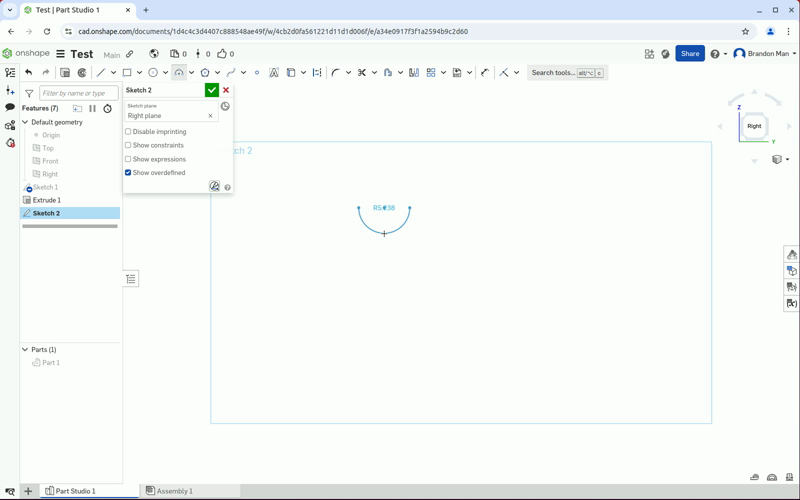
key_up(shift)
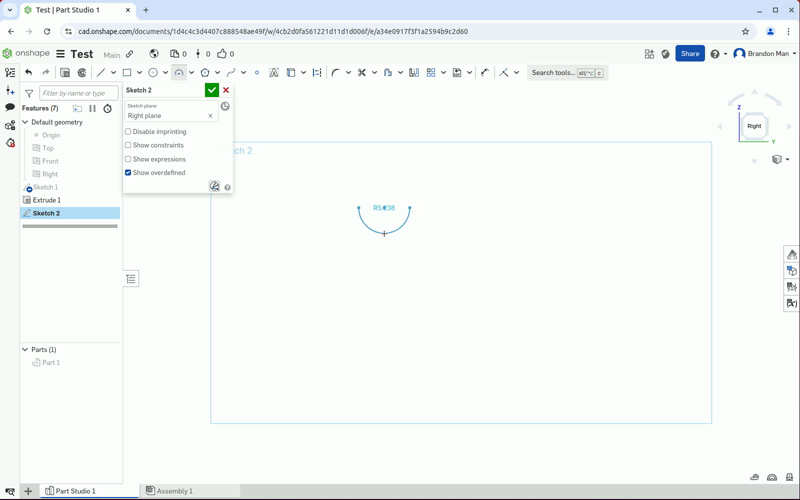
key(esc)
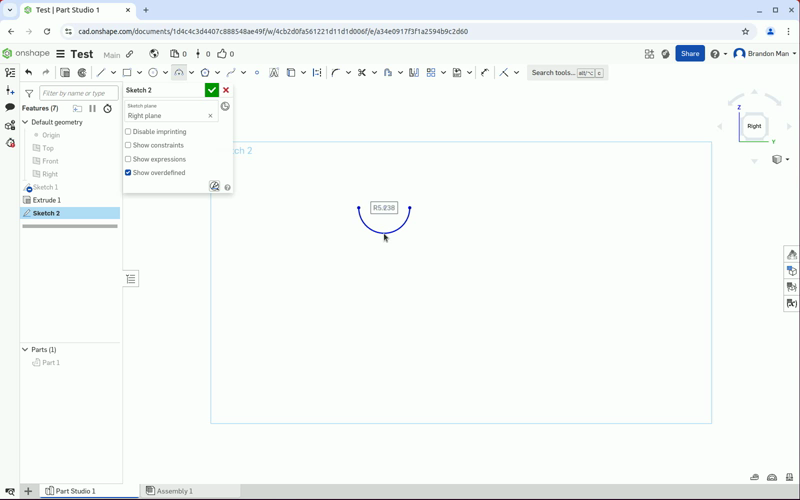
key(l)
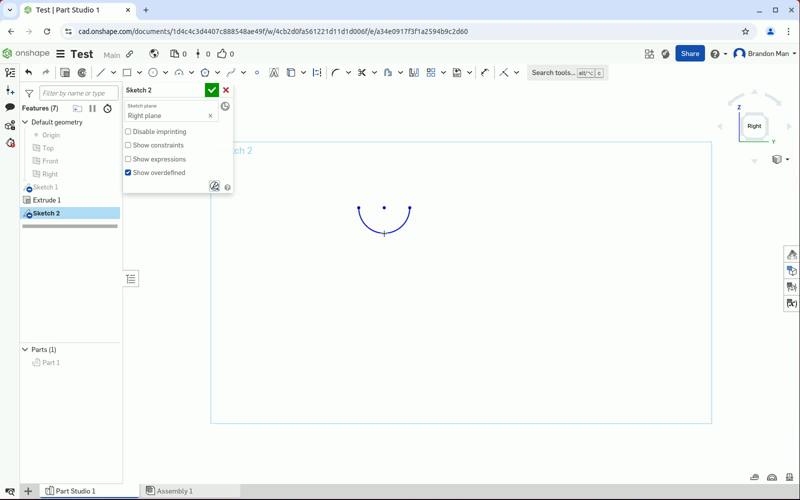
mouse_move(409, 207)
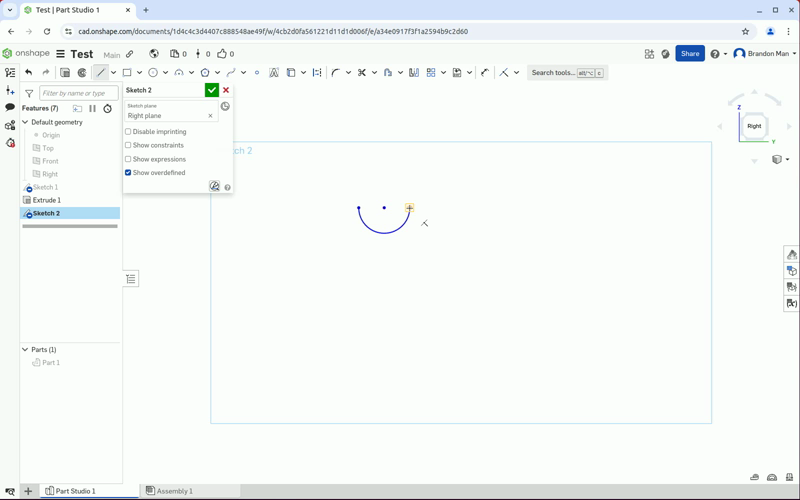
click(409, 207)
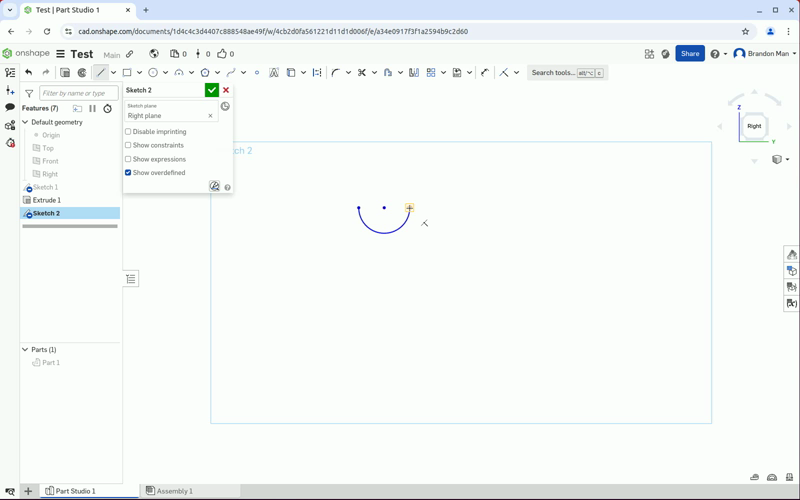
mouse_move(439, 207)
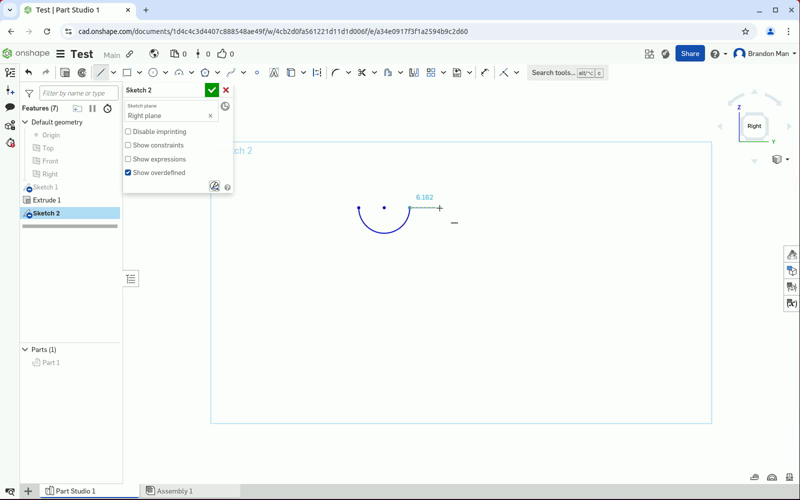
key_down(shift)
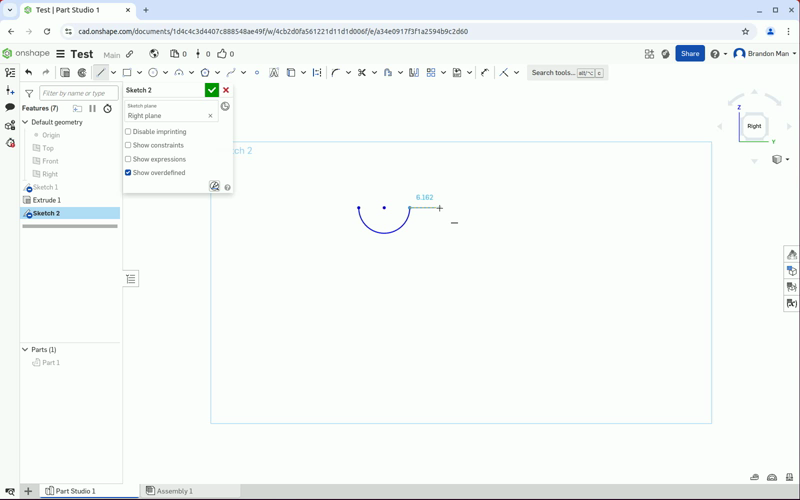
mouse_move(358, 207)
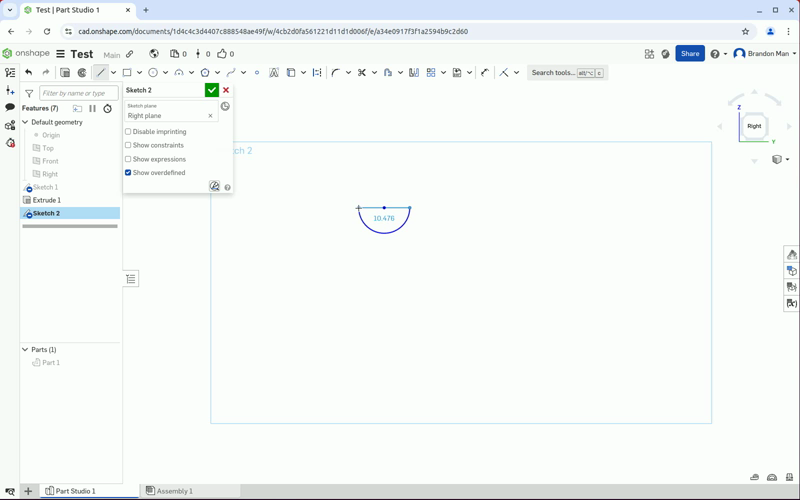
key_up(shift)
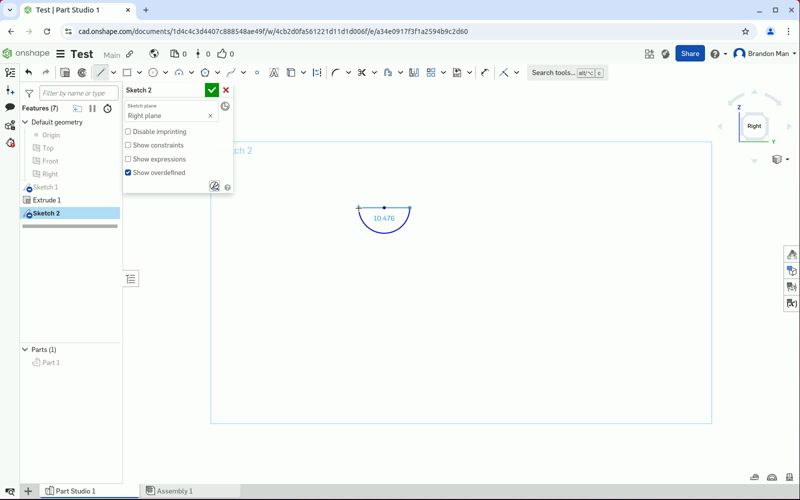
click(358, 207)
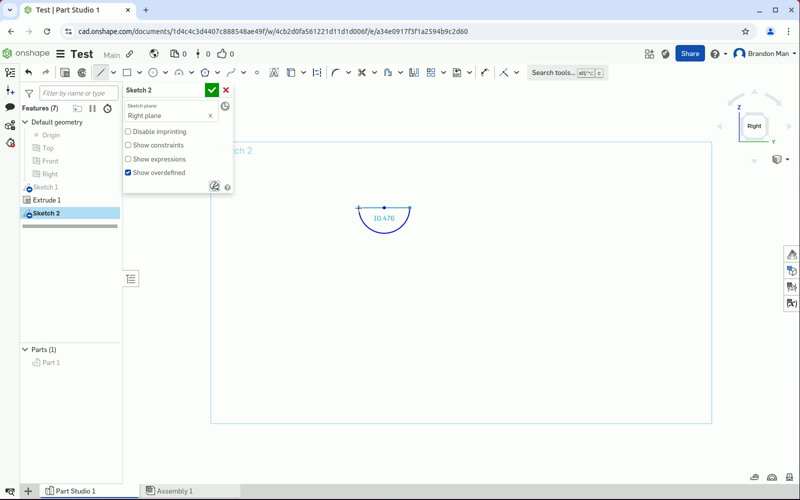
key(esc)
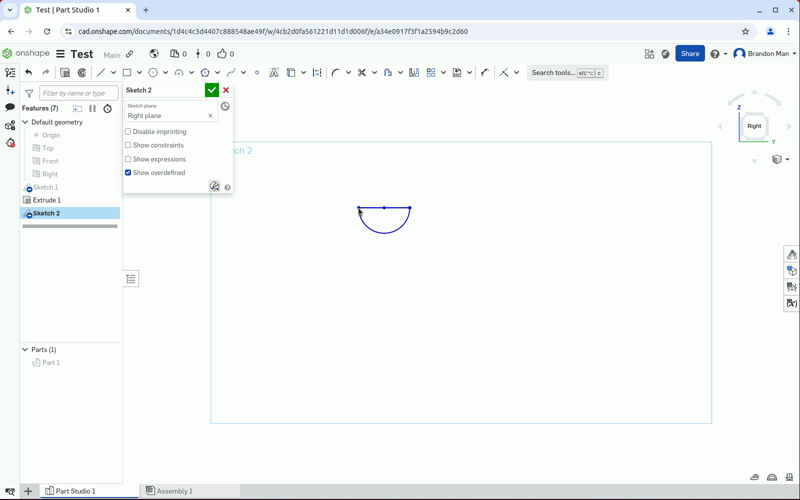
mouse_move(373, 218)
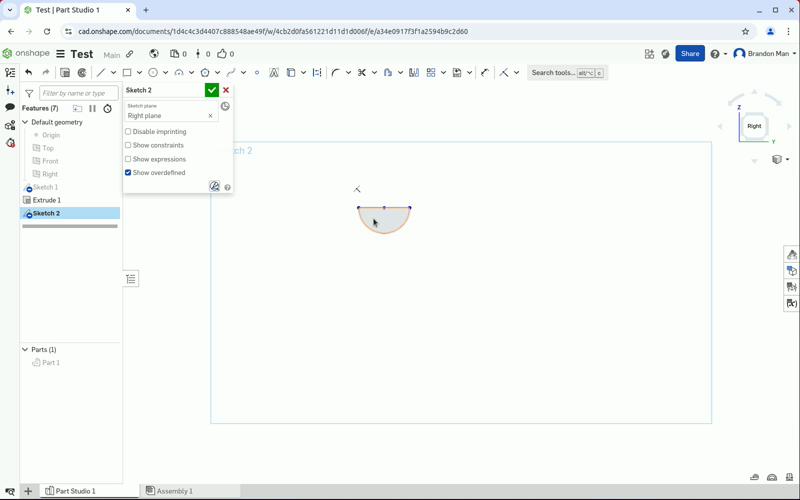
scroll(6)
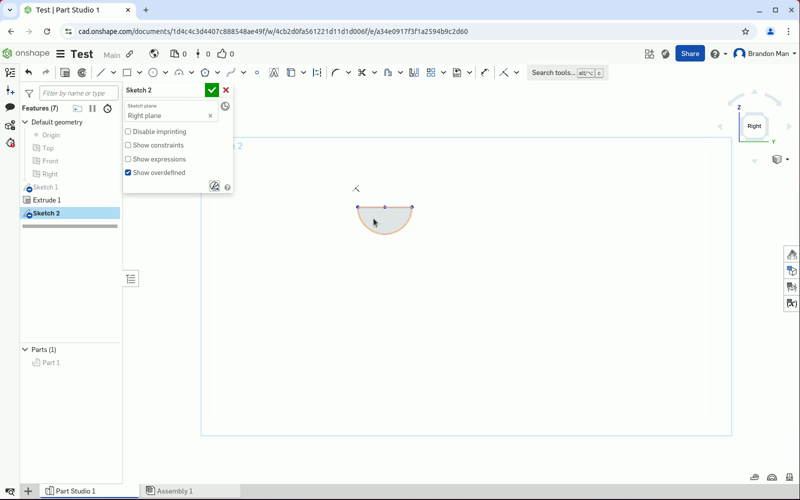
scroll(6)
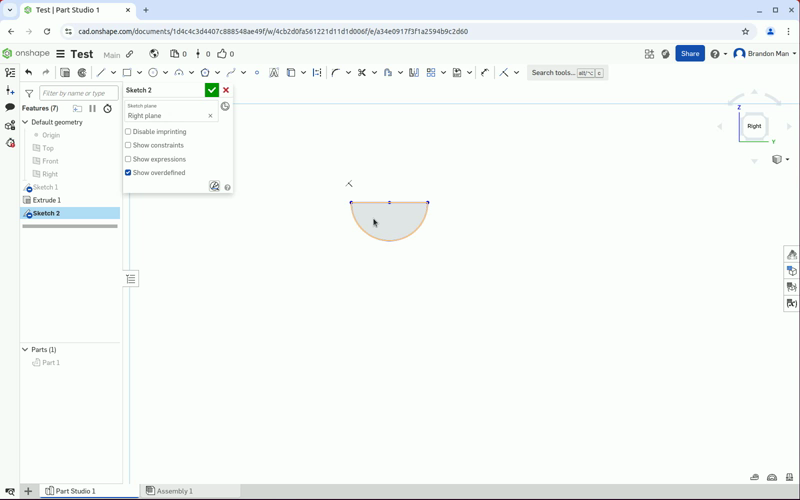
scroll(6)
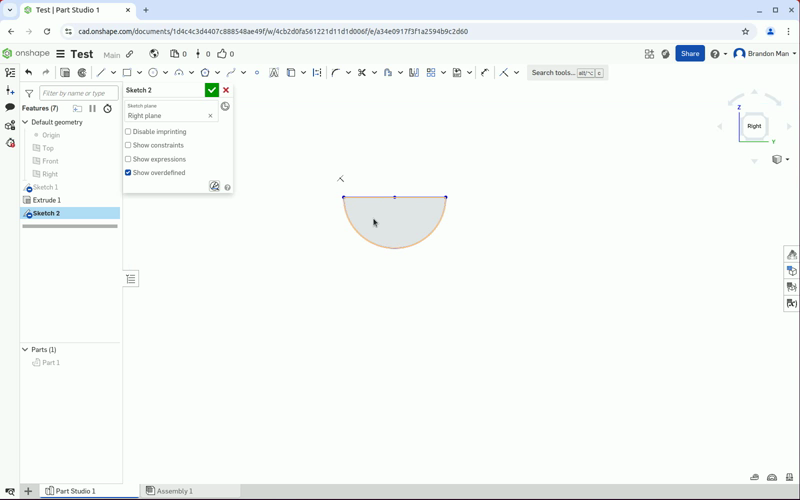
scroll(6)
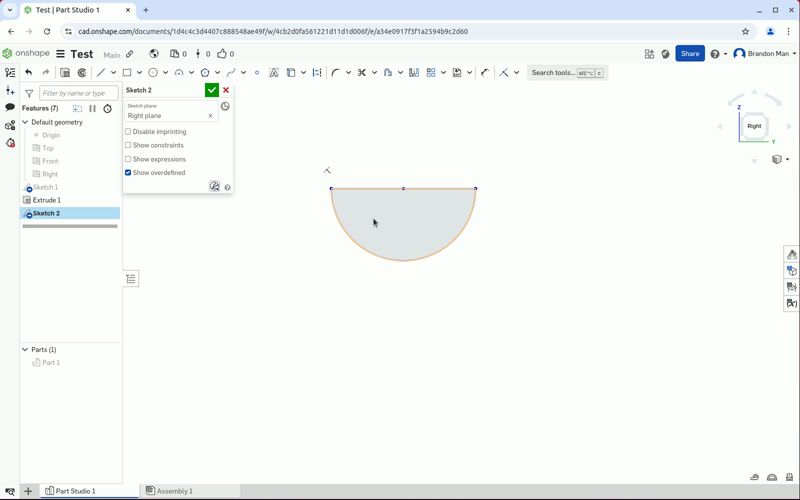
scroll(6)
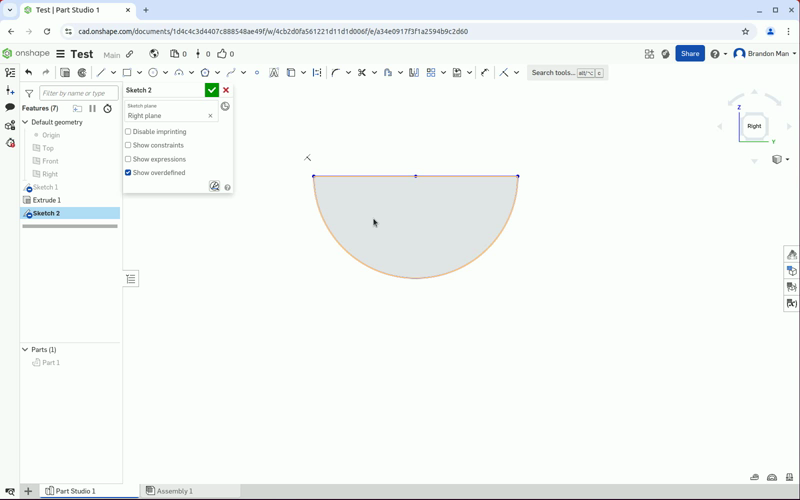
scroll(6)
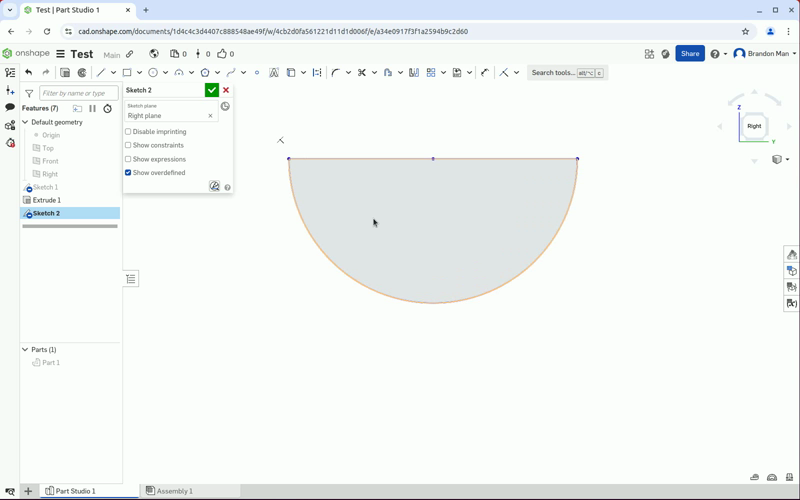
scroll(6)
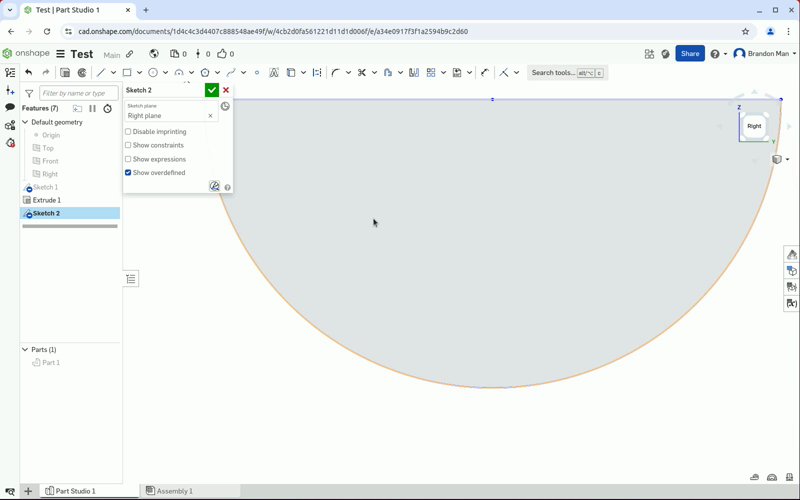
click(373, 218)
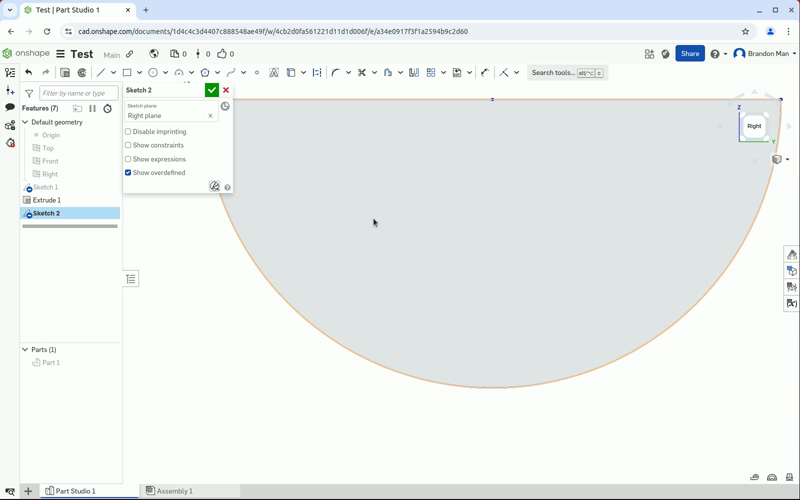
scroll(-6)
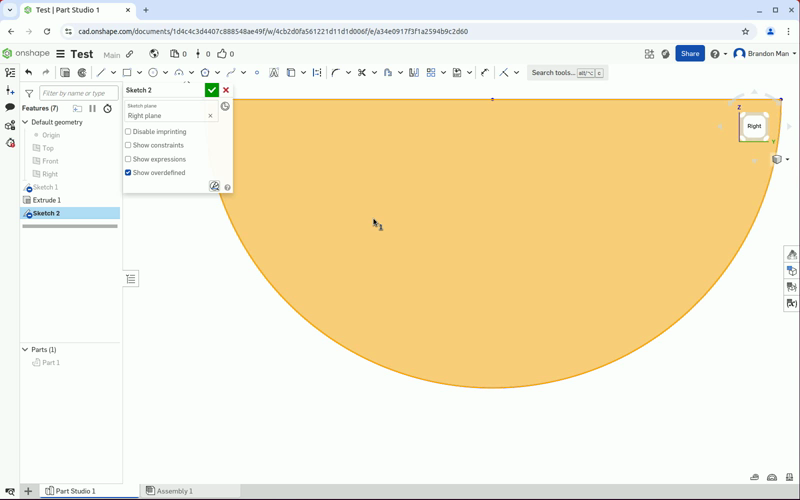
scroll(-6)
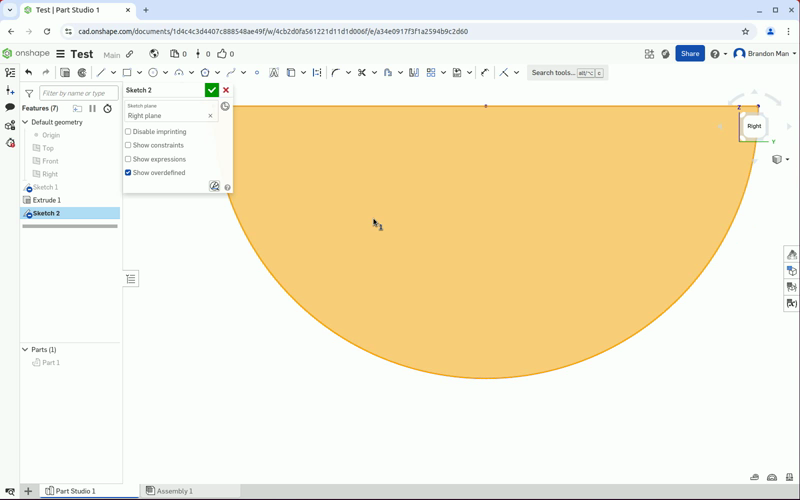
scroll(-6)
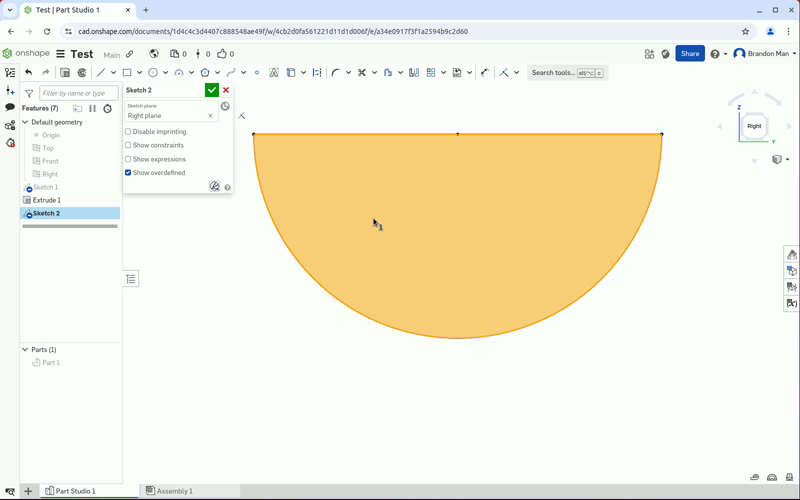
scroll(-6)
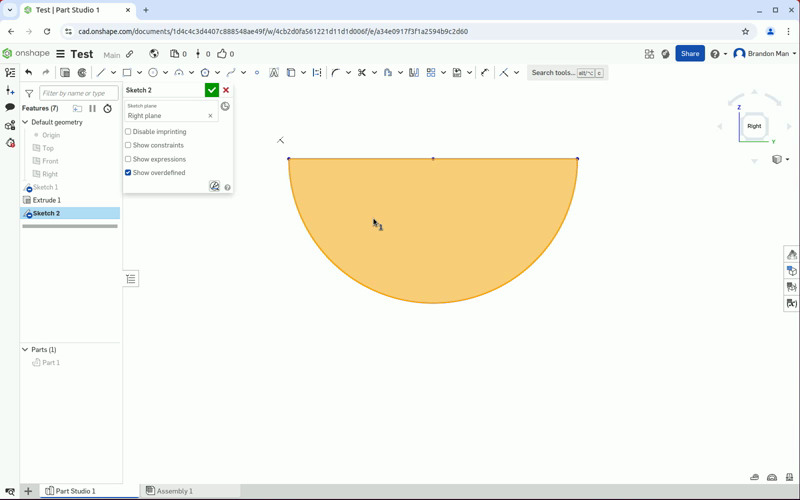
scroll(-6)
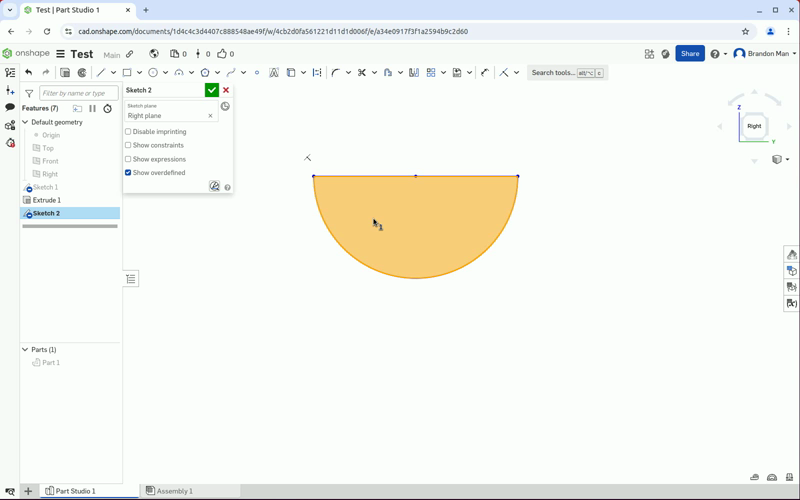
scroll(-6)
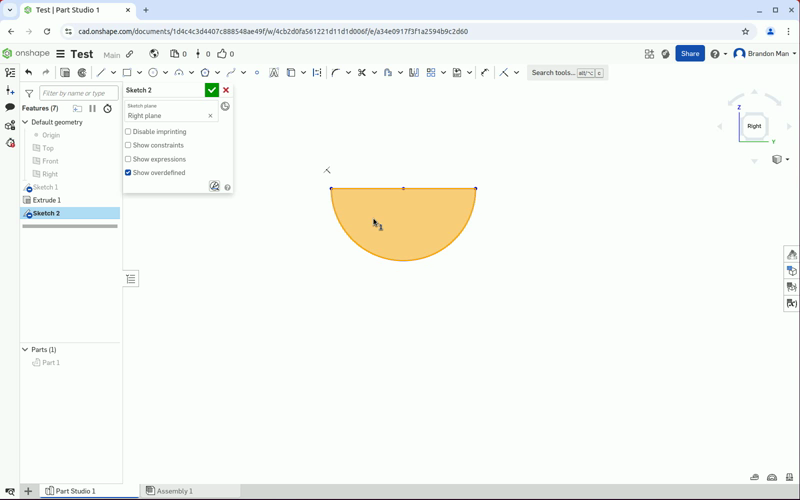
scroll(-6)
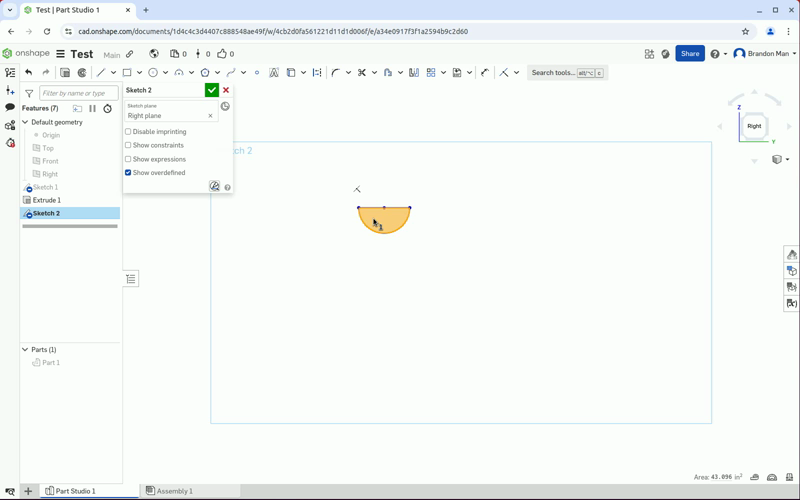
mouse_move(73, 352)
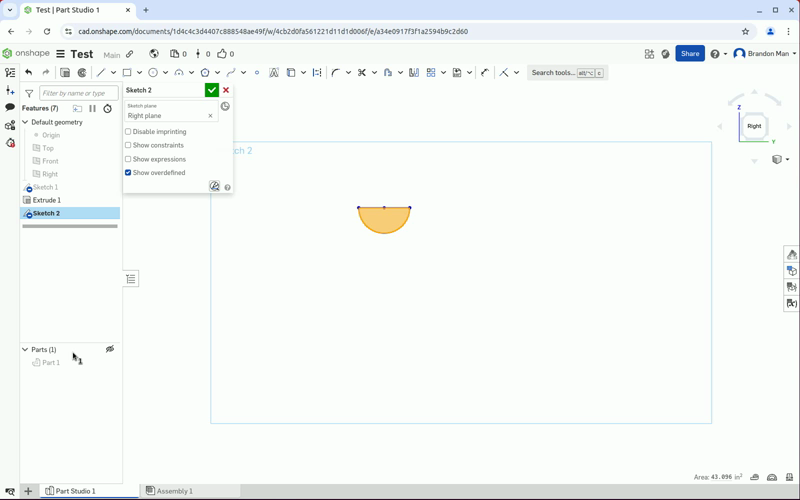
key(shift+y)
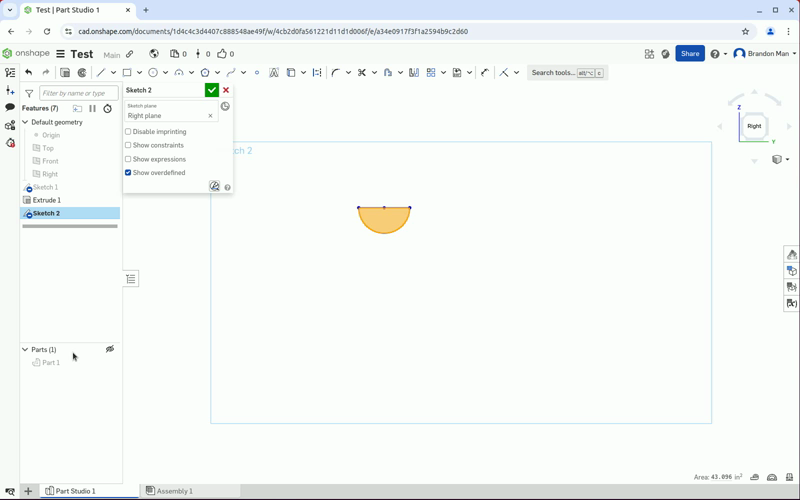
key(shift+e)
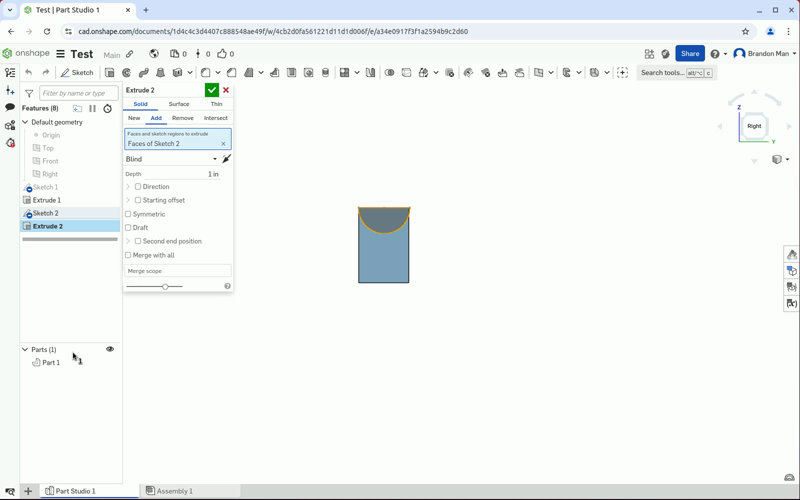
mouse_move(143, 106)
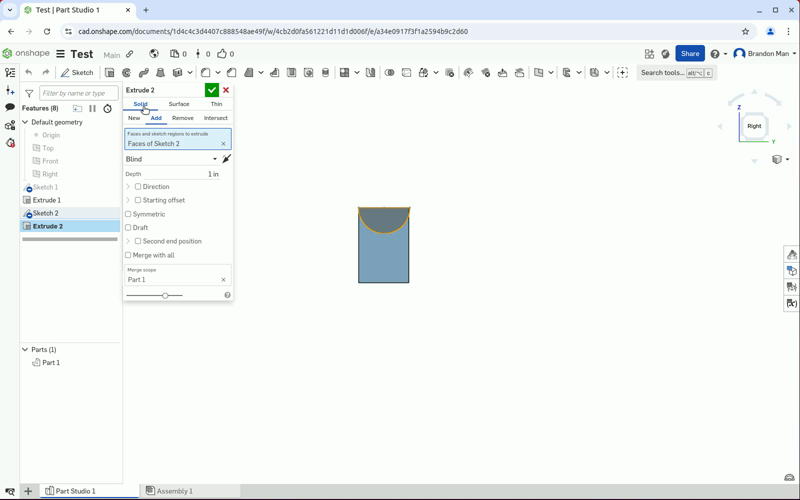
click(143, 106)
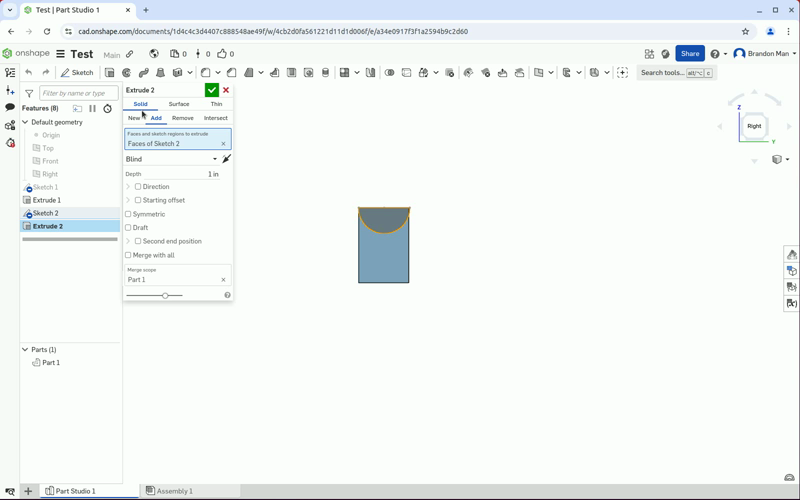
mouse_move(137, 120)
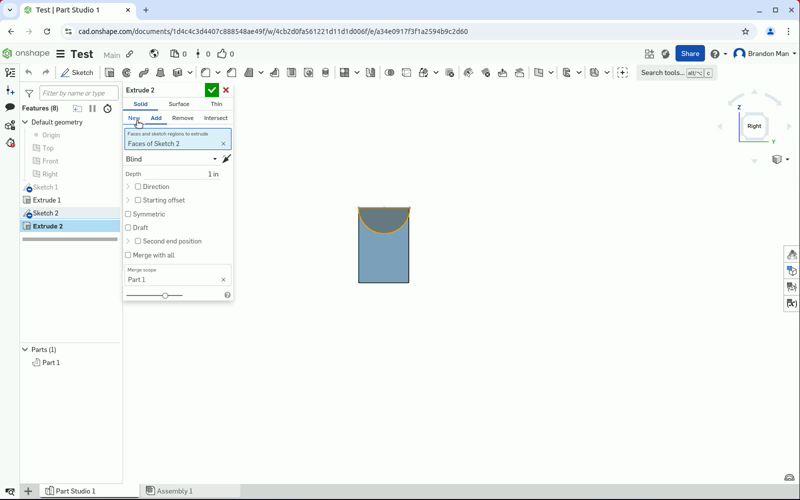
click(137, 120)
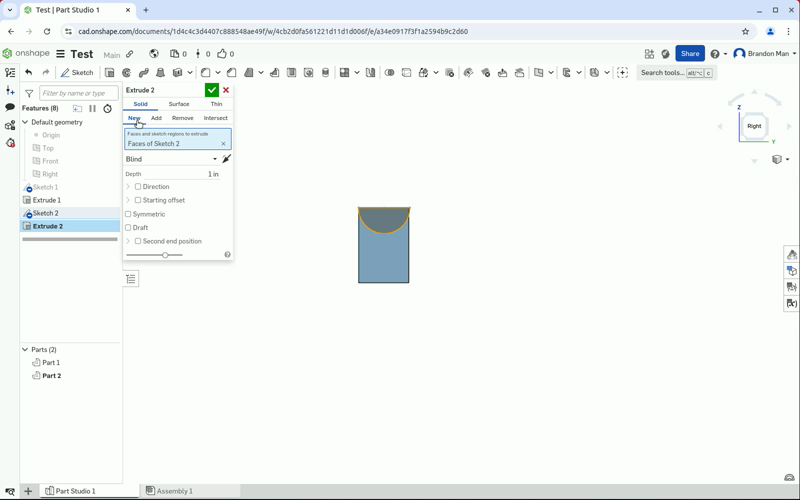
key(tab, 4)
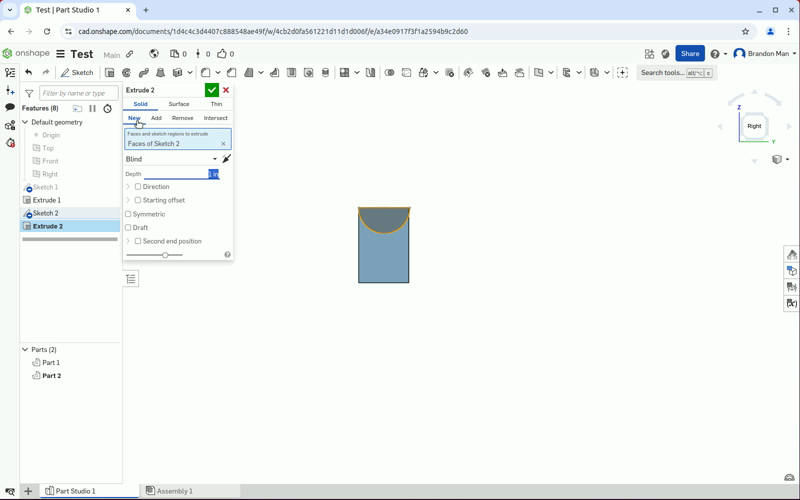
text(5.055)
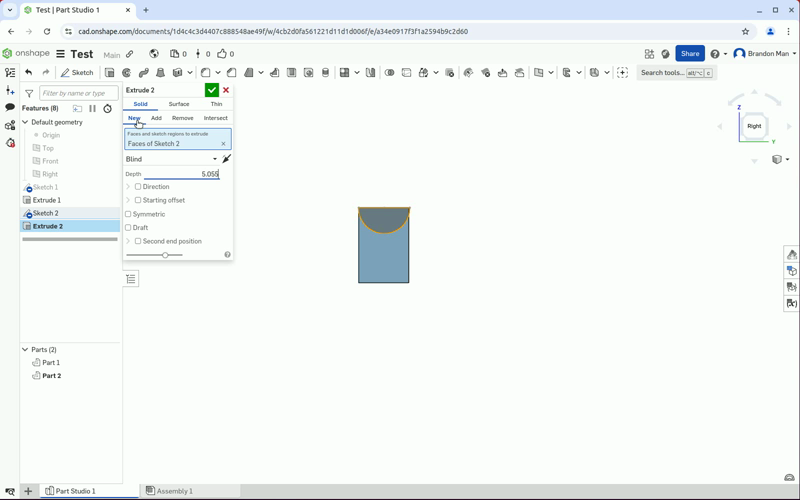
key(enter)
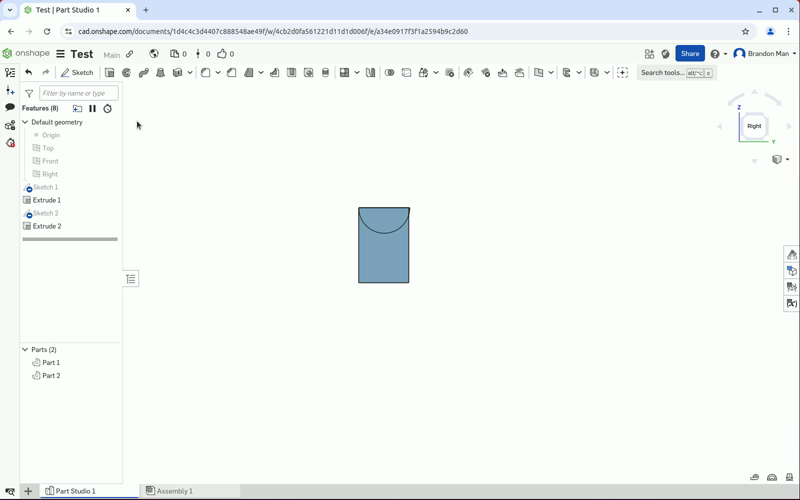
key(shift+h)
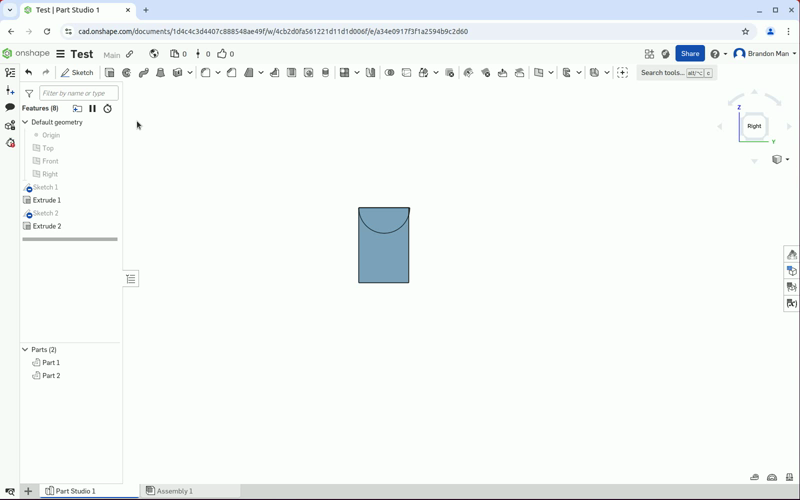
key(shift+h)
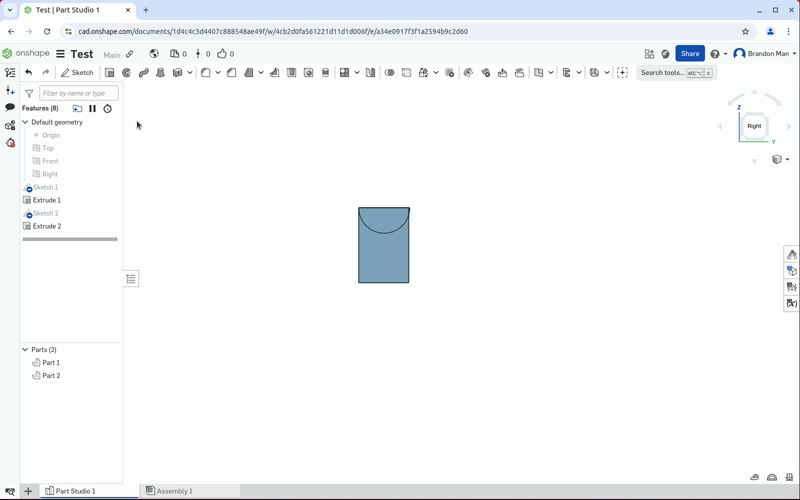
mouse_move(73, 189)
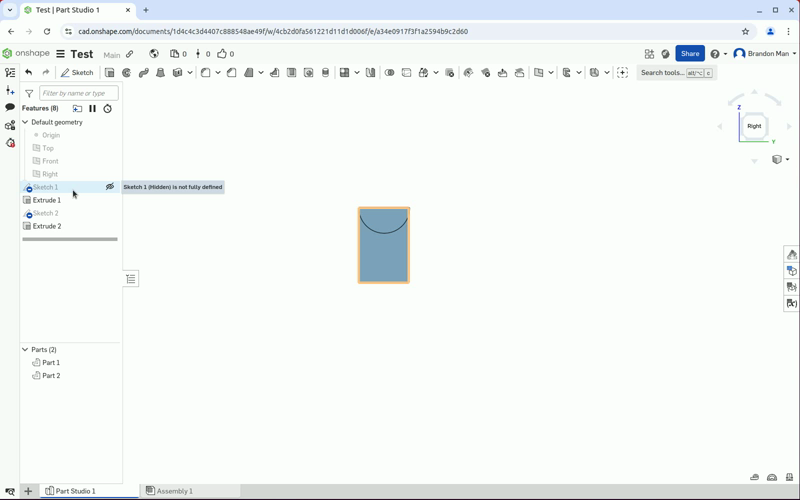
click(73, 189)
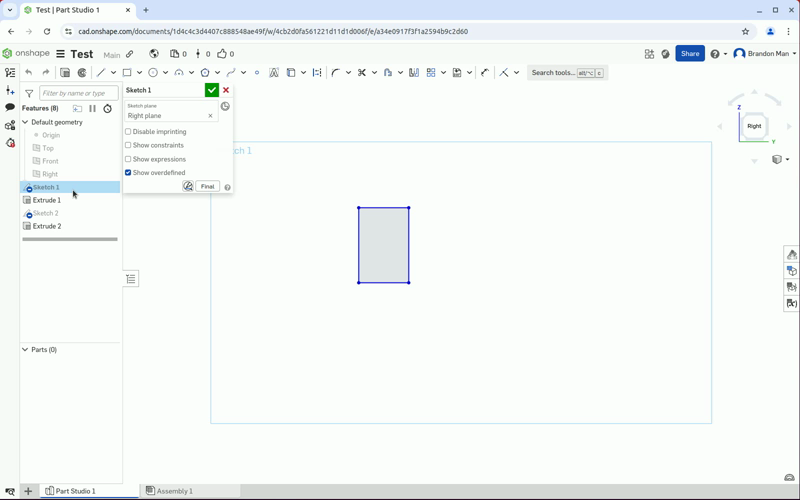
mouse_move(229, 92)
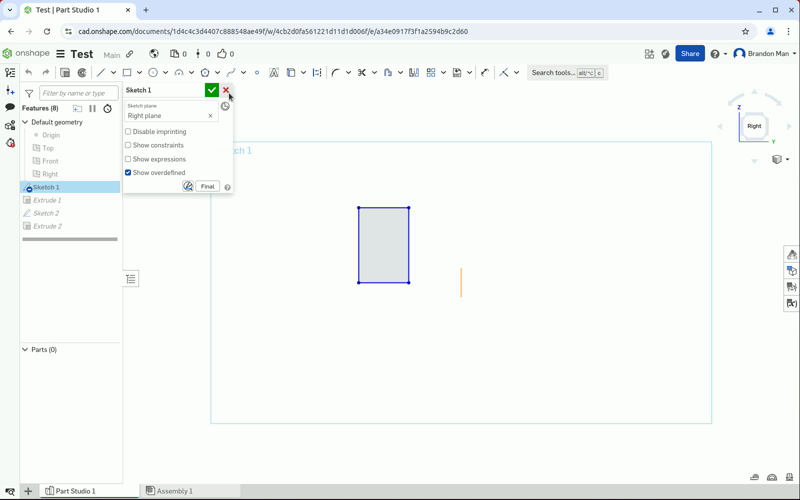
click(229, 92)
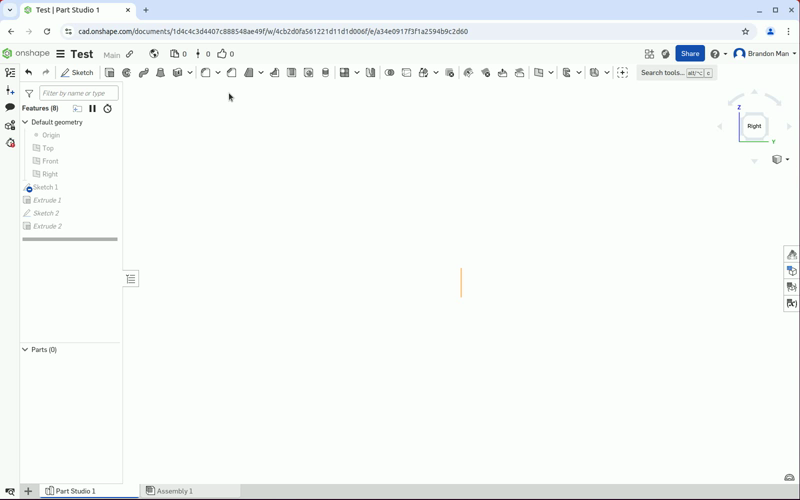
mouse_move(73, 352)
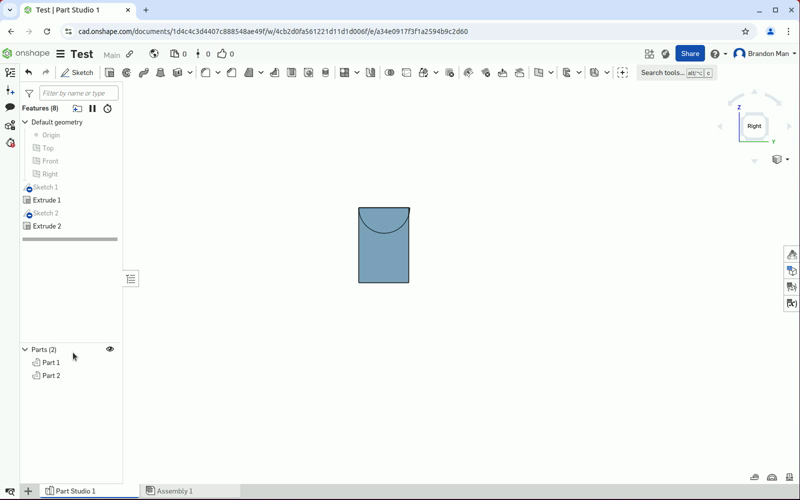
key(y)
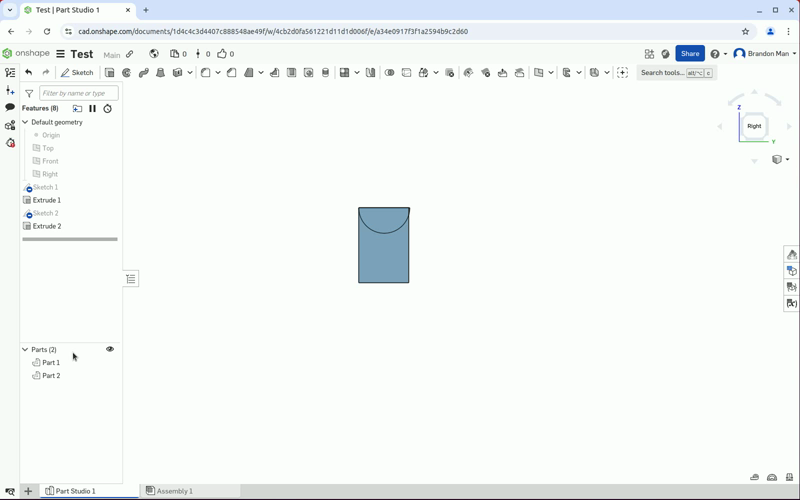
key(shift+p)
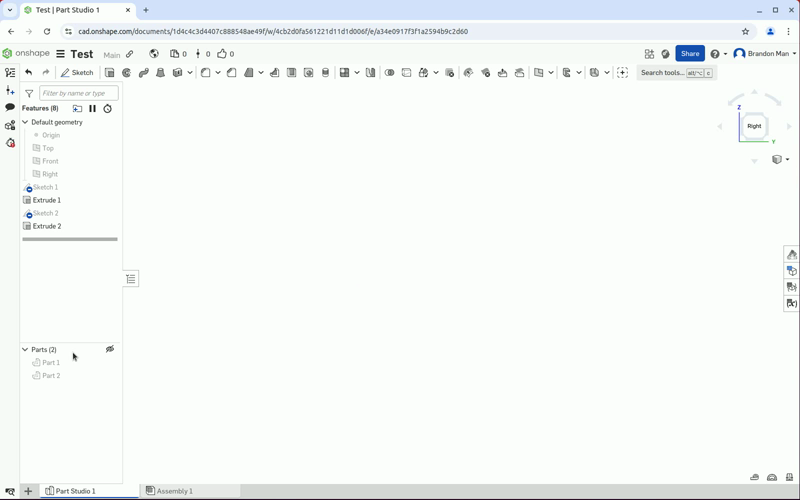
key(space)
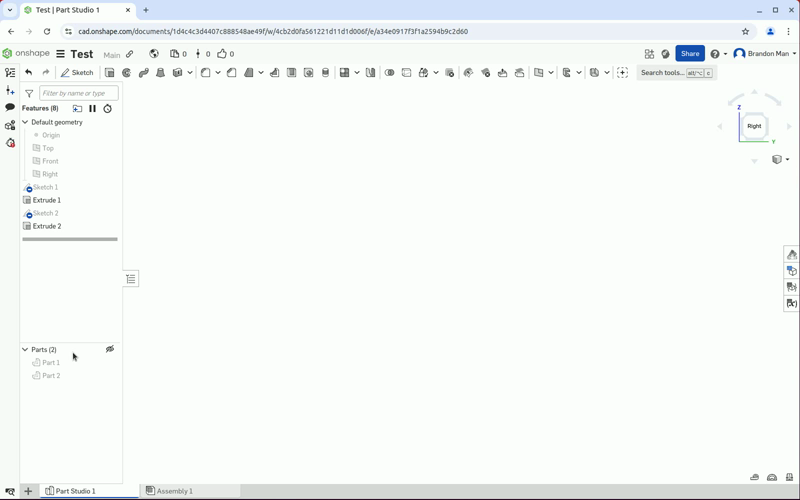
key_down(shift)
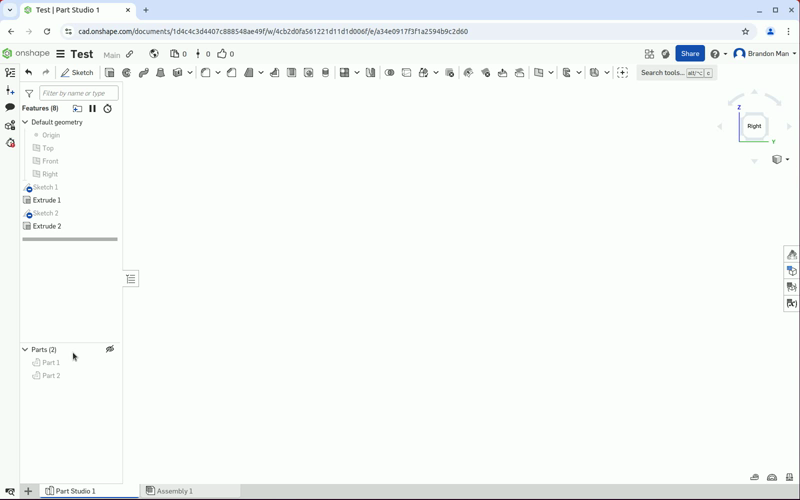
key(right)
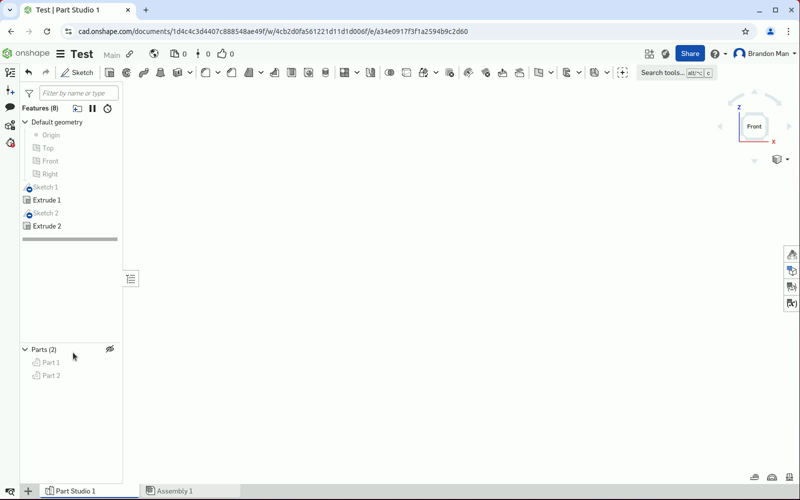
key_up(shift)
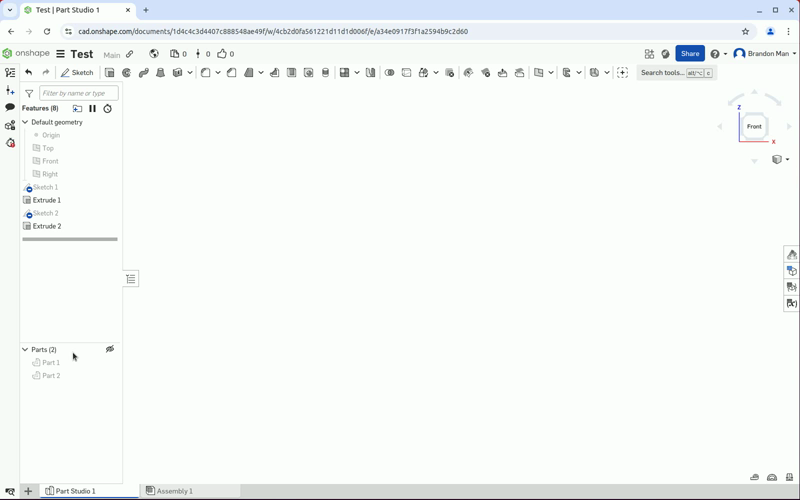
key(space)
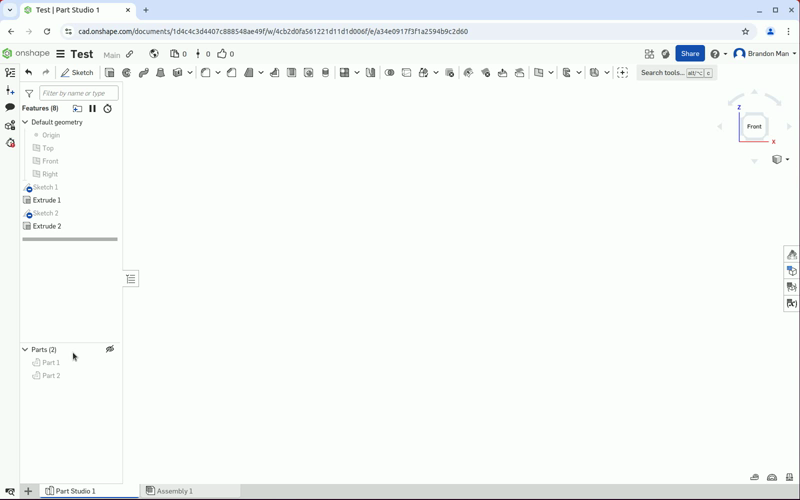
key_down(shift)
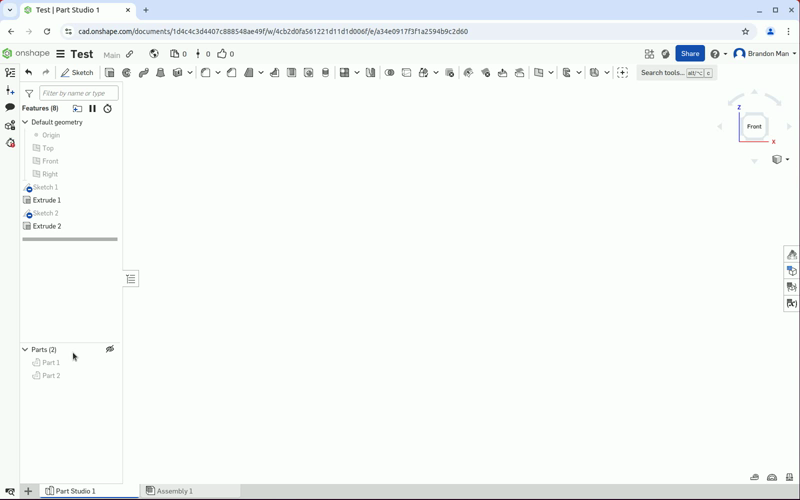
key(down)
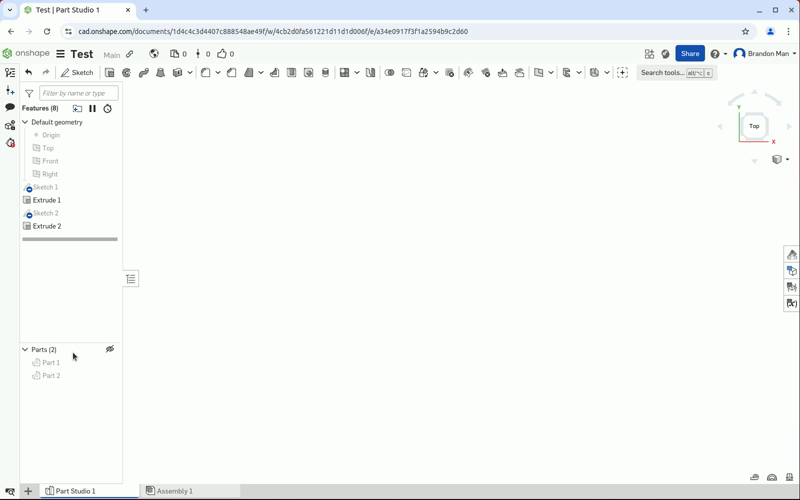
key_up(shift)
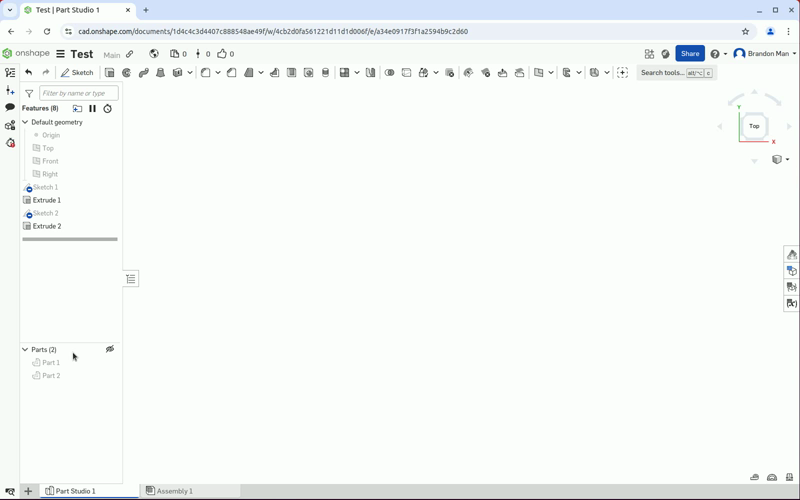
mouse_move(73, 352)
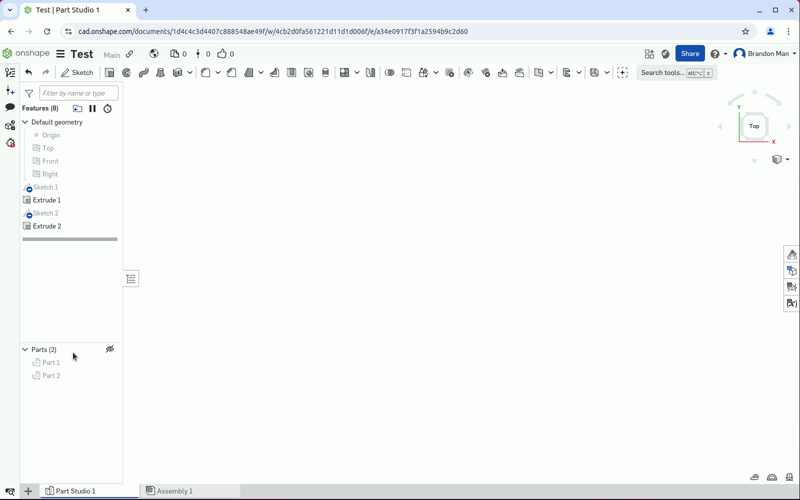
key(shift+y)
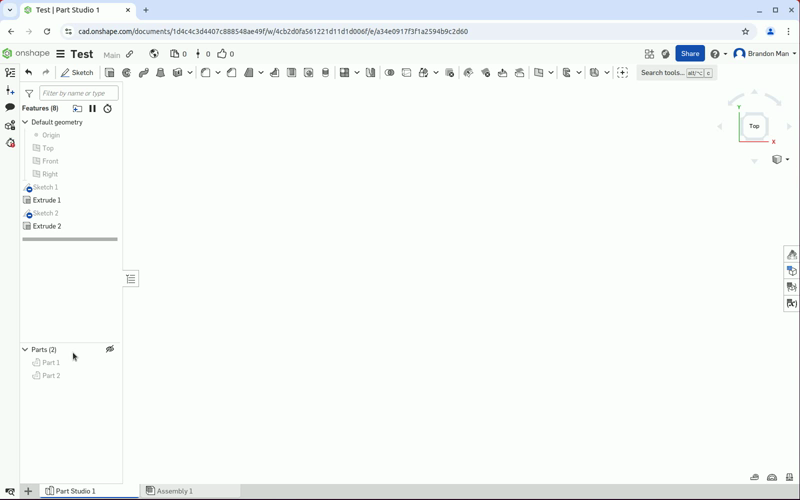
key(shift+s)
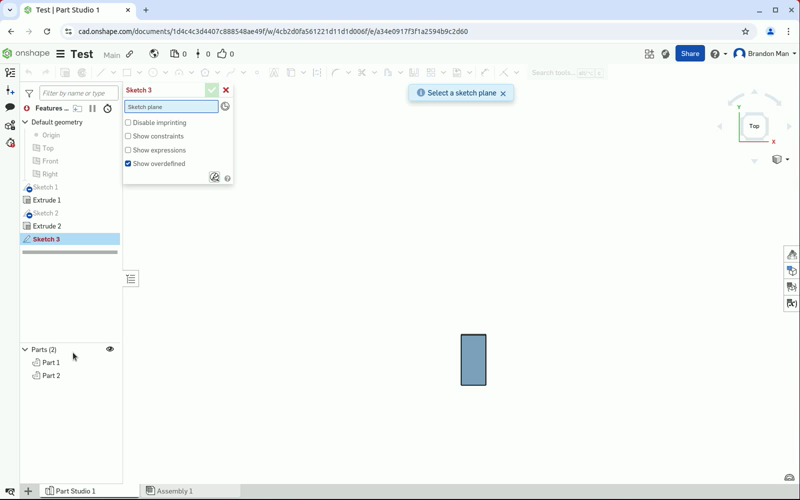
mouse_move(73, 150)
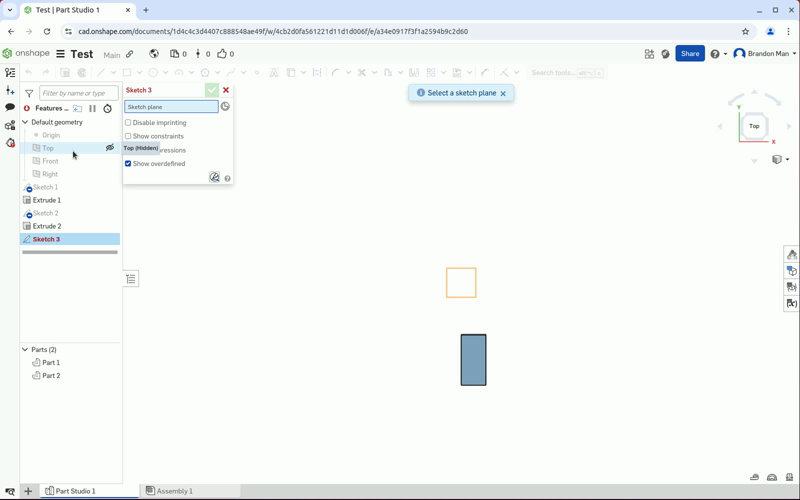
click(73, 150)
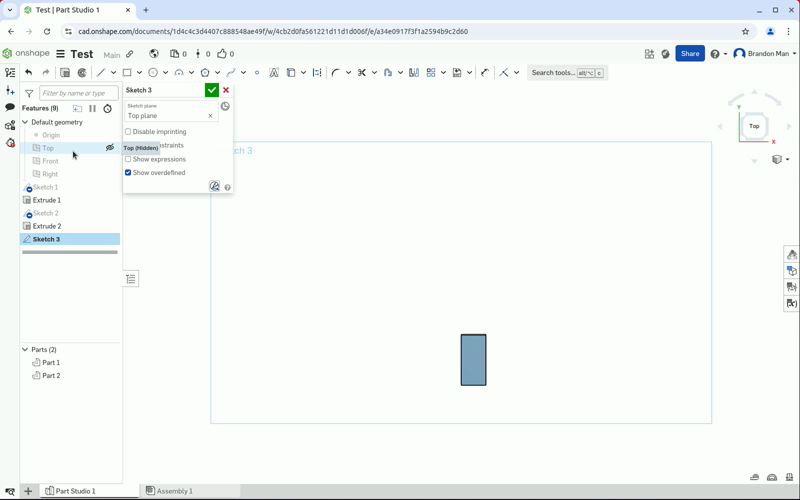
mouse_move(73, 352)
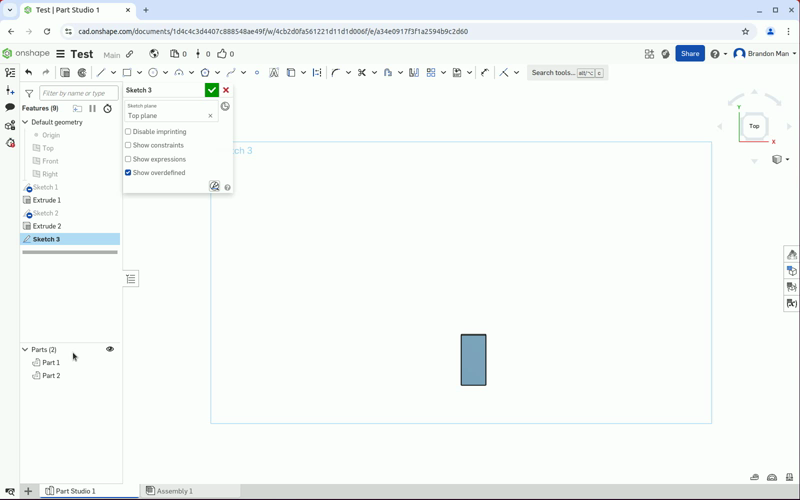
key(y)
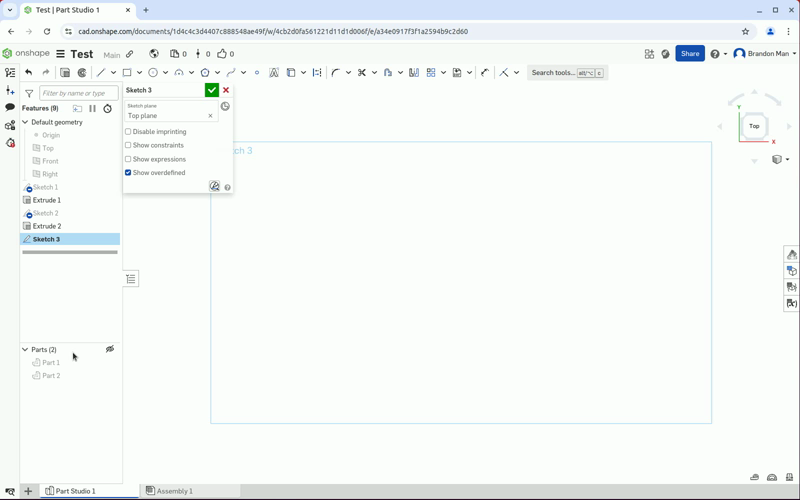
key(a)
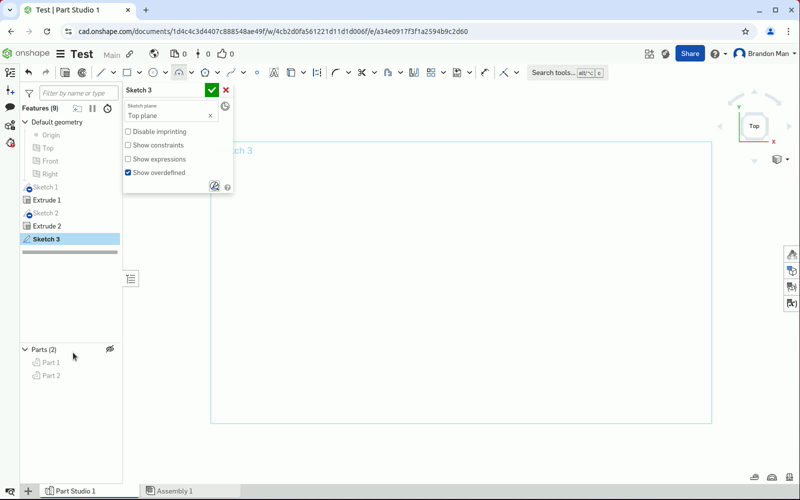
key_down(shift)
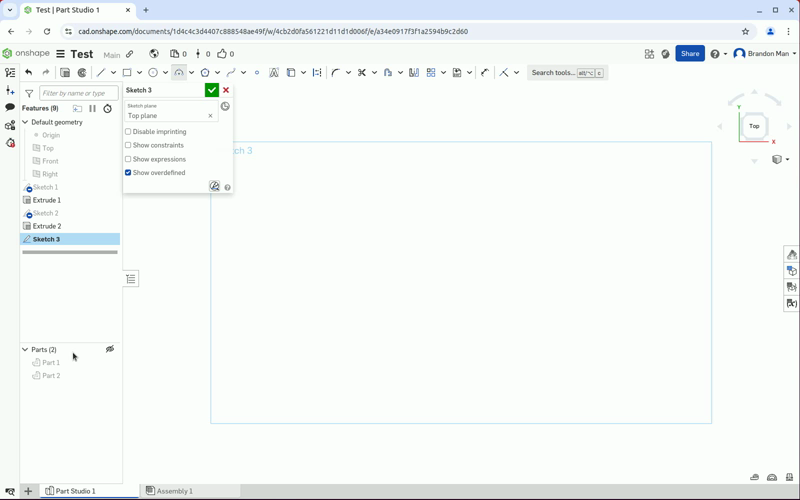
mouse_move(548, 384)
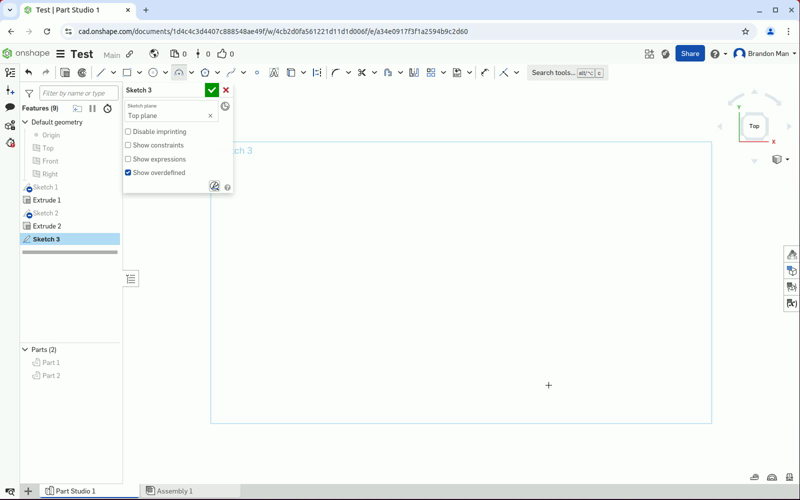
click(548, 384)
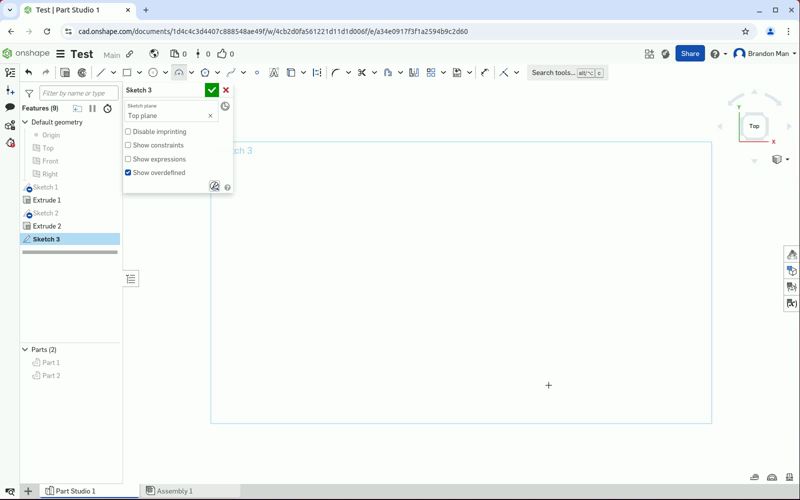
key_up(shift)
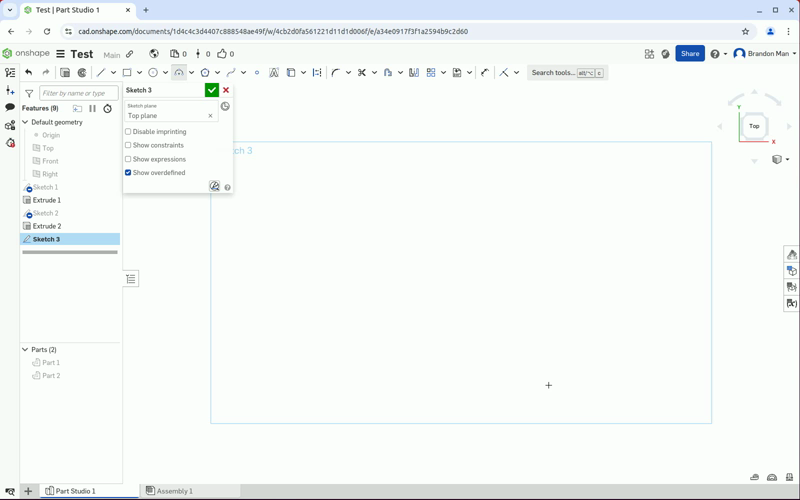
key_down(shift)
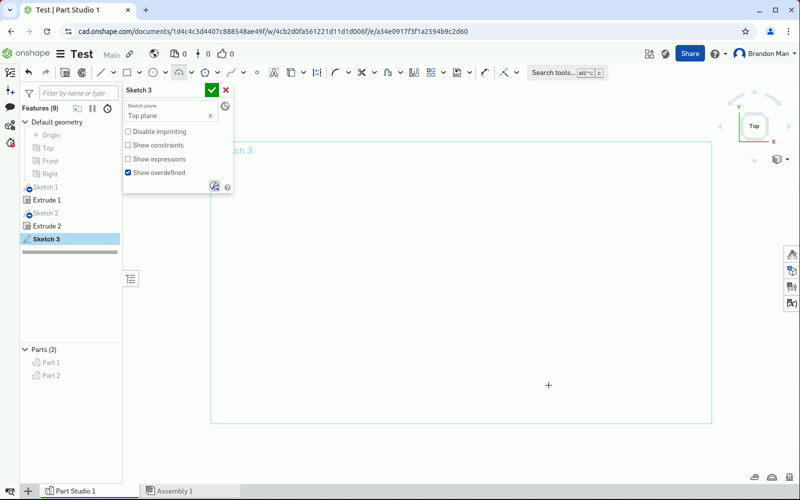
mouse_move(548, 333)
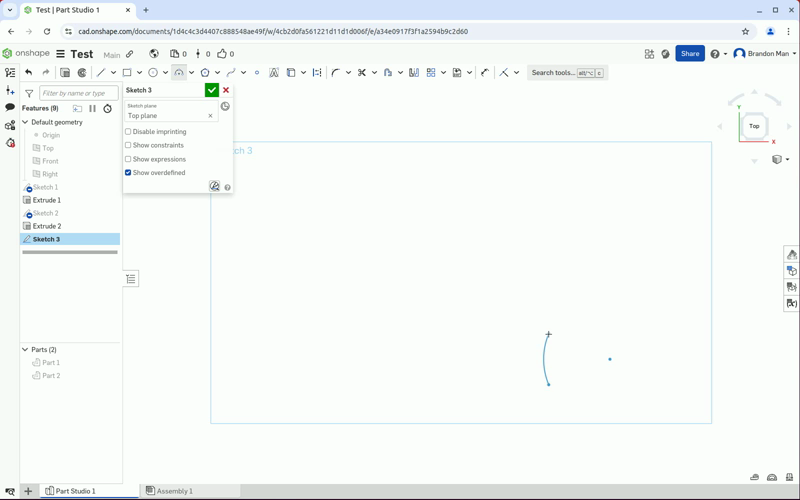
click(548, 333)
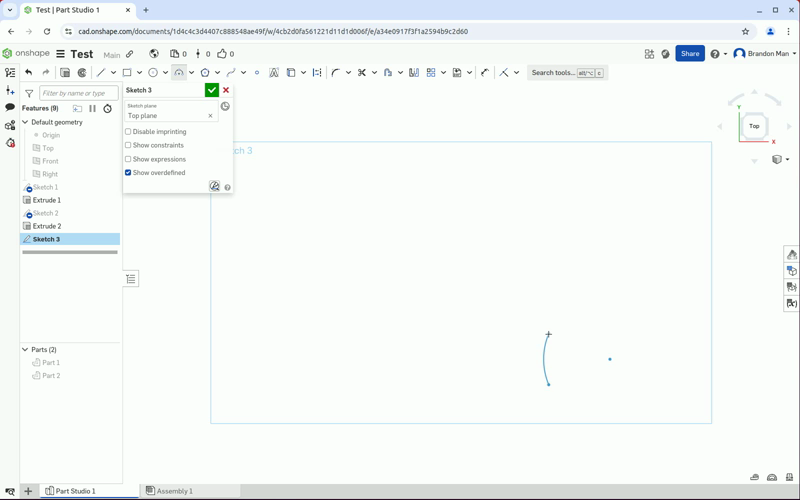
mouse_move(574, 359)
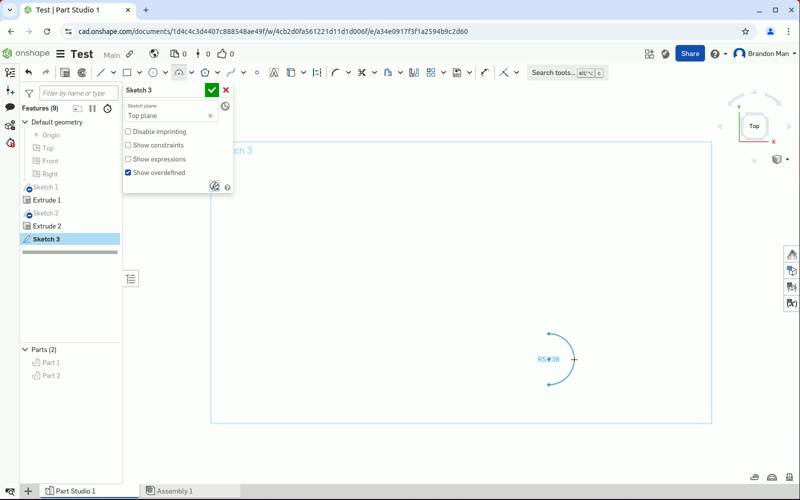
click(574, 359)
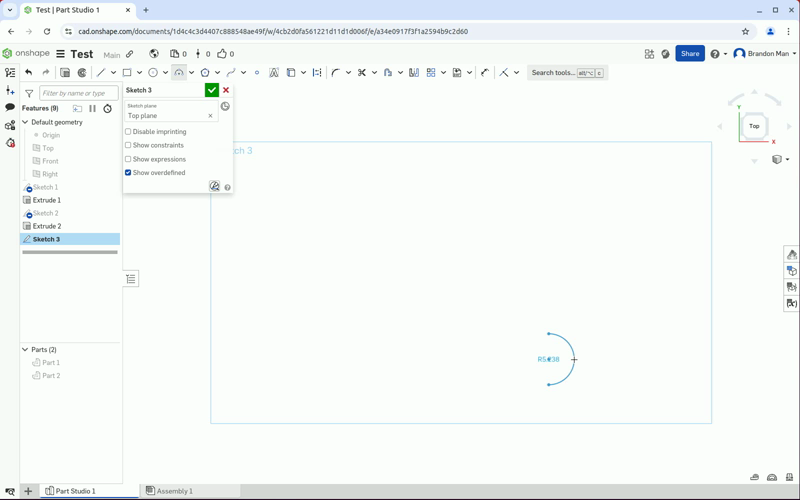
key_up(shift)
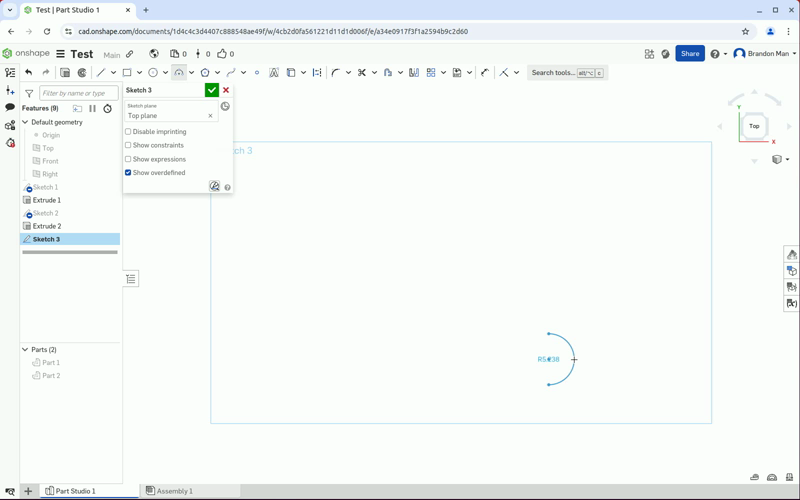
key(esc)
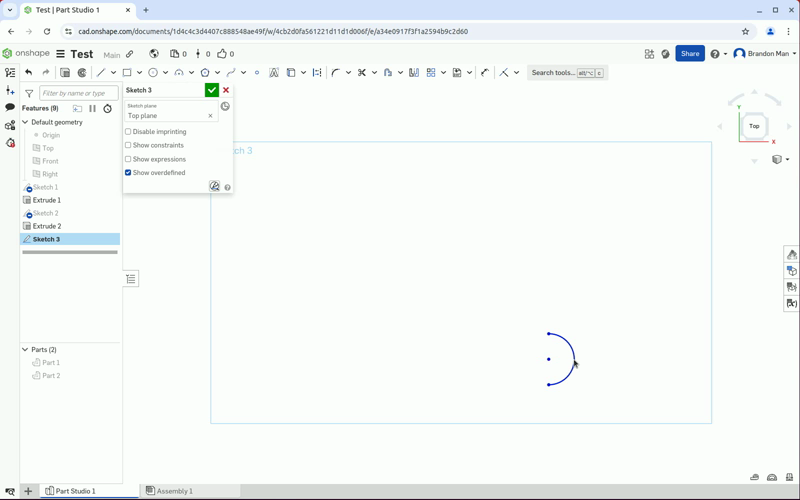
key(l)
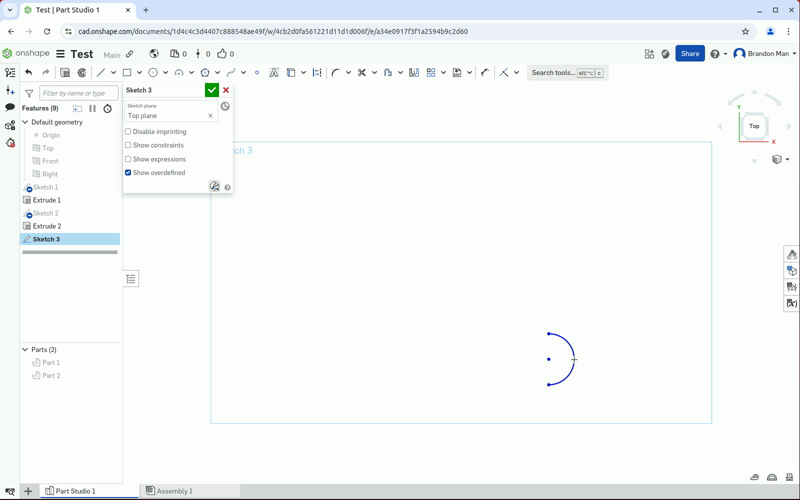
mouse_move(548, 333)
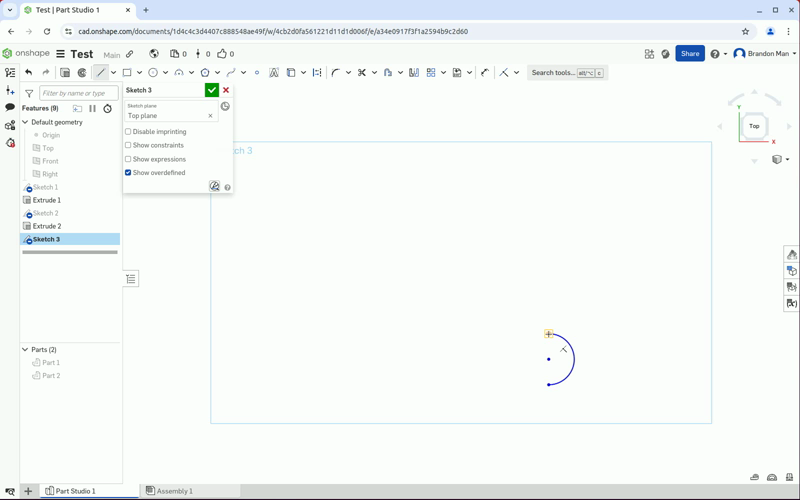
click(548, 333)
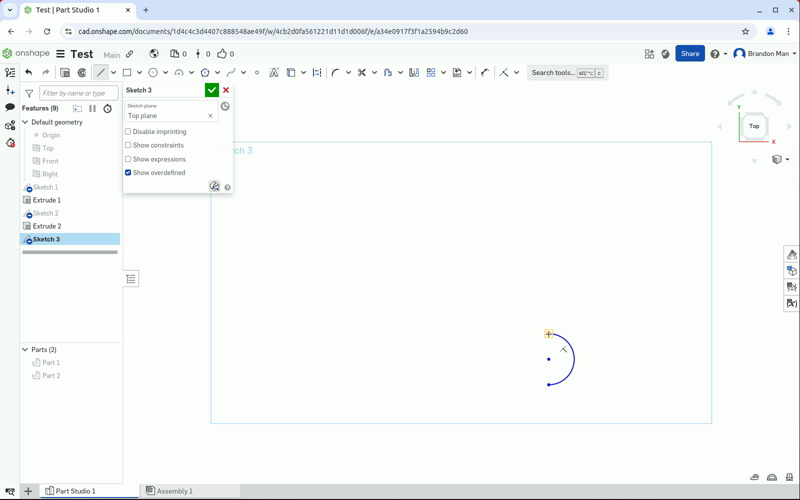
mouse_move(578, 333)
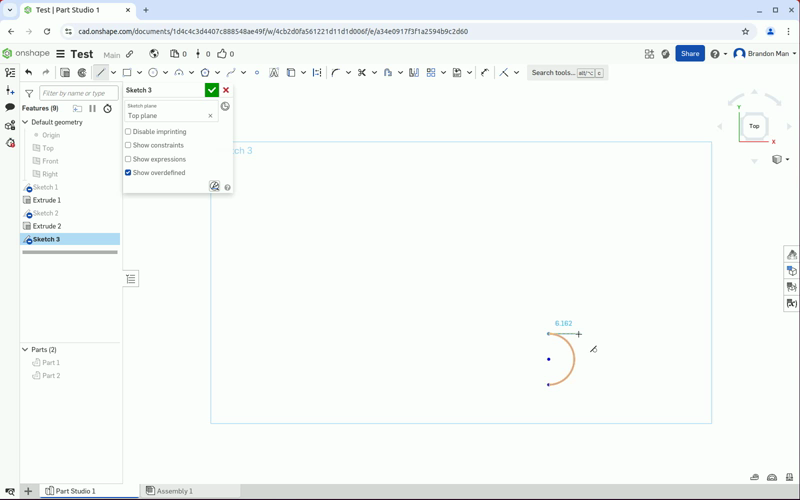
key_down(shift)
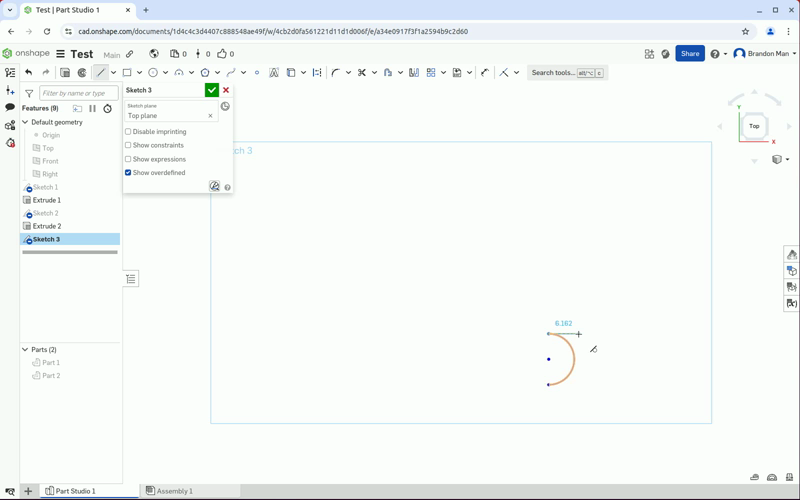
mouse_move(548, 384)
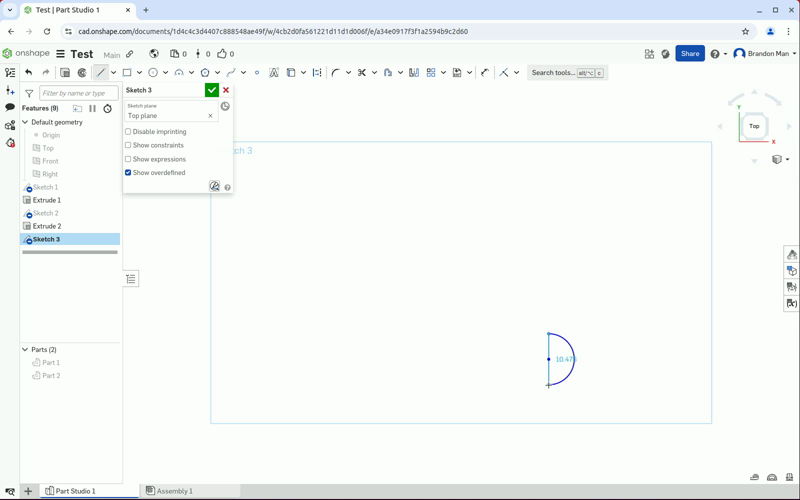
key_up(shift)
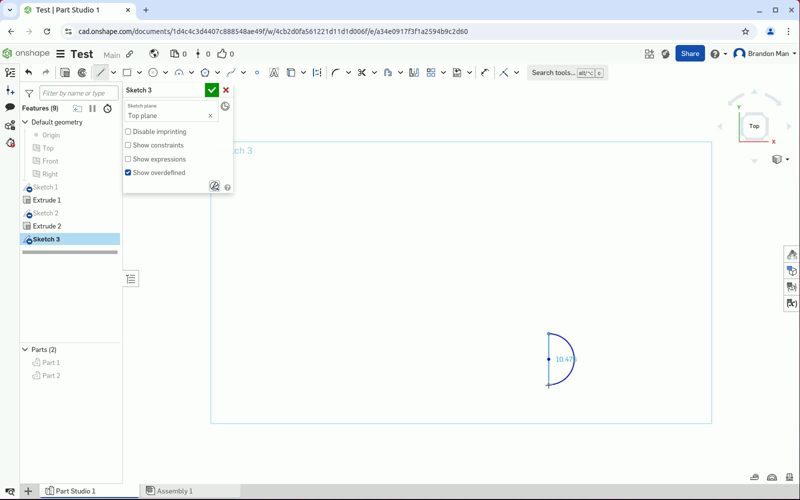
click(548, 384)
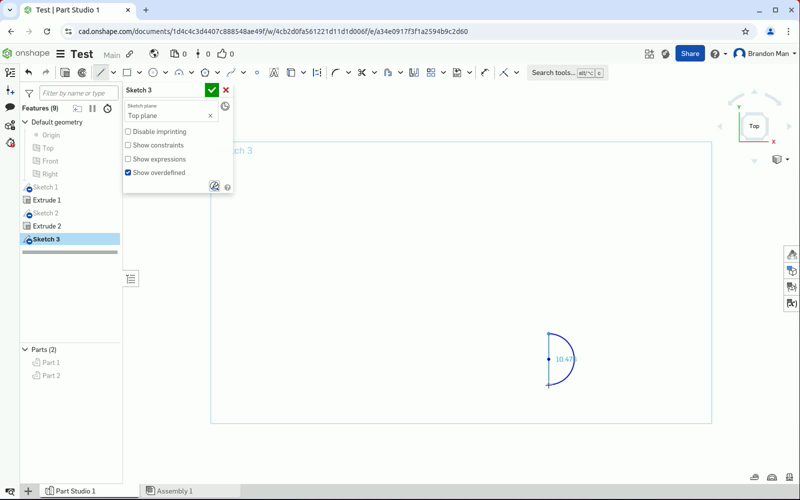
key(esc)
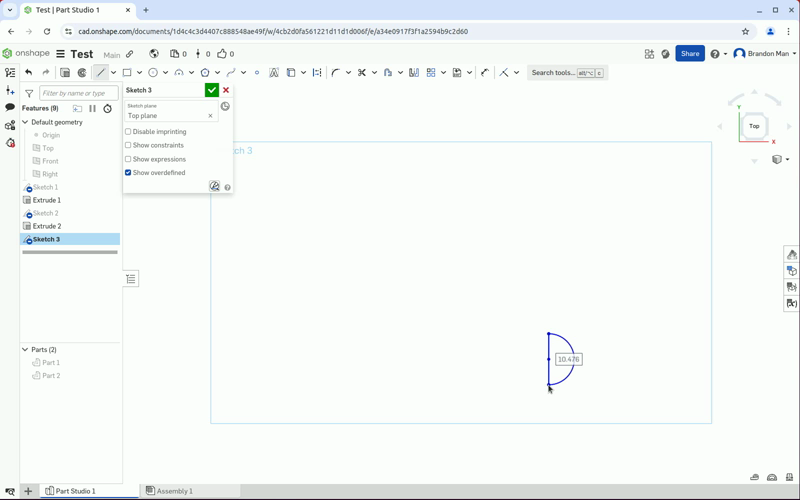
mouse_move(560, 381)
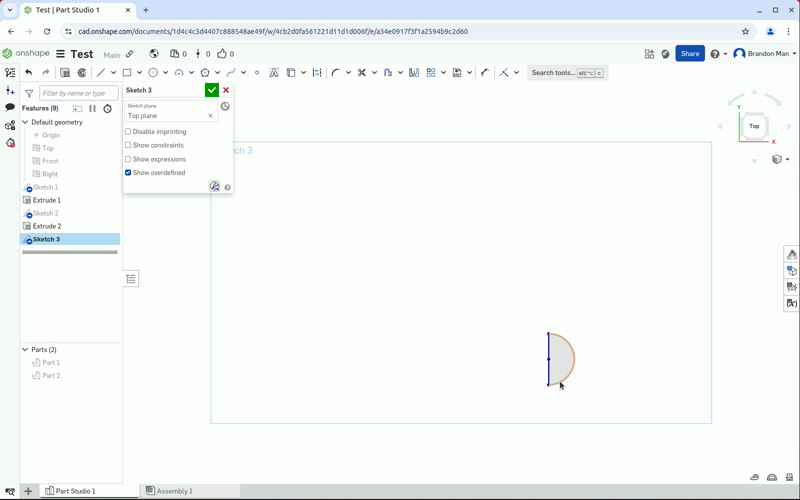
scroll(6)
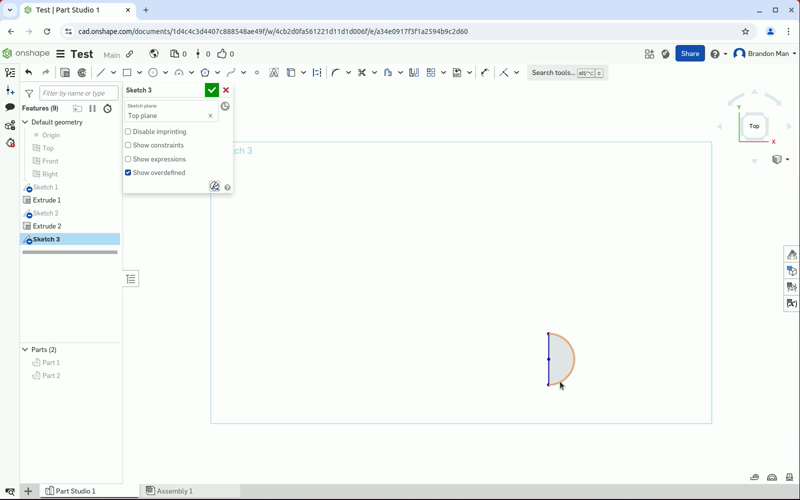
scroll(6)
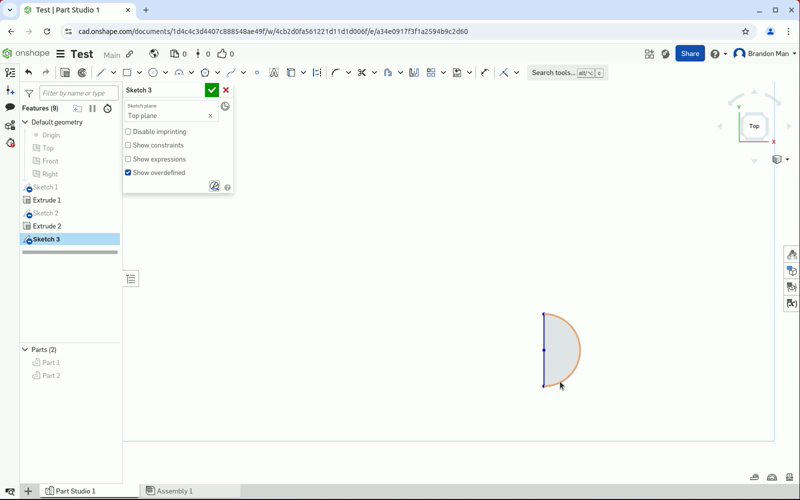
scroll(6)
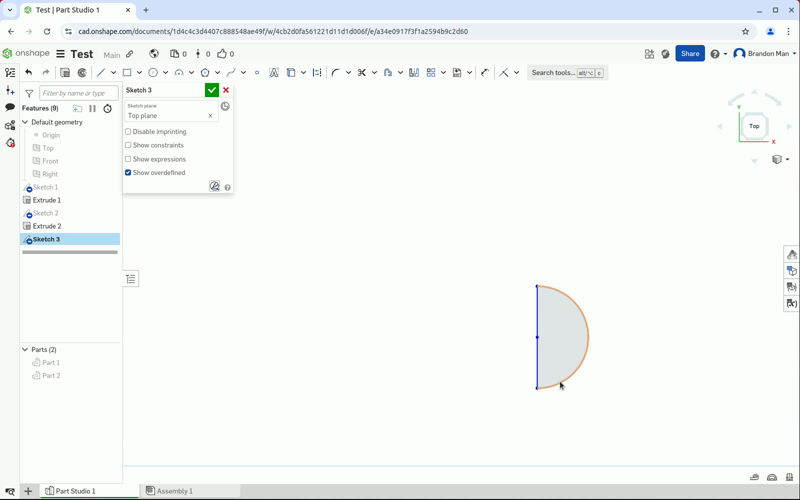
scroll(6)
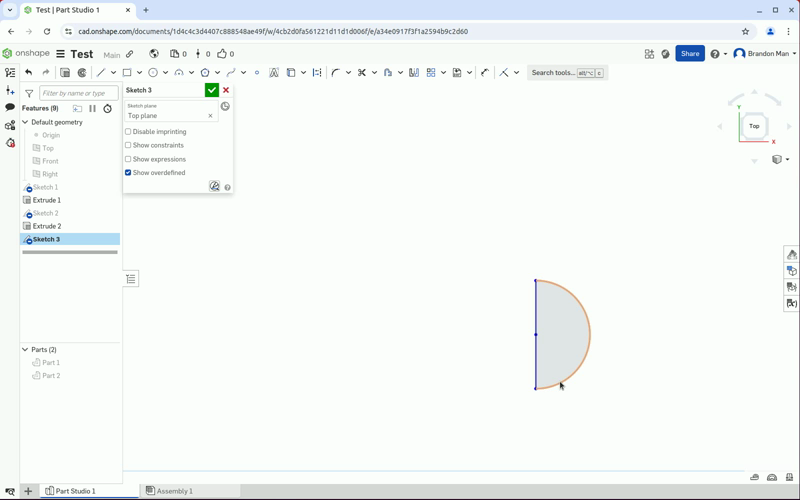
scroll(6)
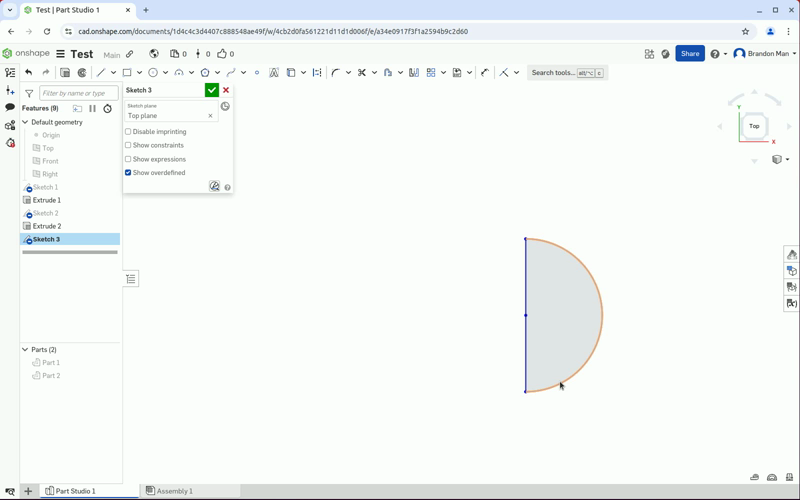
scroll(6)
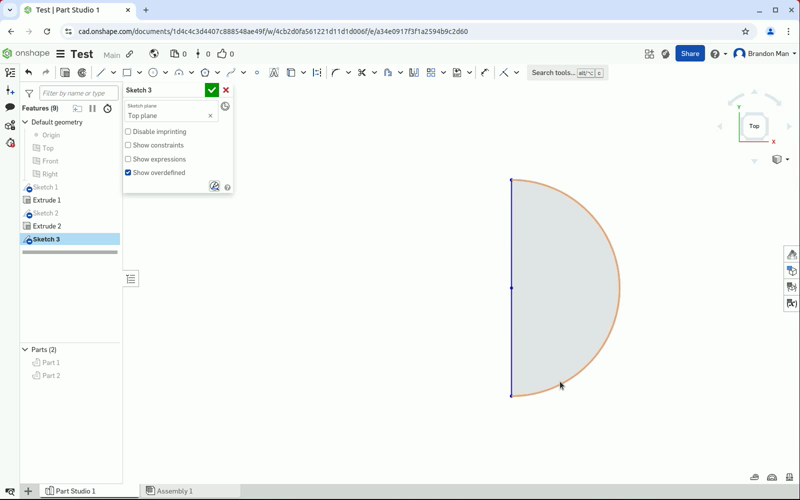
scroll(6)
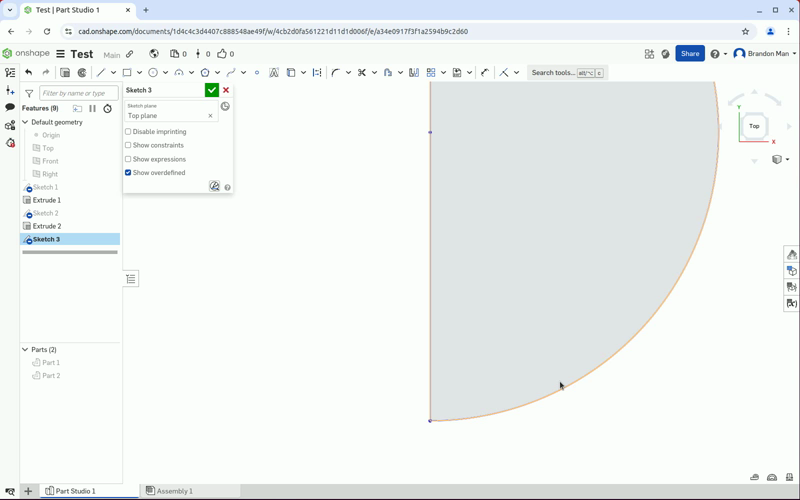
click(560, 381)
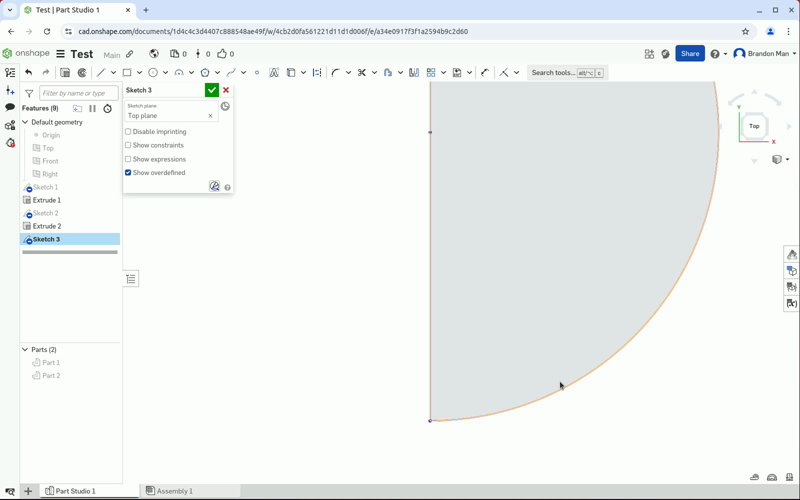
scroll(-6)
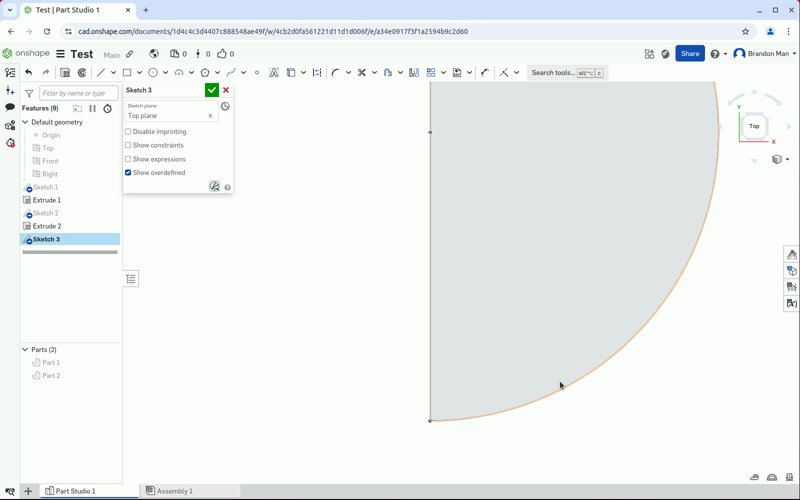
scroll(-6)
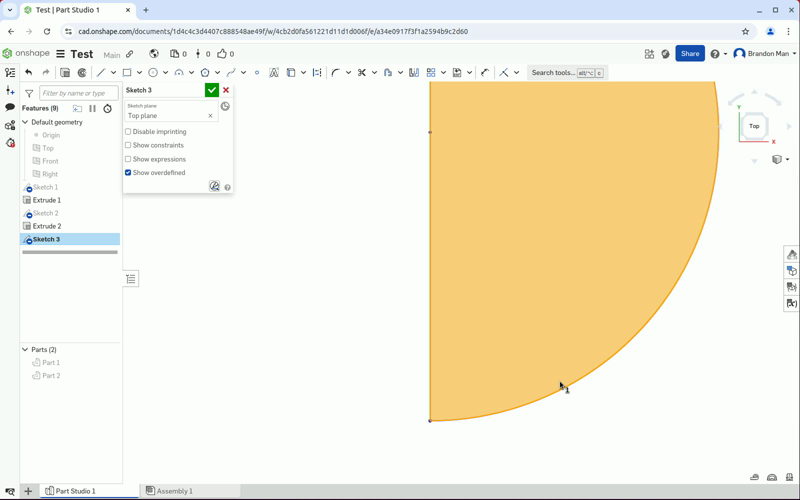
scroll(-6)
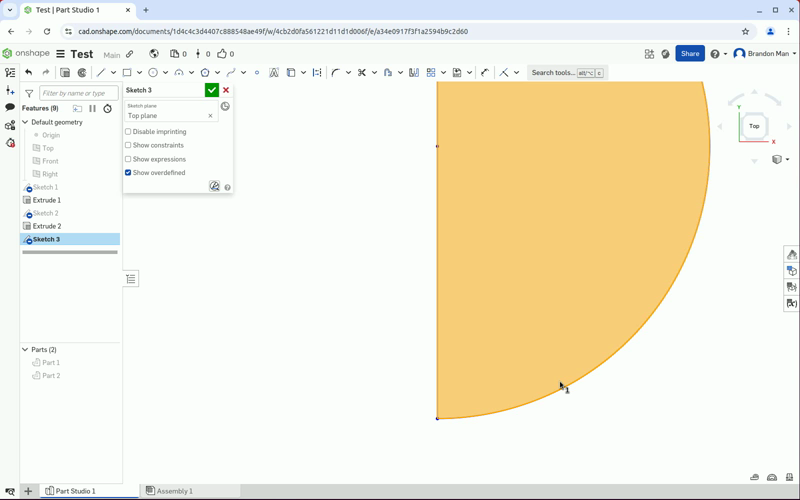
scroll(-6)
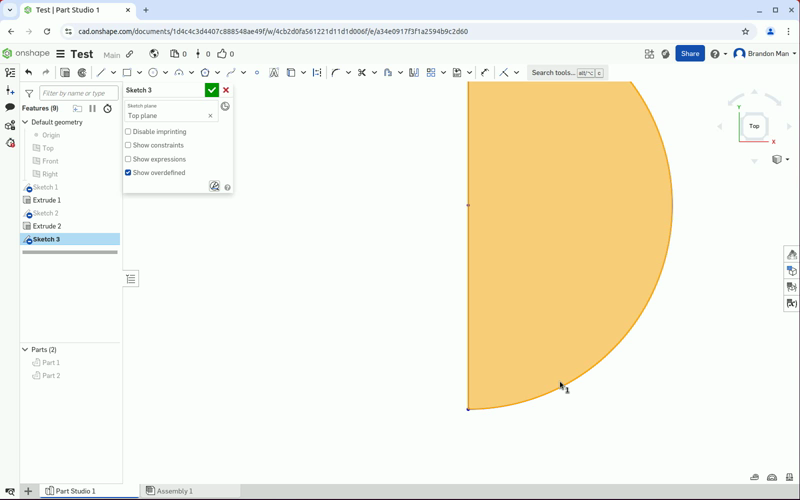
scroll(-6)
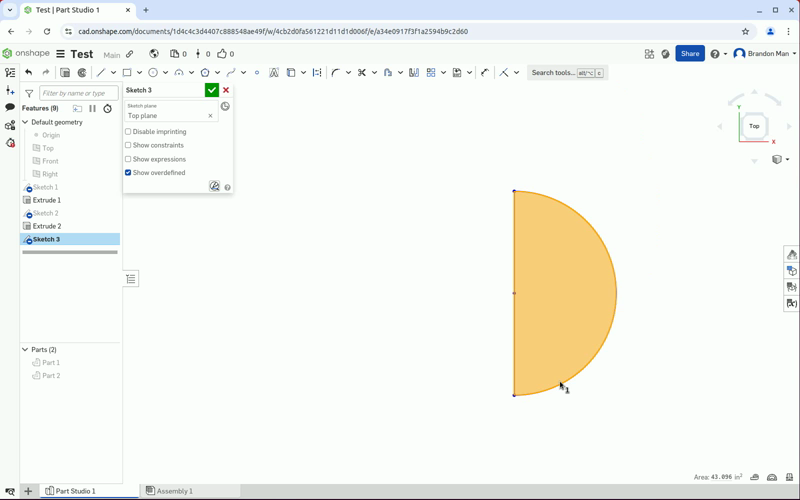
scroll(-6)
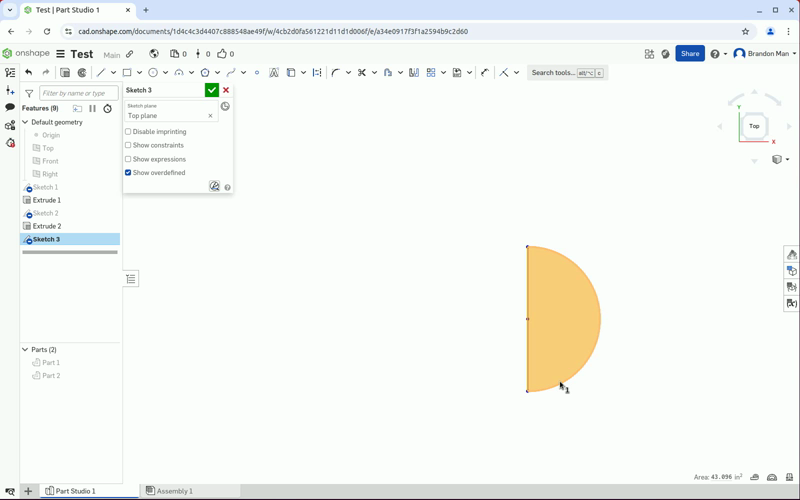
scroll(-6)
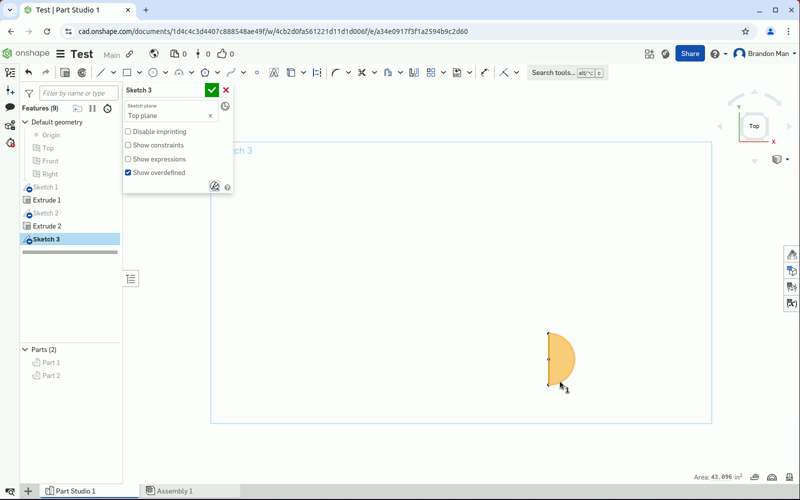
mouse_move(73, 352)
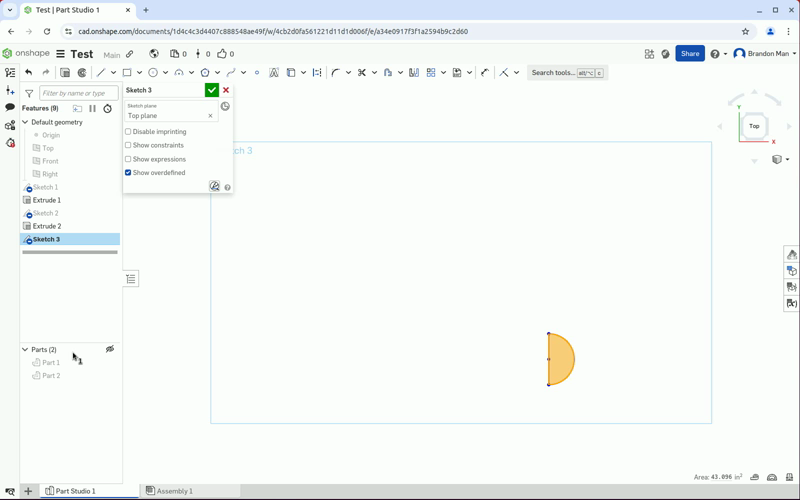
key(shift+y)
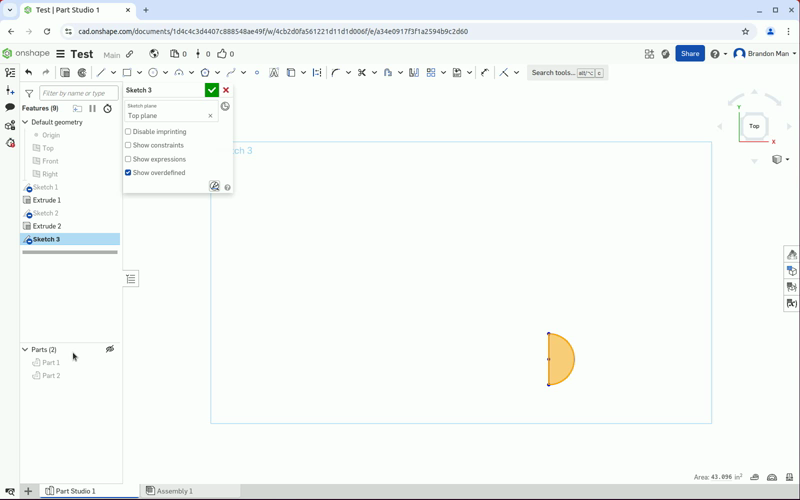
key(shift+e)
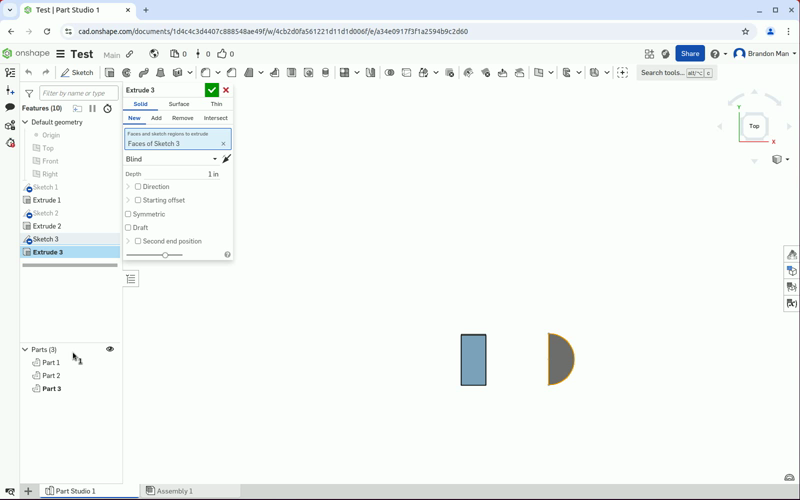
mouse_move(143, 106)
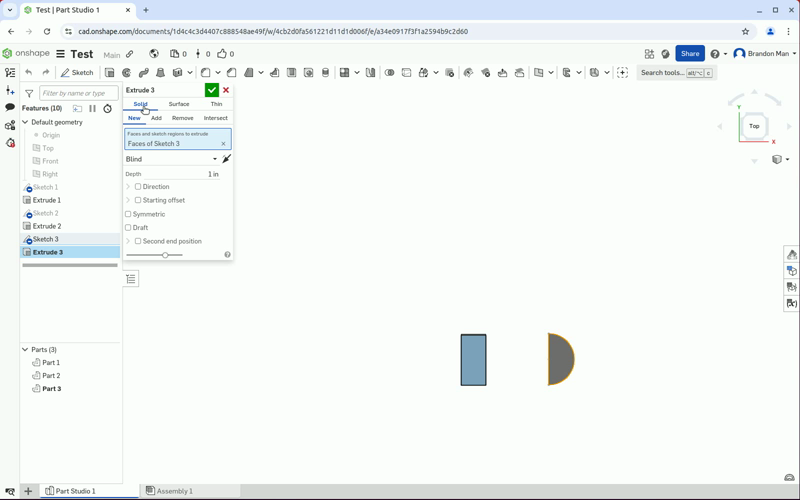
click(143, 106)
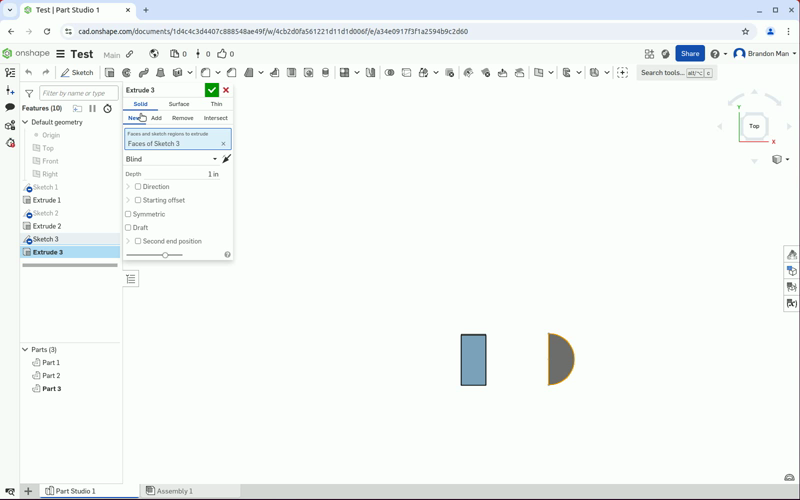
mouse_move(137, 120)
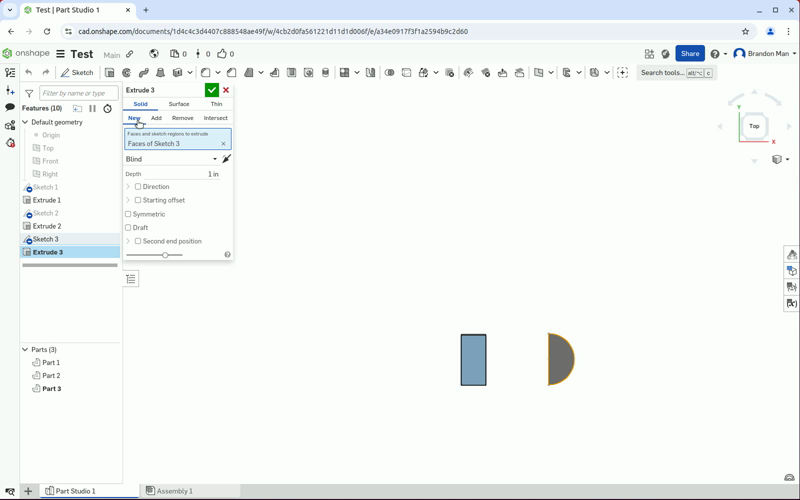
click(137, 120)
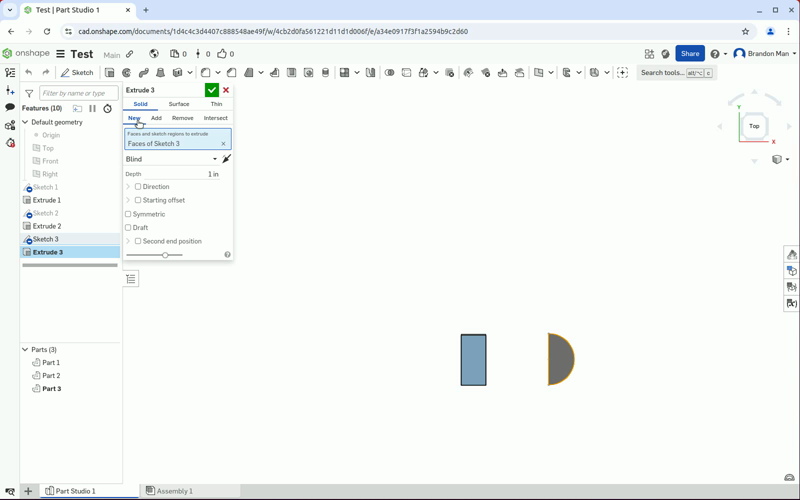
key(tab, 4)
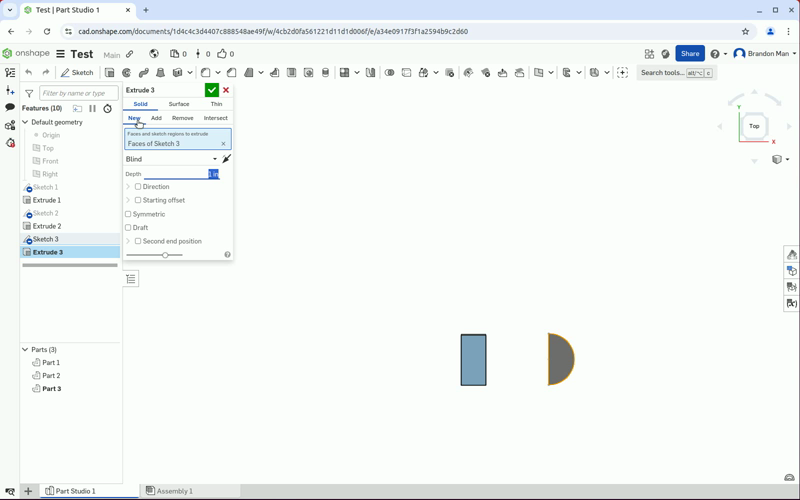
text(5.055)
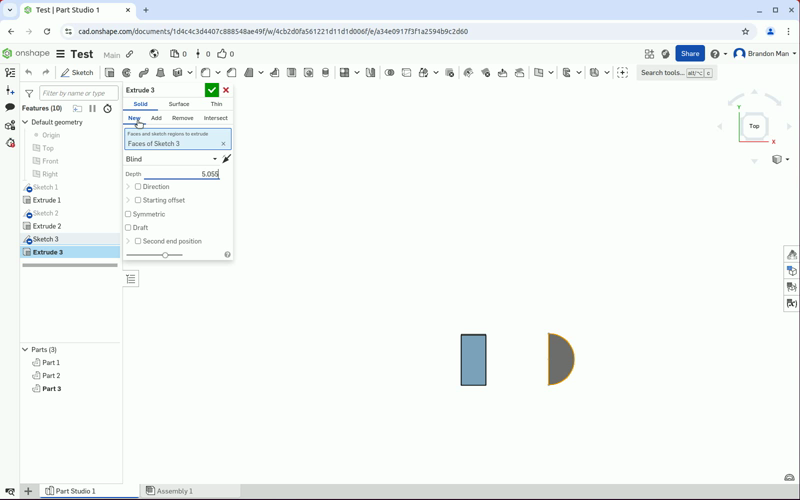
key(enter)
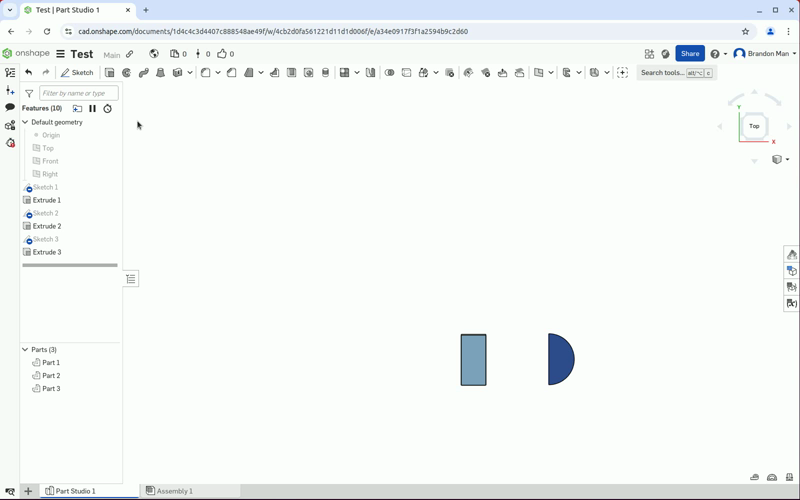
key(shift+h)
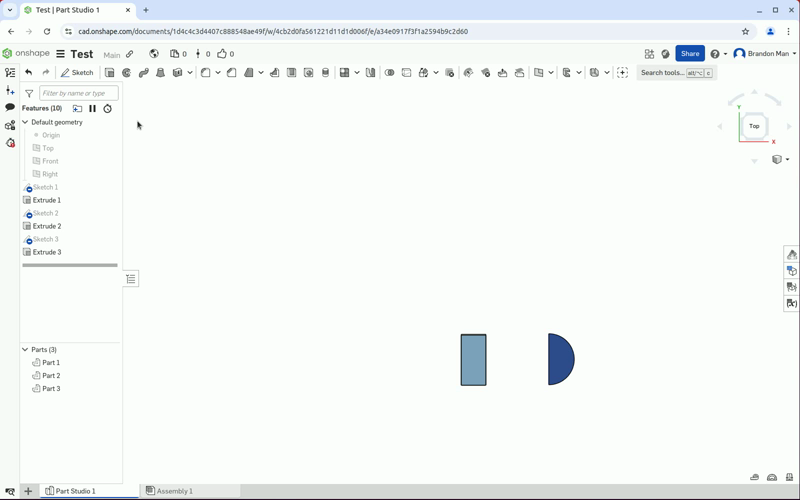
key(shift+h)
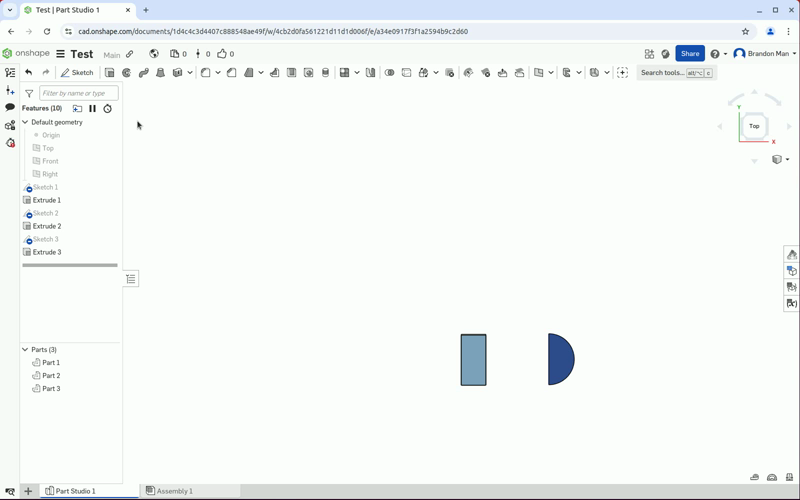
mouse_move(73, 189)
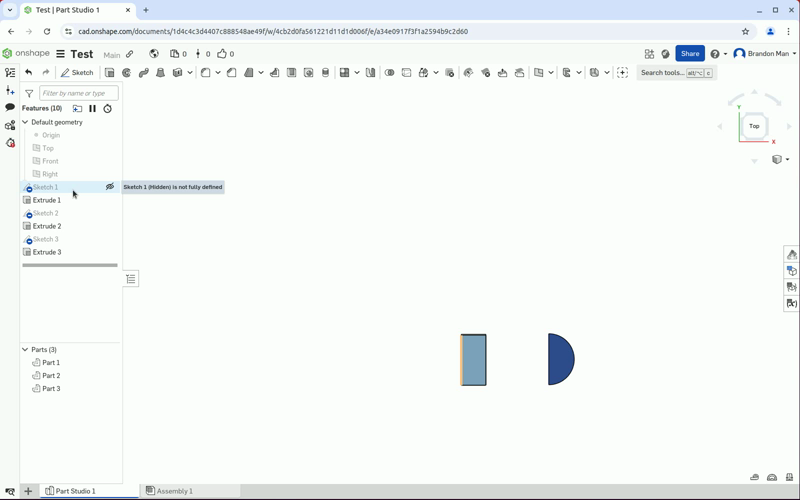
click(73, 189)
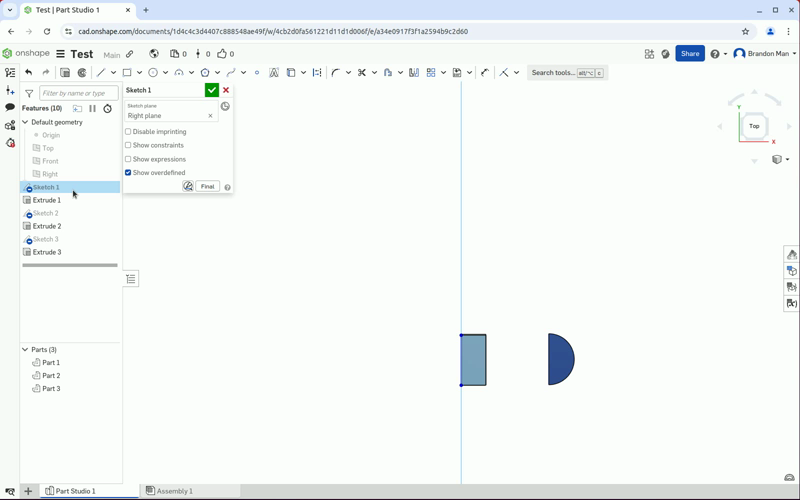
mouse_move(229, 92)
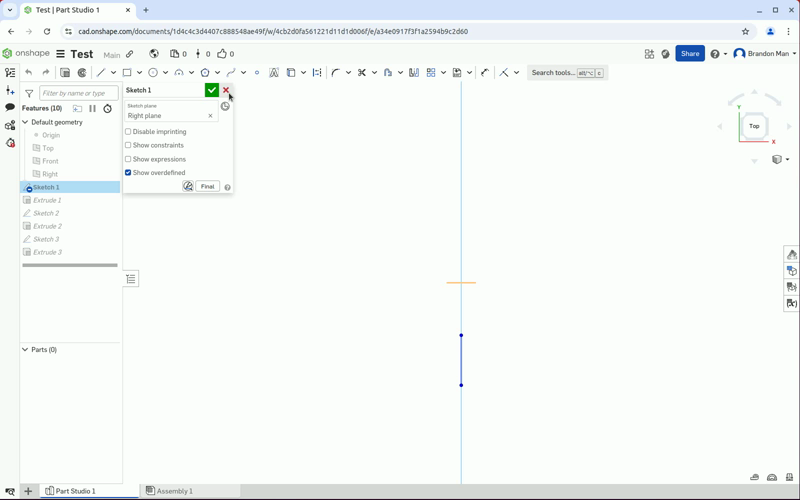
click(229, 92)
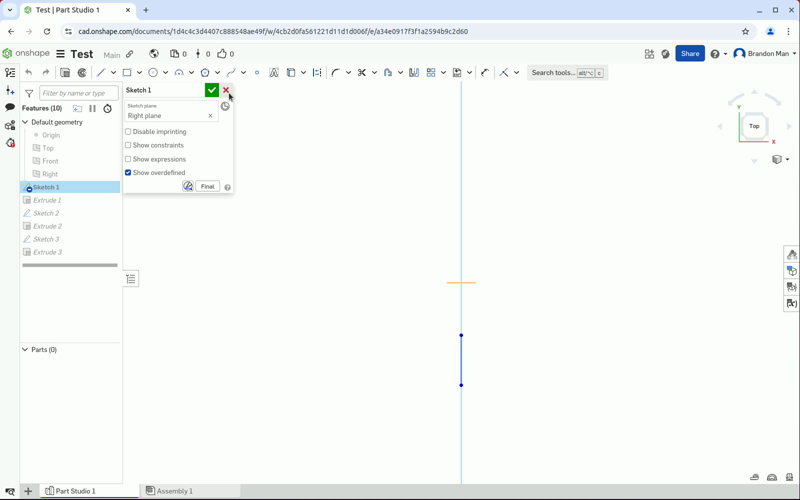
key(shift+s)
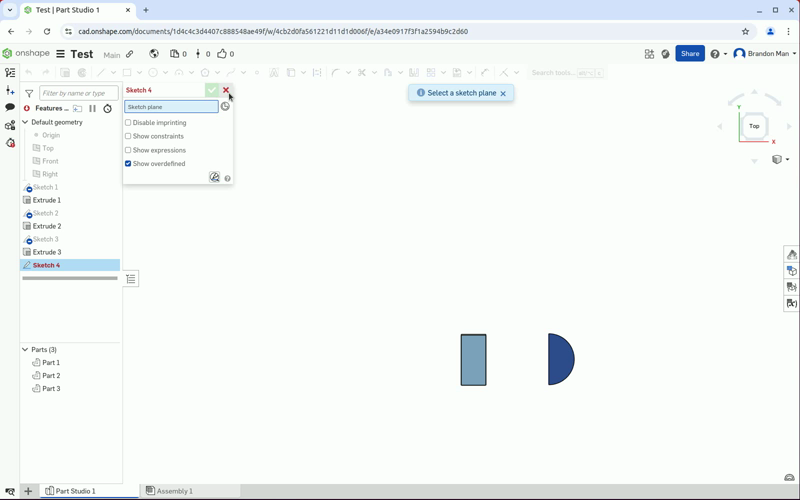
mouse_move(73, 150)
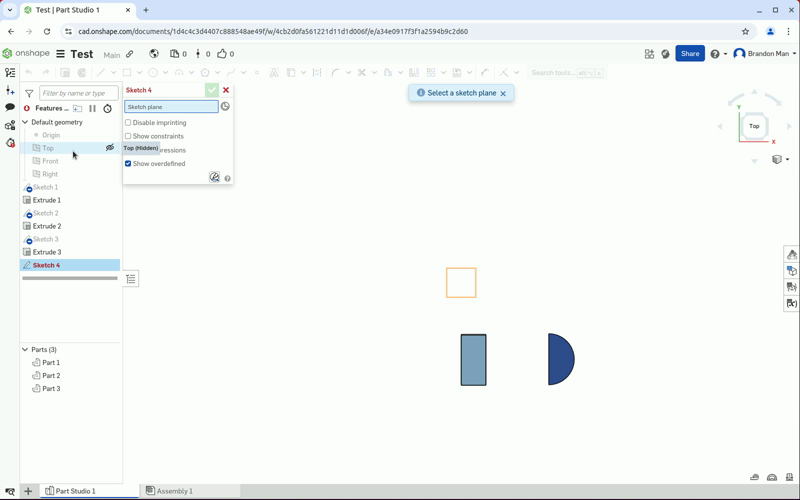
click(73, 150)
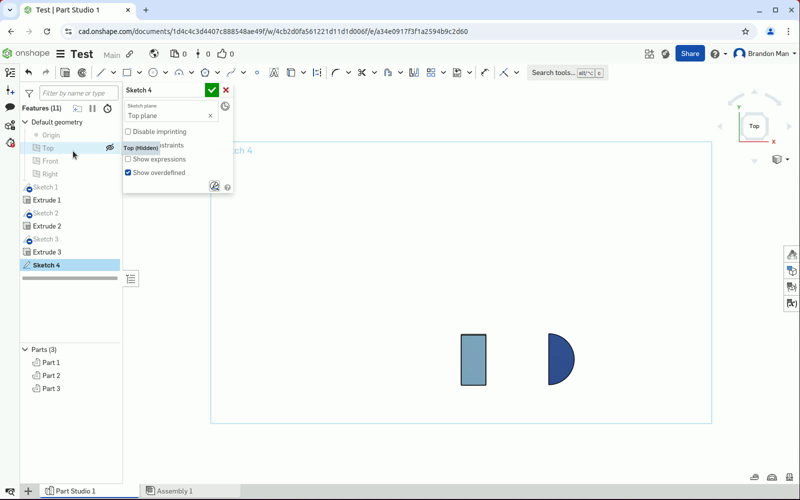
mouse_move(73, 352)
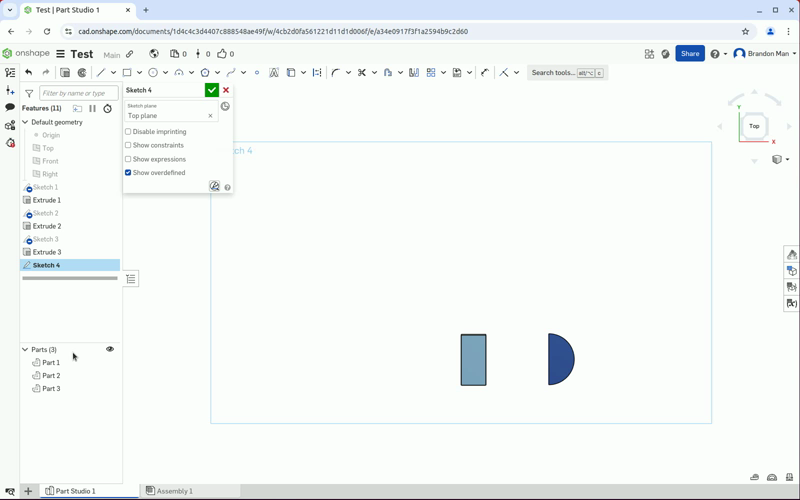
key(y)
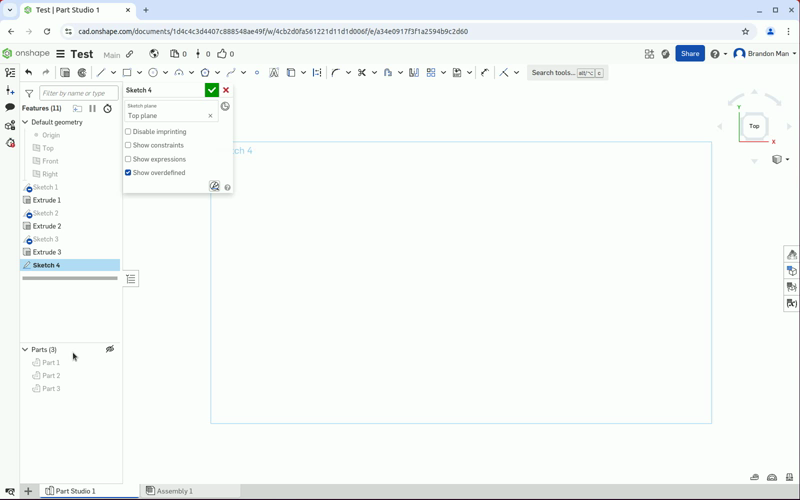
key(l)
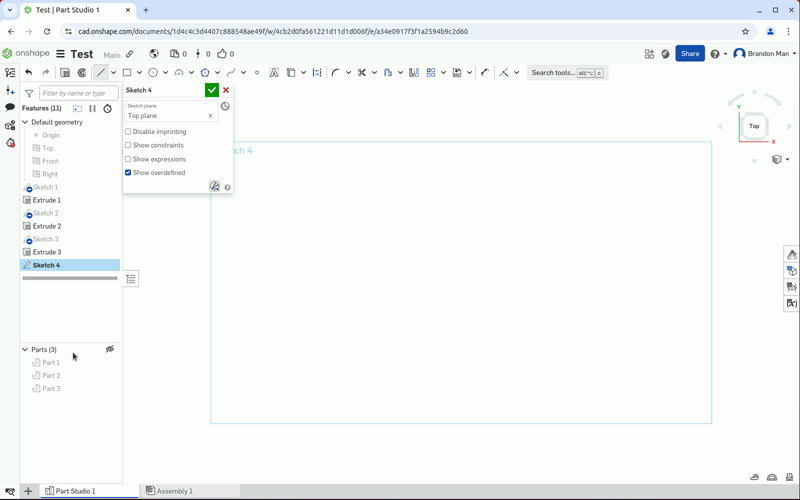
key_down(shift)
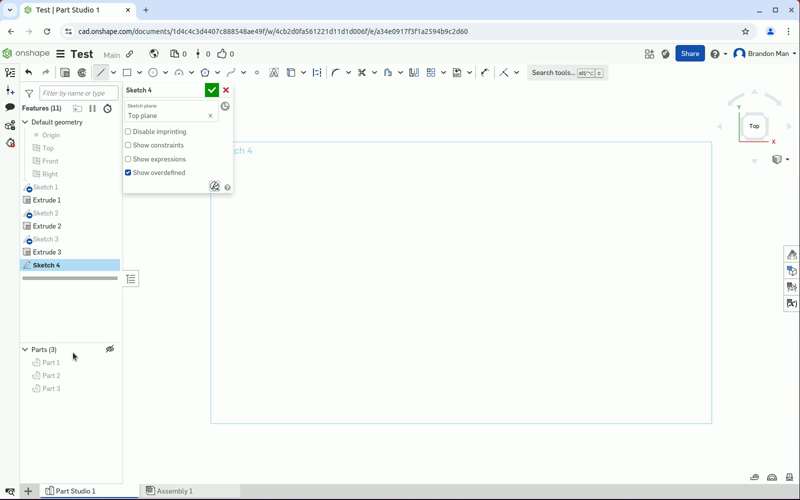
mouse_move(485, 384)
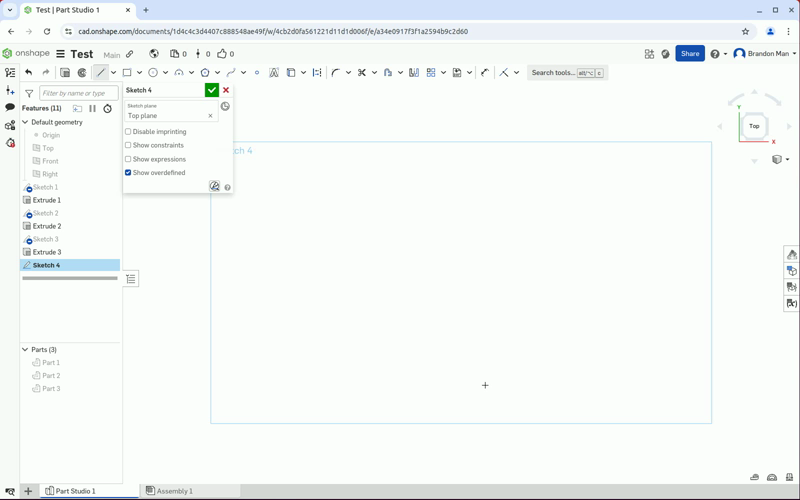
click(485, 384)
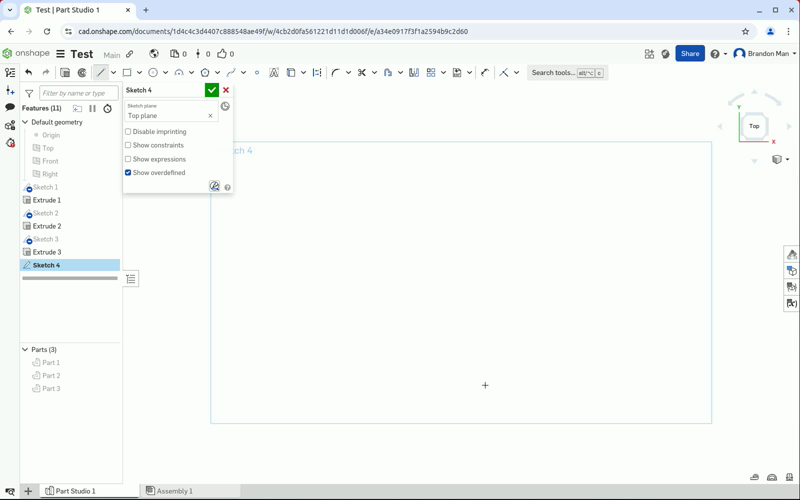
key_up(shift)
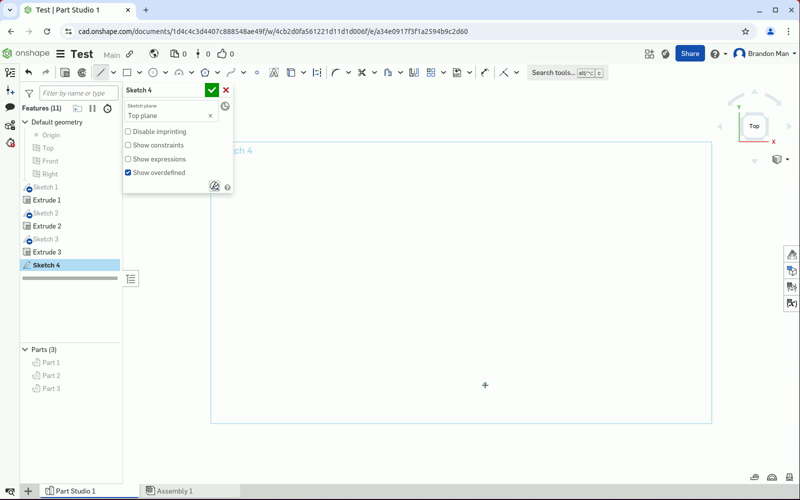
key_down(shift)
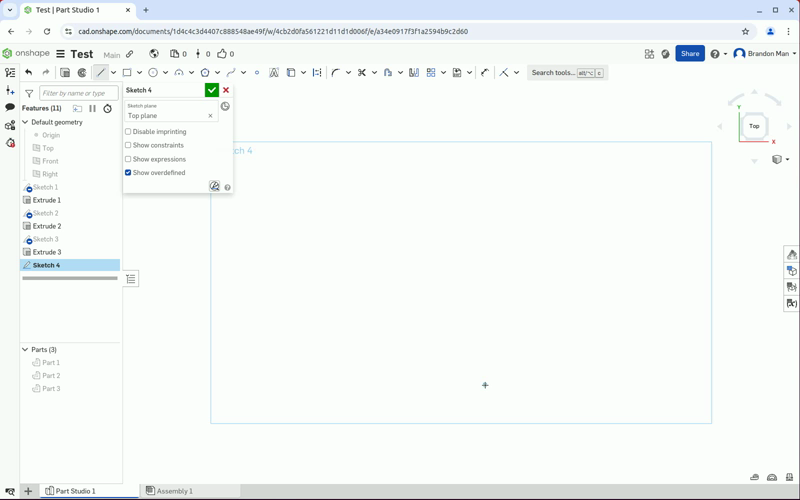
mouse_move(548, 384)
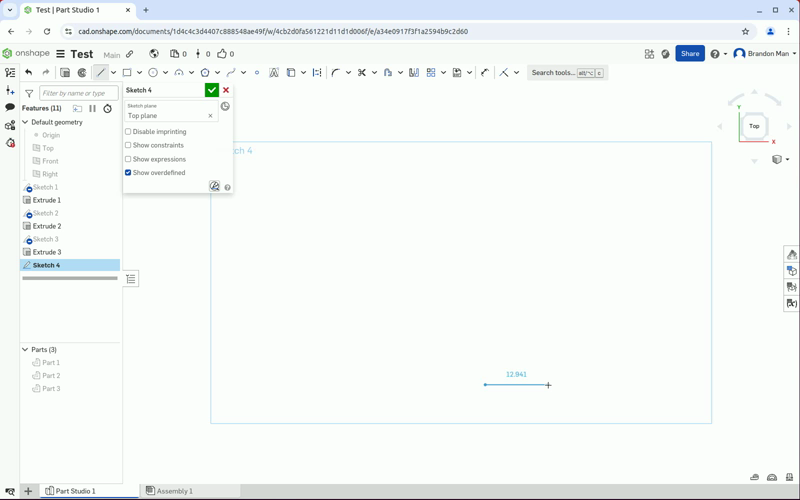
click(548, 384)
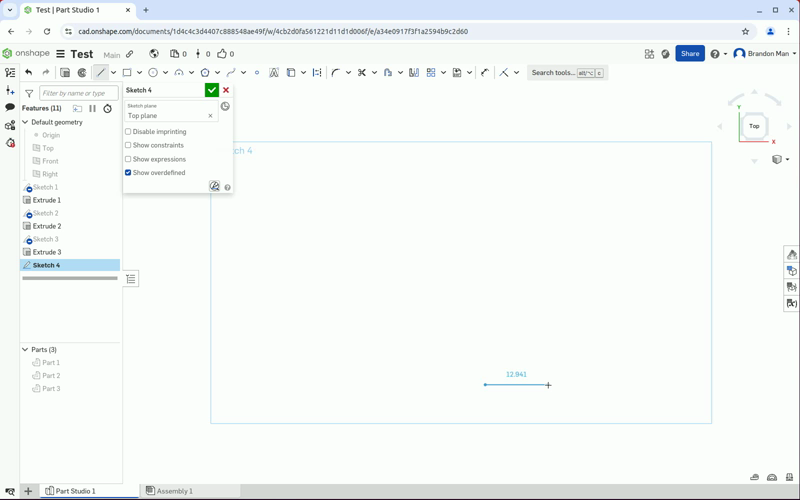
key_up(shift)
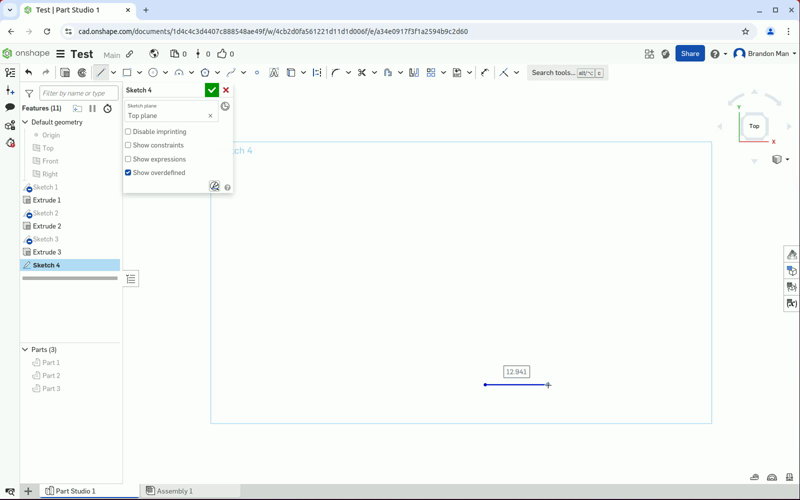
key_down(shift)
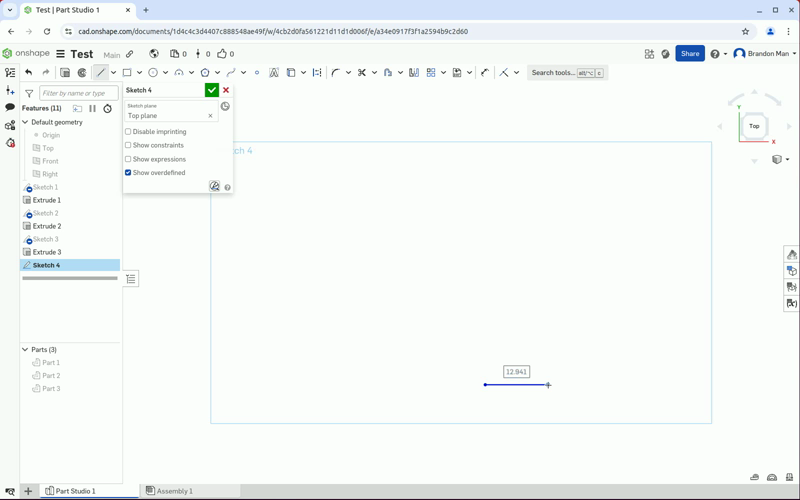
mouse_move(578, 384)
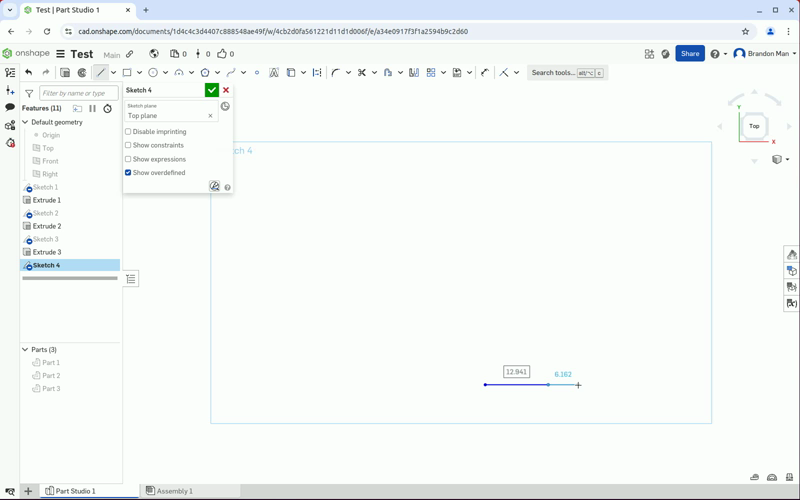
mouse_move(548, 334)
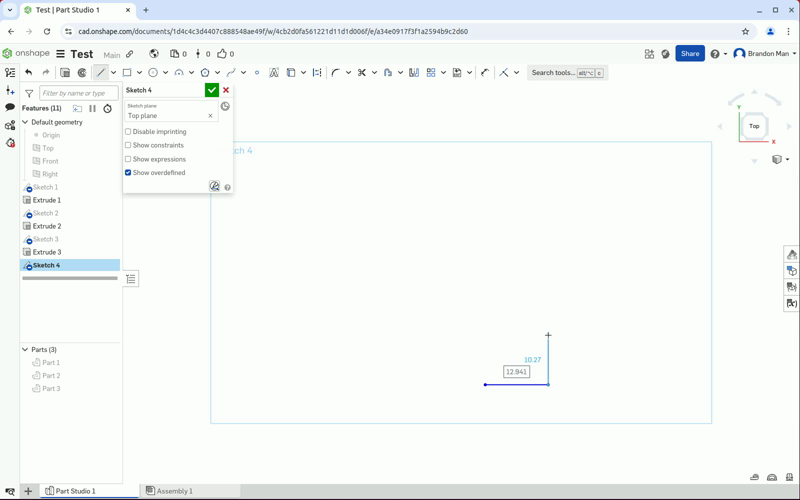
click(548, 334)
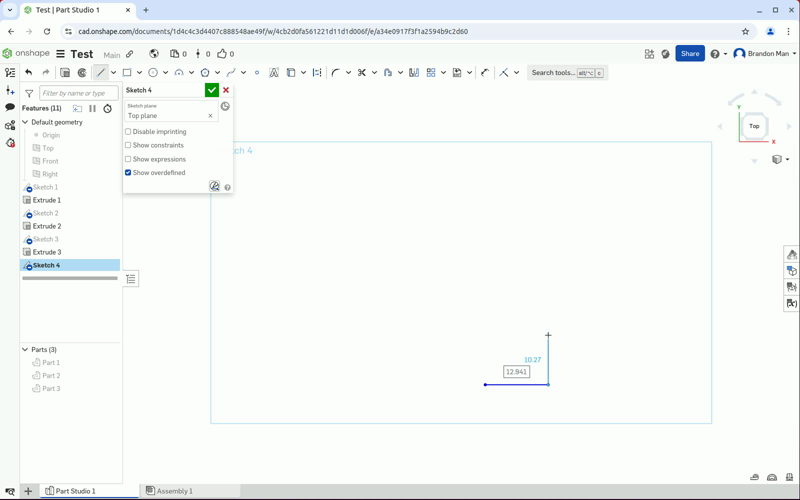
key_up(shift)
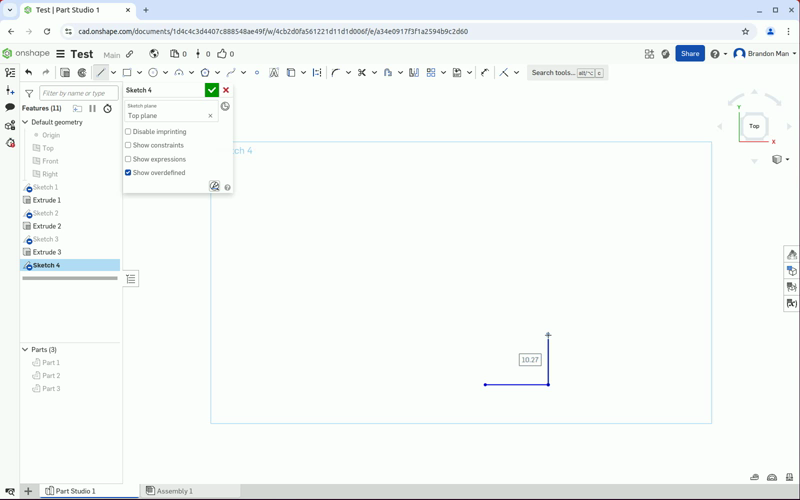
key_down(shift)
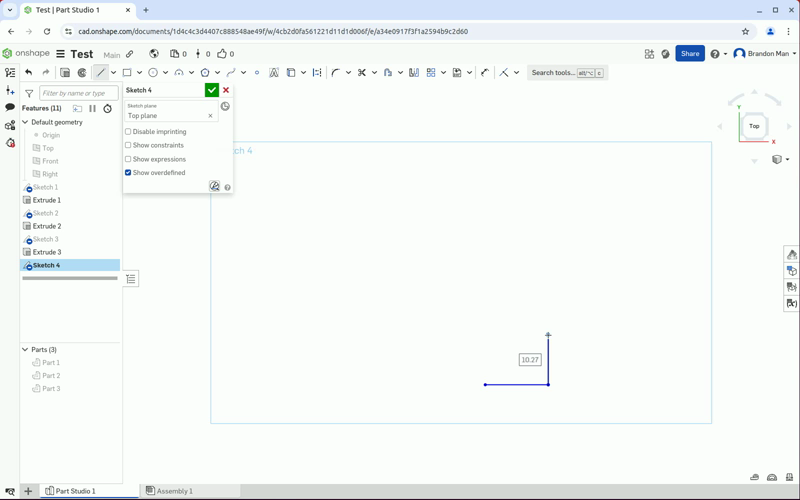
mouse_move(485, 334)
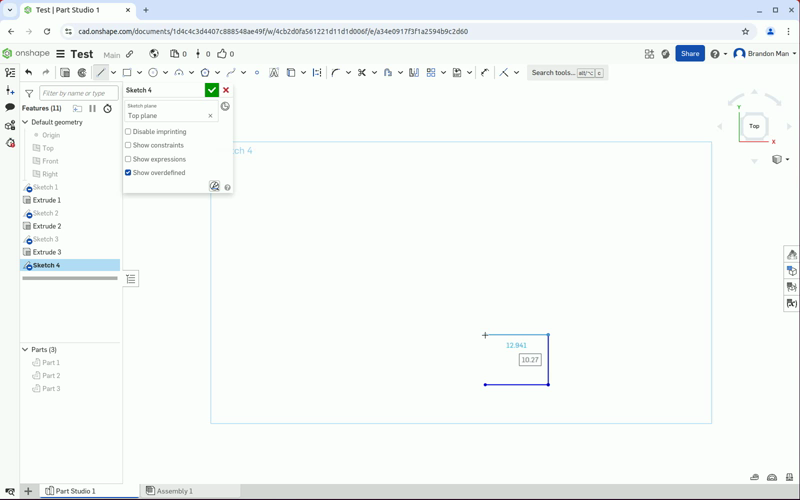
click(485, 334)
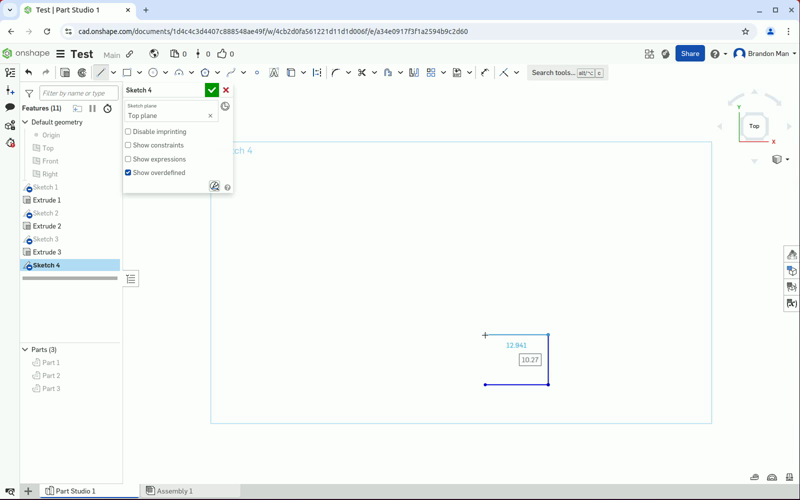
key_up(shift)
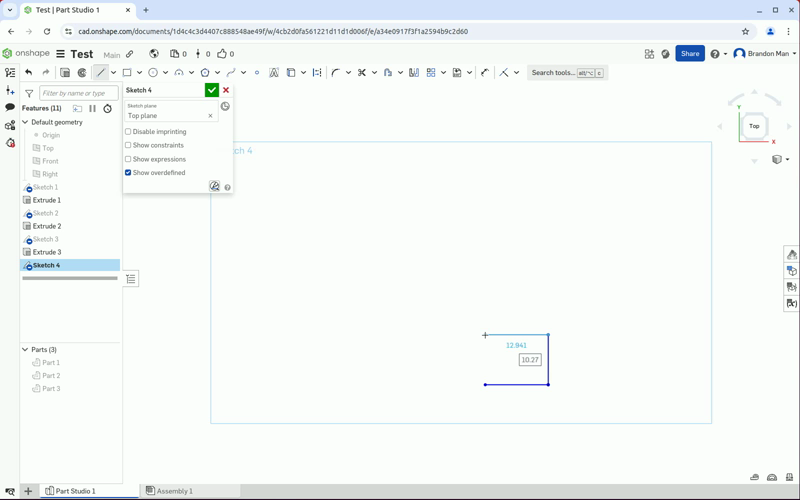
mouse_move(515, 334)
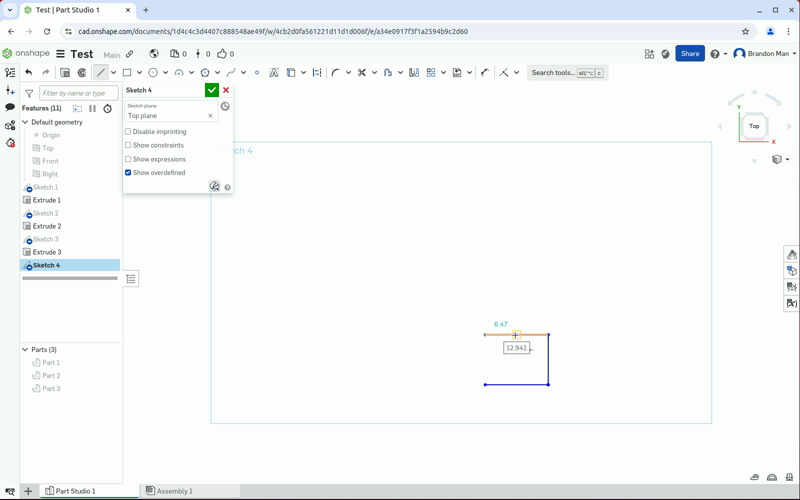
key_down(shift)
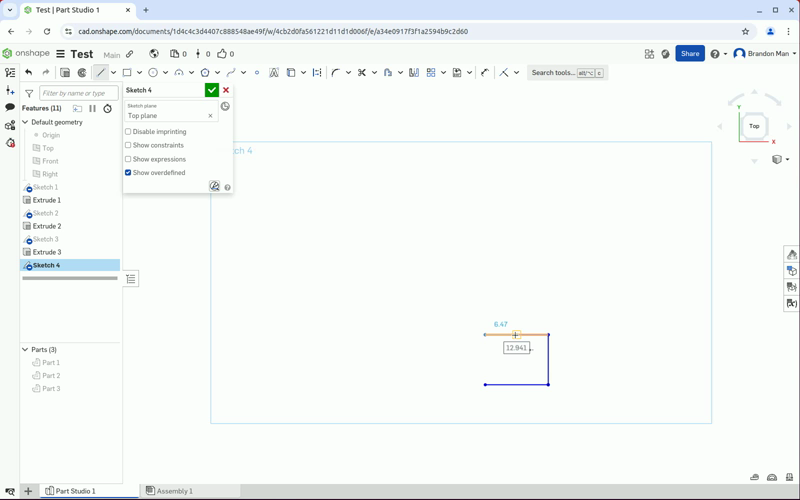
mouse_move(485, 384)
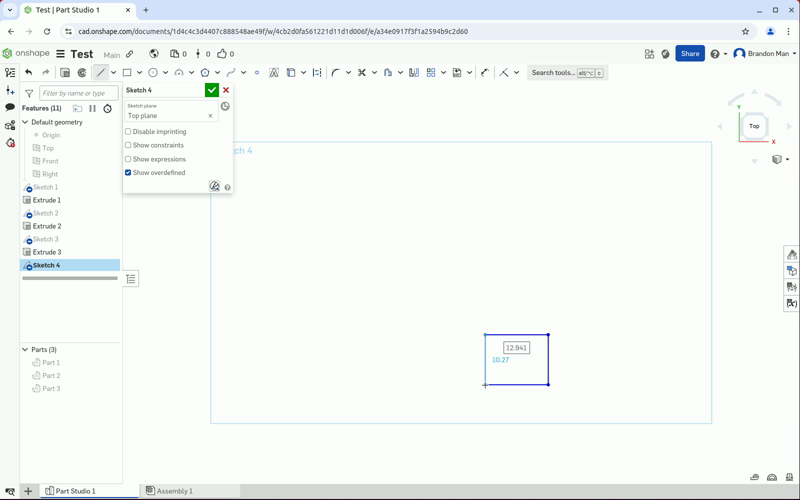
key_up(shift)
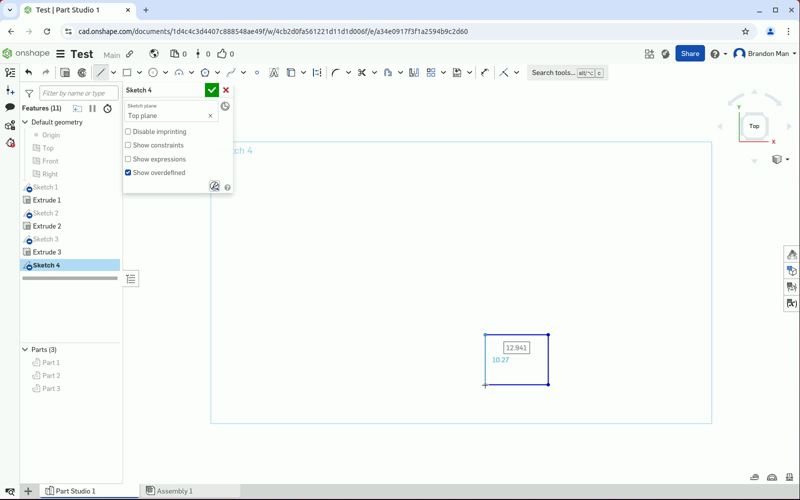
click(485, 384)
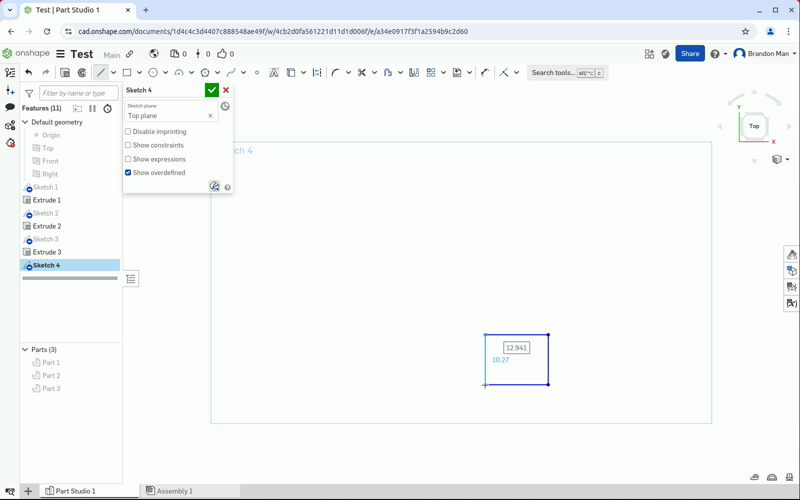
key(esc)
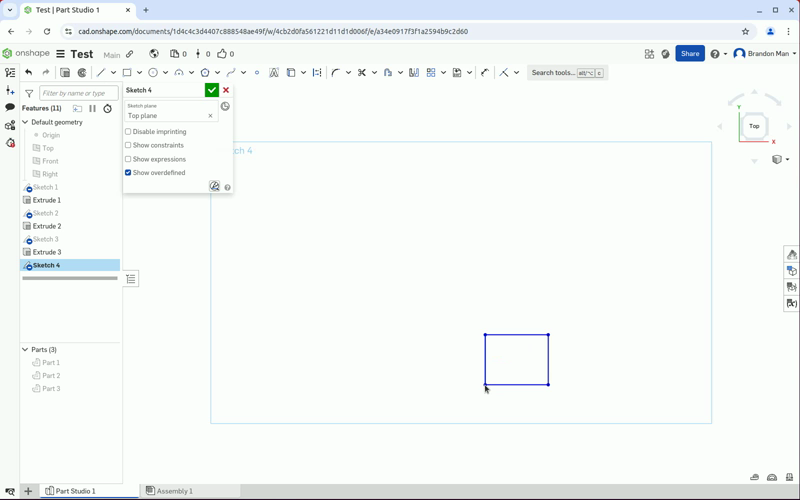
mouse_move(512, 361)
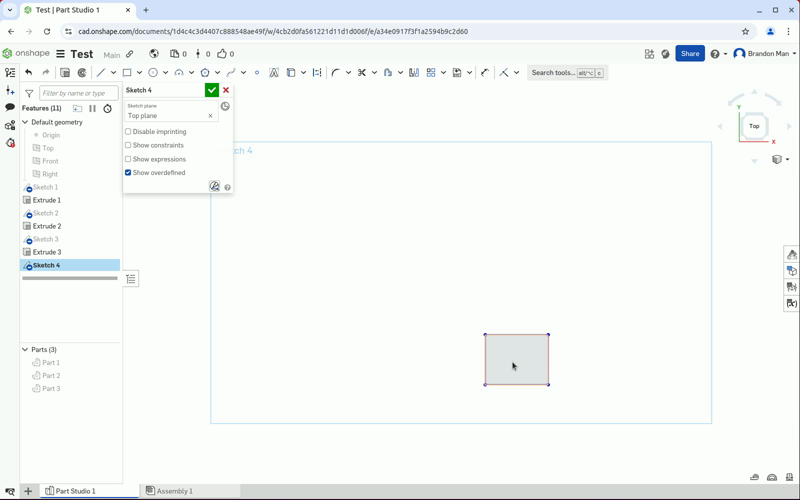
click(512, 361)
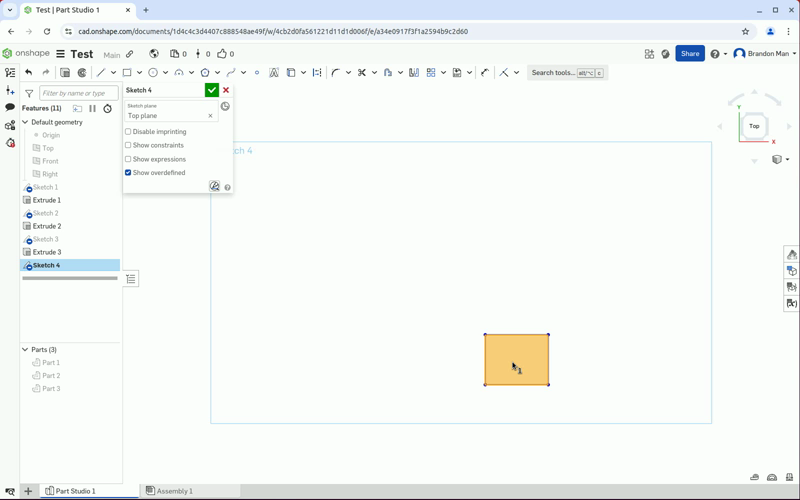
mouse_move(73, 352)
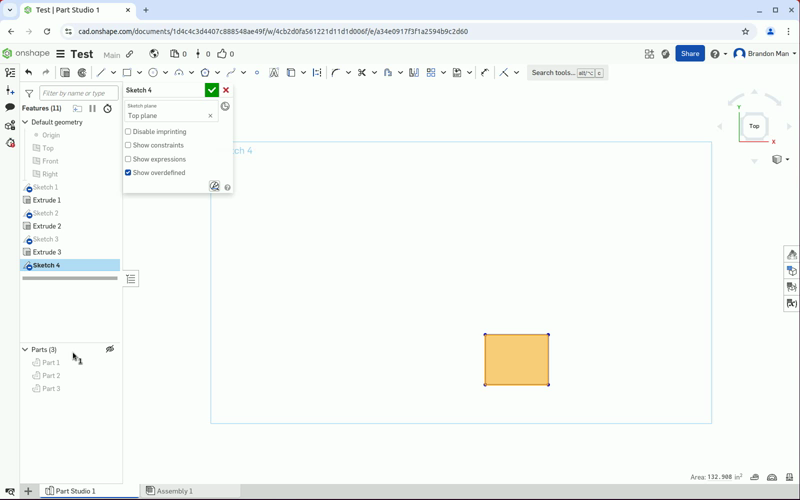
key(shift+y)
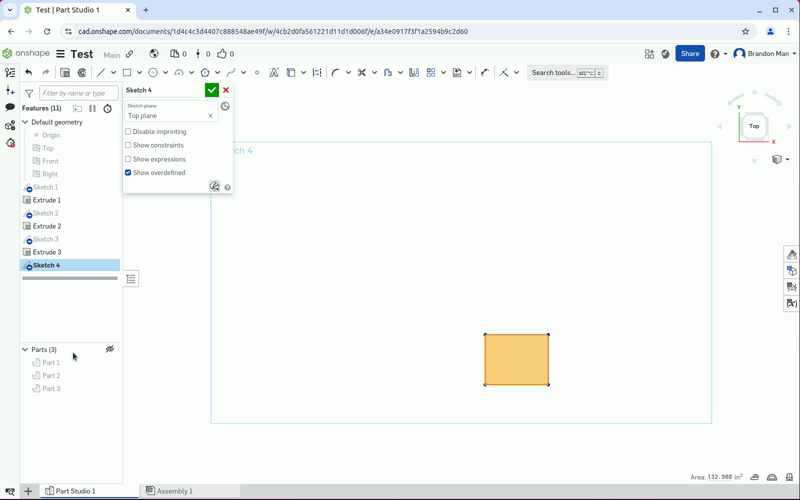
key(shift+e)
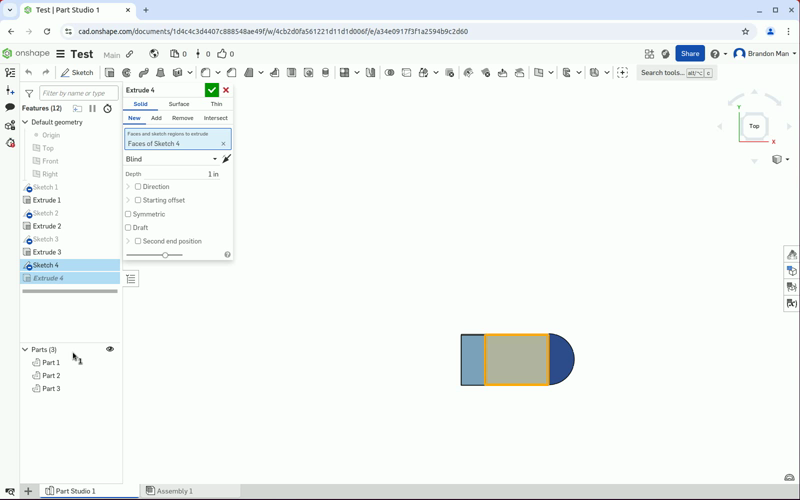
mouse_move(143, 106)
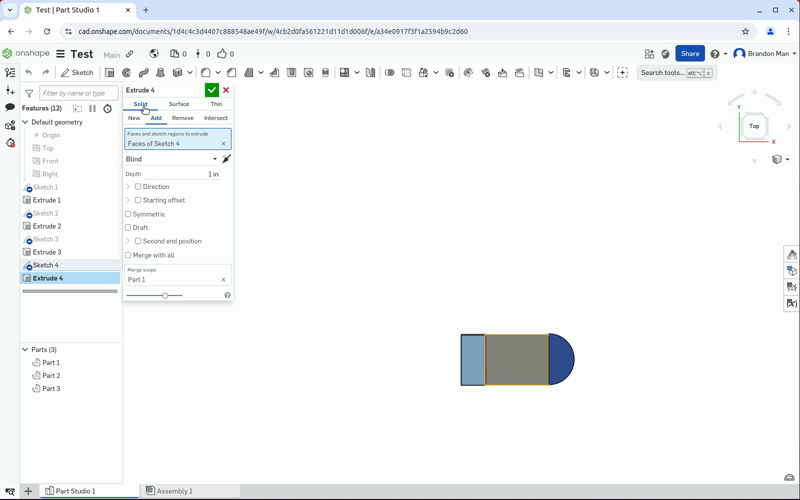
click(143, 106)
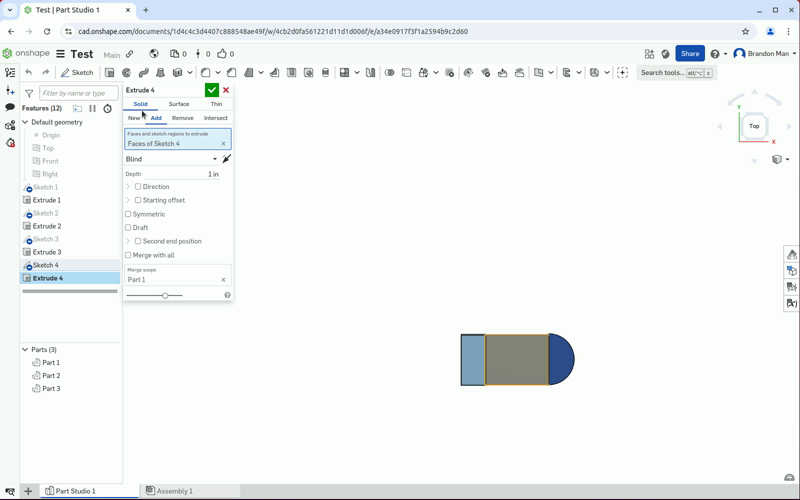
mouse_move(137, 120)
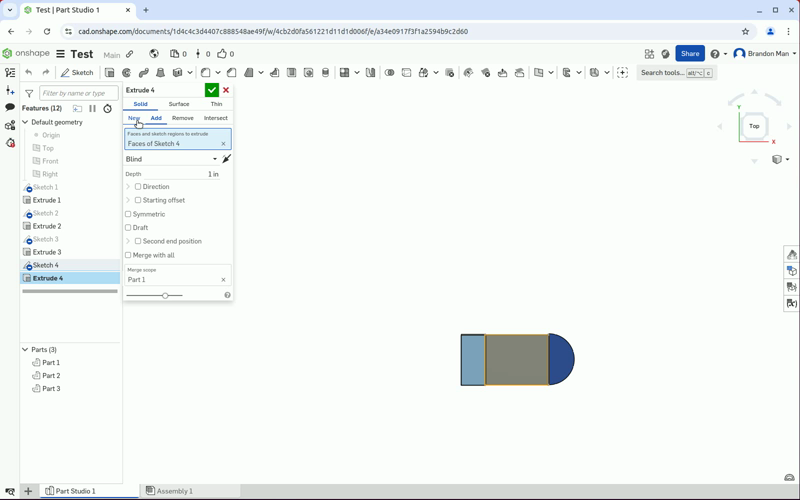
click(137, 120)
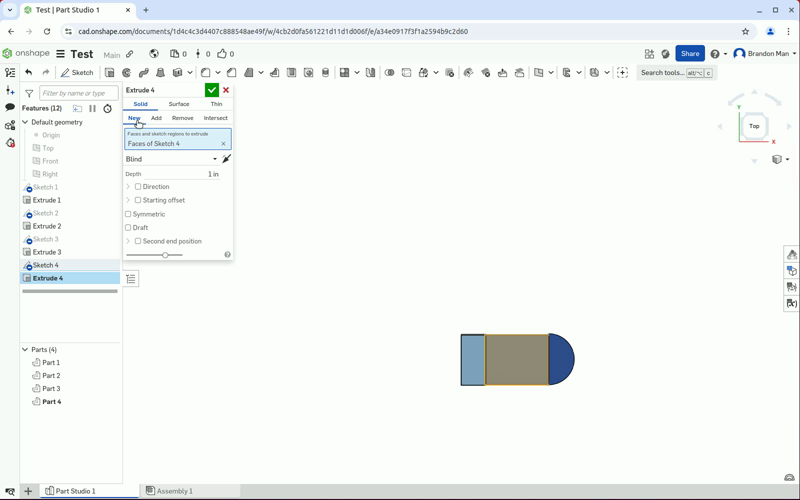
key(tab, 4)
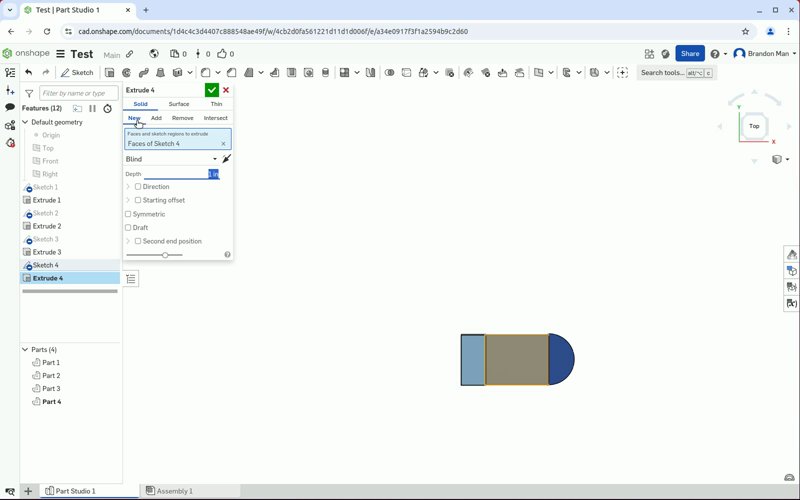
text(5.055)
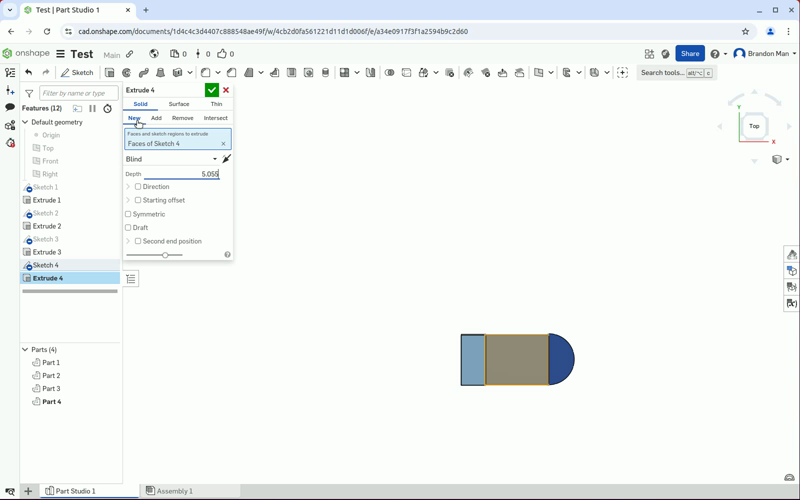
key(enter)
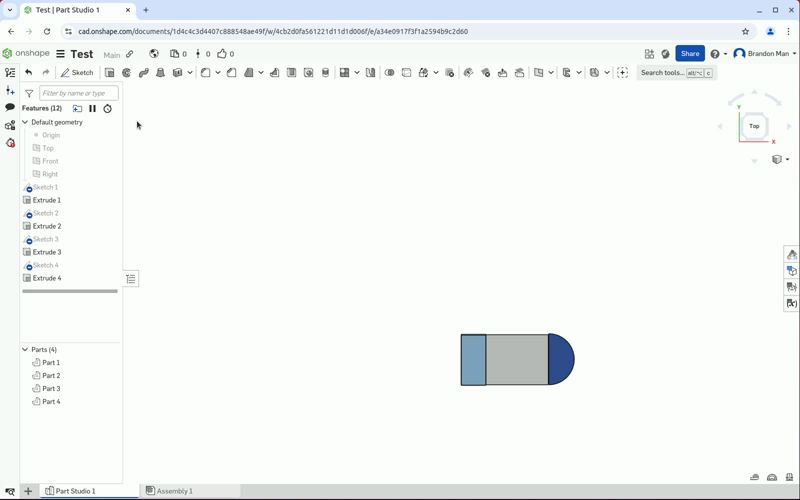
key(shift+h)
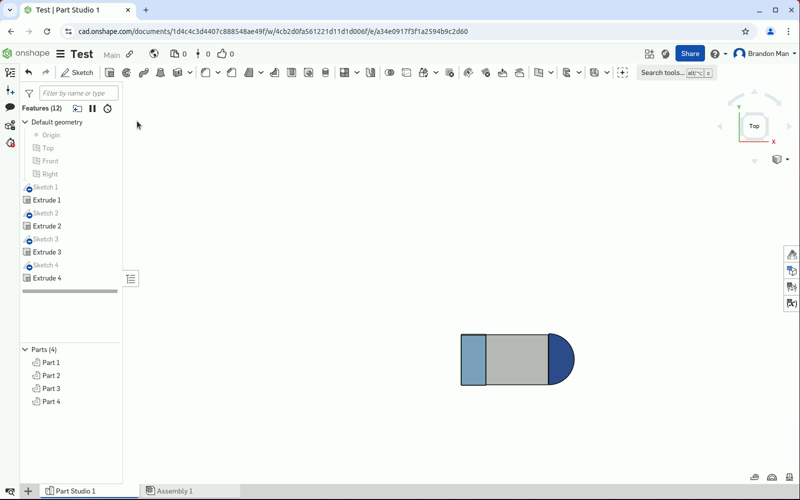
key(shift+h)
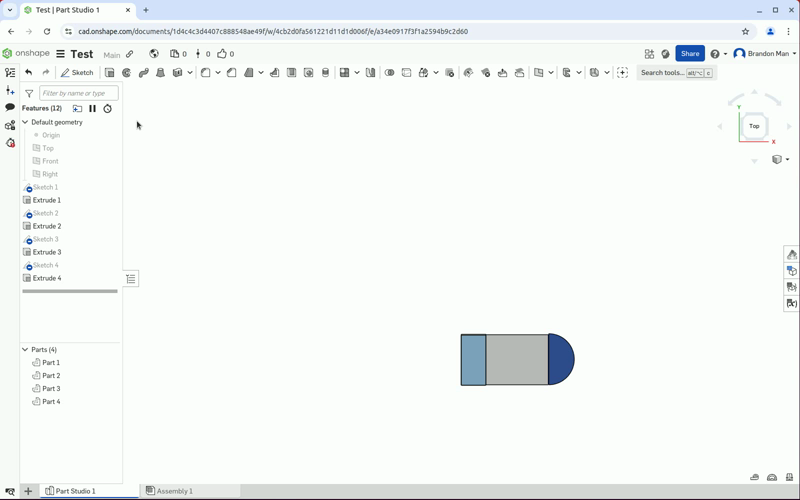
mouse_move(73, 189)
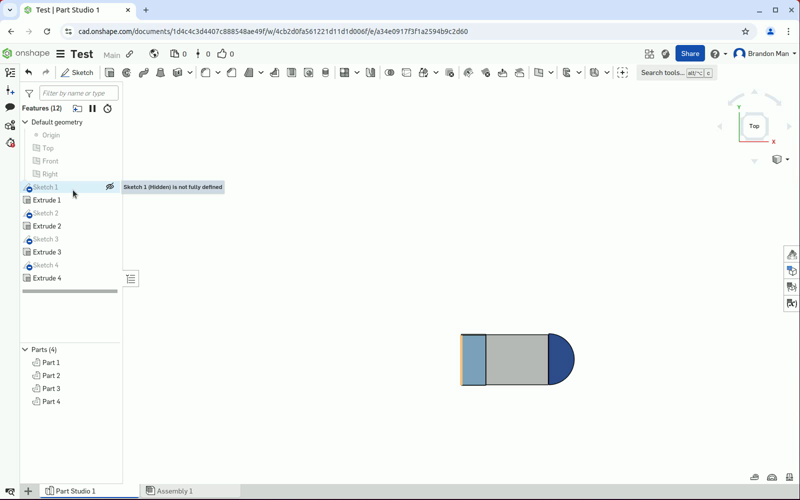
click(73, 189)
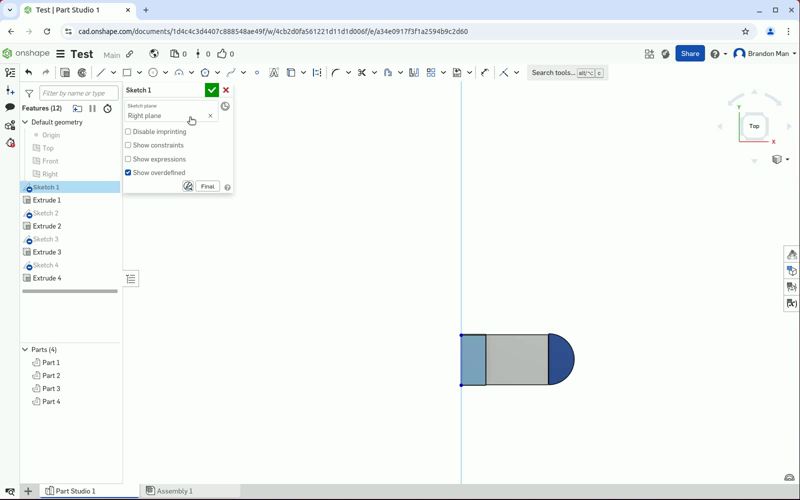
mouse_move(229, 92)
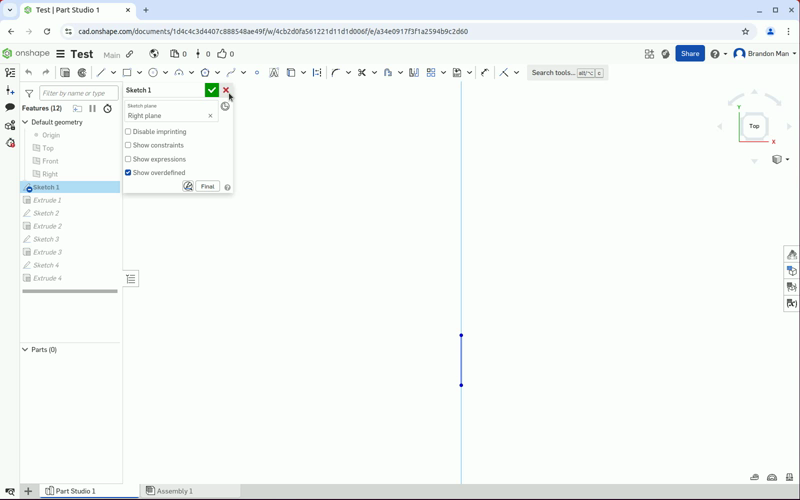
click(229, 92)
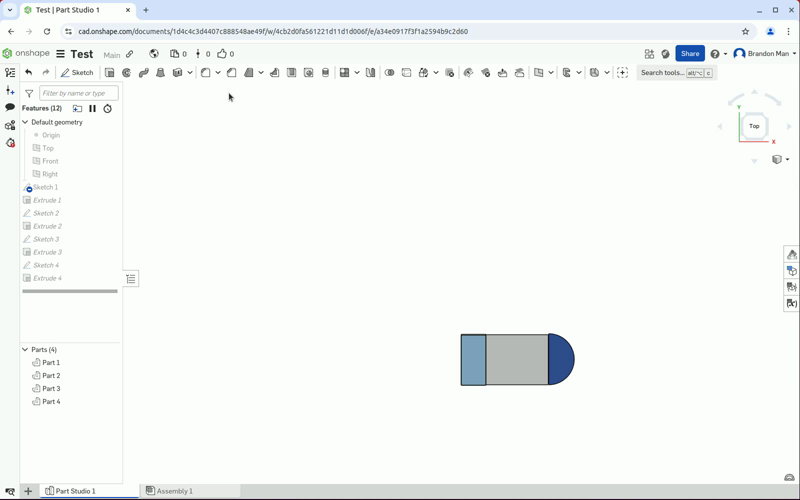
mouse_move(73, 352)
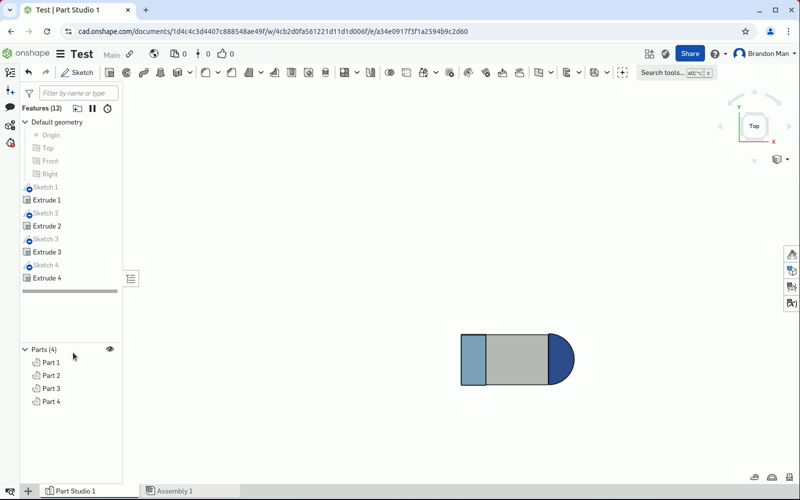
key(y)
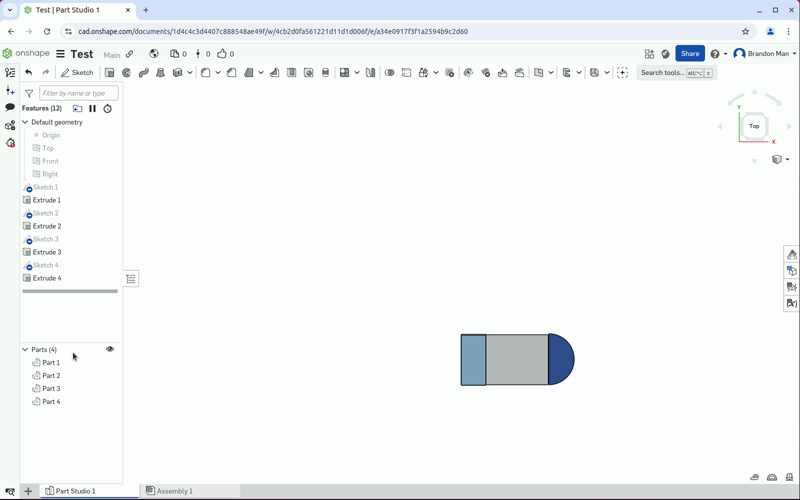
key(shift+p)
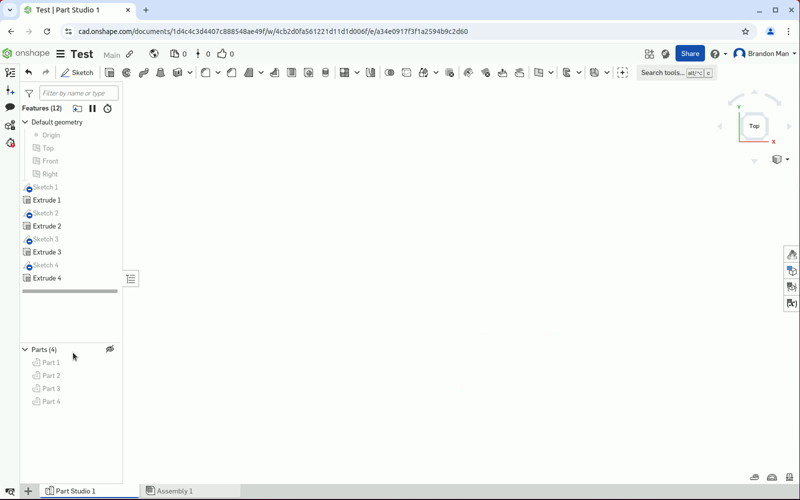
key(space)
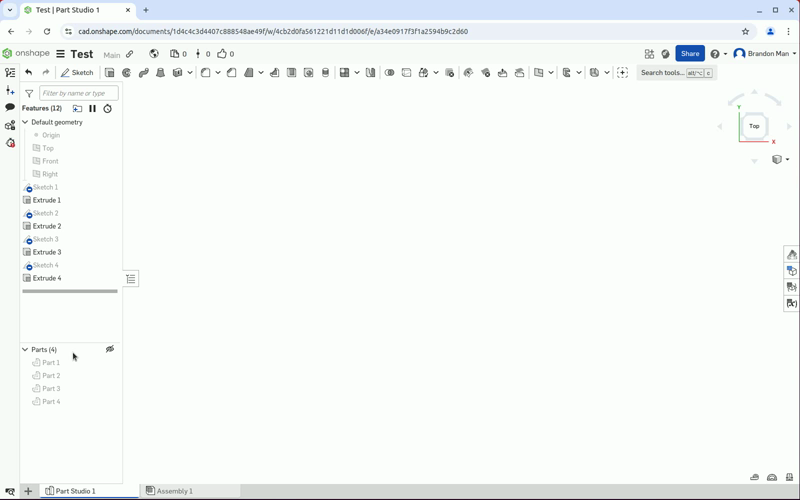
key_down(shift)
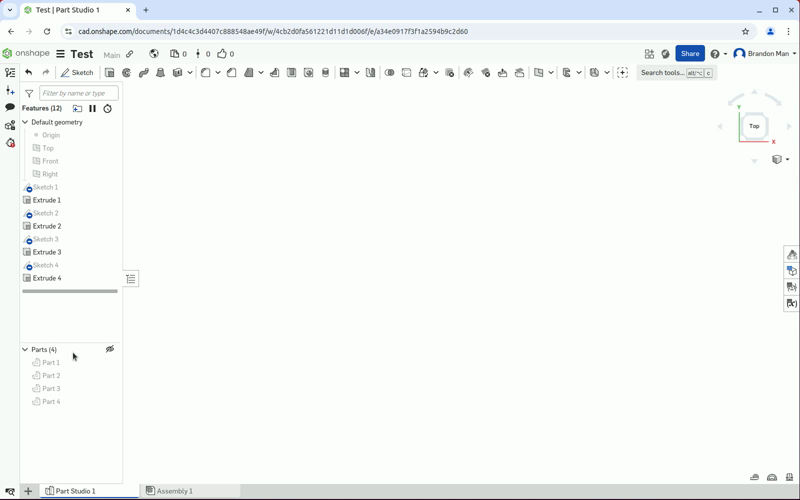
key(up)
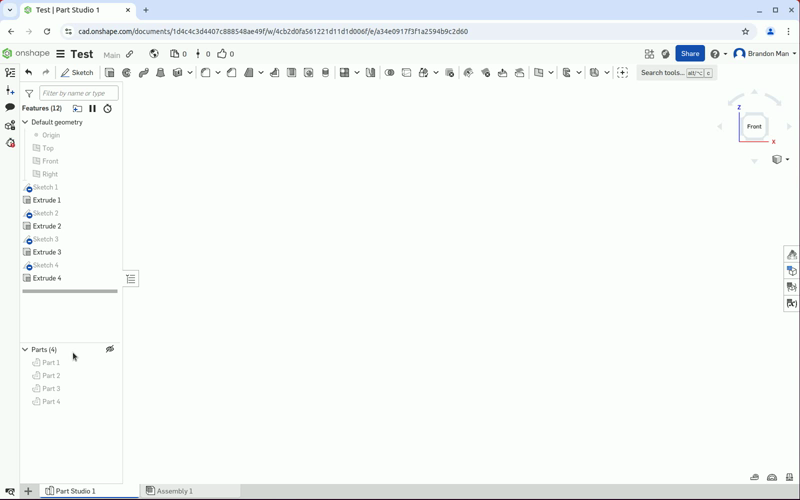
key_up(shift)
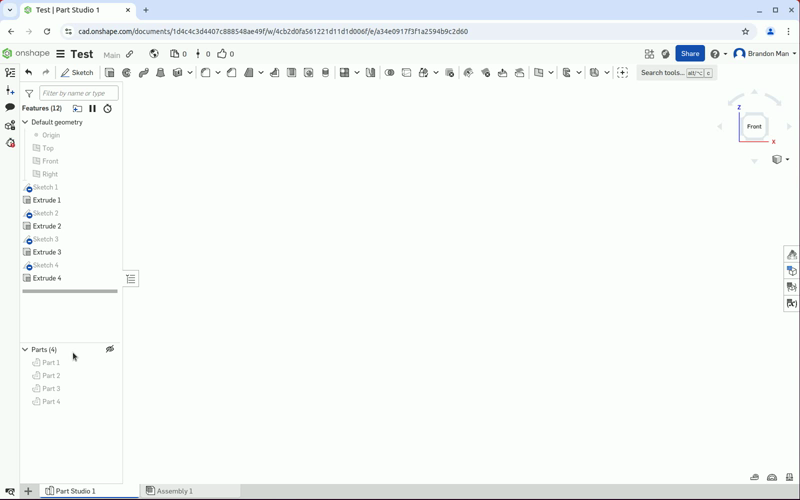
key(space)
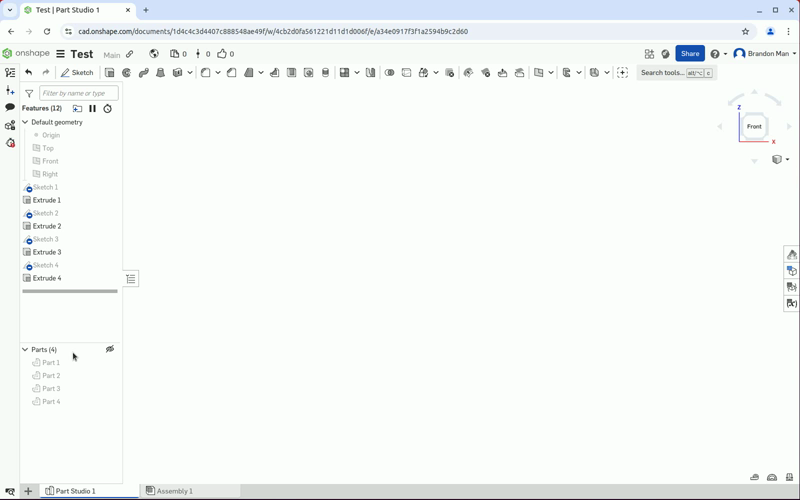
key_down(shift)
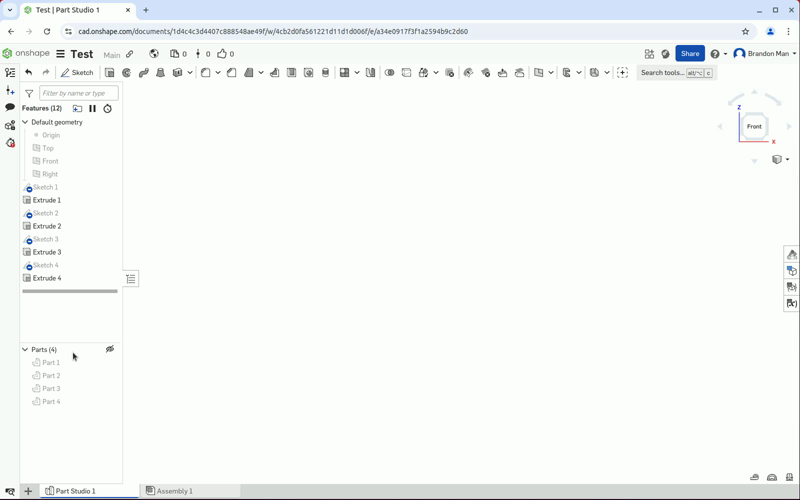
key(left)
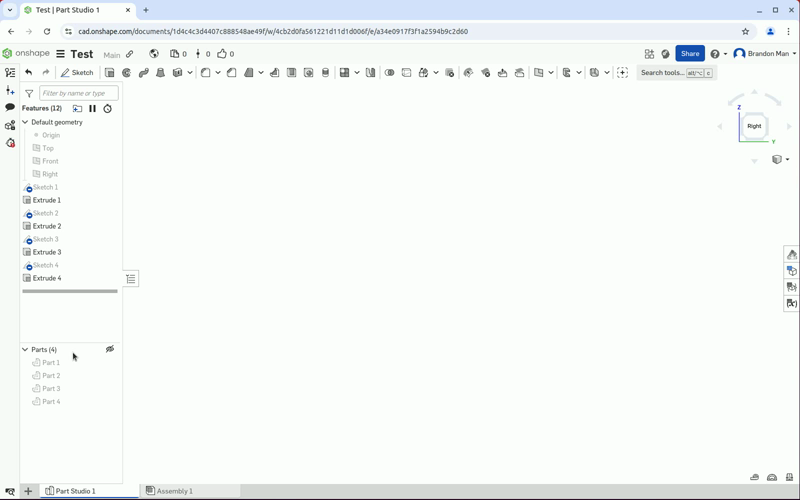
key_up(shift)
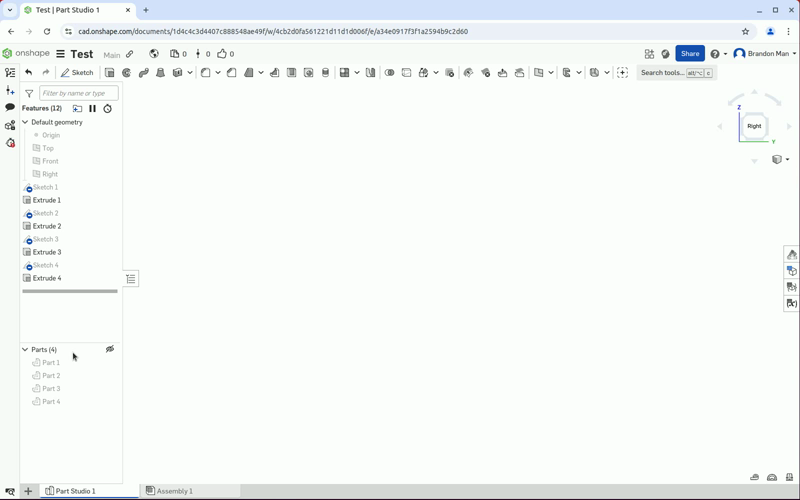
mouse_move(73, 352)
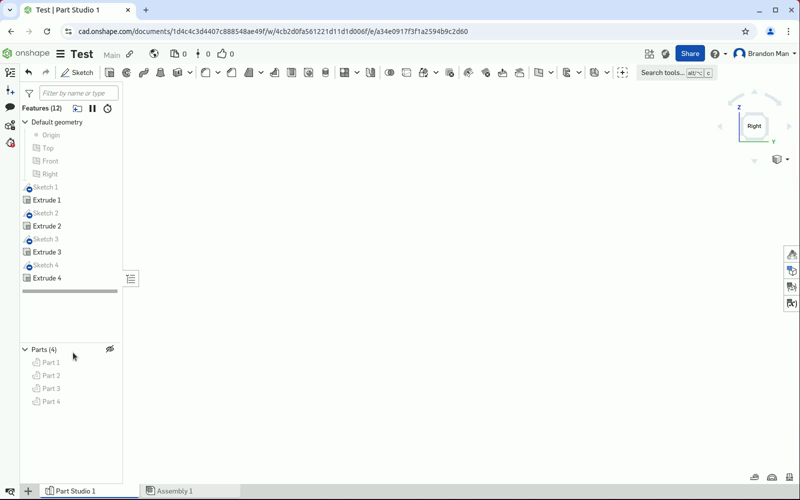
key(shift+y)
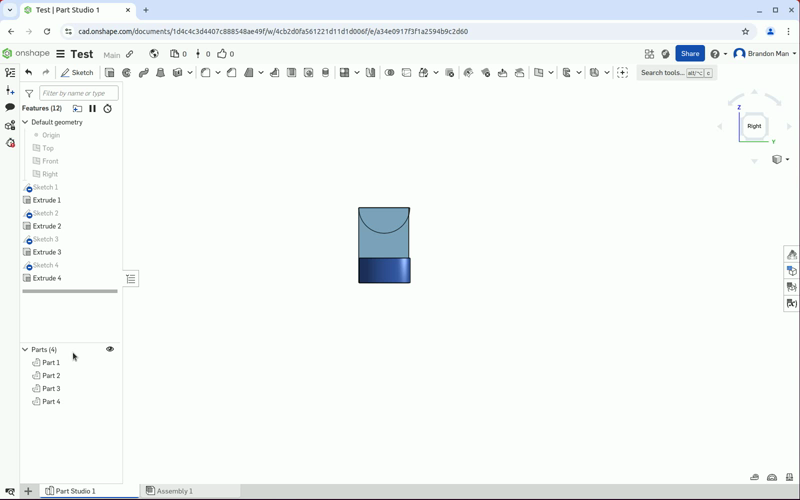
mouse_move(541, 75)
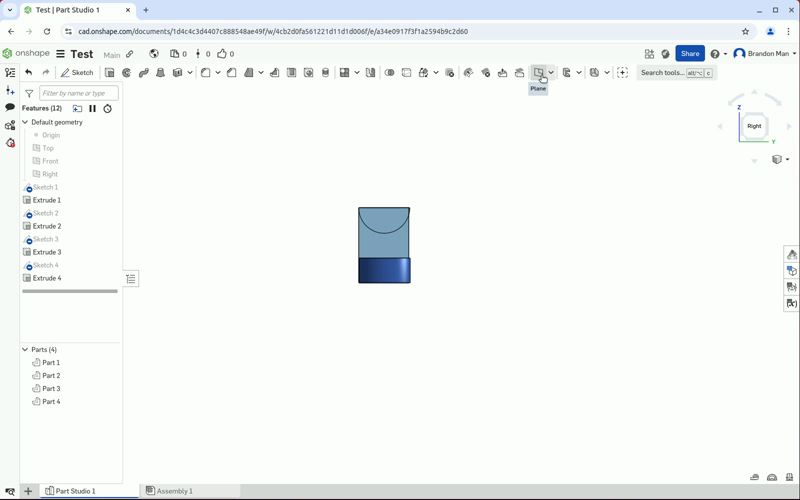
click(541, 75)
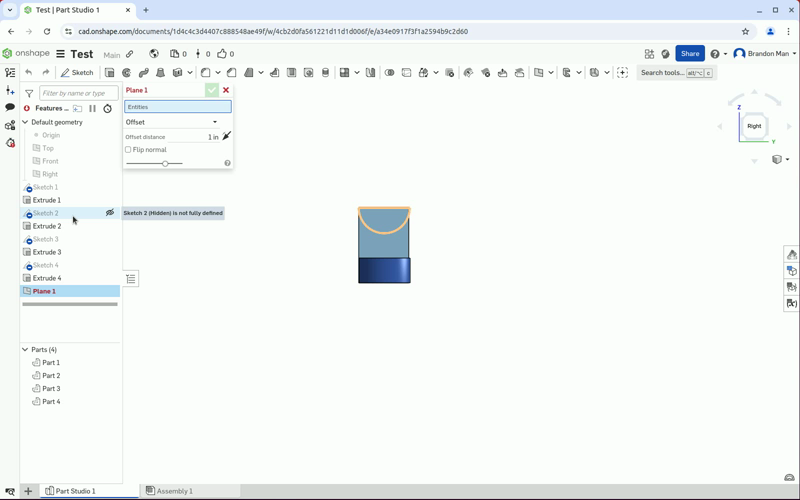
scroll(3)
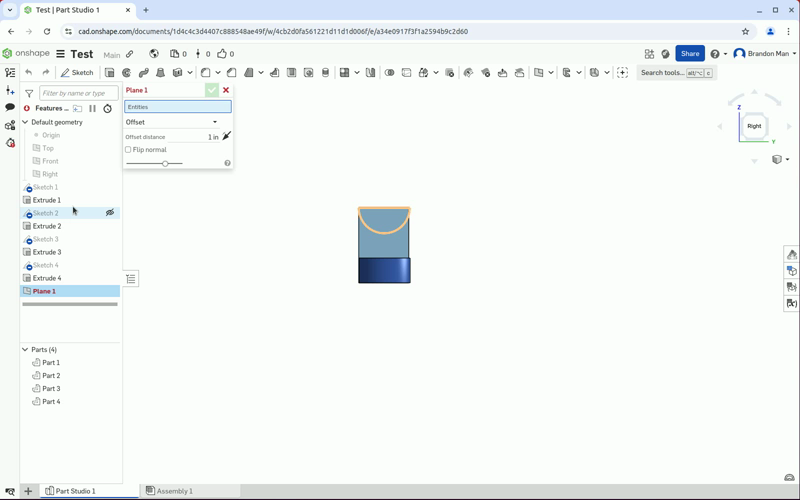
mouse_move(73, 176)
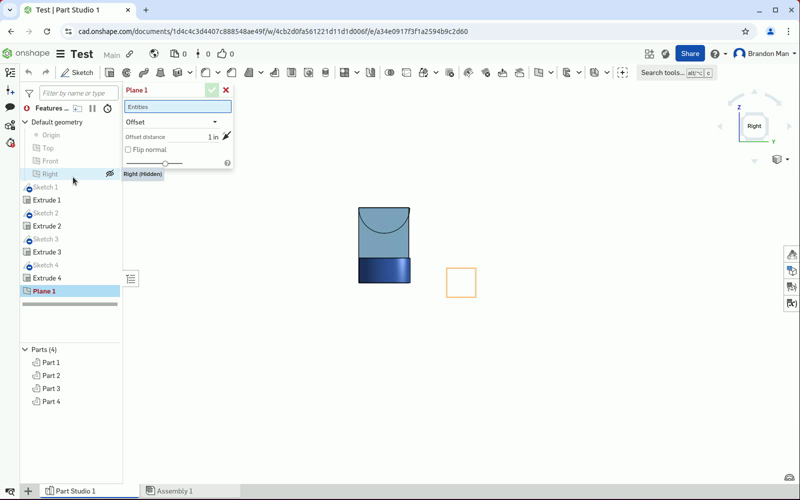
click(73, 176)
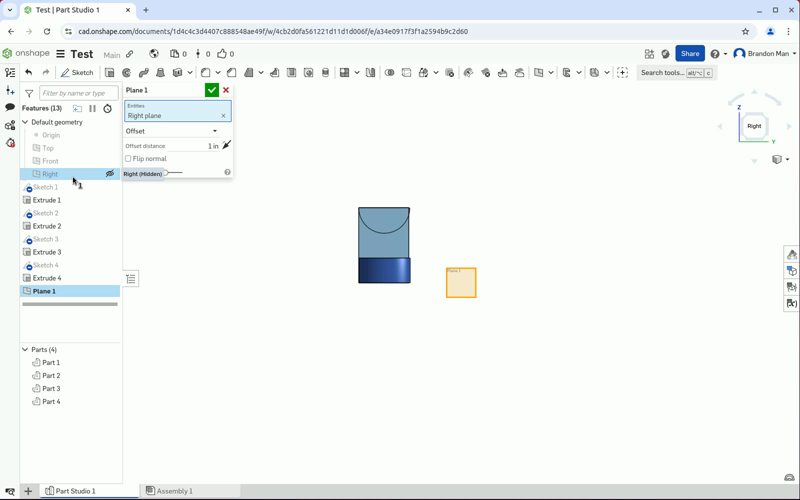
key(tab, 2)
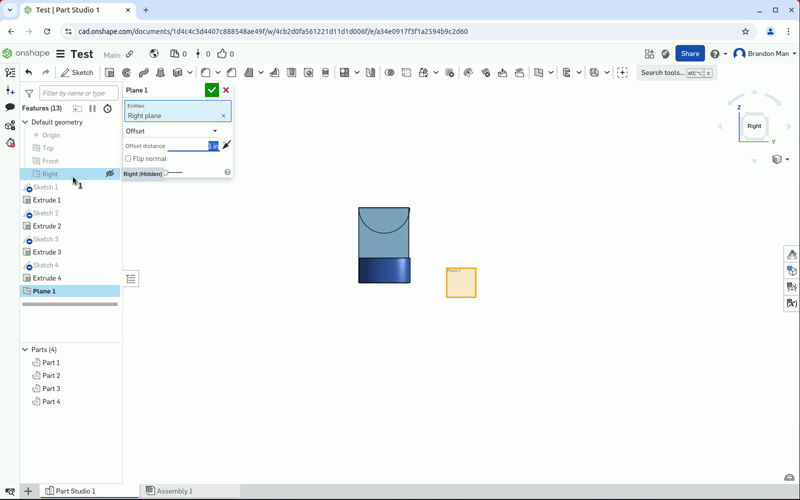
text(5.053)
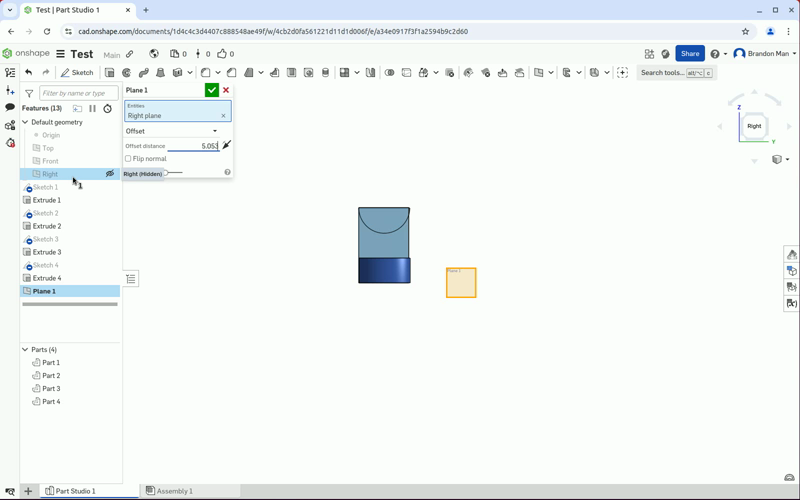
key(enter, 2)
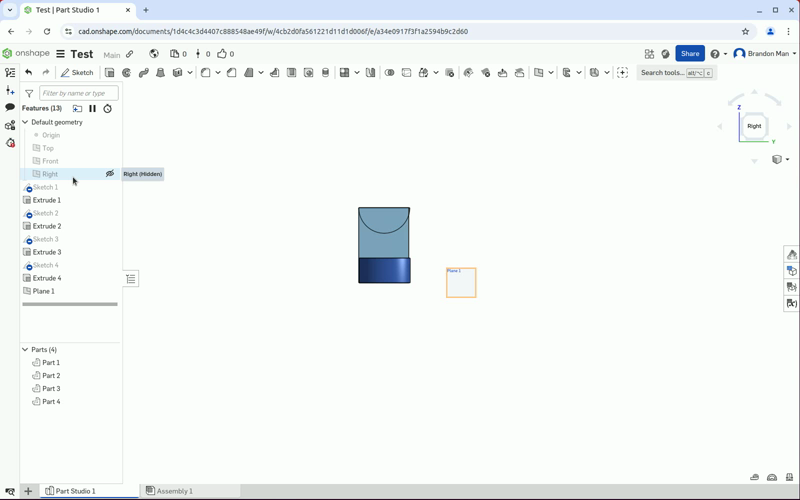
key(shift+s)
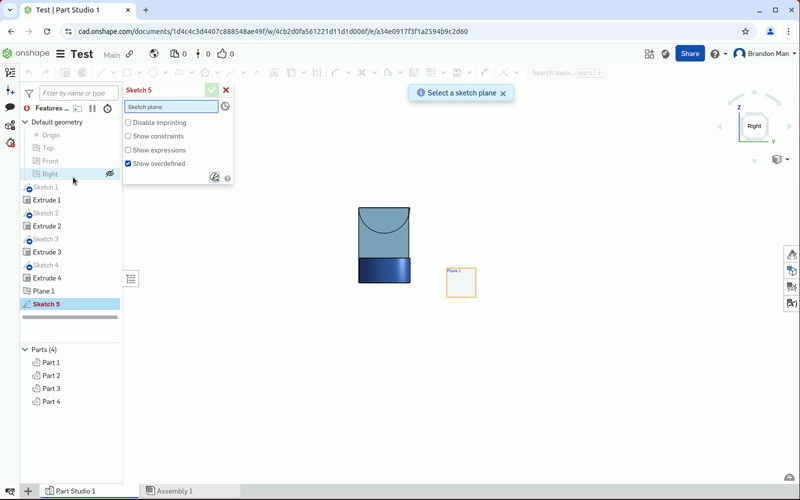
mouse_move(73, 293)
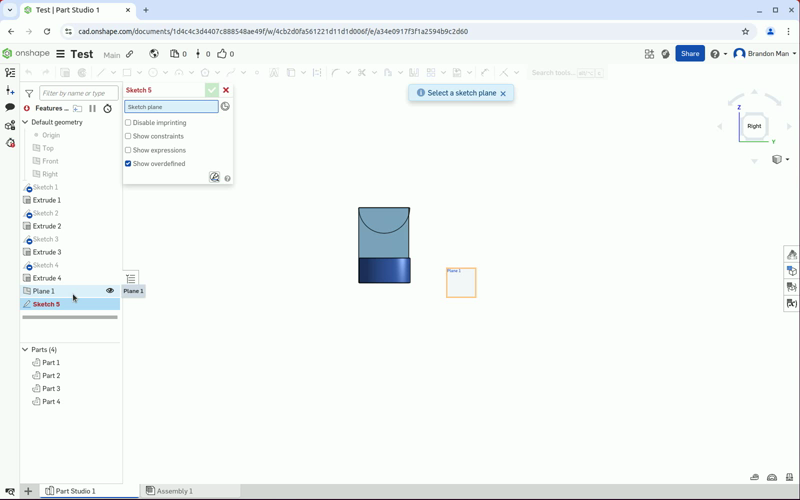
click(73, 293)
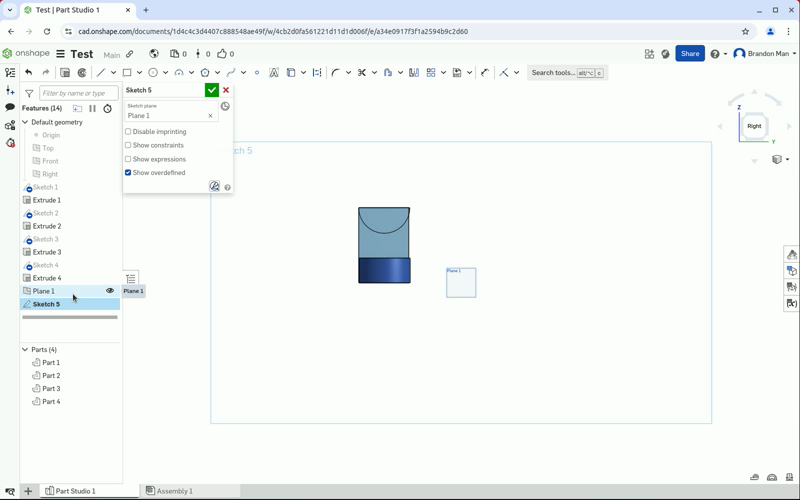
mouse_move(73, 352)
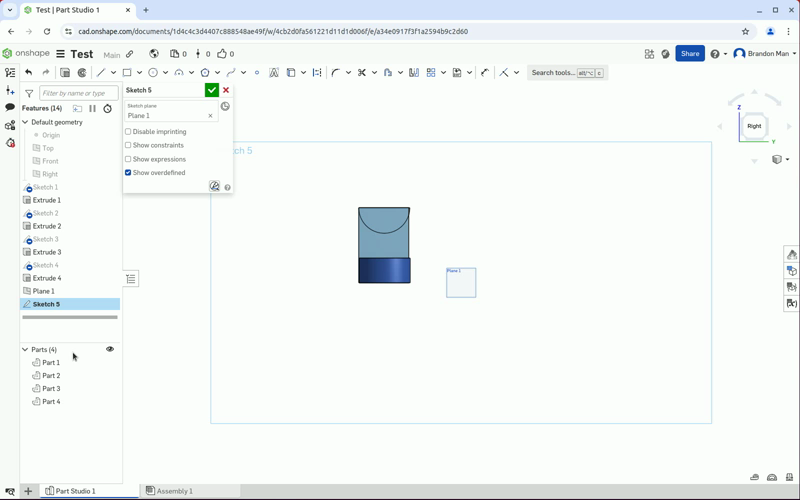
key(y)
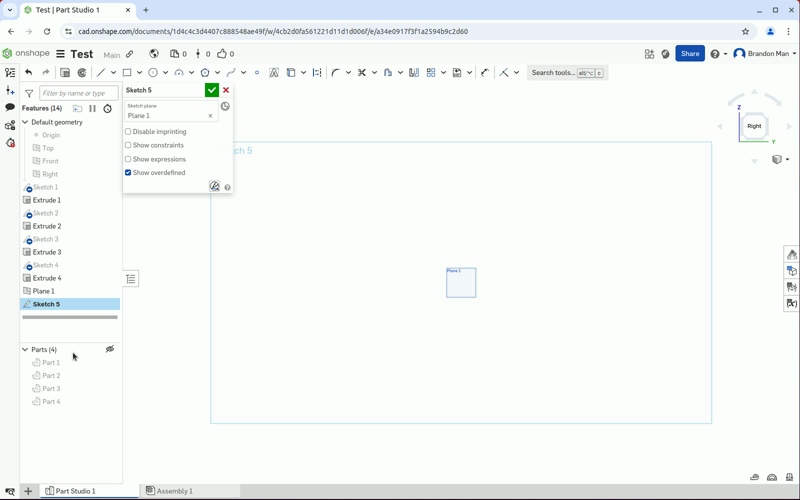
key(a)
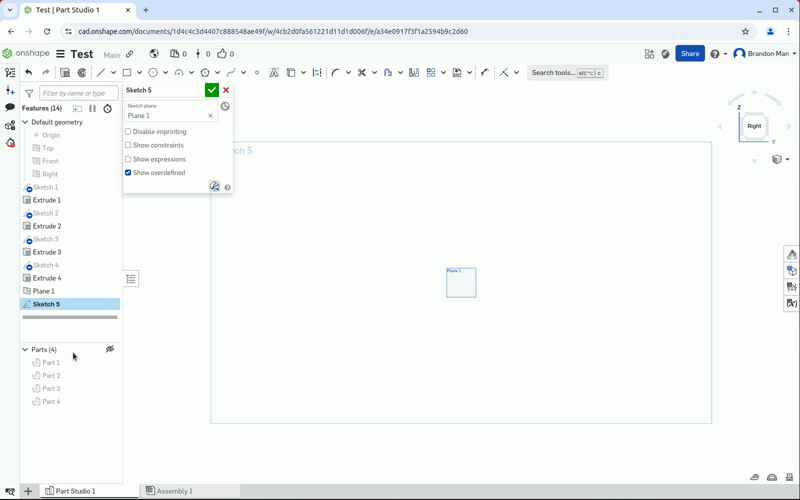
key_down(shift)
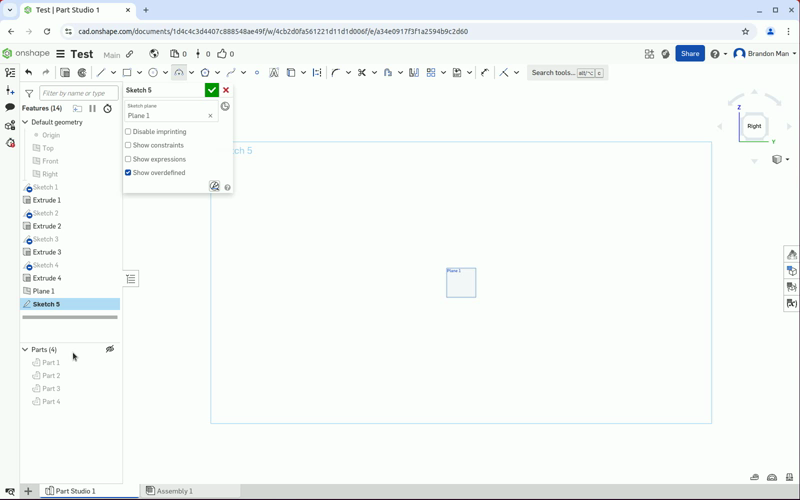
mouse_move(366, 189)
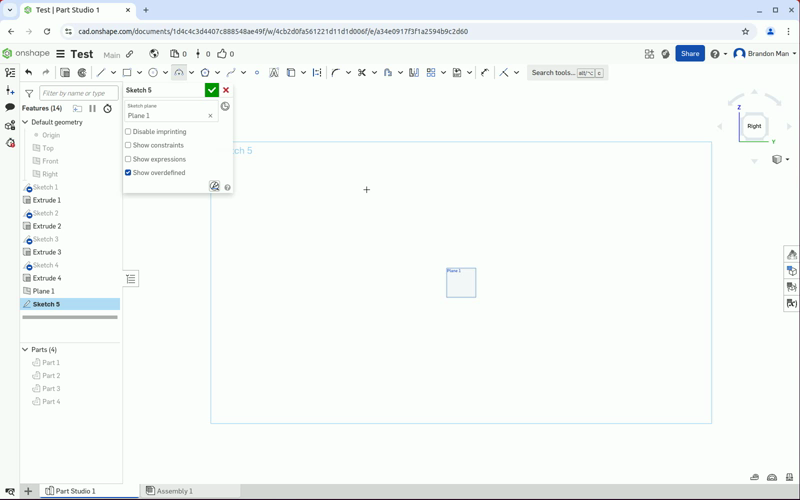
click(366, 189)
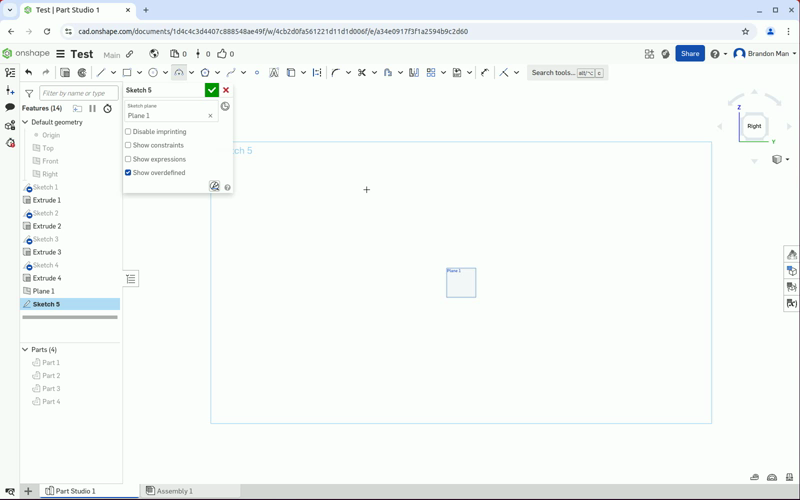
key_up(shift)
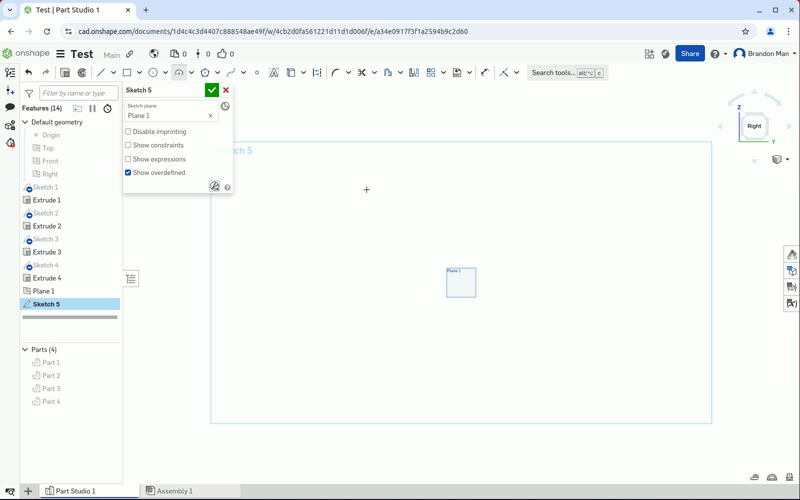
key_down(shift)
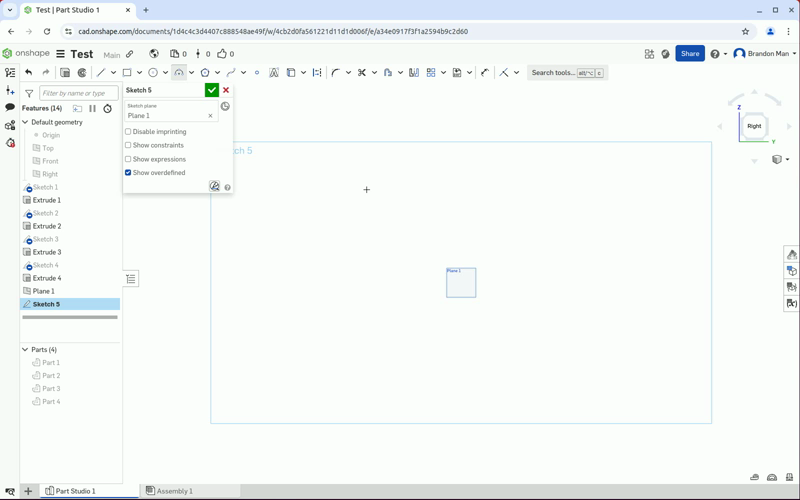
mouse_move(400, 187)
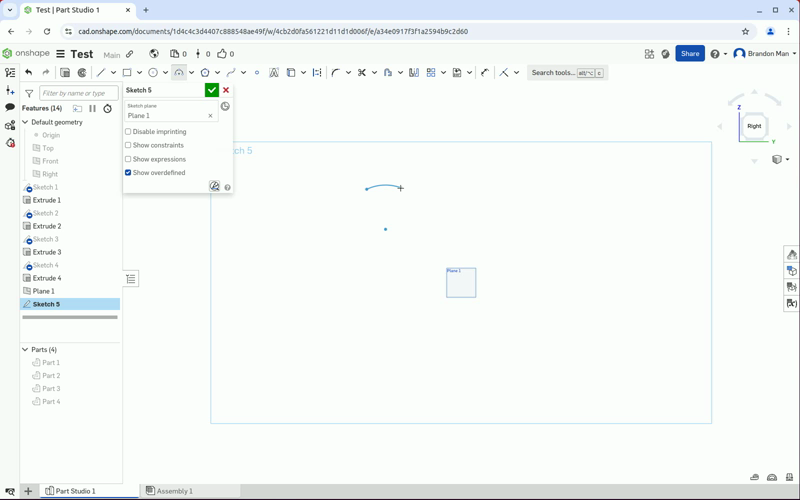
click(400, 187)
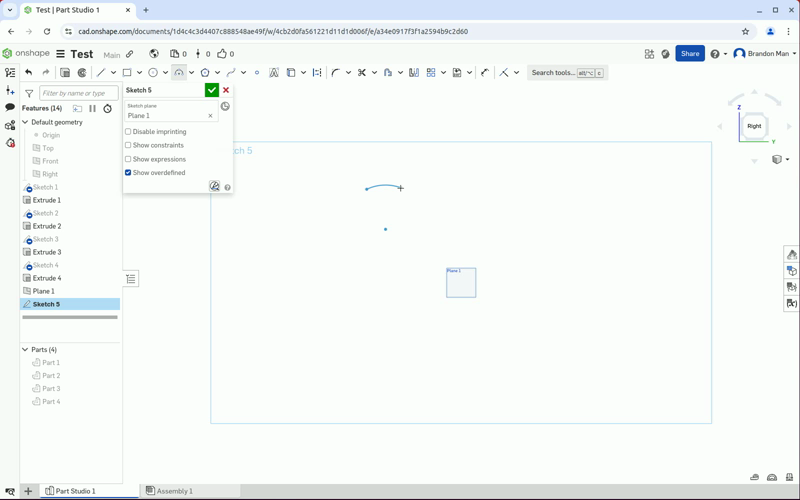
mouse_move(383, 182)
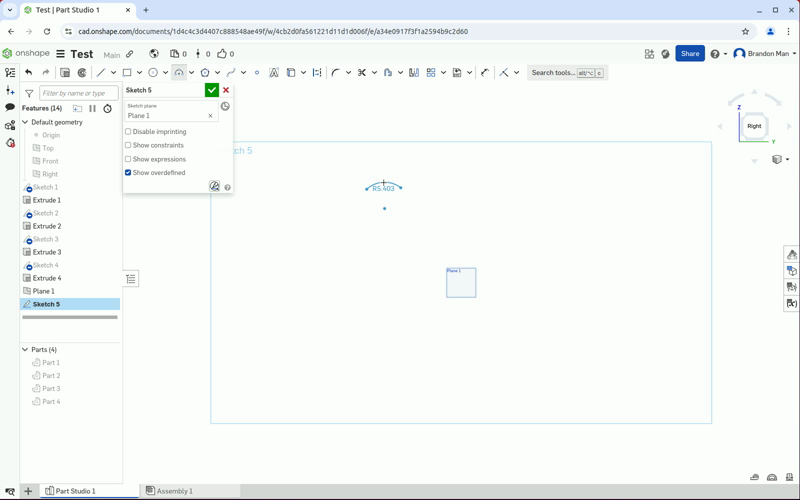
click(383, 182)
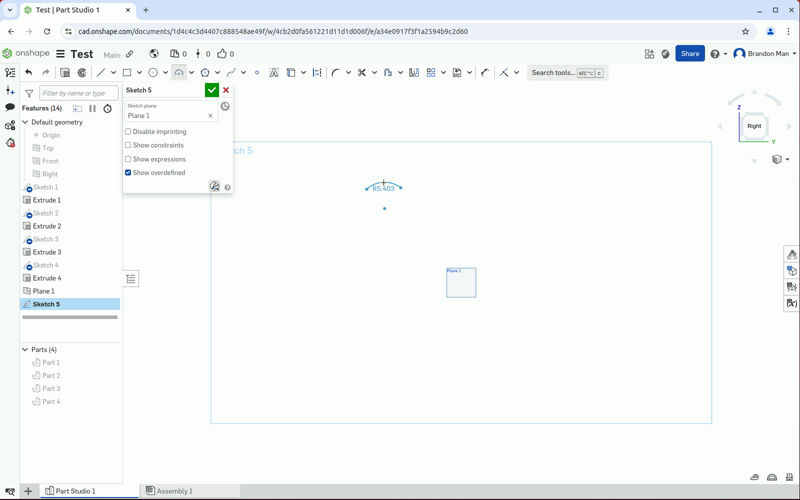
key_up(shift)
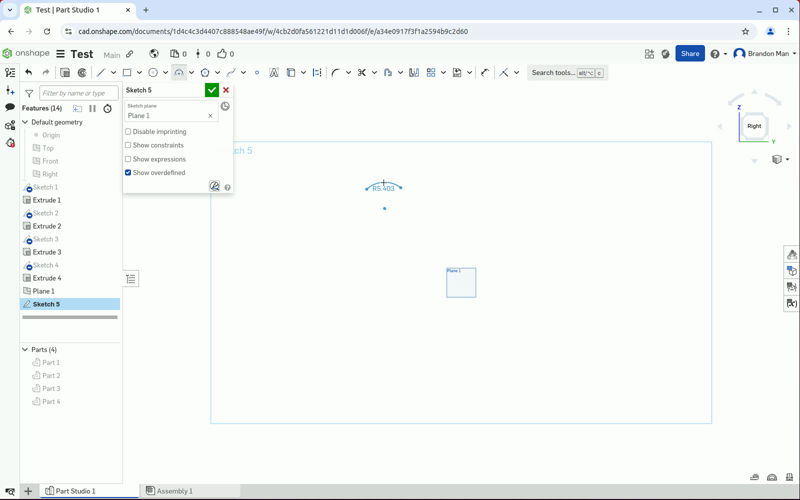
mouse_move(400, 187)
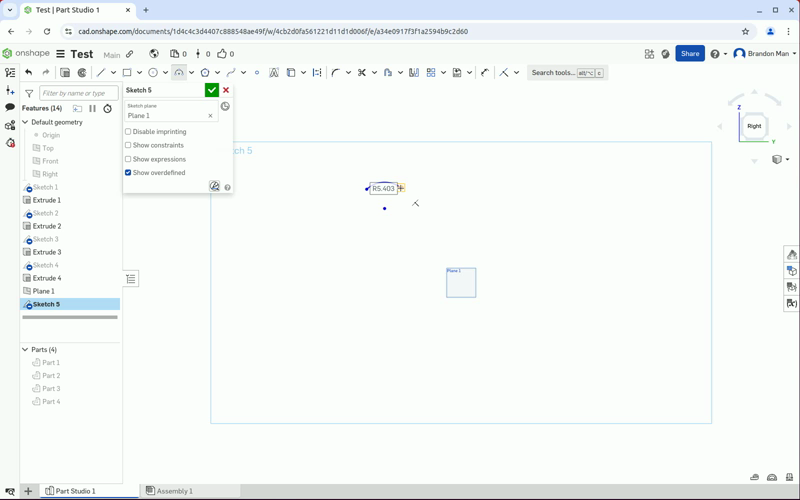
click(400, 187)
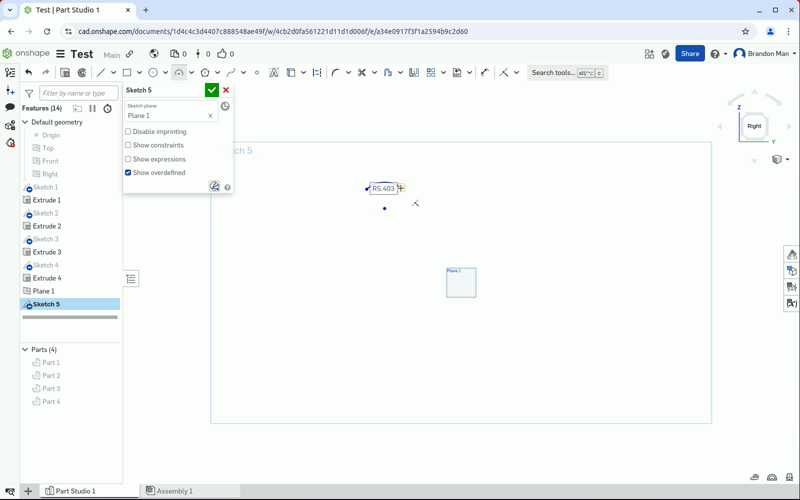
mouse_move(366, 189)
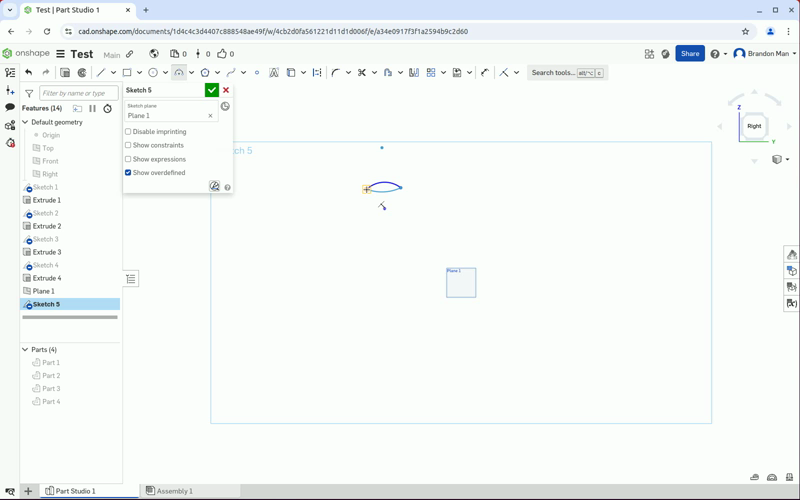
click(366, 189)
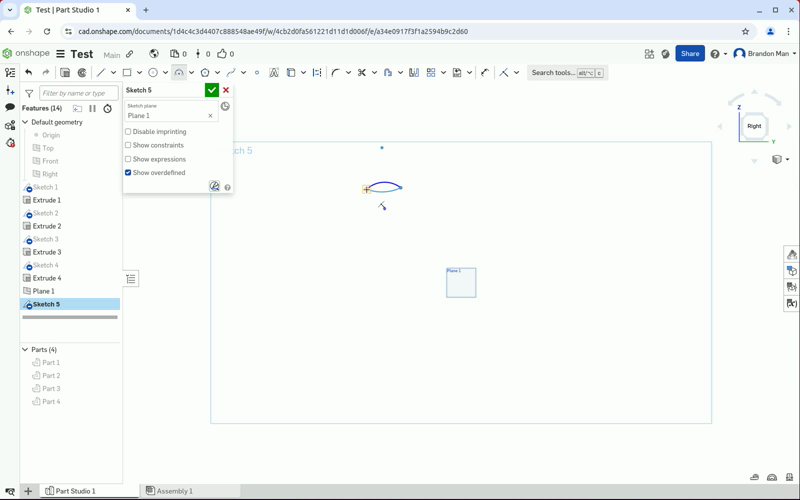
key_down(shift)
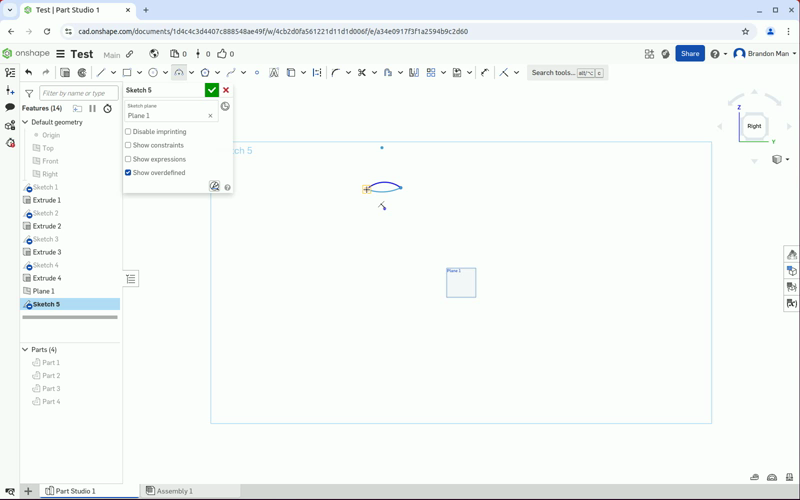
mouse_move(383, 170)
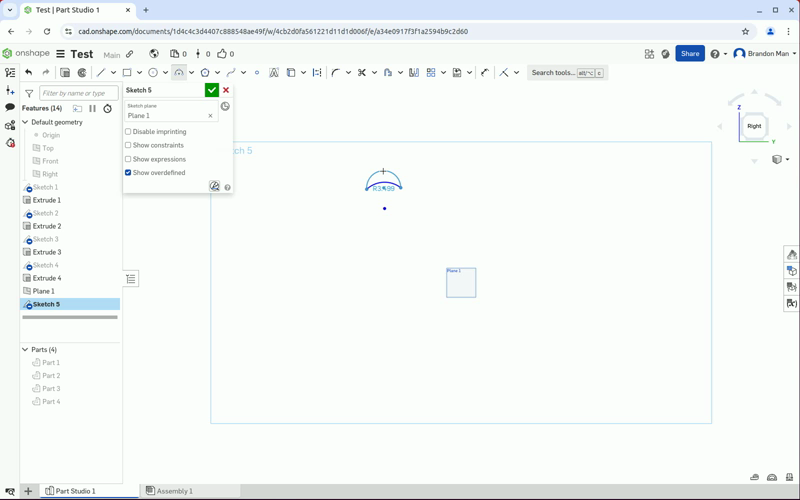
click(383, 170)
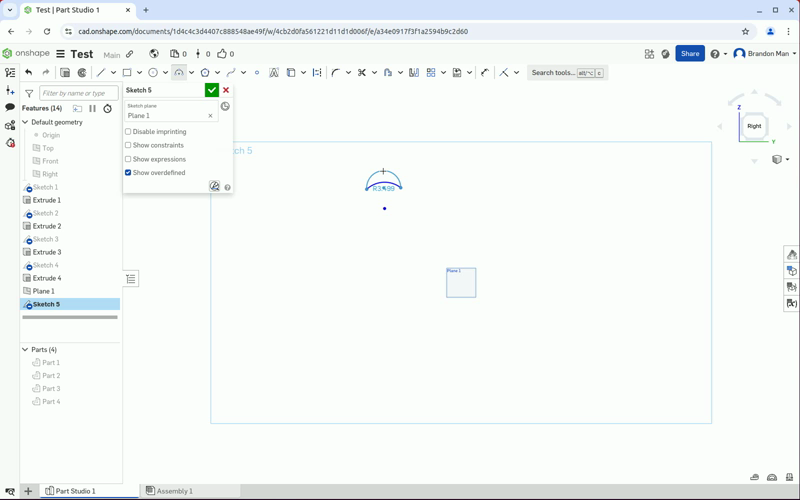
key_up(shift)
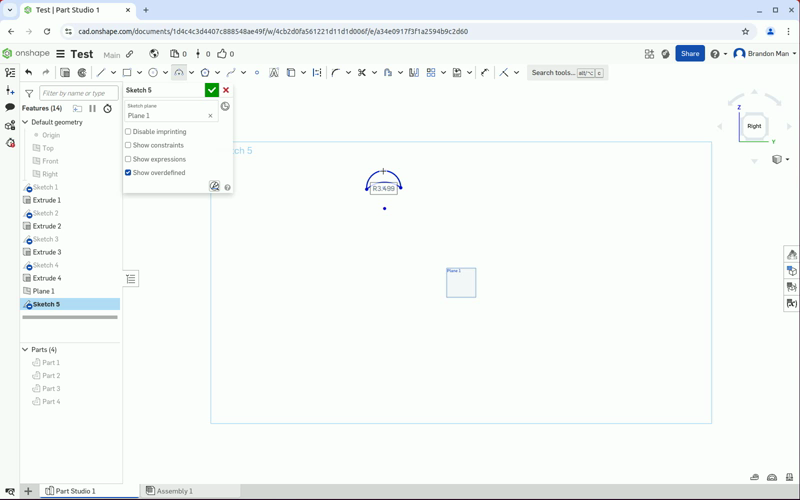
key(esc)
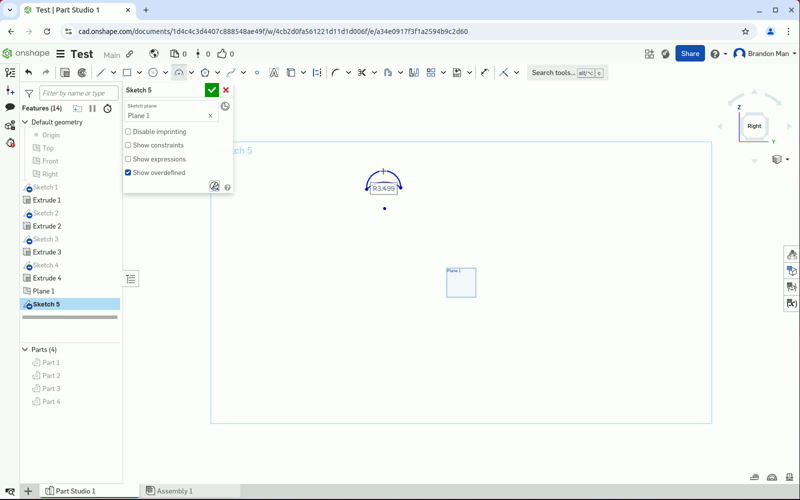
mouse_move(398, 184)
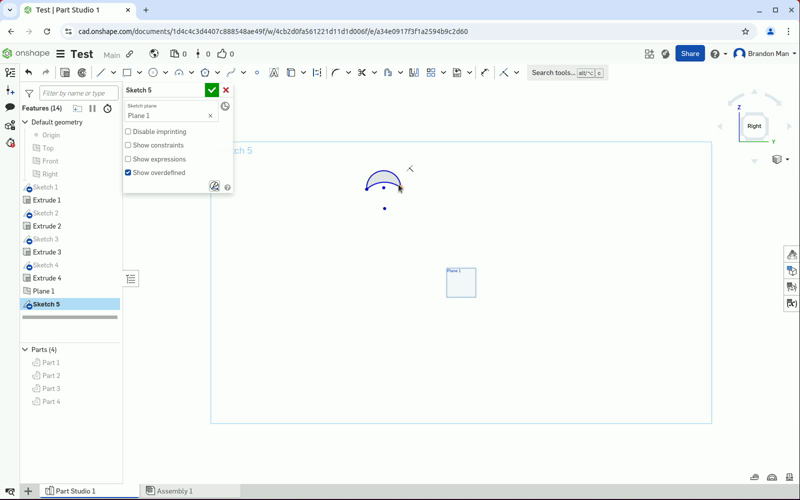
scroll(6)
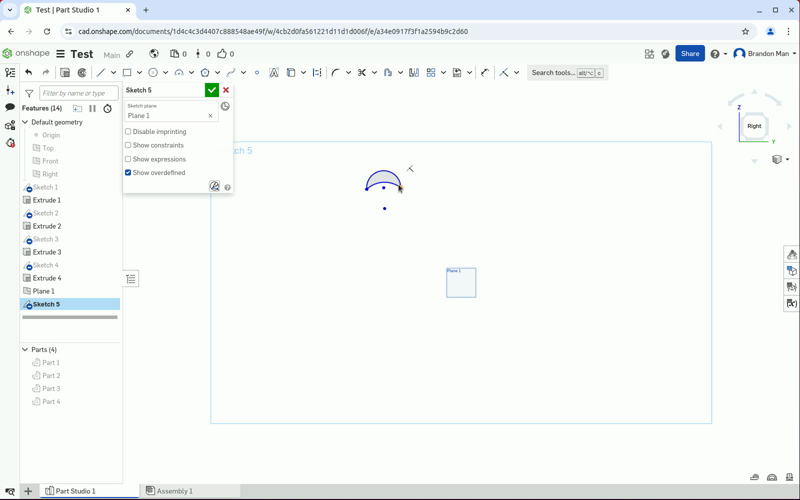
scroll(6)
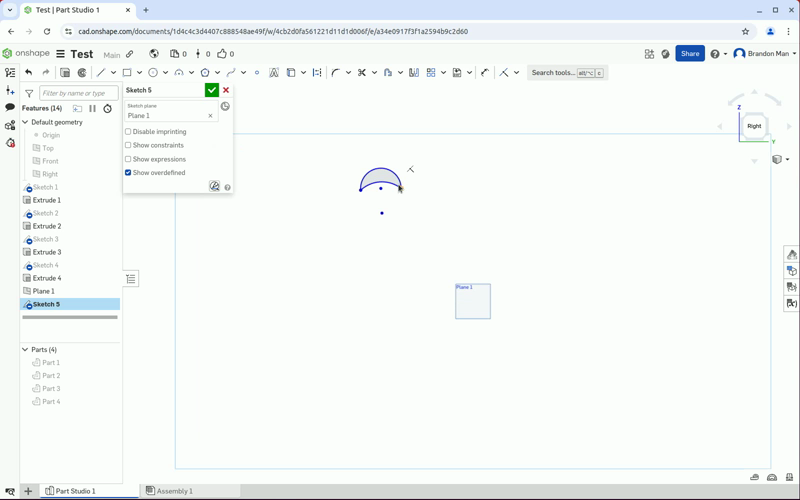
scroll(6)
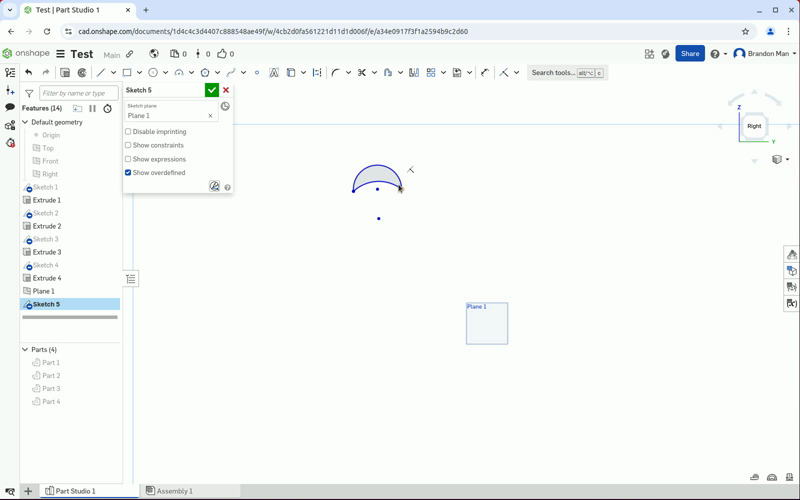
scroll(6)
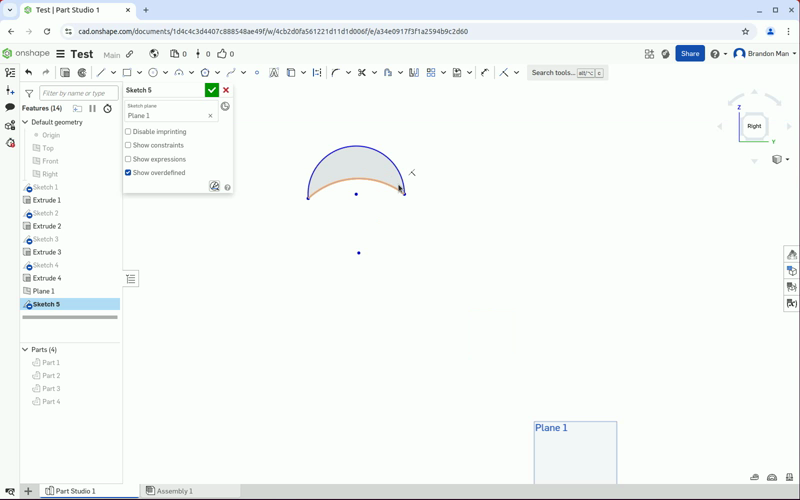
scroll(6)
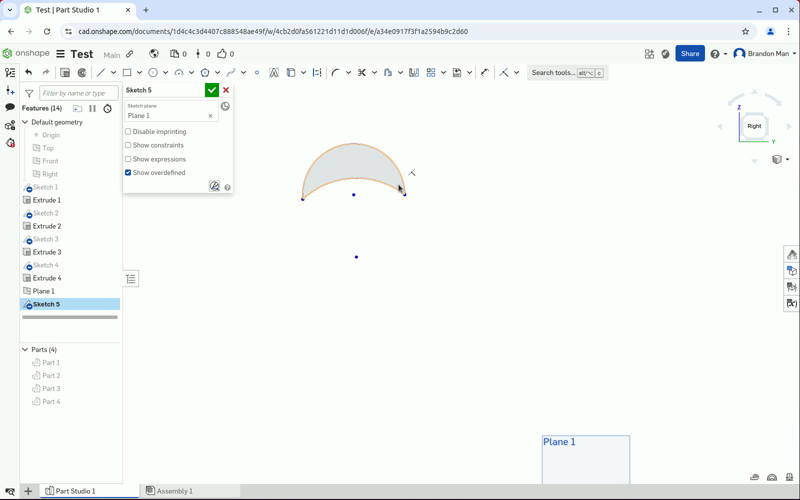
scroll(6)
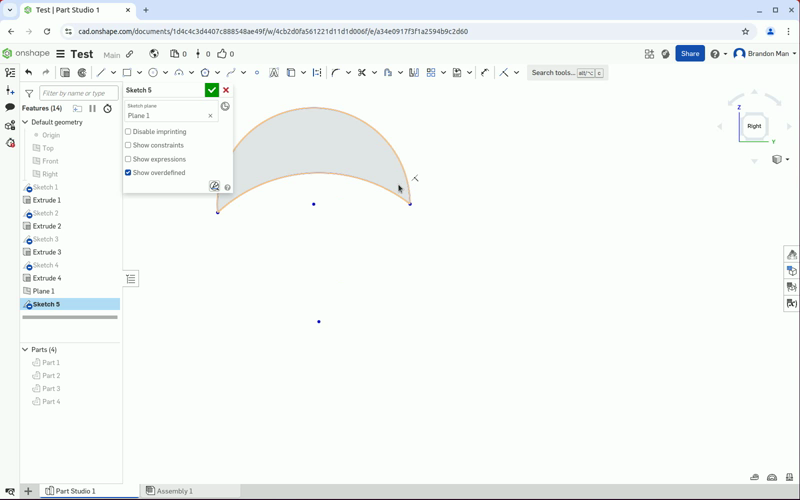
scroll(6)
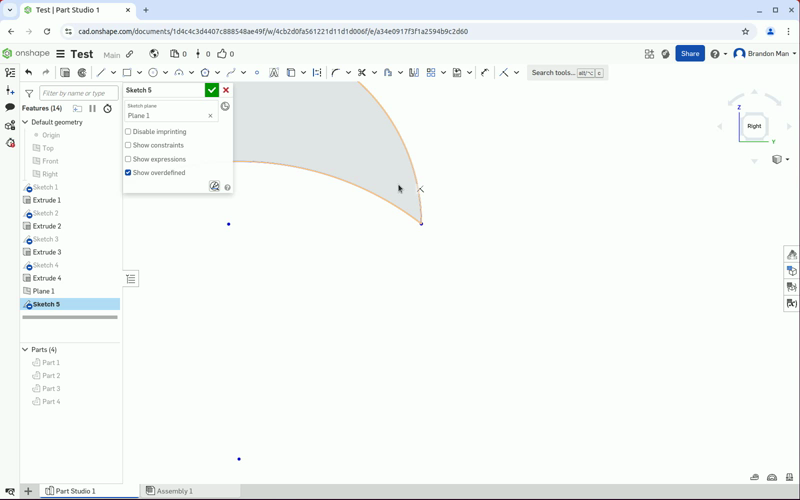
click(398, 184)
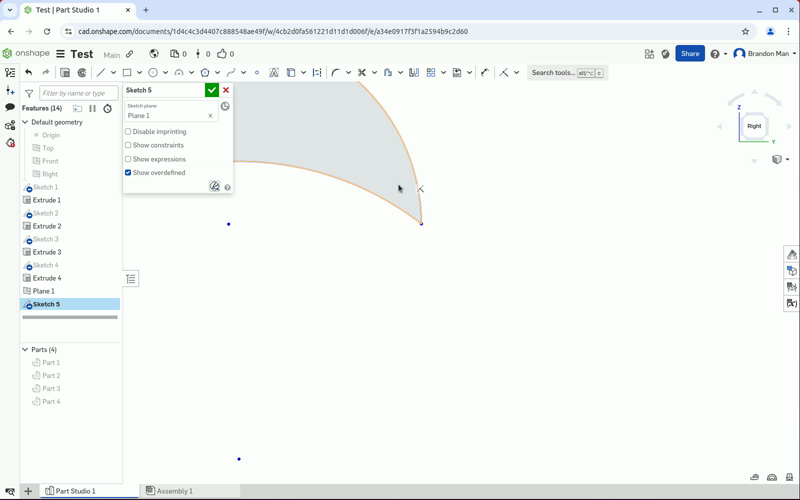
scroll(-6)
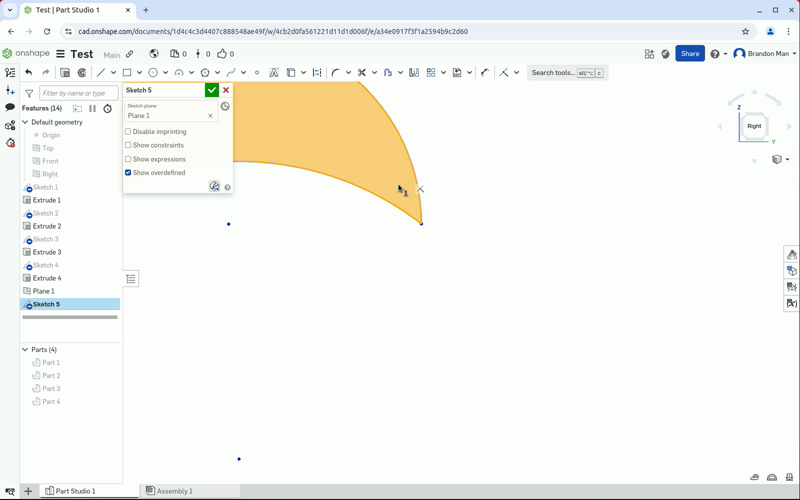
scroll(-6)
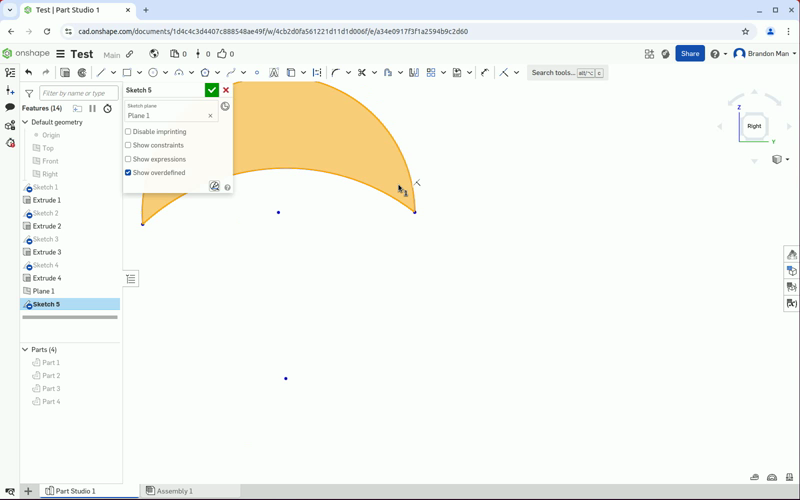
scroll(-6)
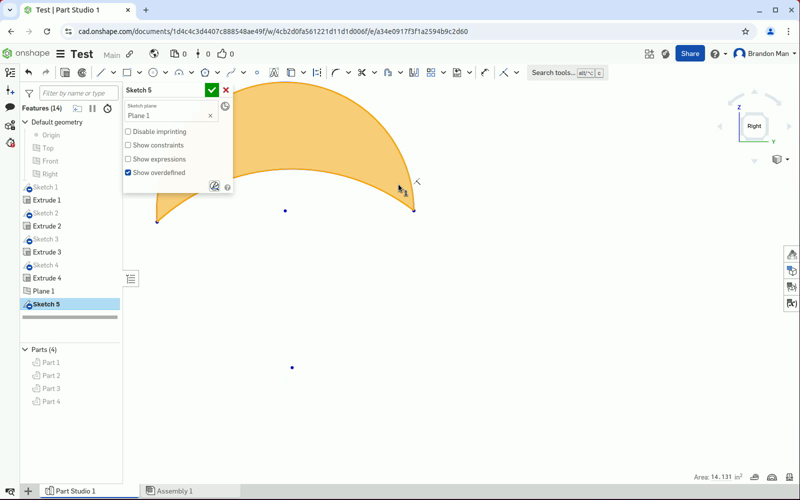
scroll(-6)
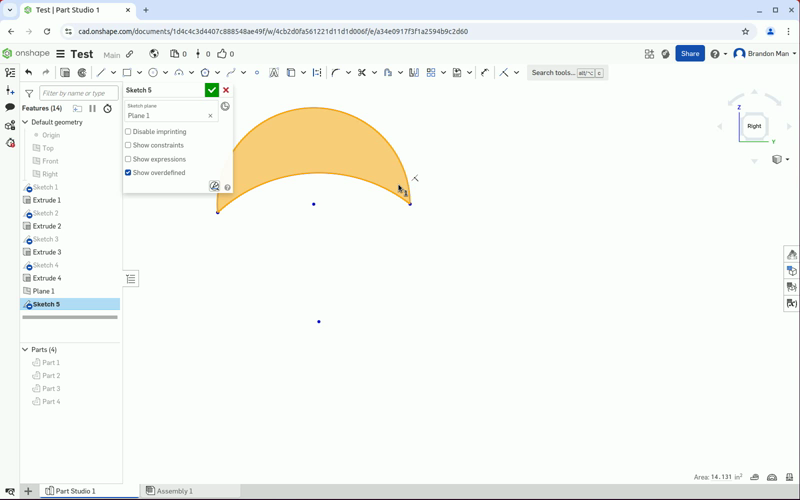
scroll(-6)
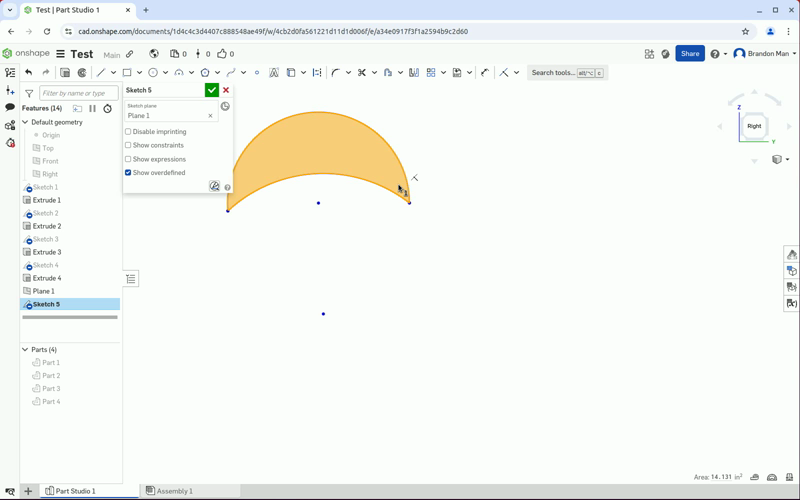
scroll(-6)
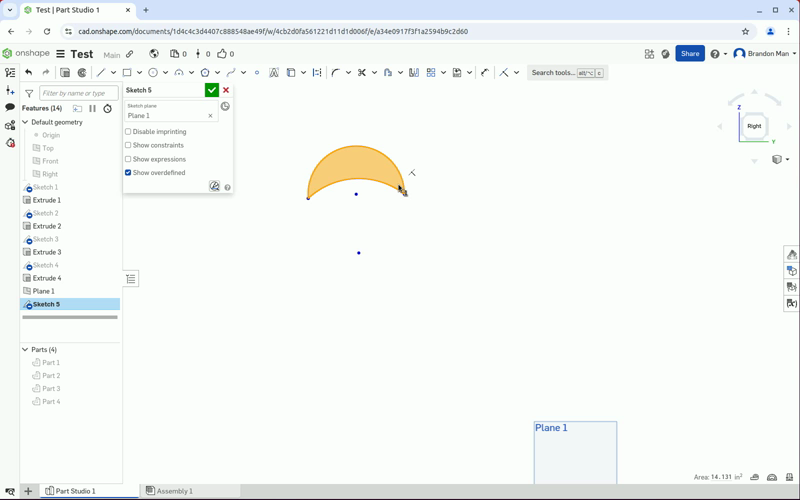
scroll(-6)
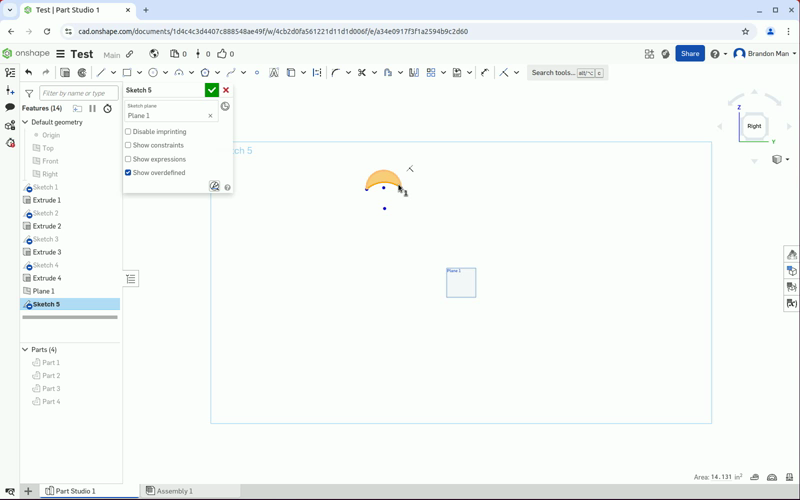
mouse_move(73, 352)
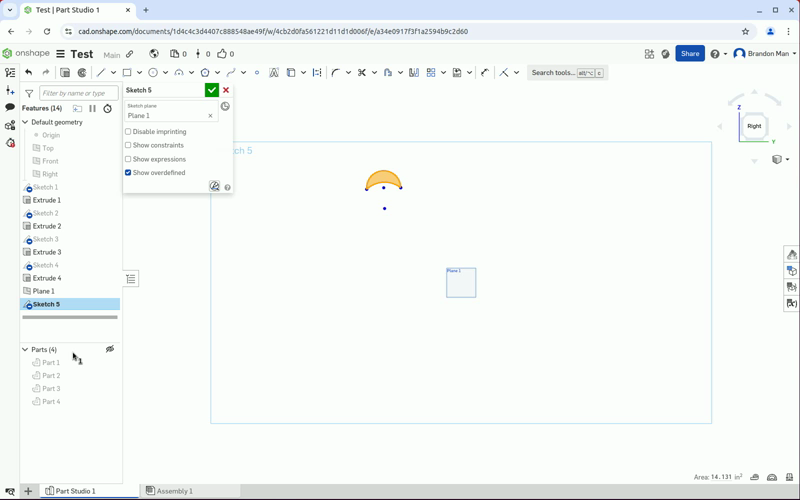
key(shift+y)
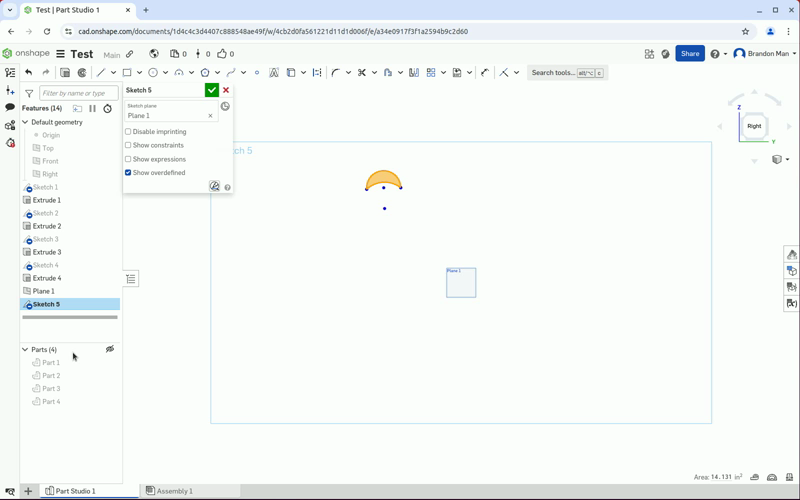
key(shift+e)
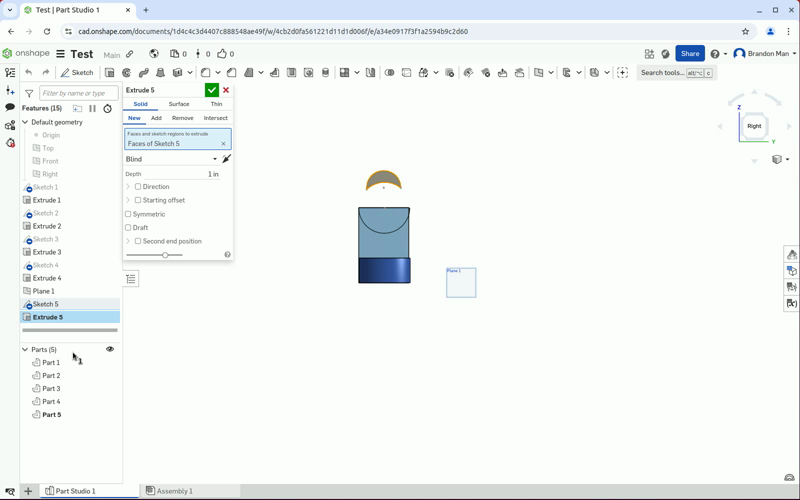
mouse_move(143, 106)
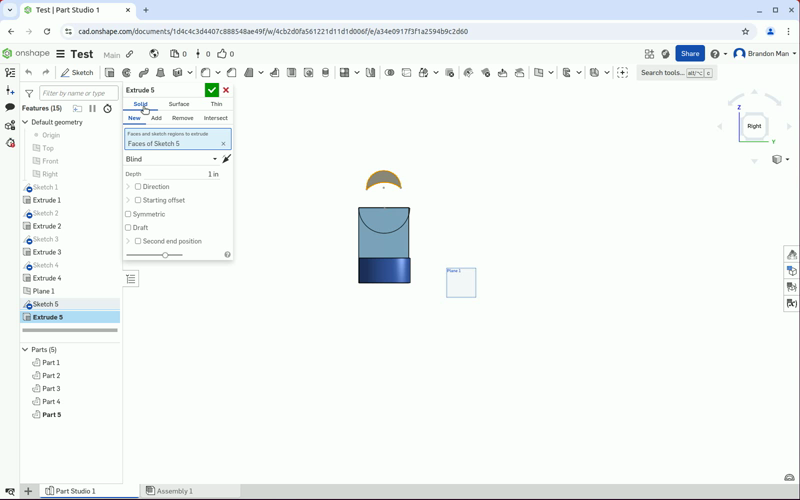
click(143, 106)
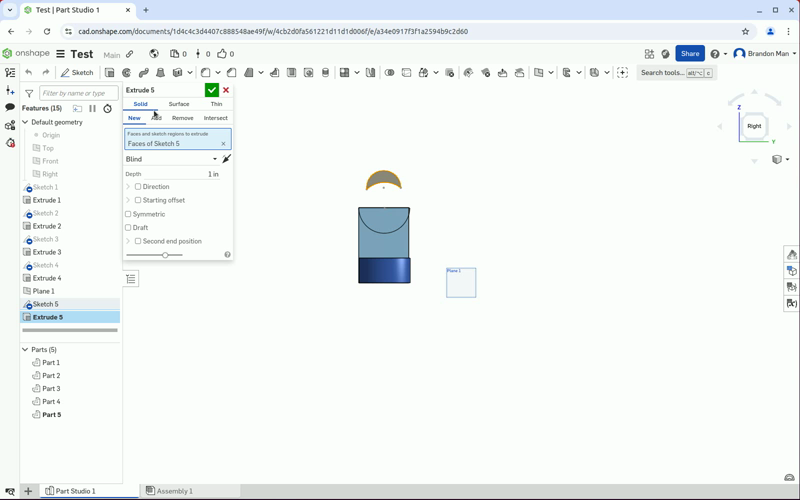
mouse_move(186, 120)
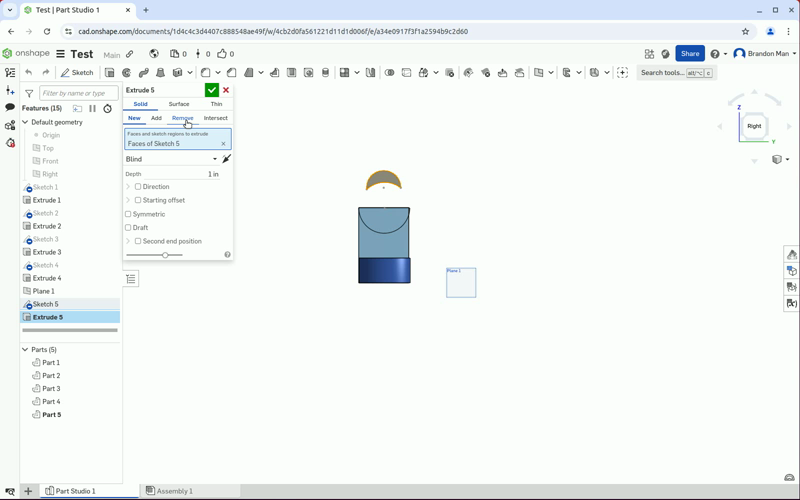
click(186, 120)
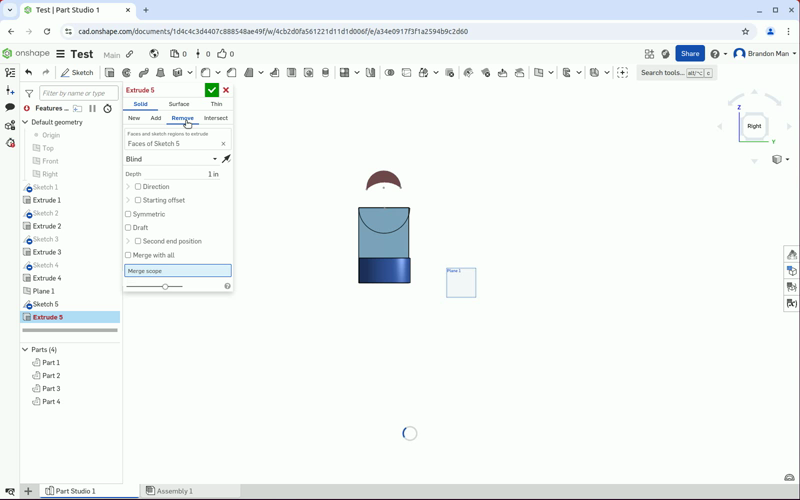
key(tab, 4)
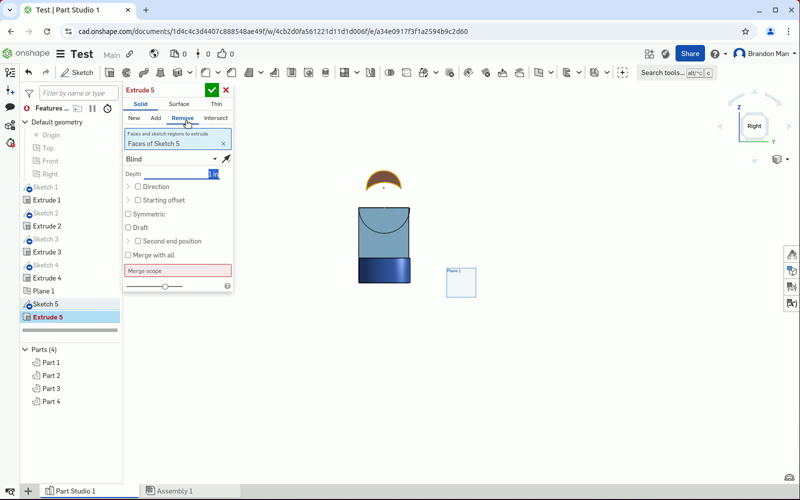
text(5.055)
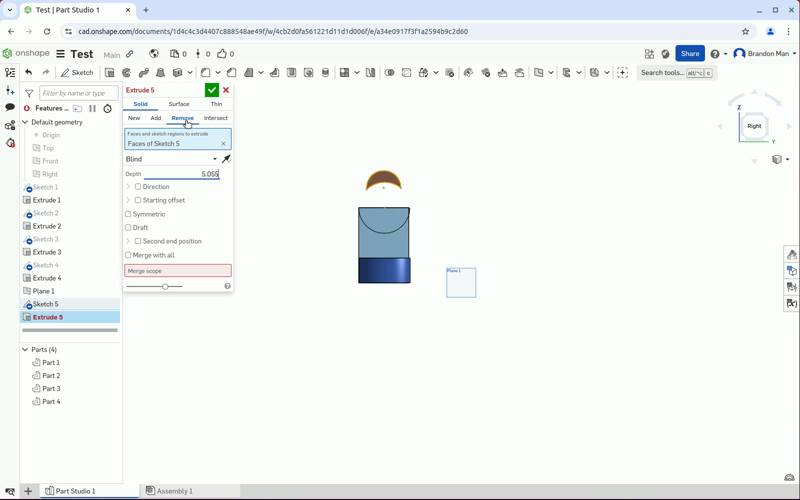
key(tab, 6)
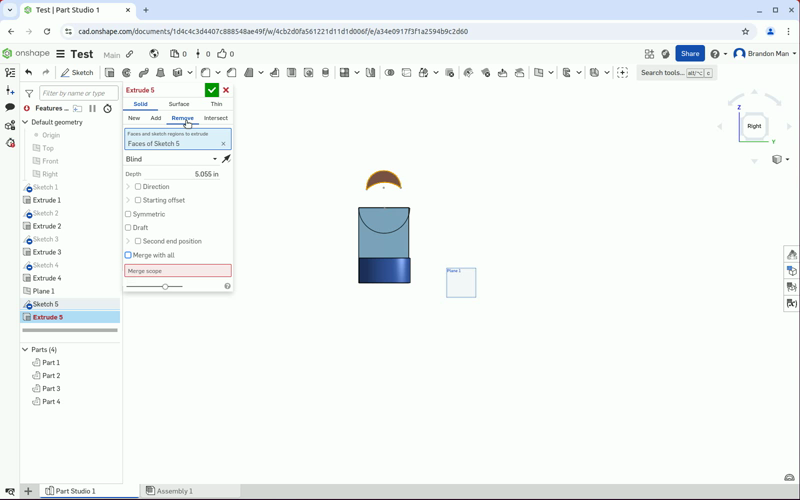
key(space)
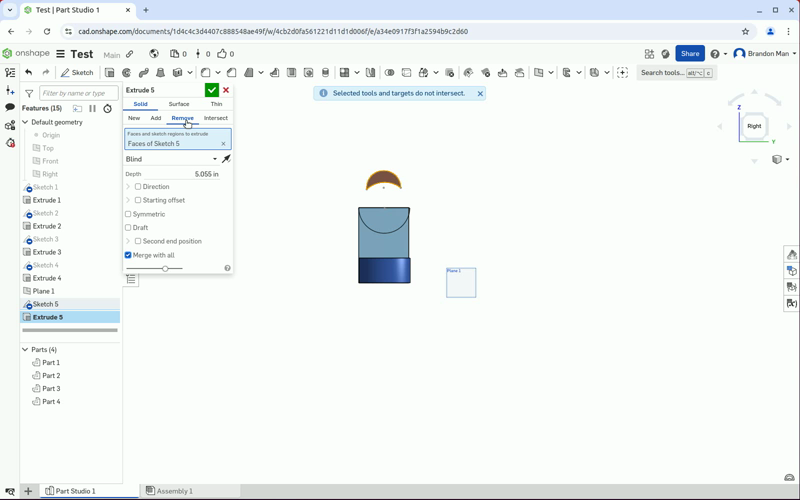
key(enter)
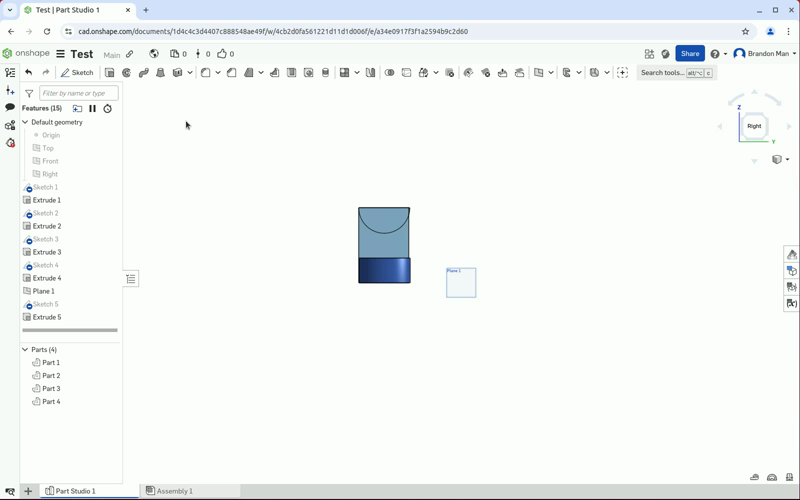
key(shift+h)
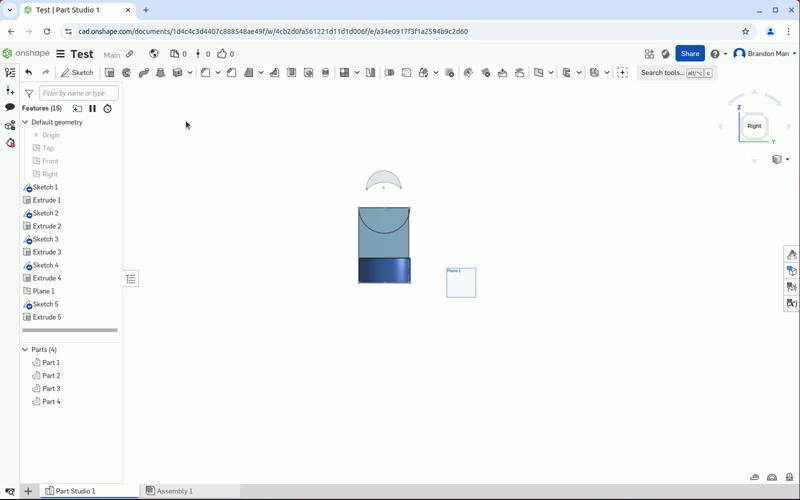
key(shift+h)
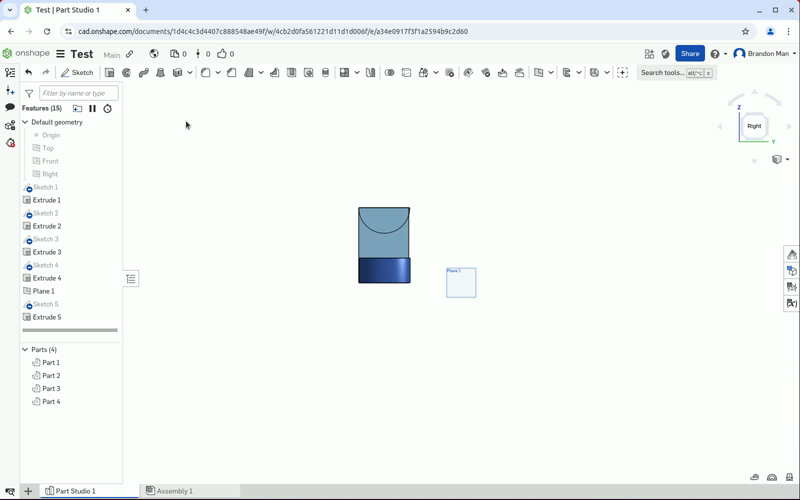
mouse_move(73, 189)
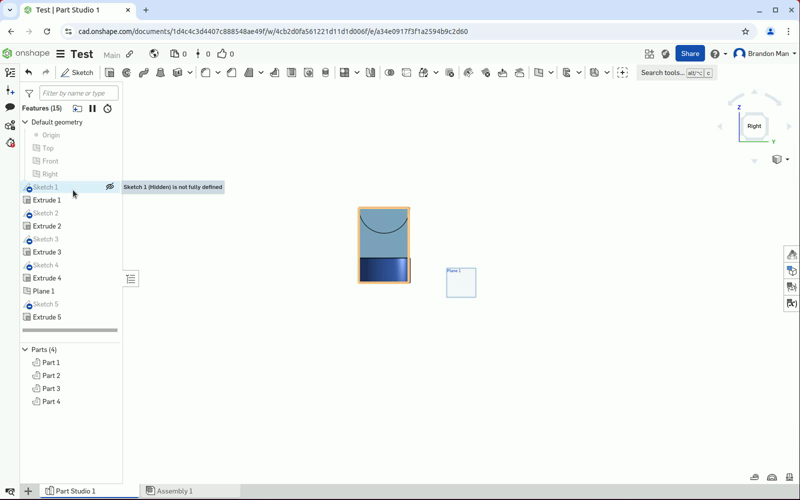
click(73, 189)
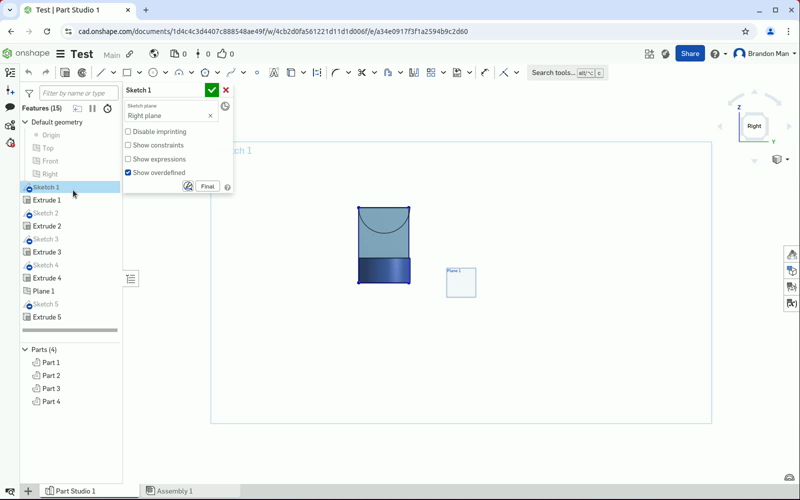
mouse_move(229, 92)
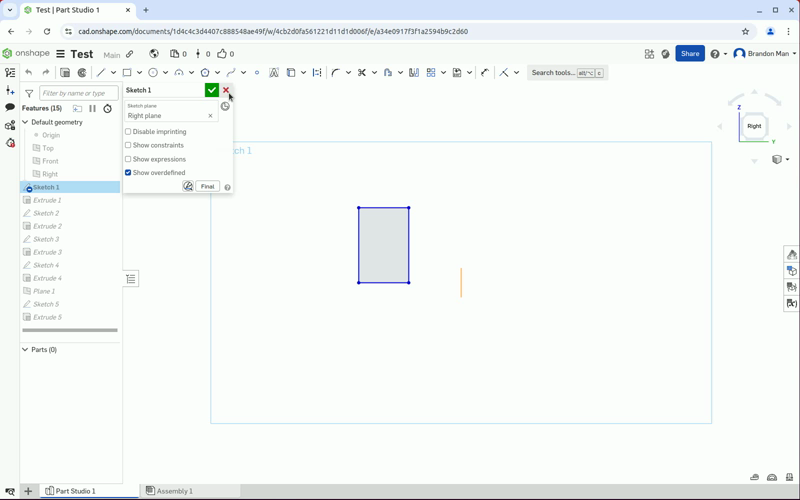
click(229, 92)
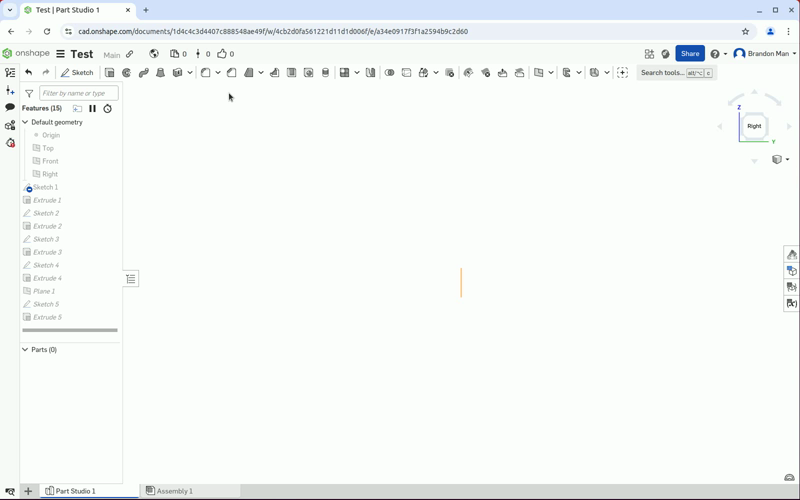
key(shift+s)
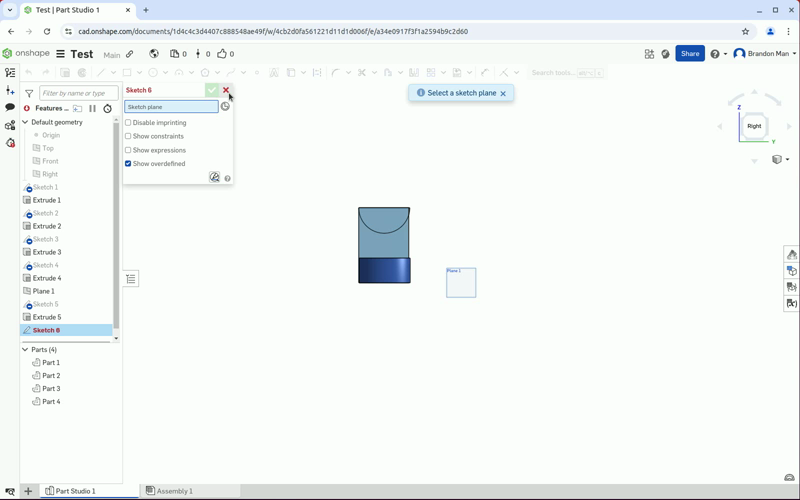
mouse_move(69, 293)
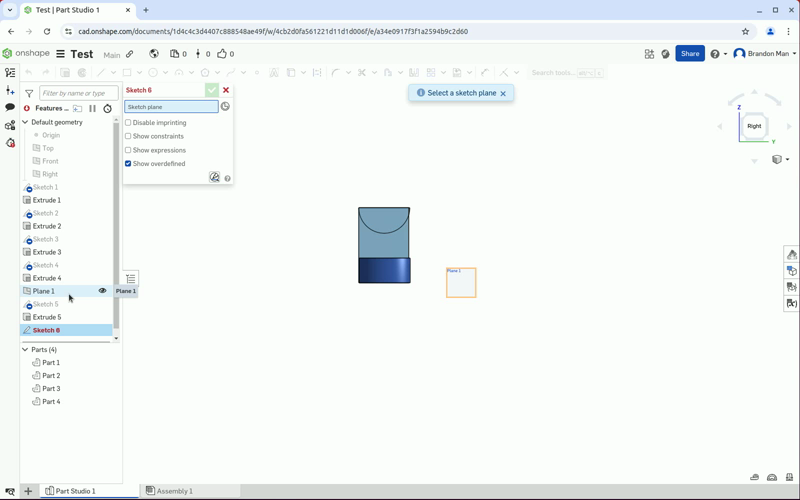
click(69, 293)
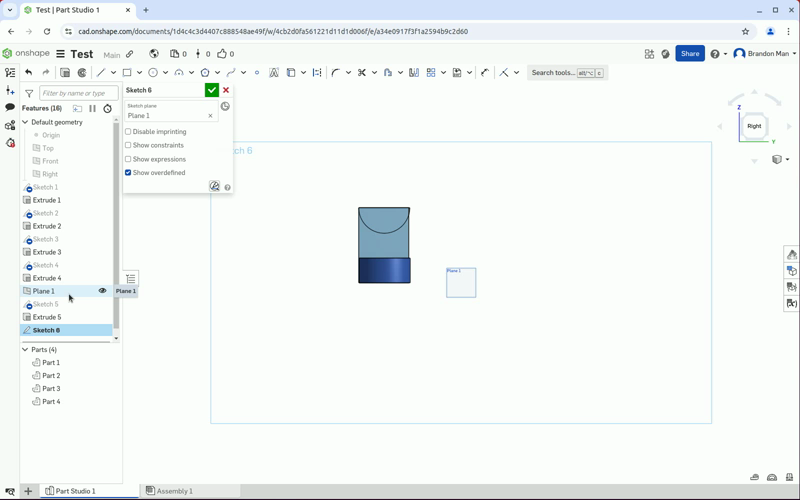
mouse_move(73, 352)
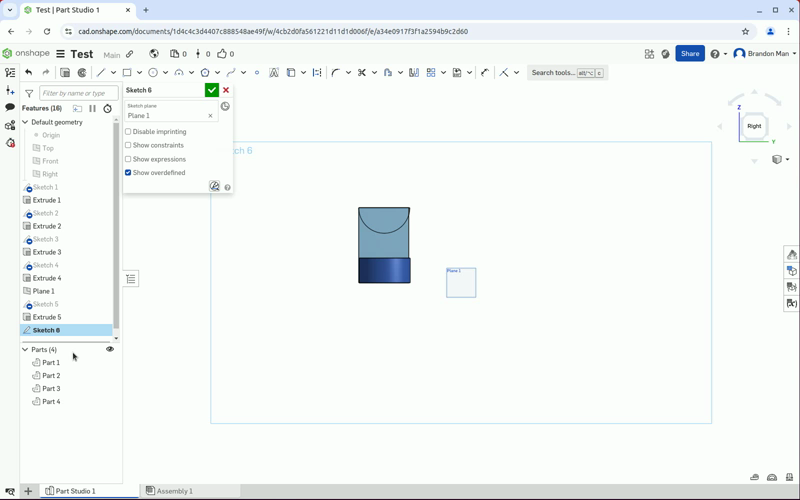
key(y)
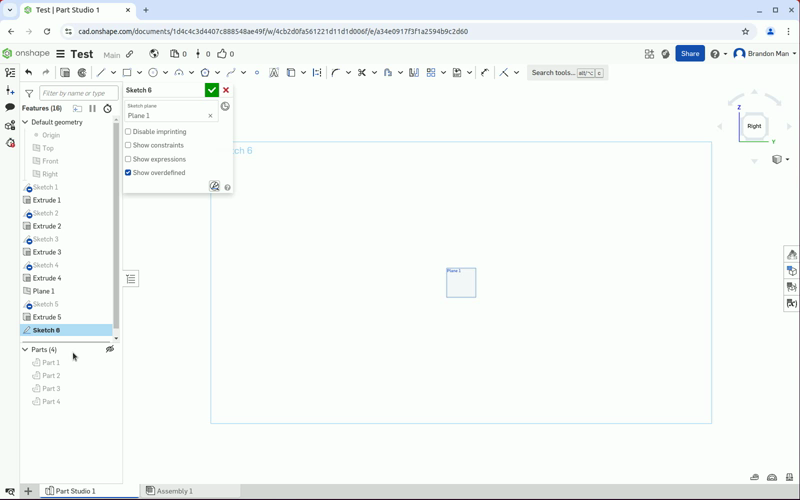
key(a)
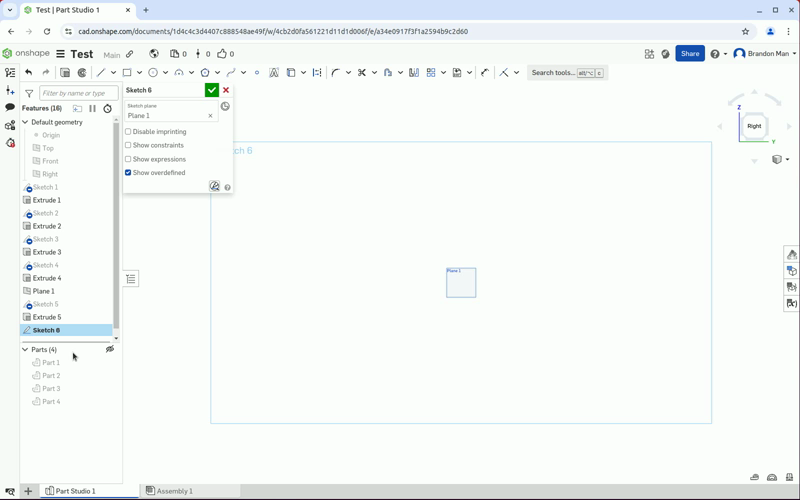
key_down(shift)
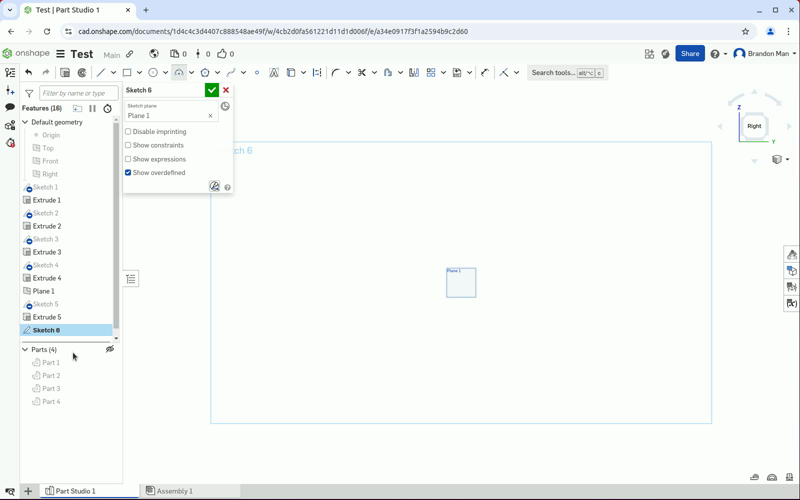
mouse_move(366, 215)
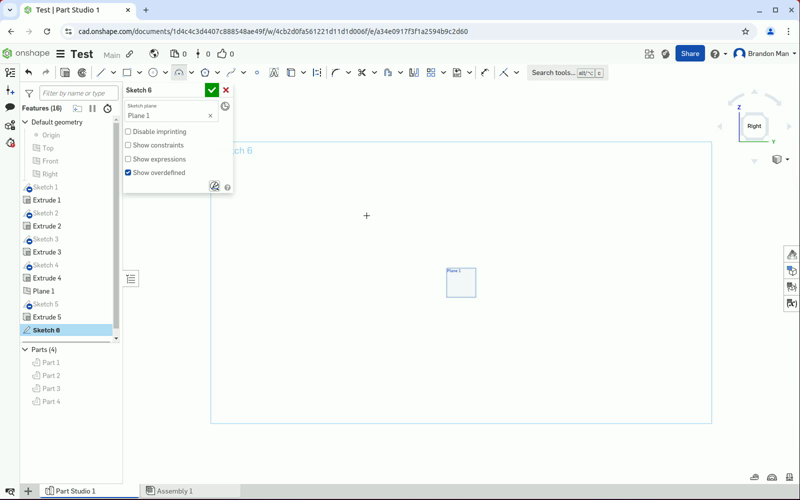
click(366, 215)
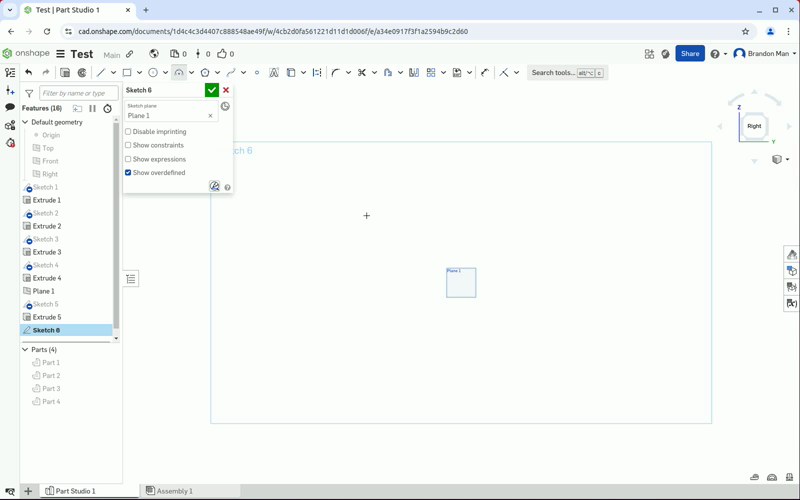
key_up(shift)
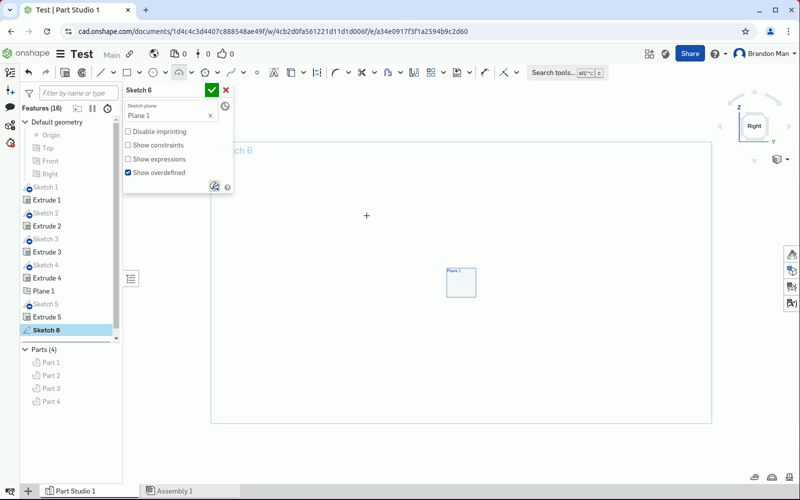
key_down(shift)
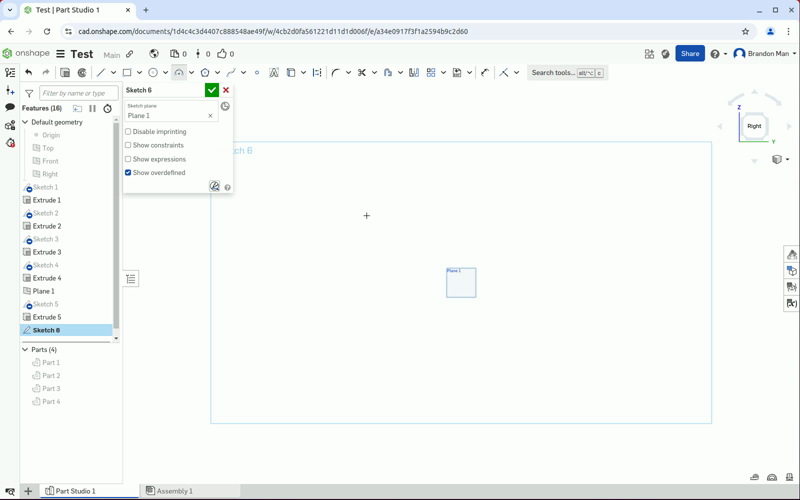
mouse_move(400, 213)
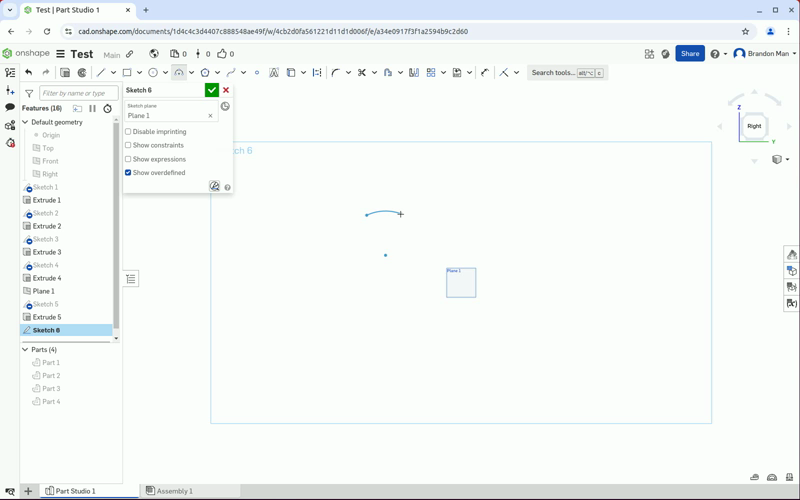
click(400, 213)
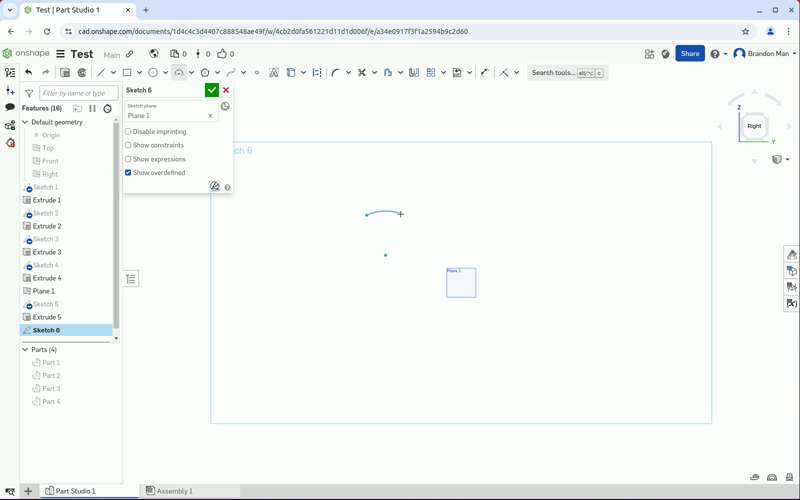
mouse_move(384, 230)
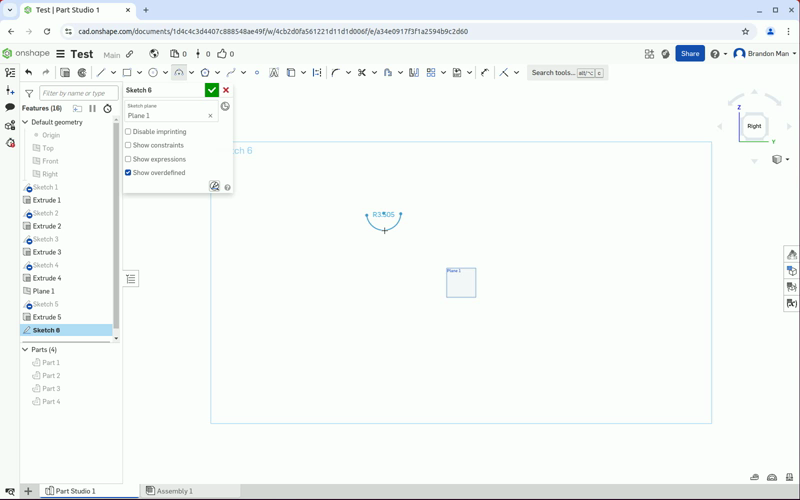
click(384, 230)
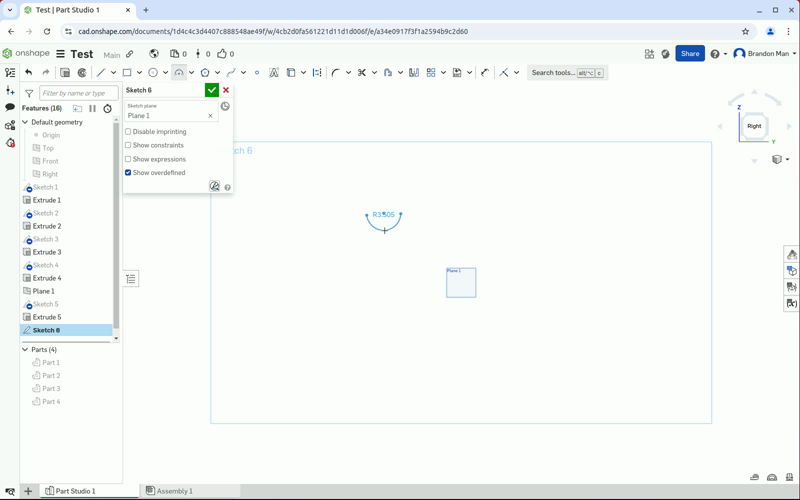
key_up(shift)
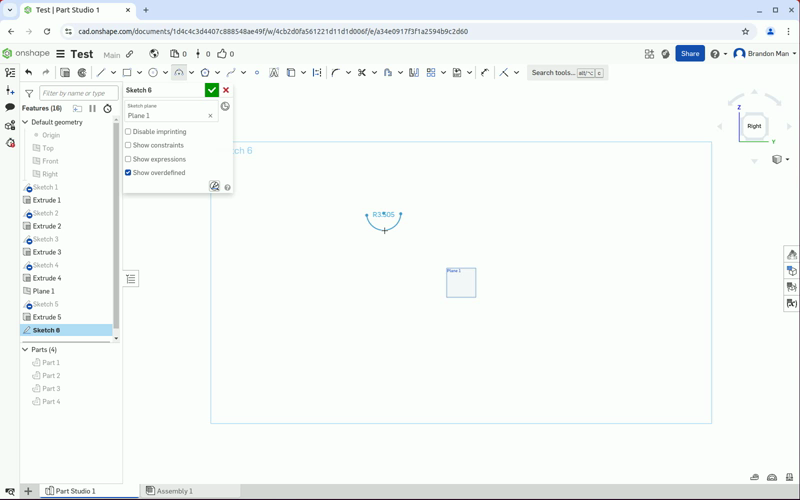
key(esc)
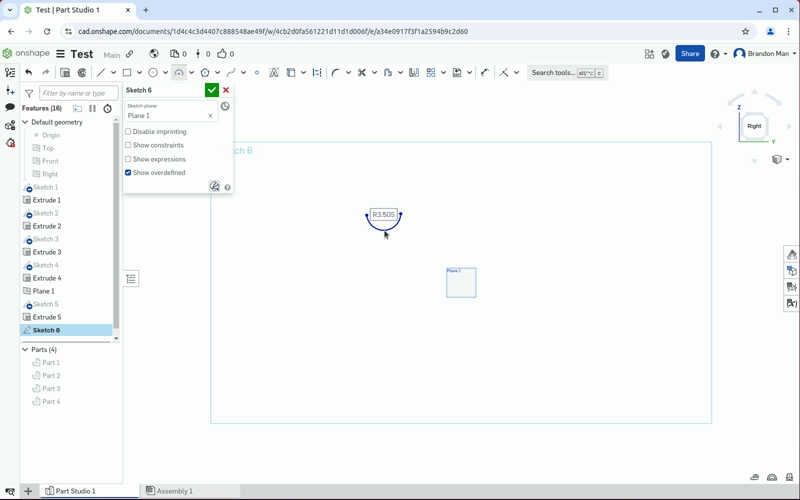
key(l)
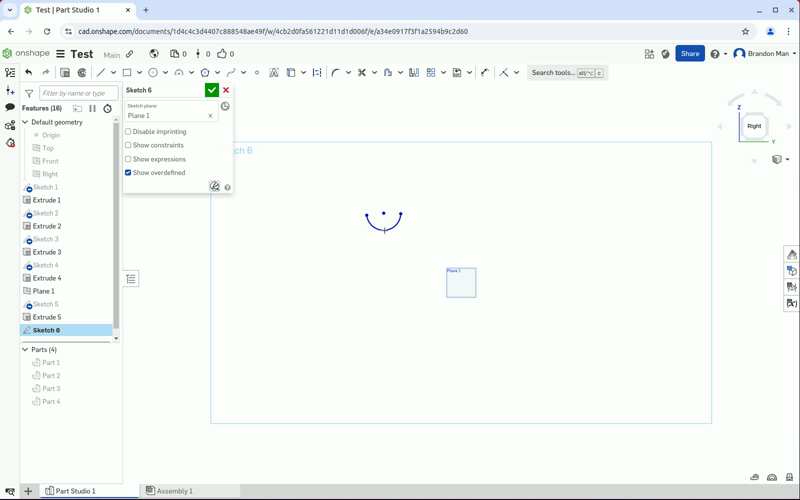
mouse_move(400, 213)
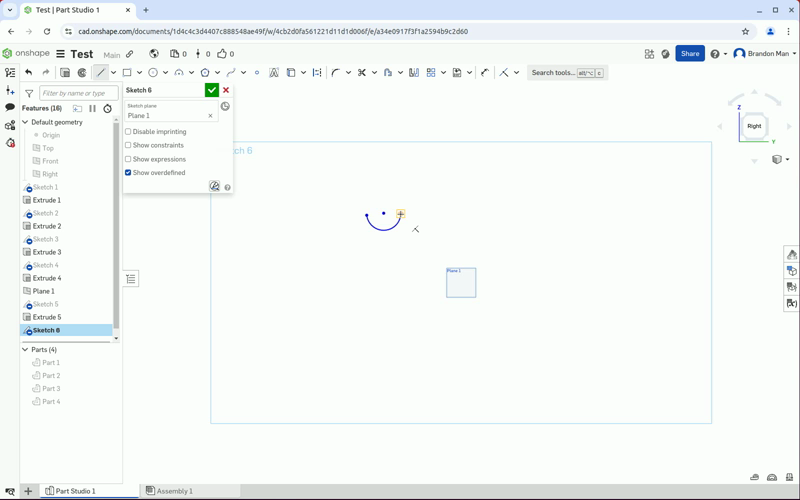
click(400, 213)
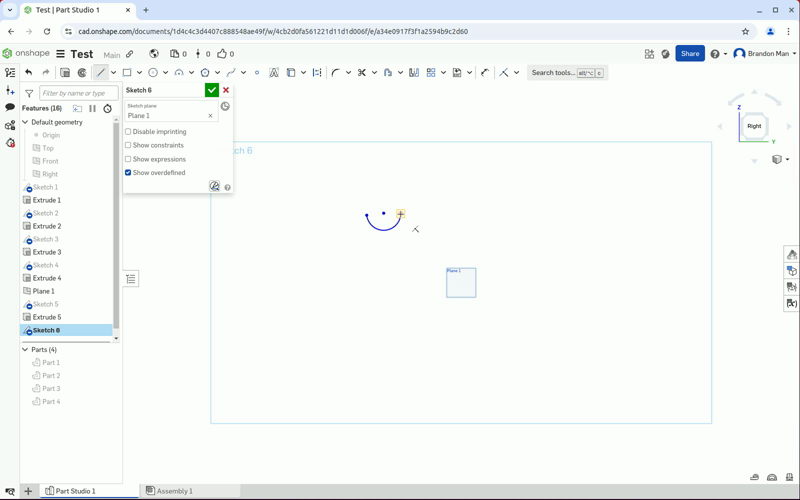
key_down(shift)
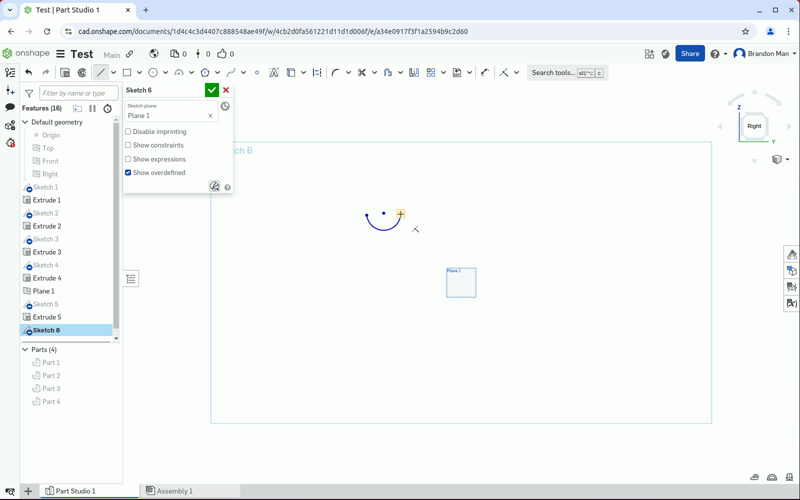
mouse_move(430, 213)
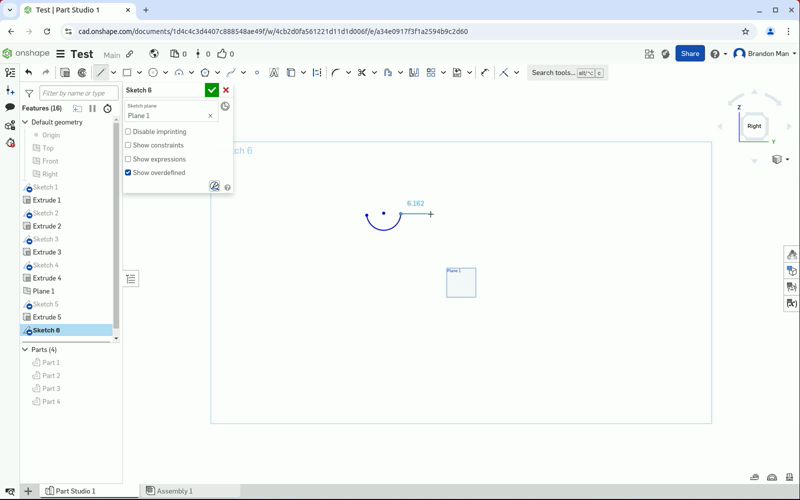
mouse_move(400, 187)
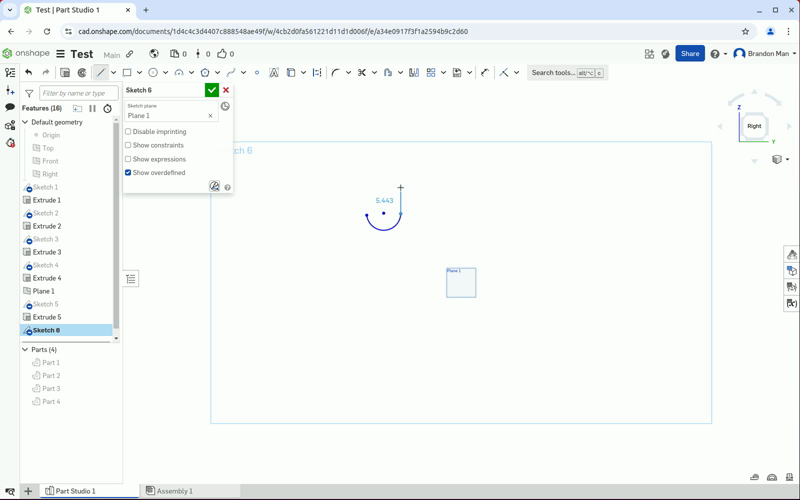
click(400, 187)
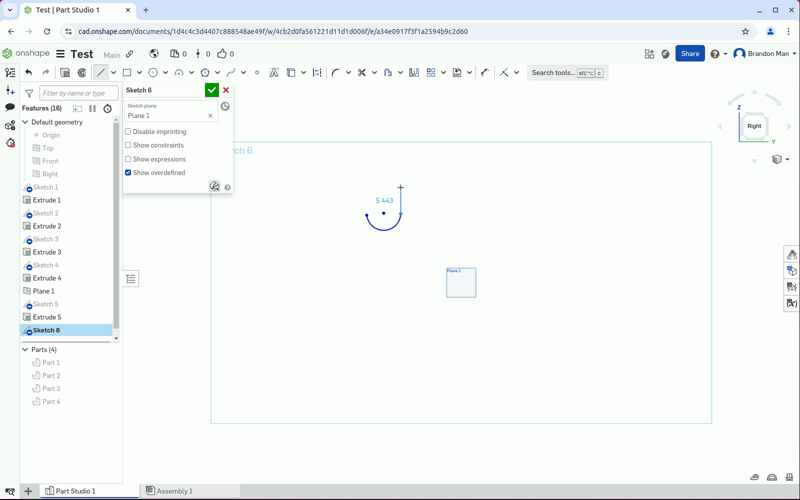
key_up(shift)
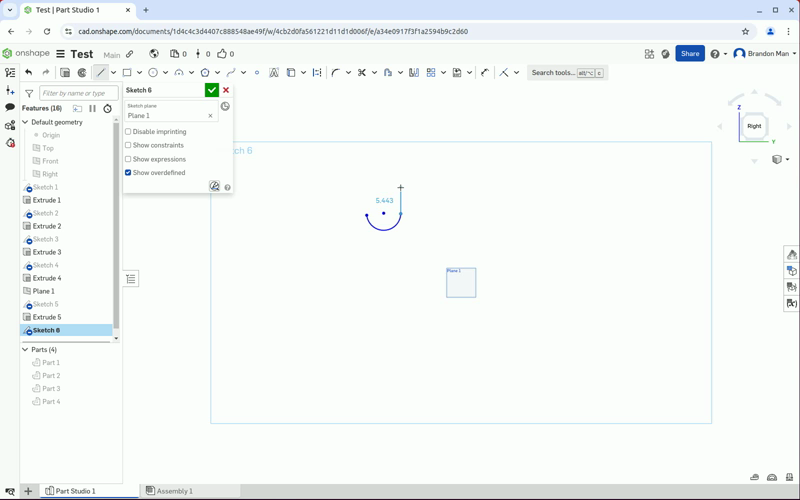
key(esc)
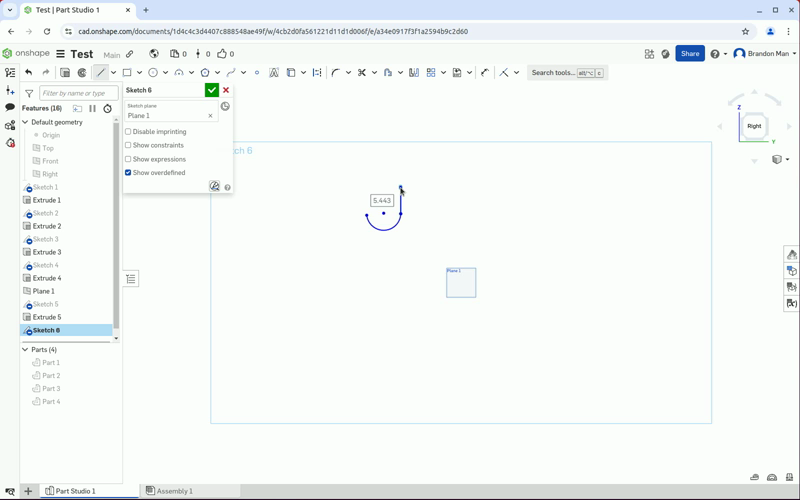
key(a)
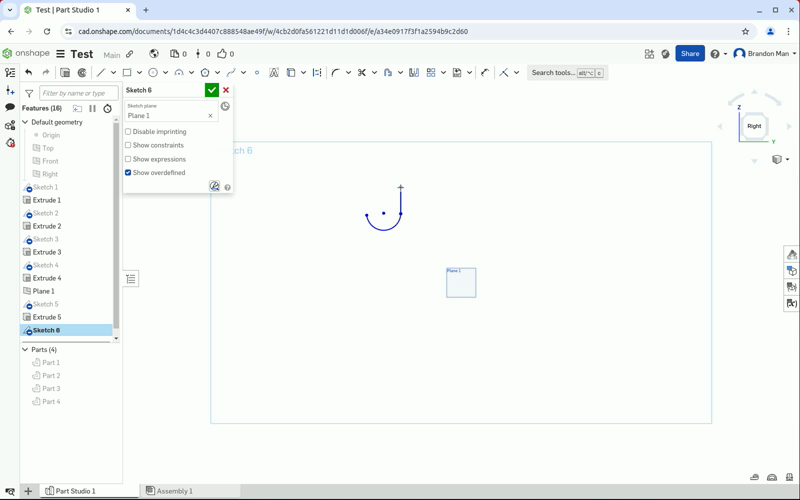
mouse_move(400, 187)
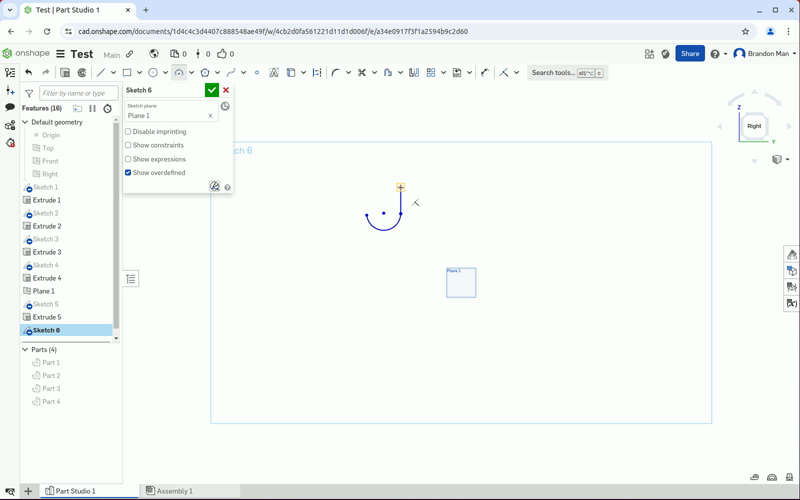
click(400, 187)
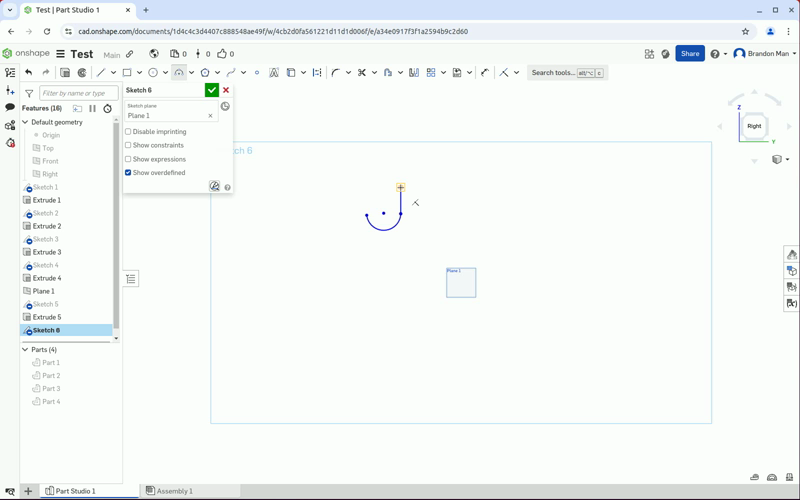
key_down(shift)
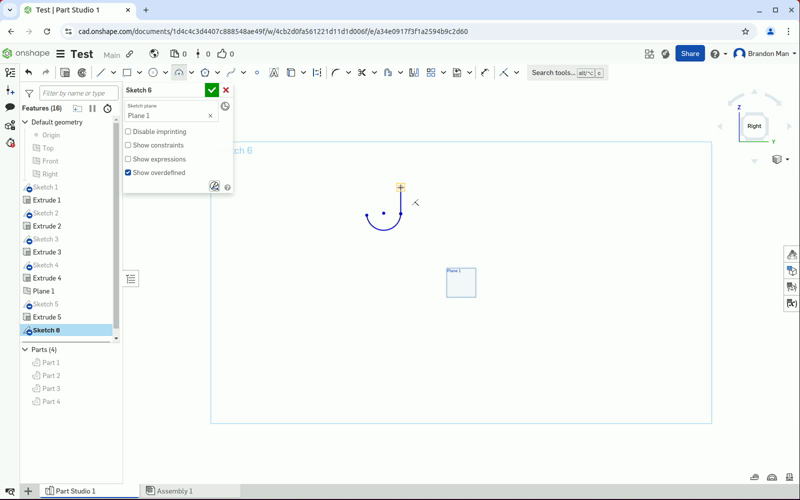
mouse_move(366, 189)
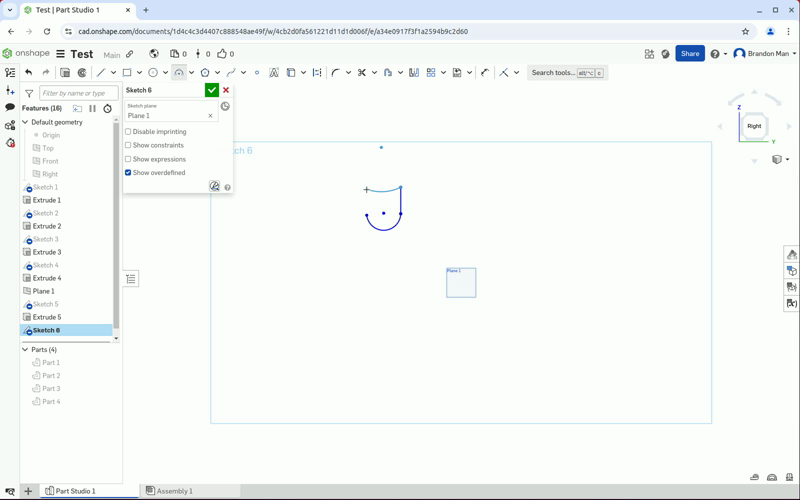
click(366, 189)
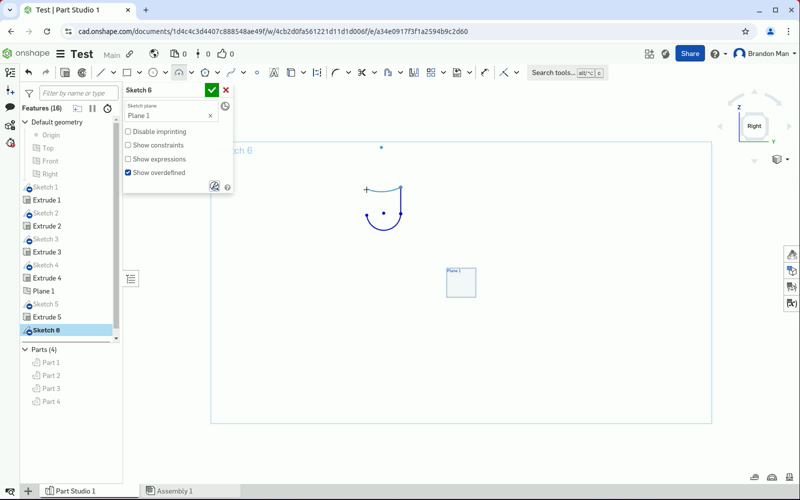
mouse_move(383, 182)
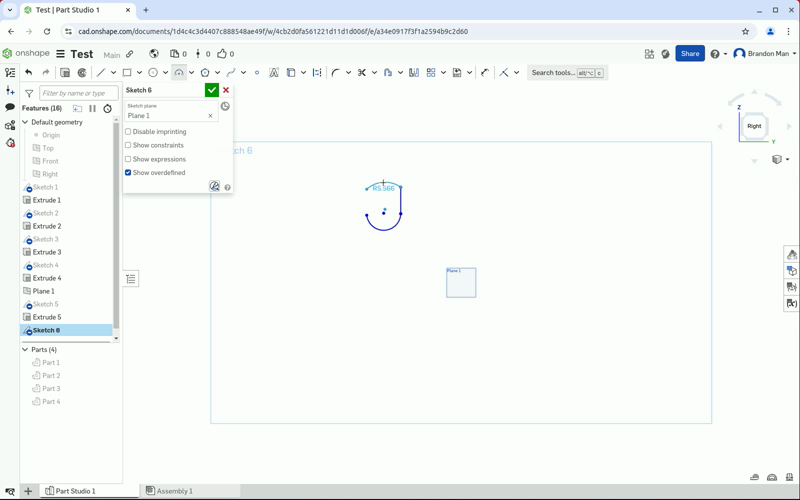
click(383, 182)
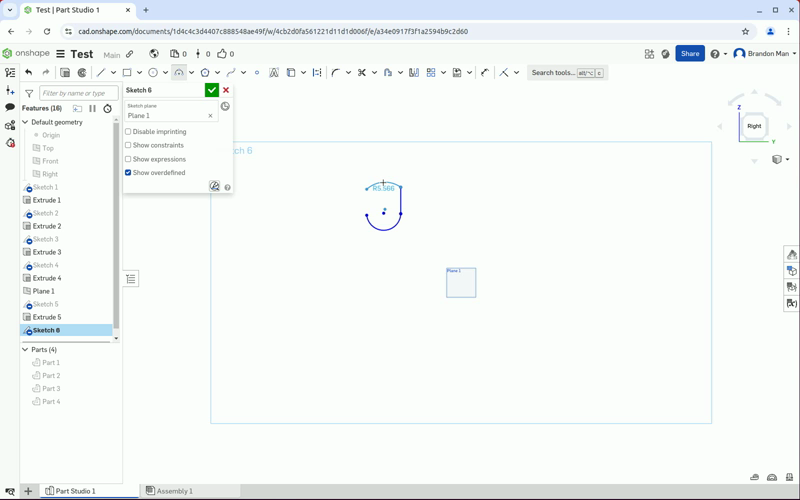
key_up(shift)
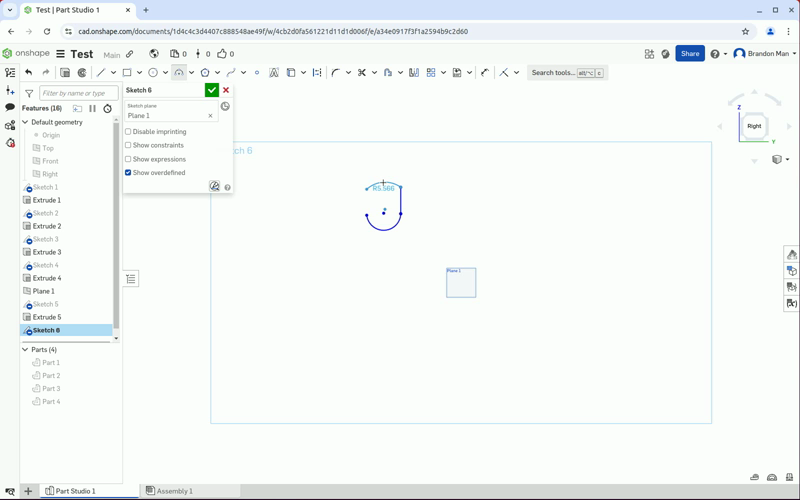
key(esc)
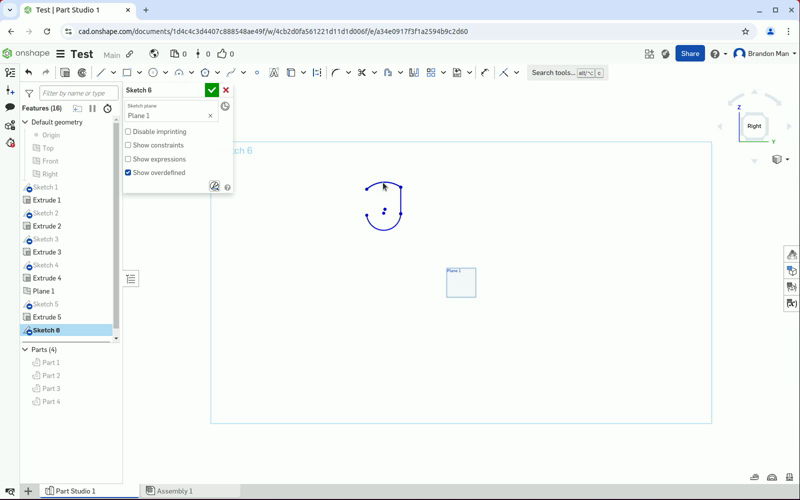
key(l)
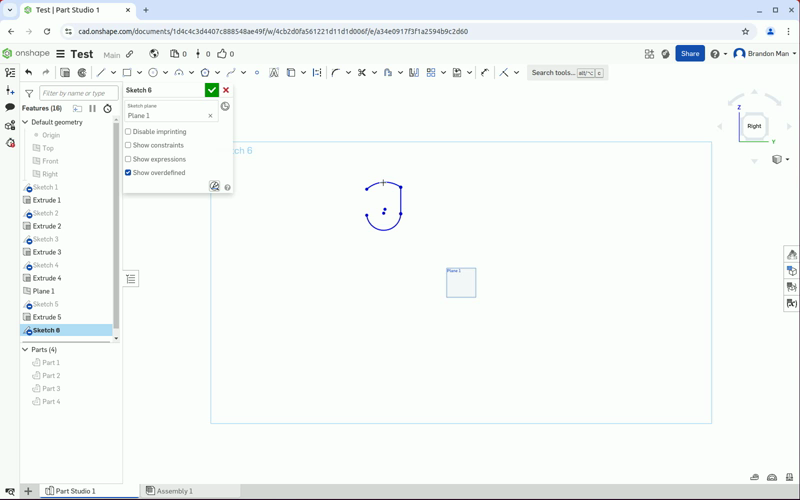
mouse_move(366, 189)
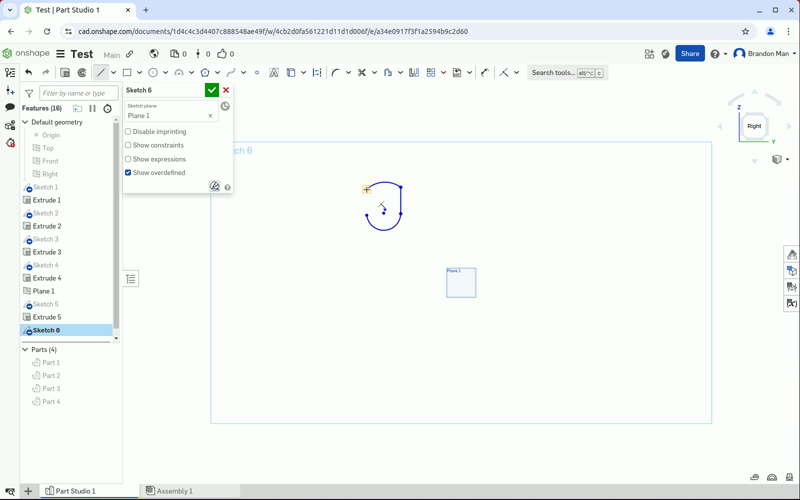
click(366, 189)
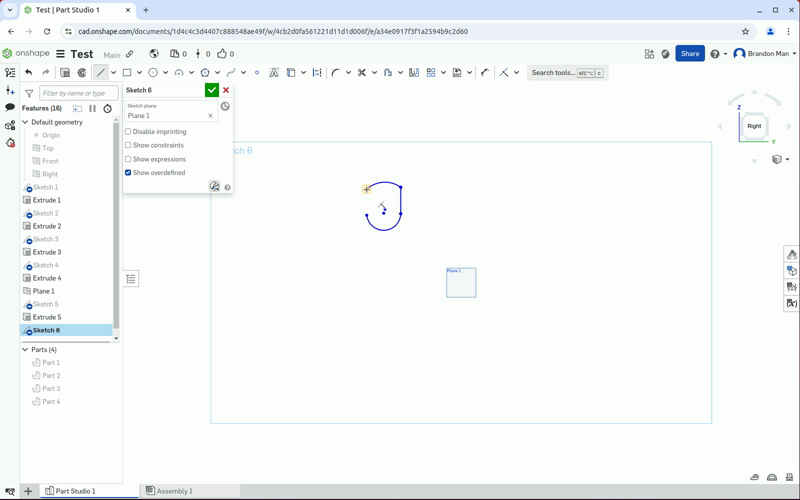
mouse_move(396, 189)
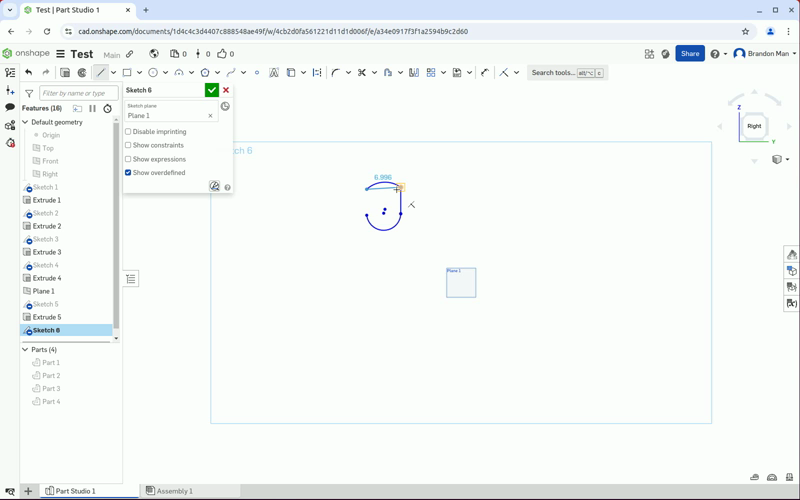
key_down(shift)
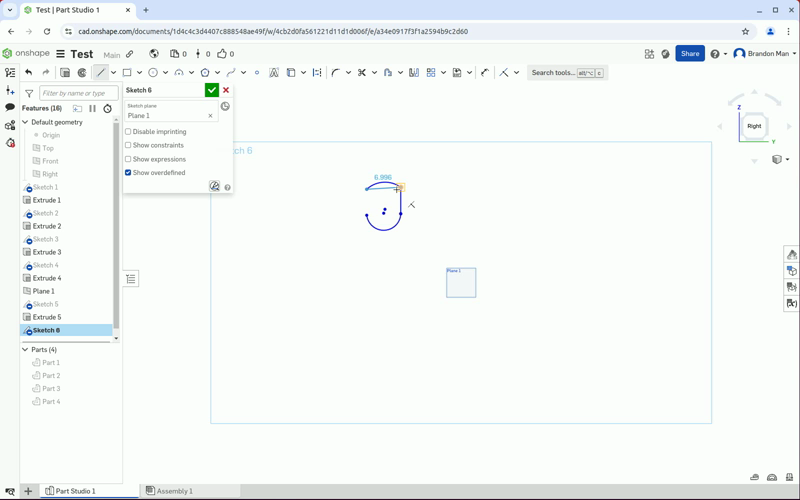
mouse_move(366, 215)
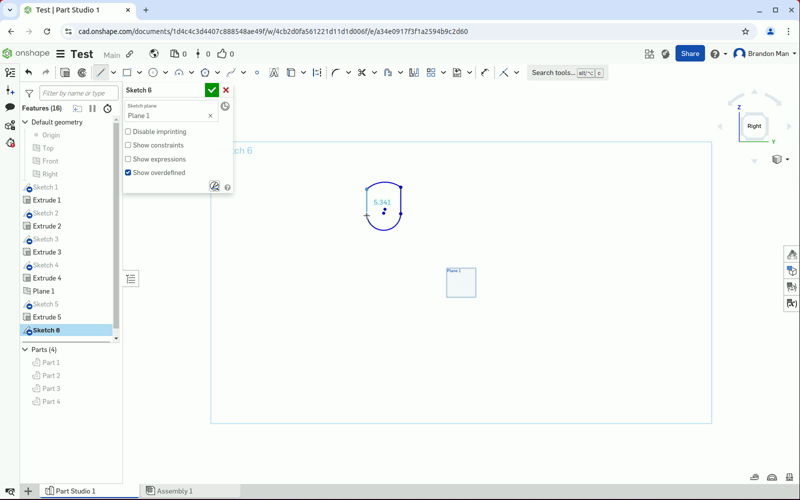
key_up(shift)
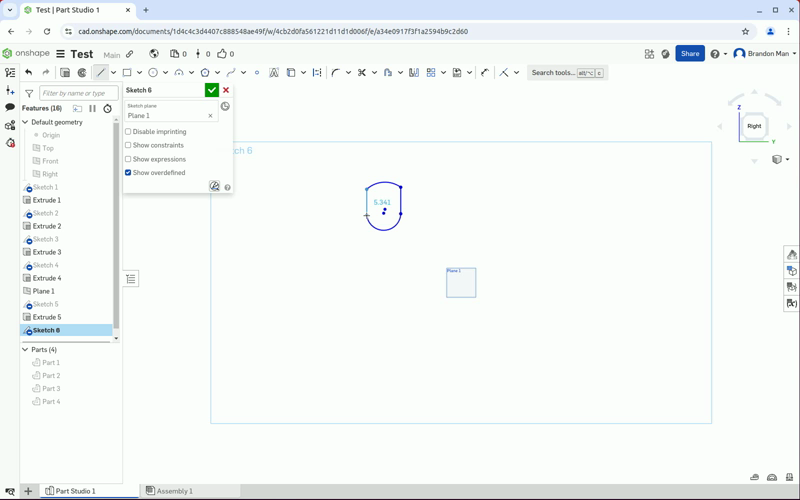
click(366, 215)
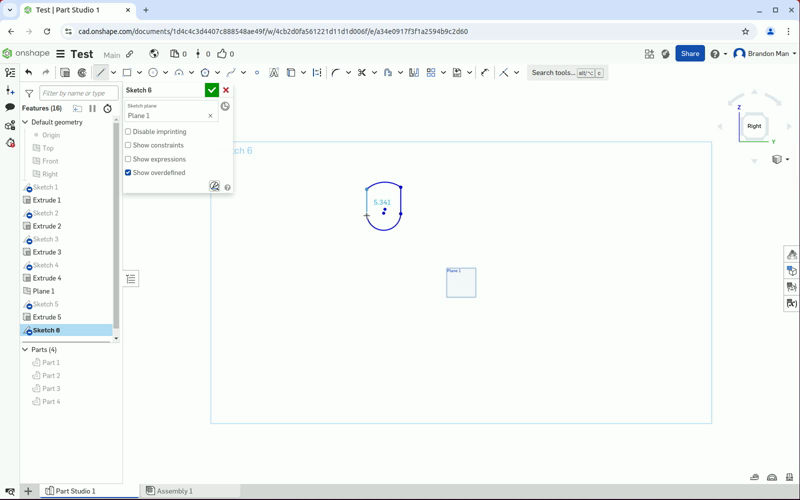
key(esc)
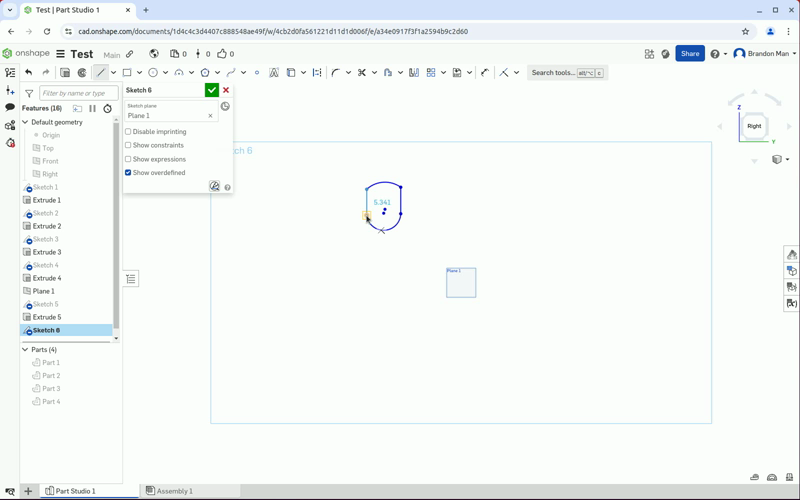
mouse_move(378, 199)
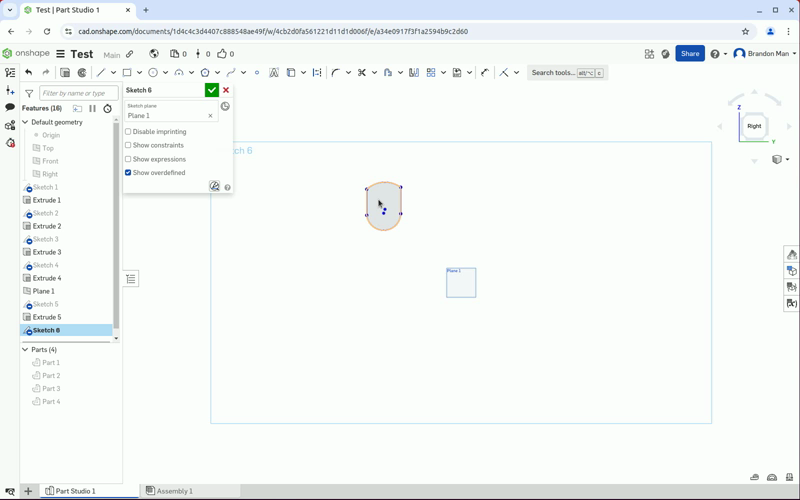
scroll(6)
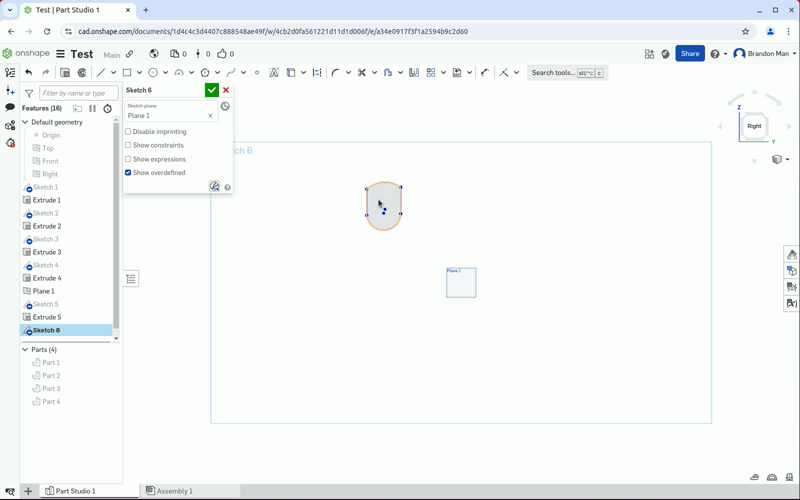
scroll(6)
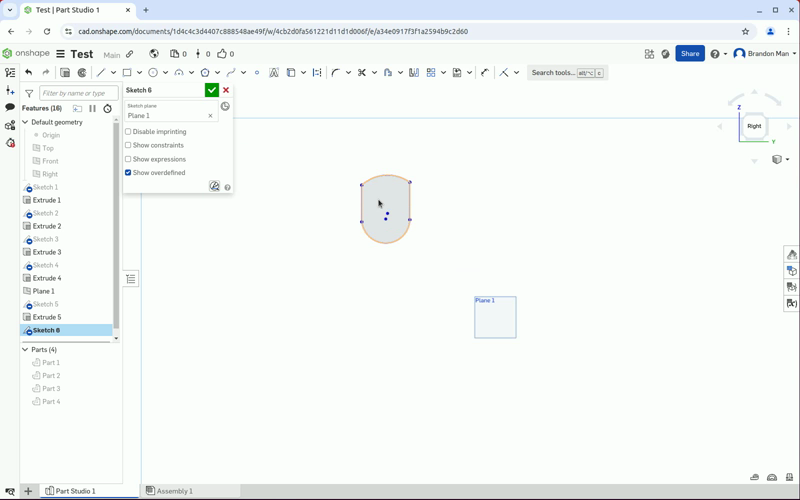
scroll(6)
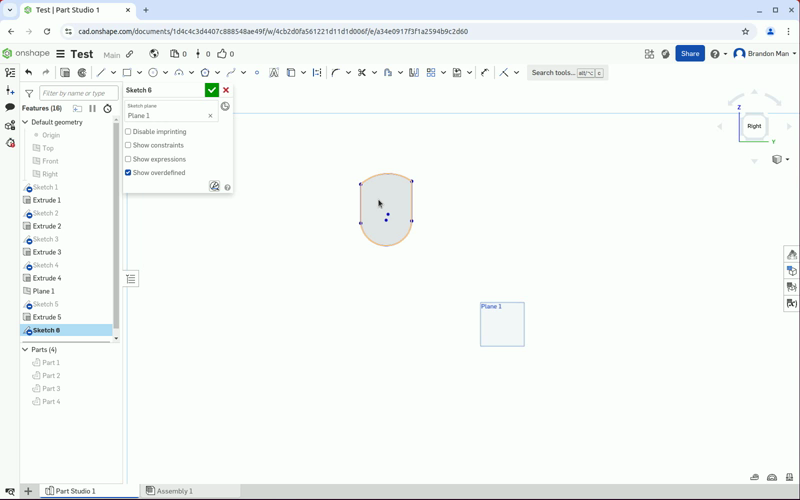
scroll(6)
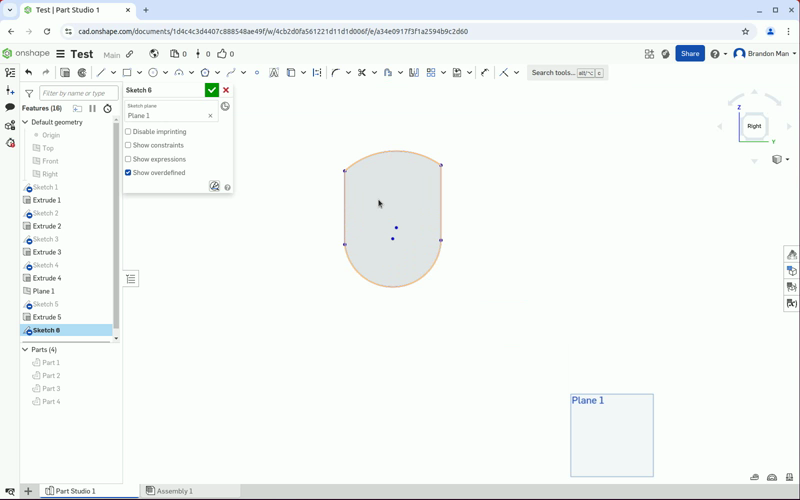
scroll(6)
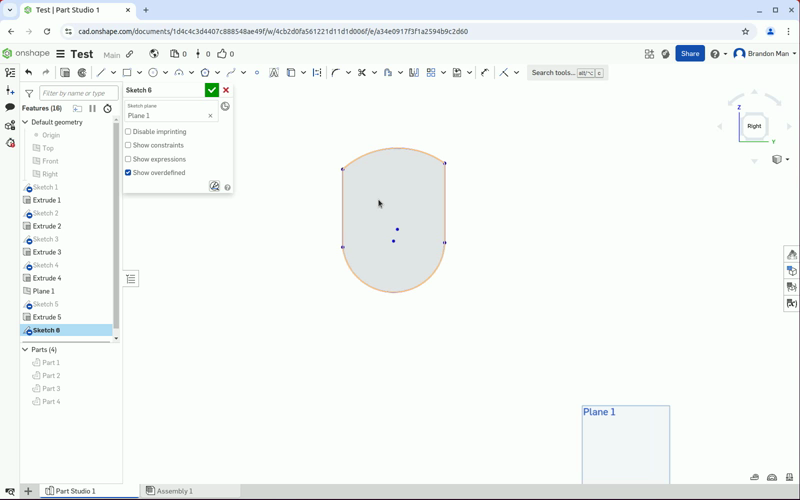
scroll(6)
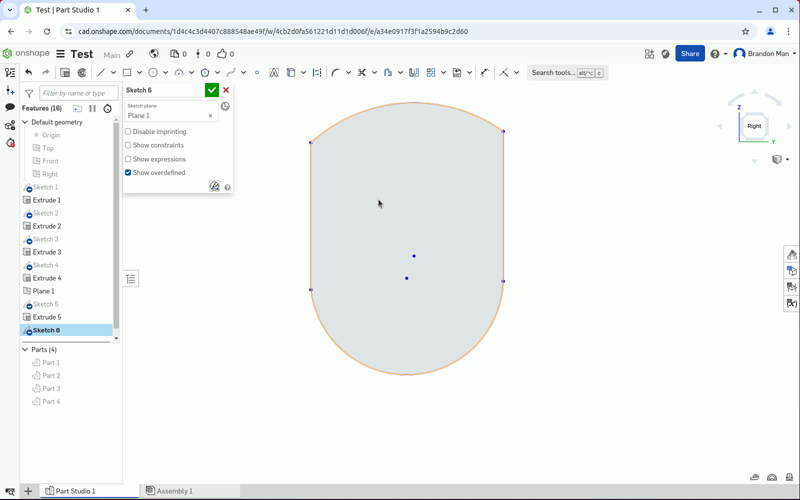
scroll(6)
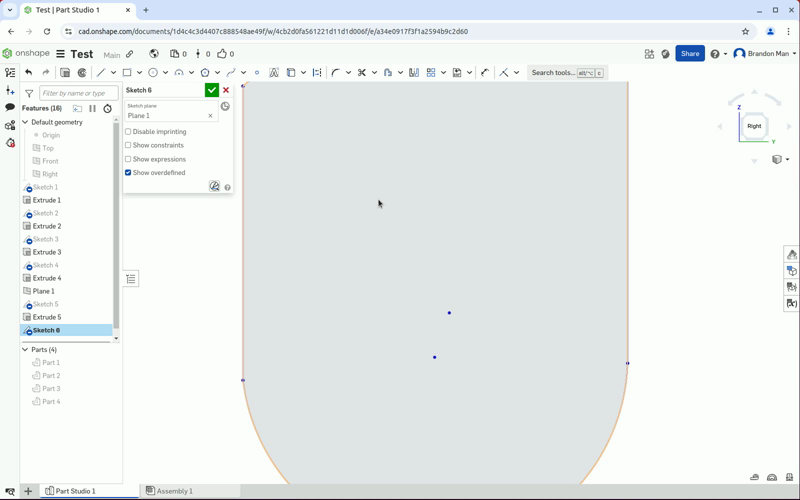
click(378, 199)
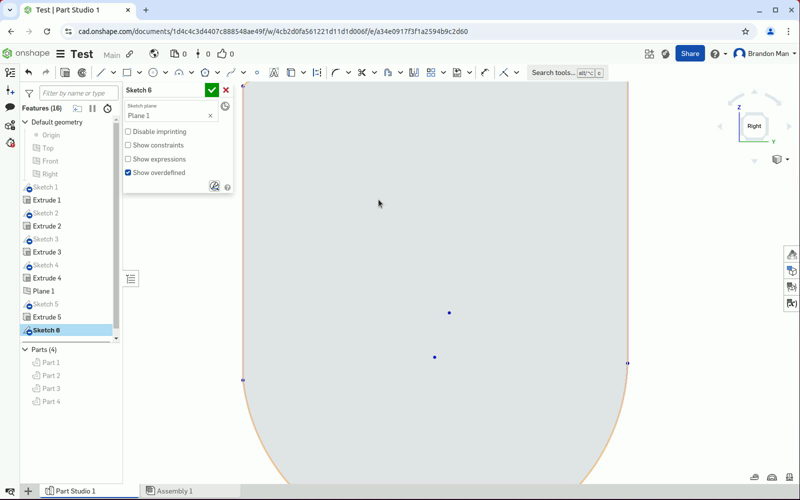
scroll(-6)
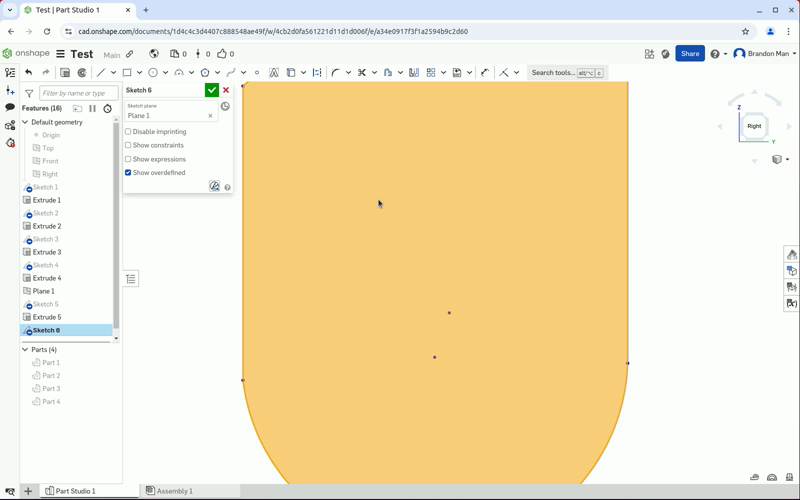
scroll(-6)
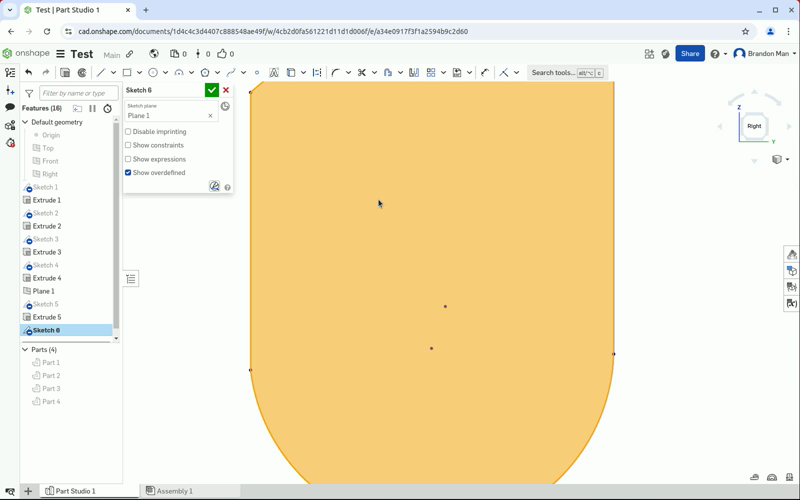
scroll(-6)
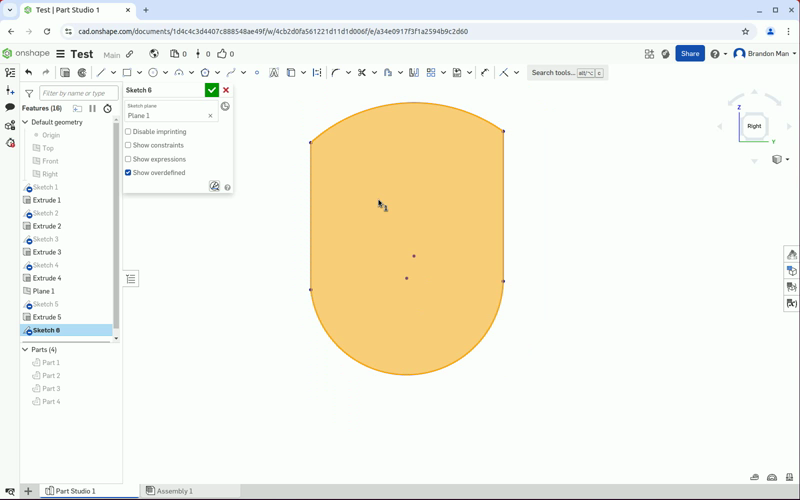
scroll(-6)
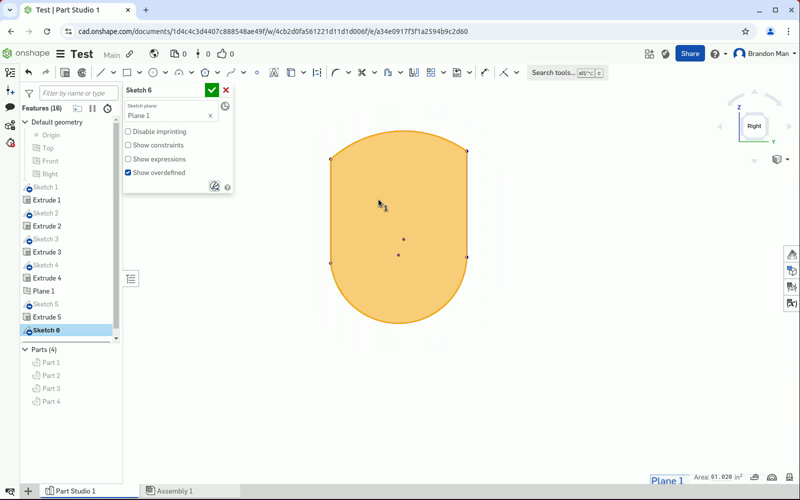
scroll(-6)
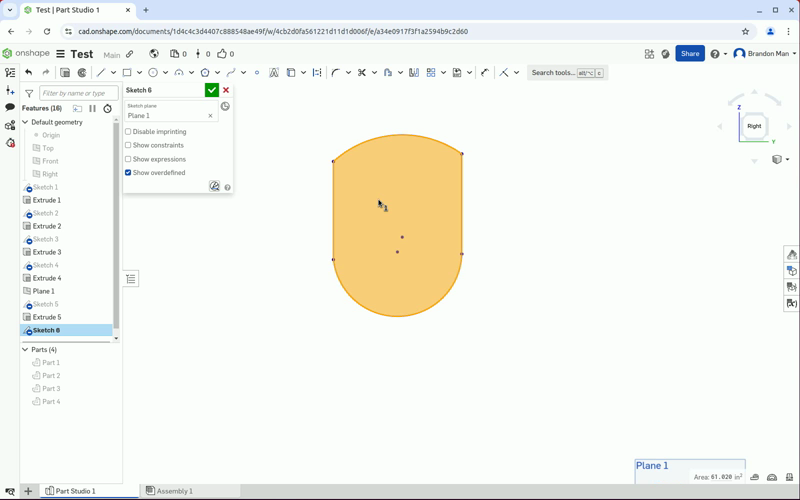
scroll(-6)
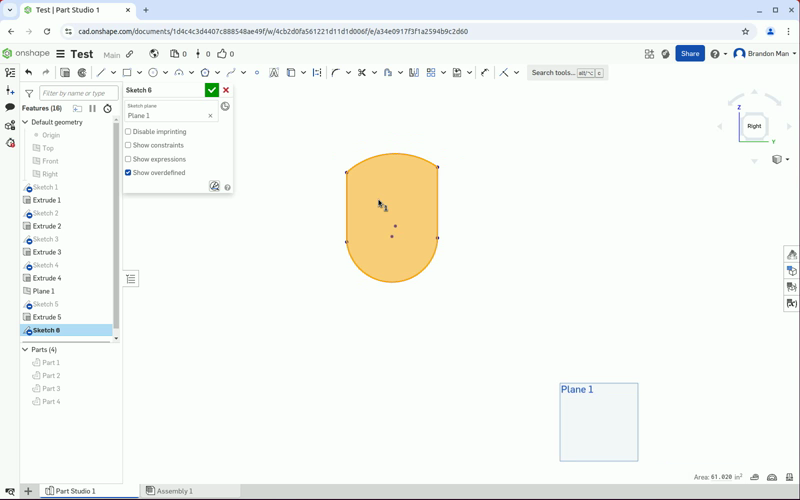
scroll(-6)
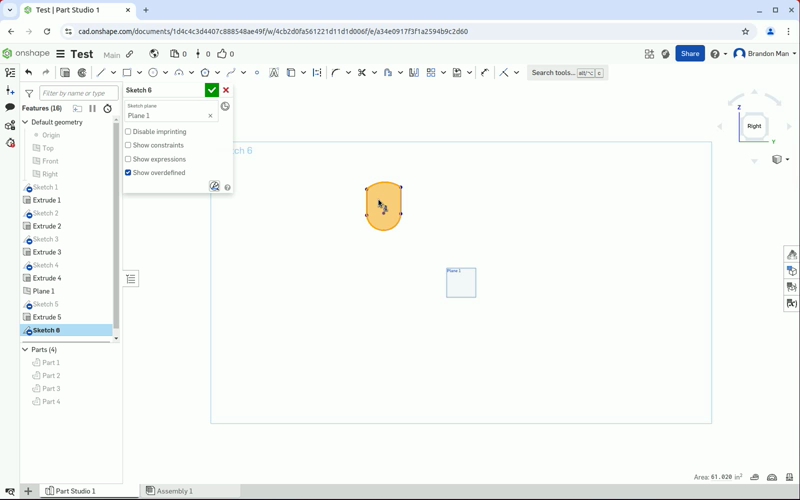
mouse_move(73, 352)
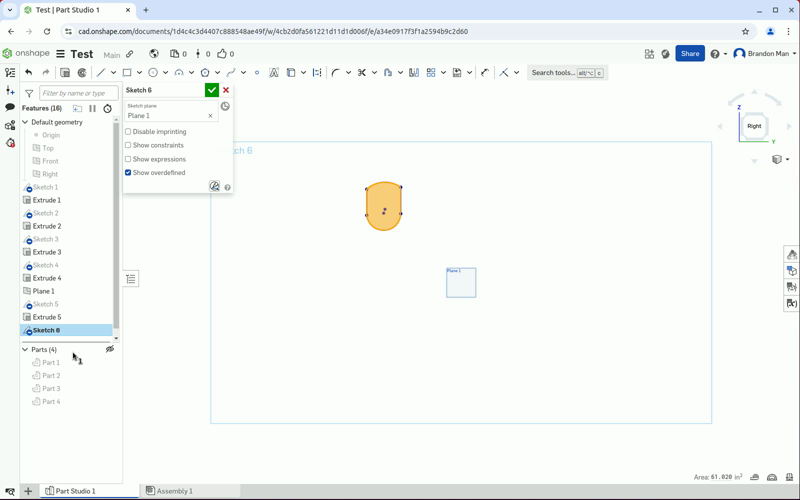
key(shift+y)
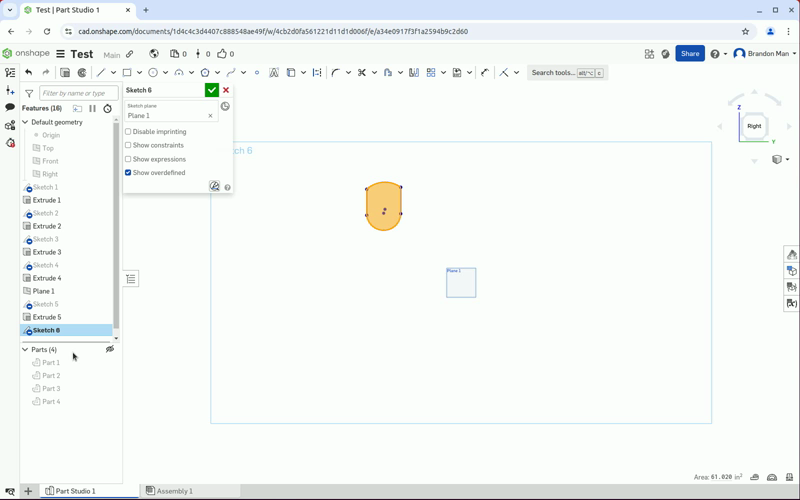
key(shift+e)
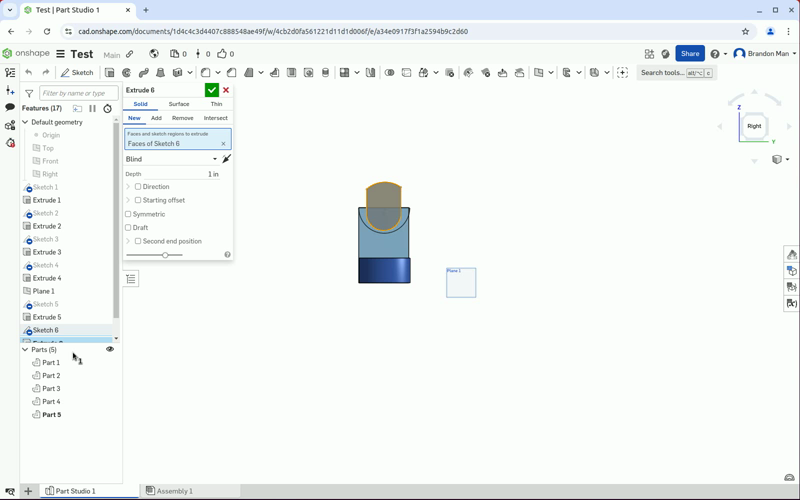
mouse_move(143, 106)
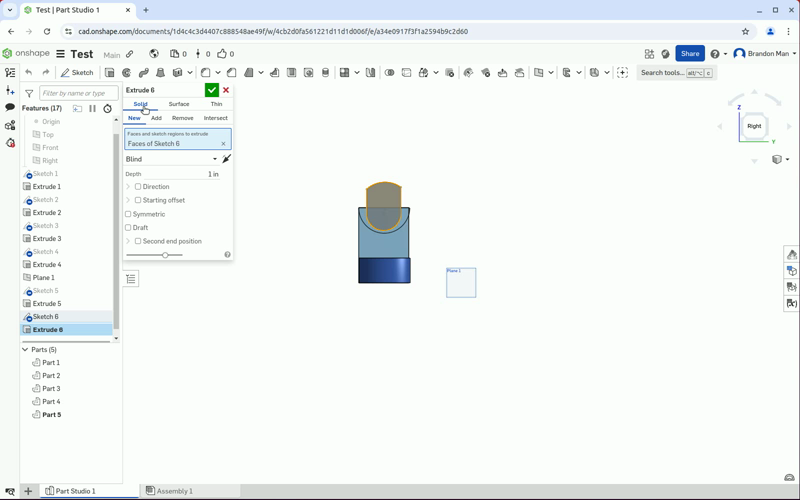
click(143, 106)
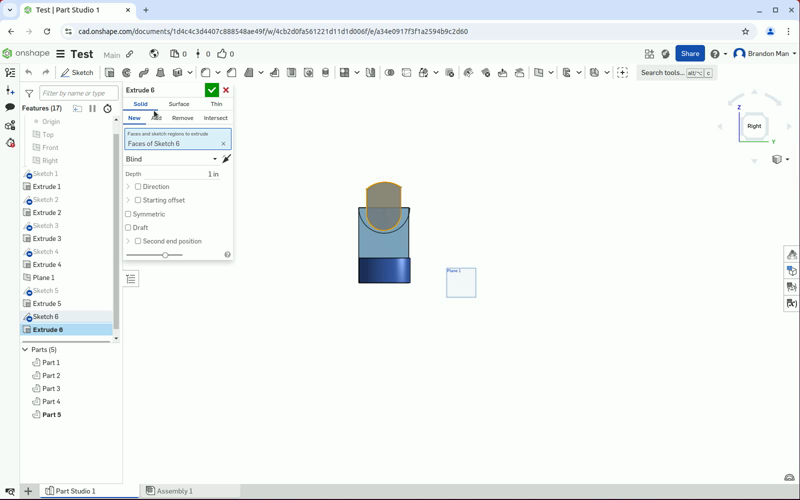
mouse_move(186, 120)
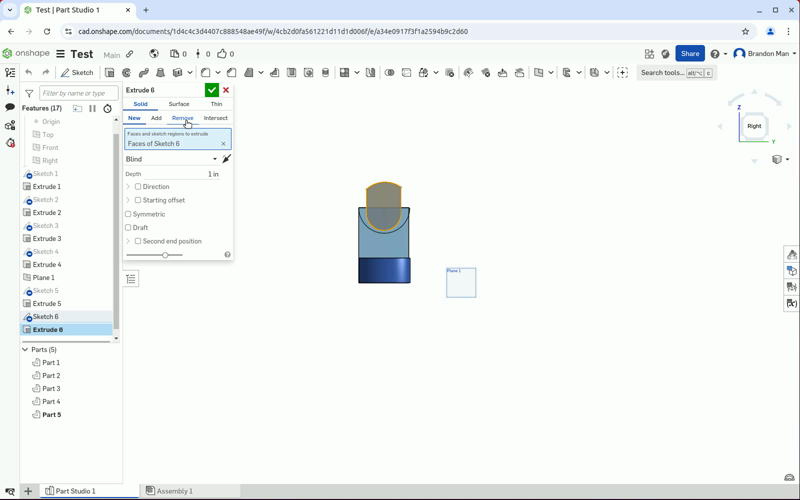
click(186, 120)
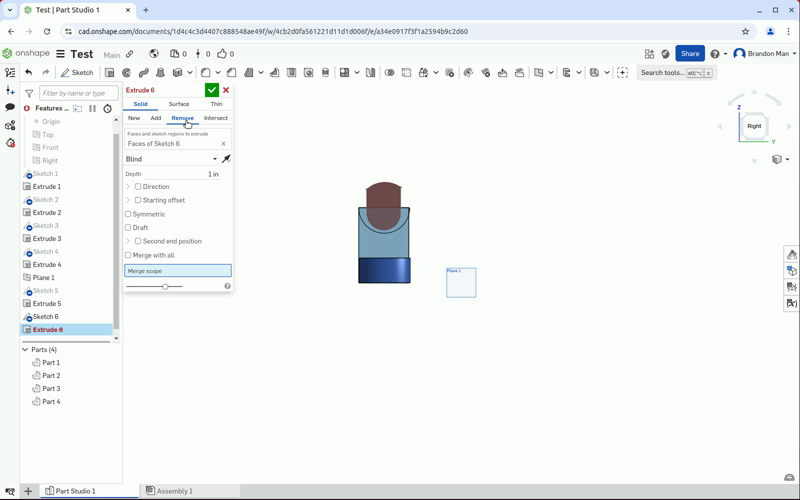
key(tab, 4)
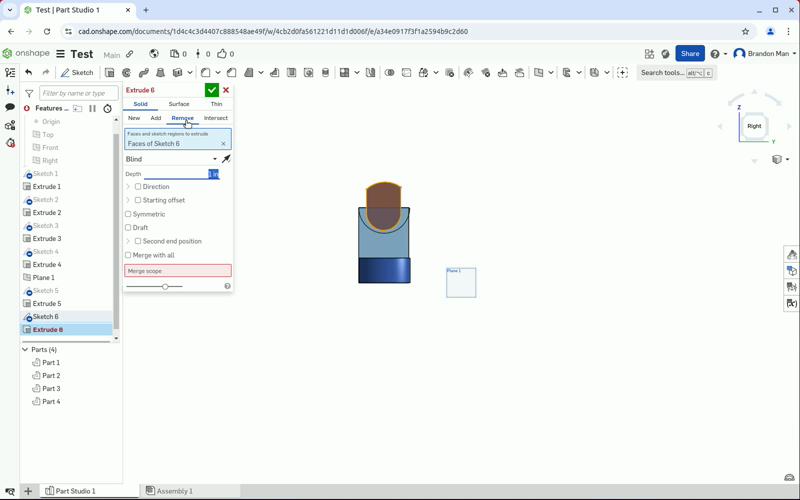
text(5.055)
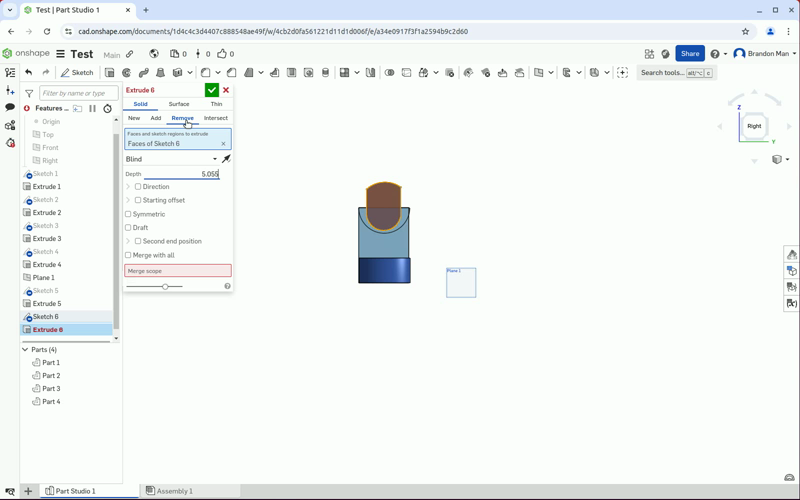
key(tab, 6)
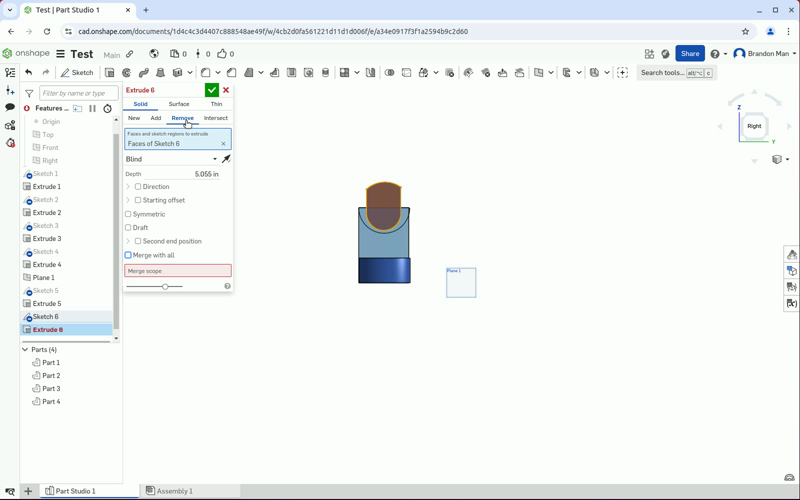
key(space)
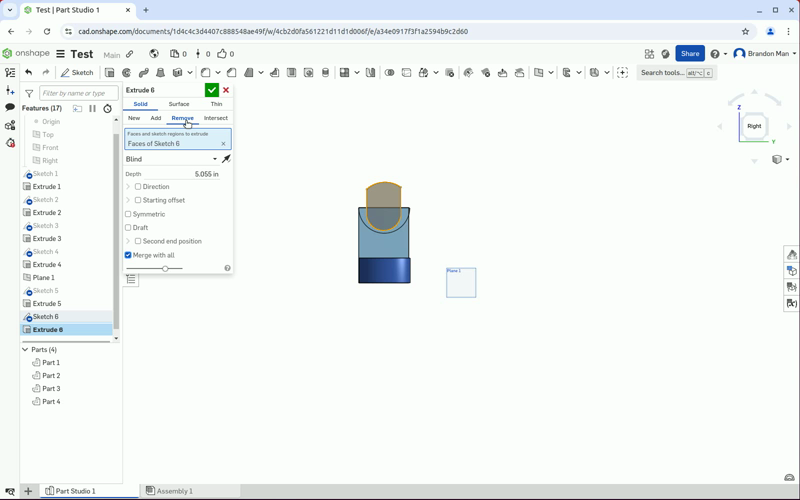
key(enter)
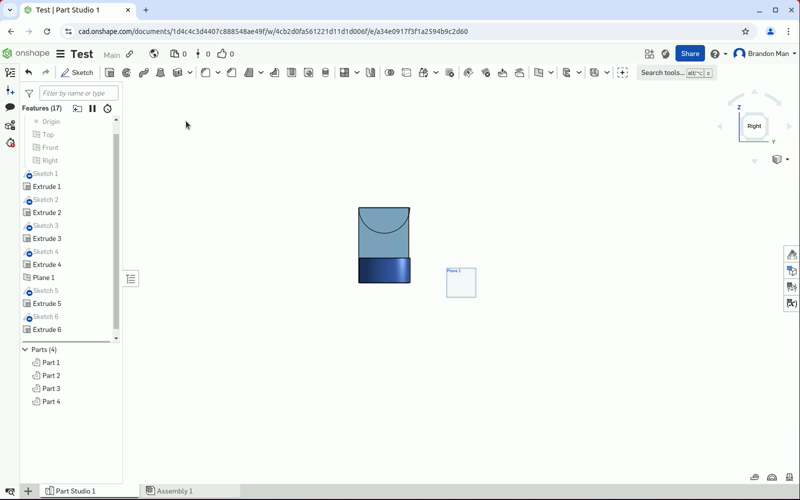
key(shift+h)
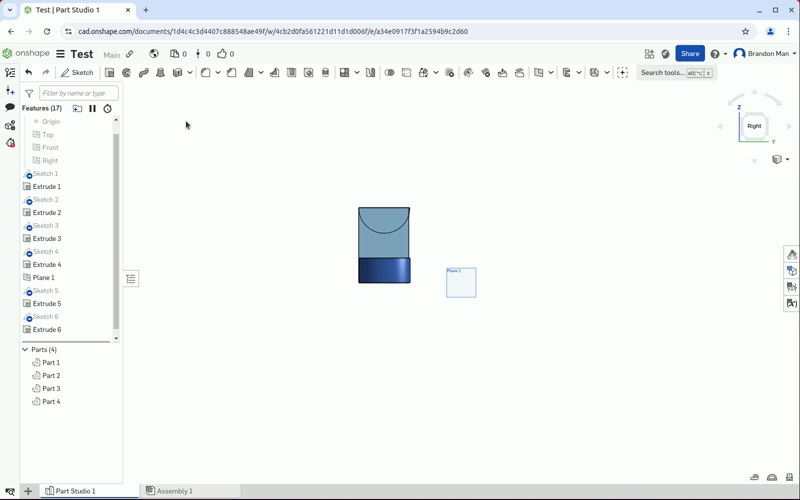
key(shift+h)
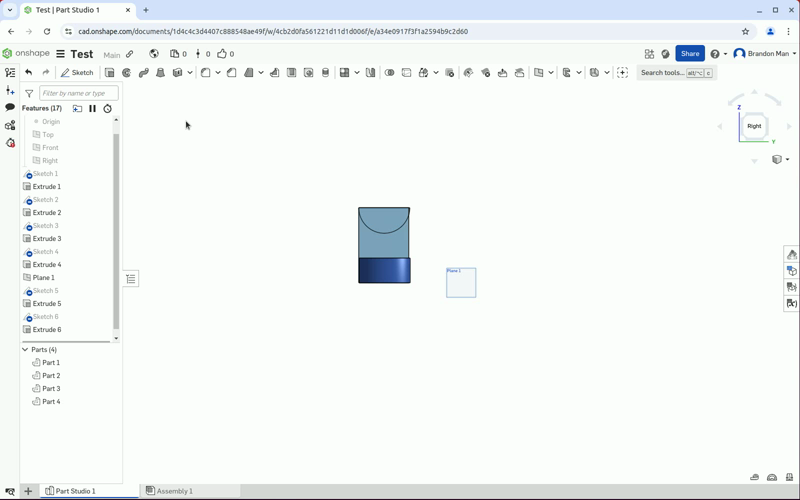
mouse_move(69, 176)
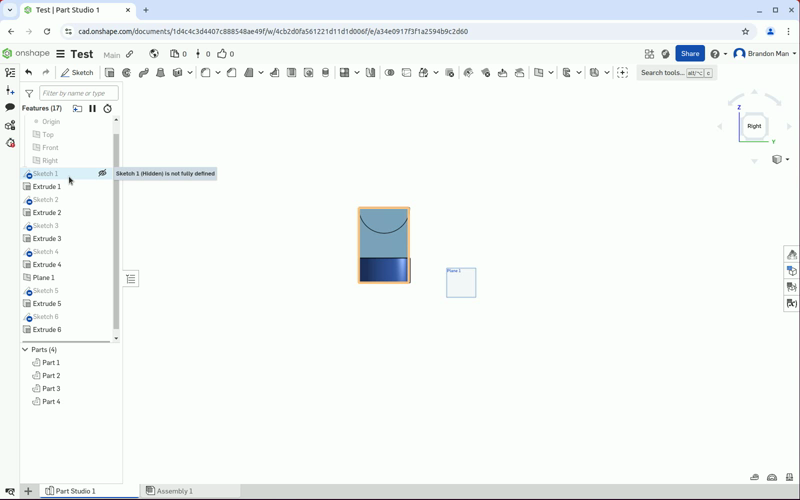
click(69, 176)
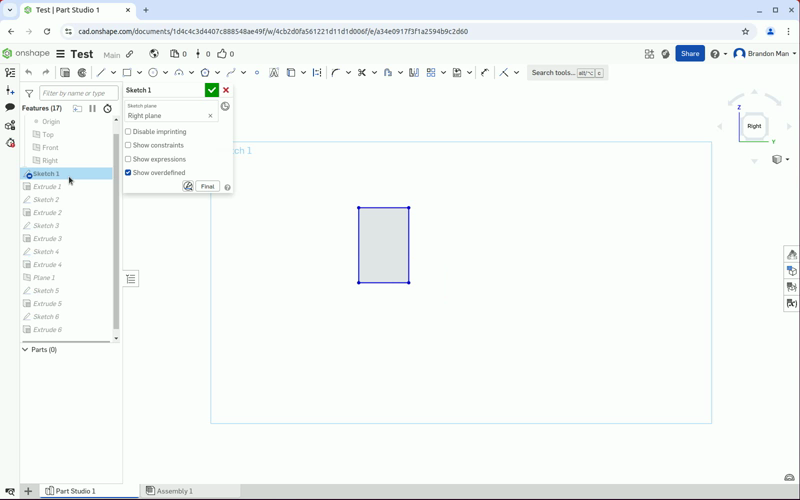
mouse_move(229, 92)
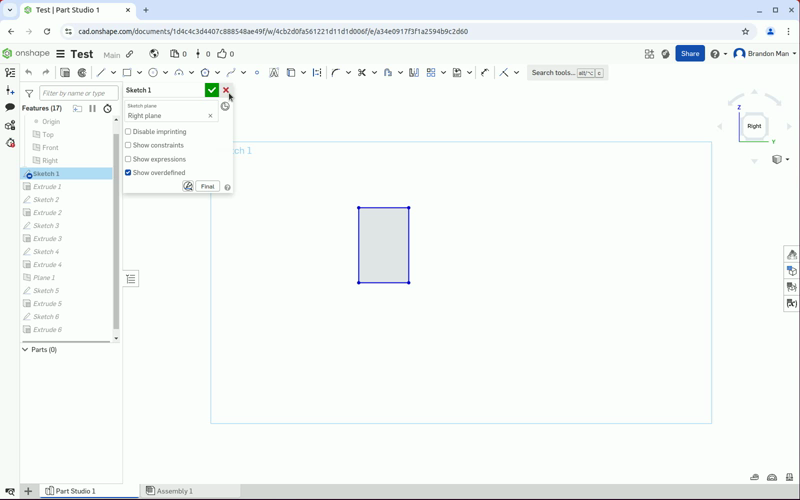
click(229, 92)
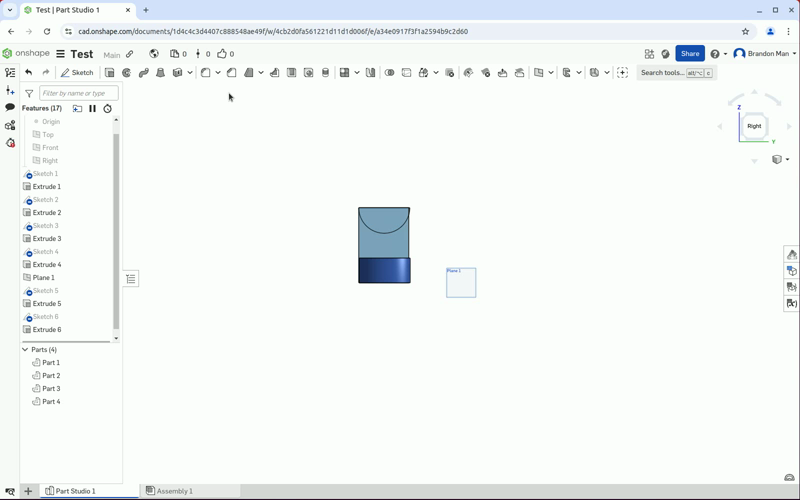
mouse_move(73, 352)
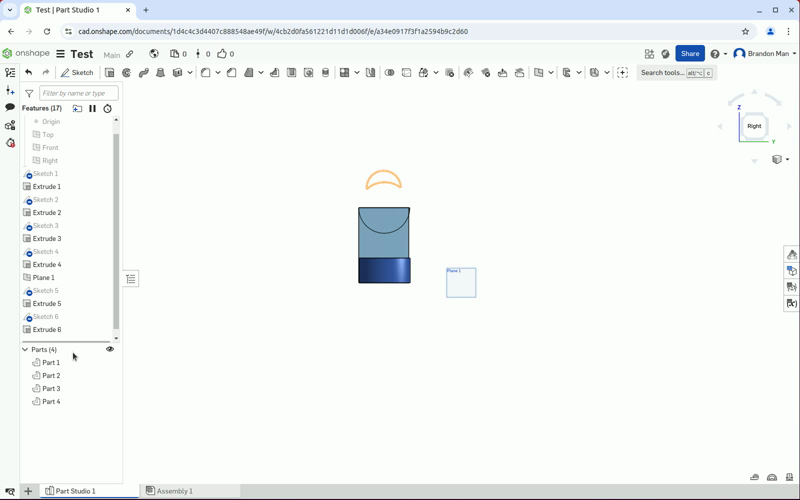
key(y)
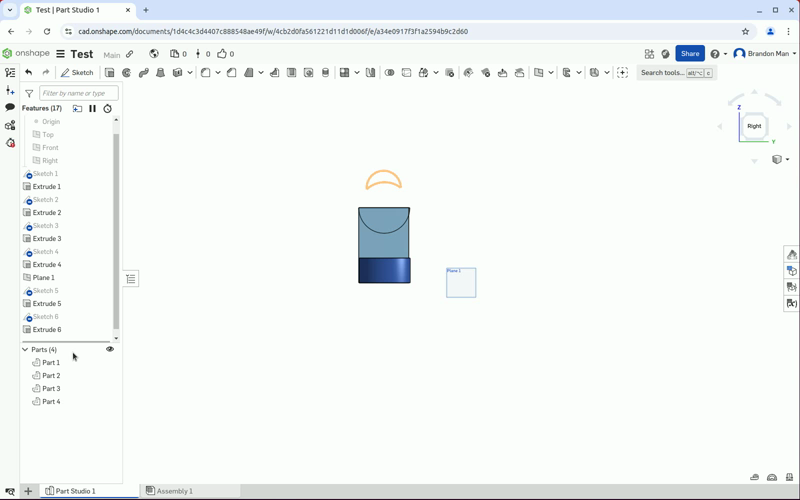
key(shift+p)
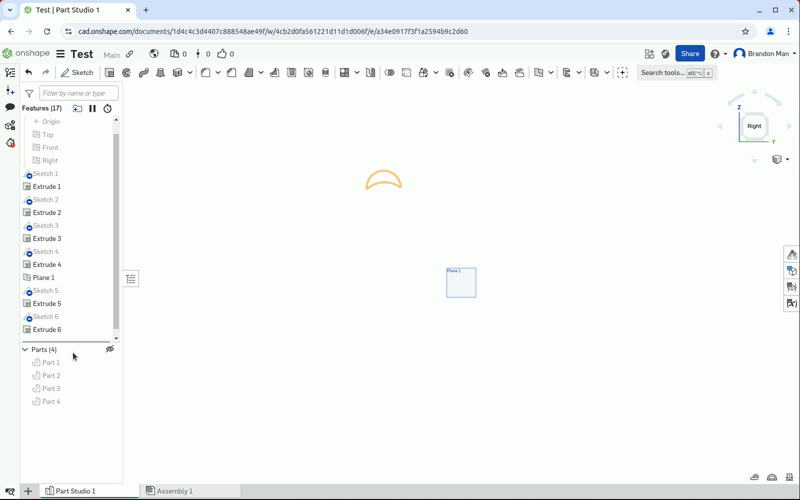
key(space)
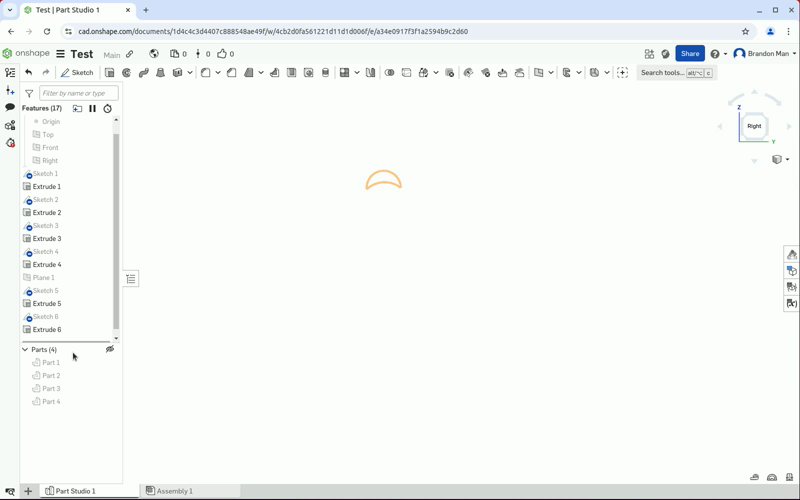
key_down(shift)
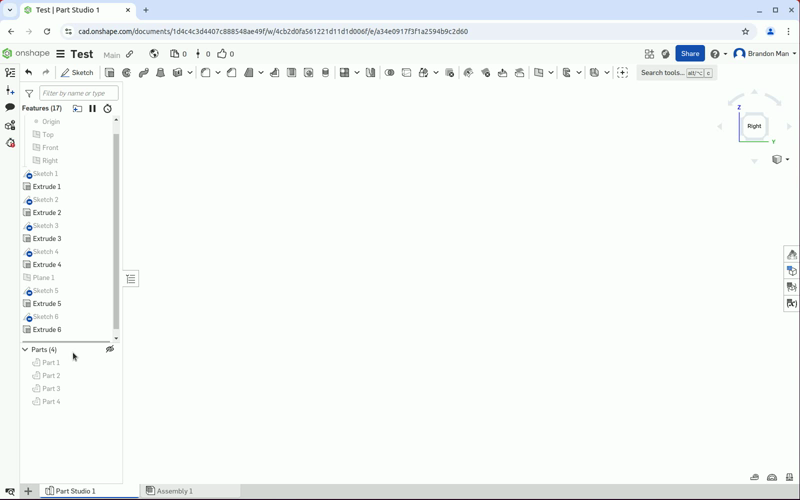
key(right)
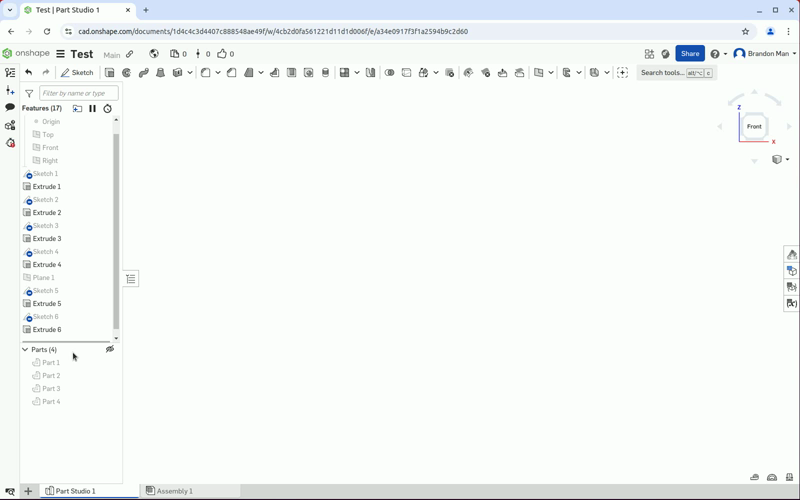
key_up(shift)
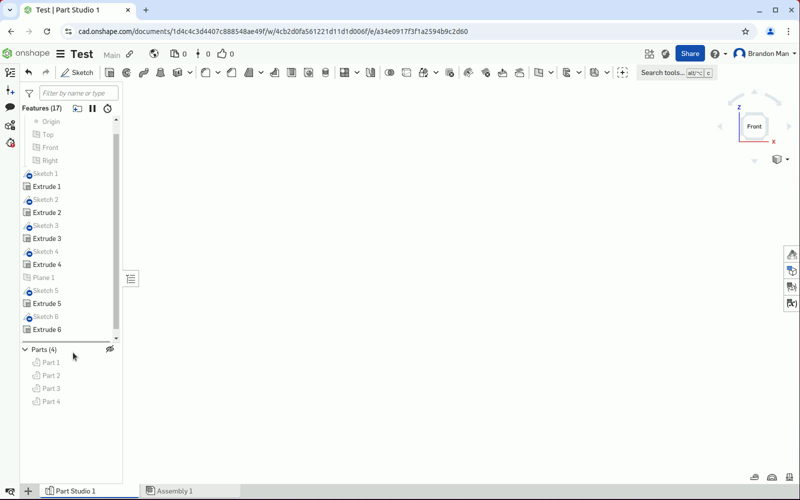
key(space)
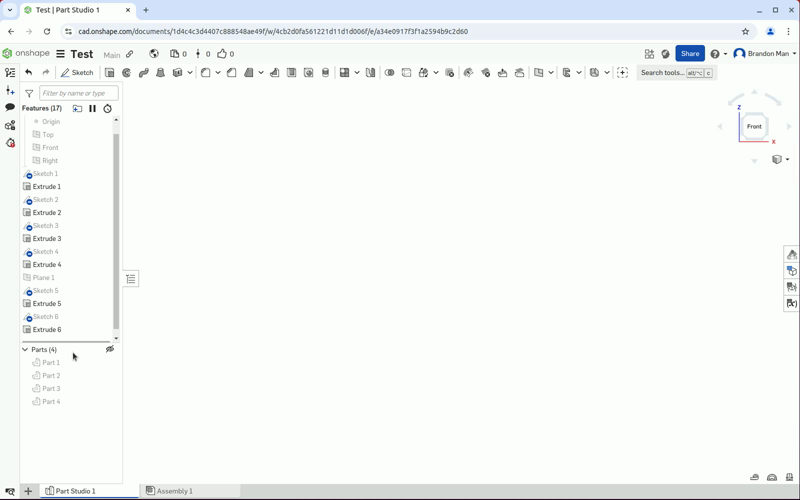
key_down(shift)
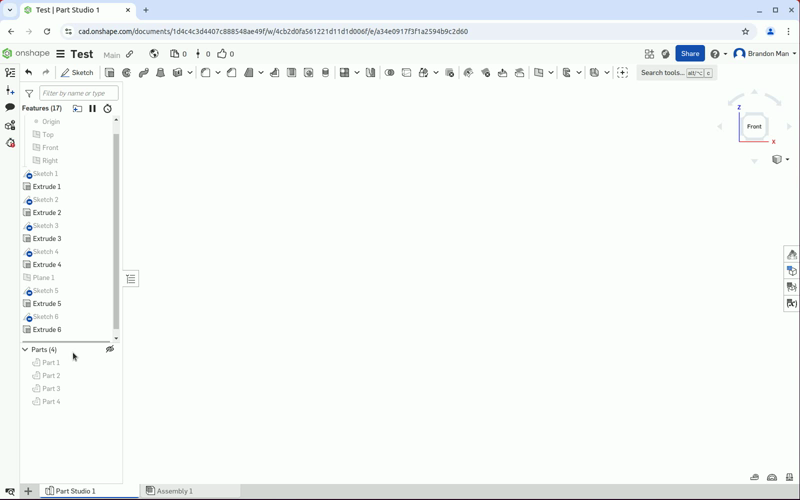
key(down)
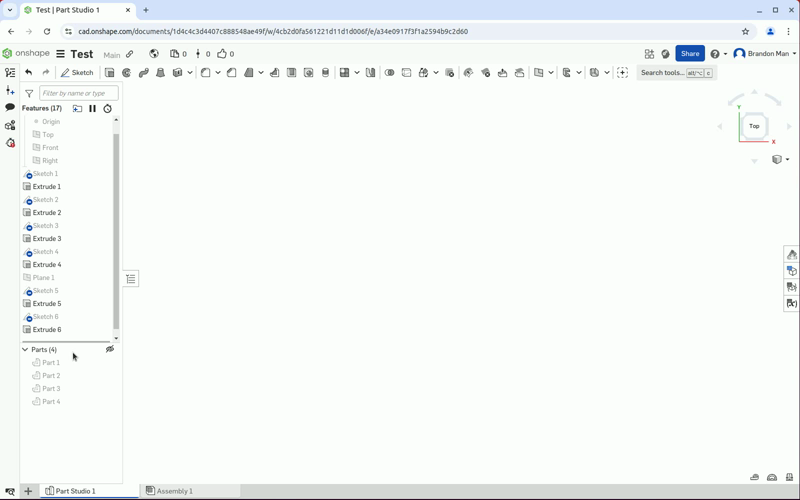
key_up(shift)
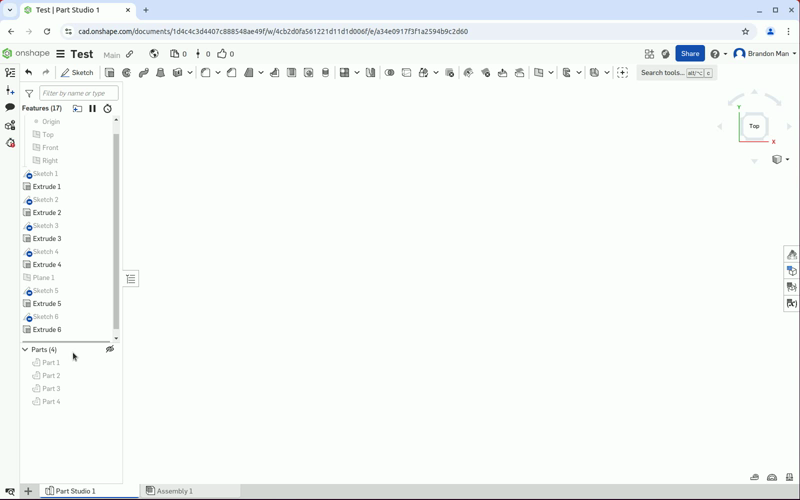
mouse_move(73, 352)
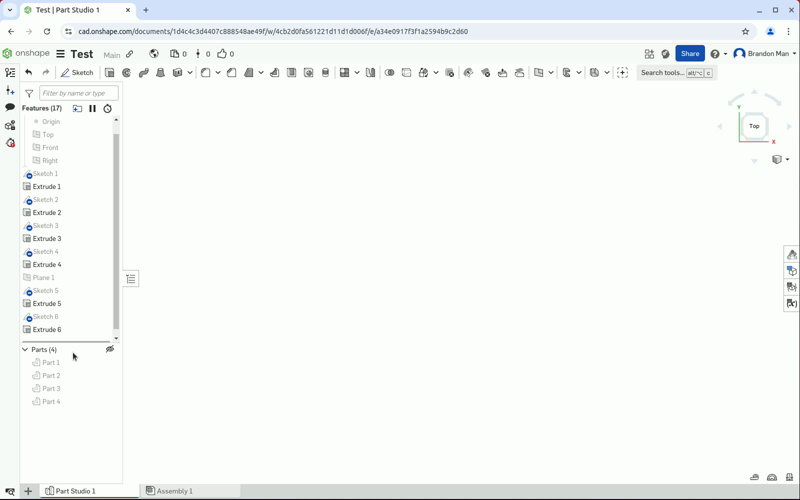
key(shift+y)
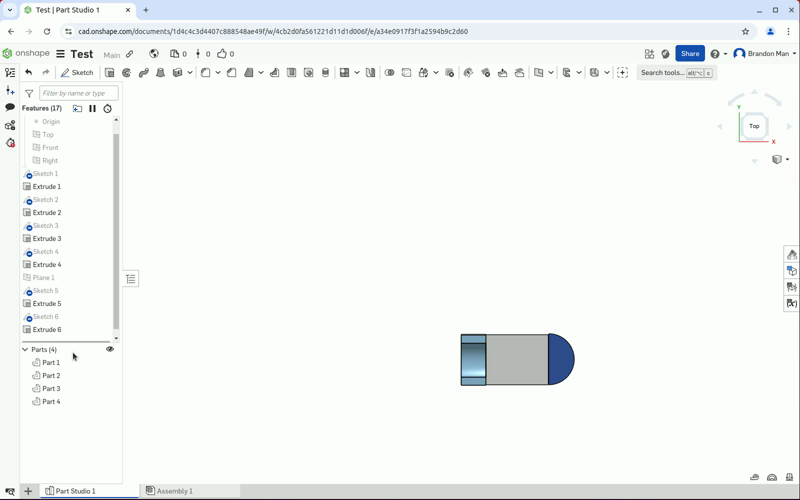
mouse_move(541, 75)
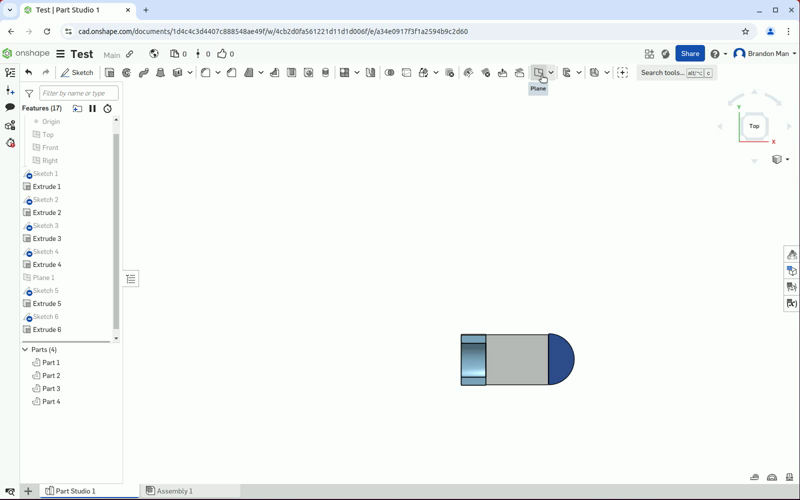
click(541, 75)
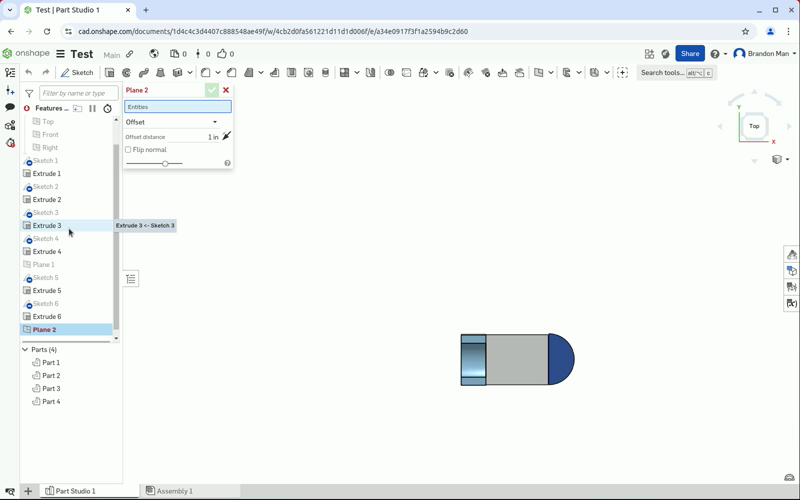
scroll(3)
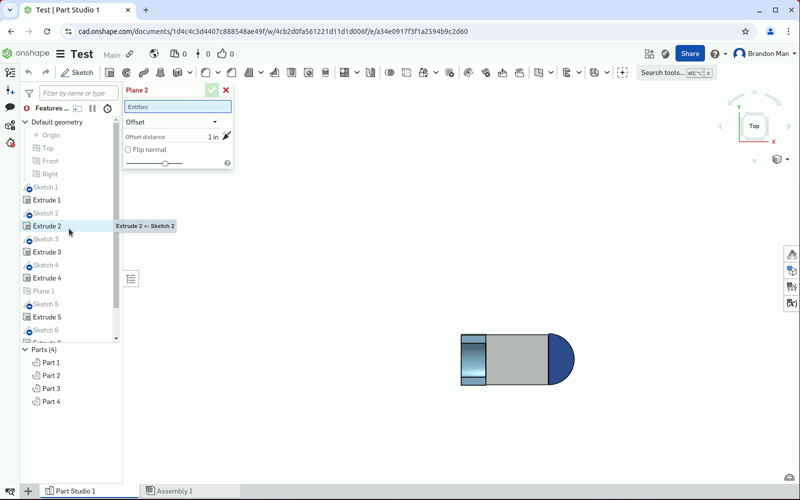
mouse_move(69, 150)
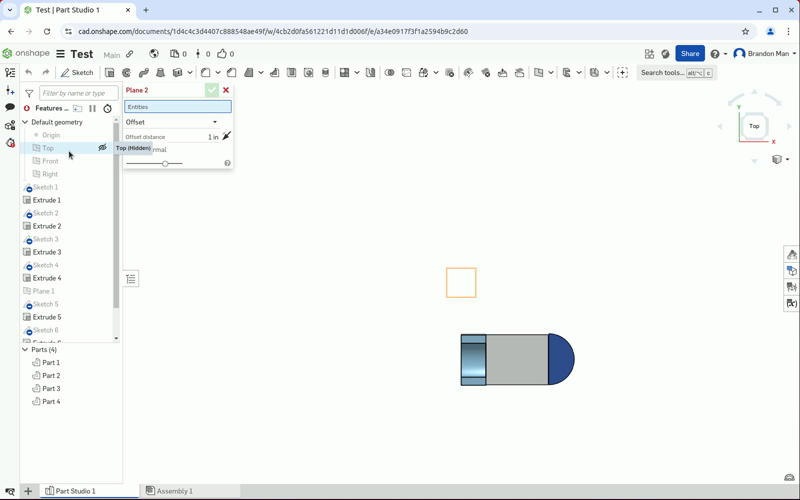
click(69, 150)
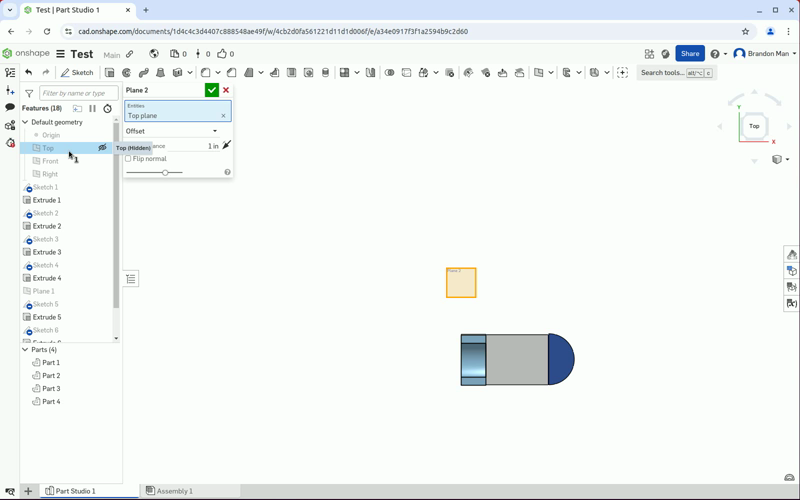
key(tab, 2)
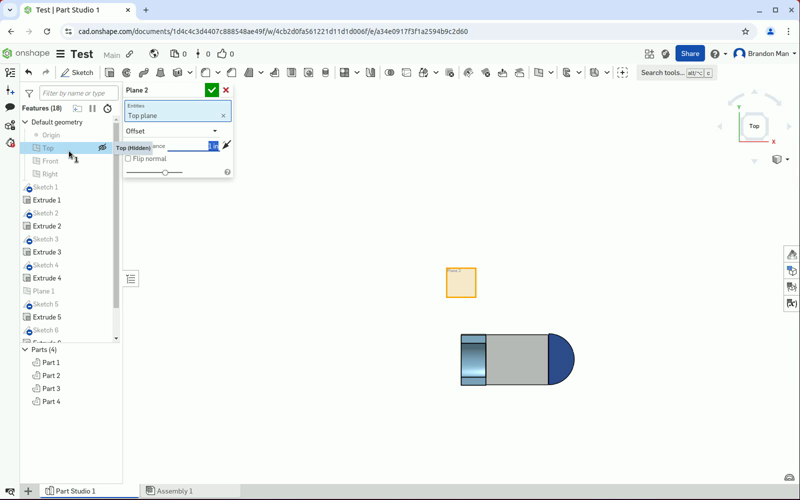
text(5.053)
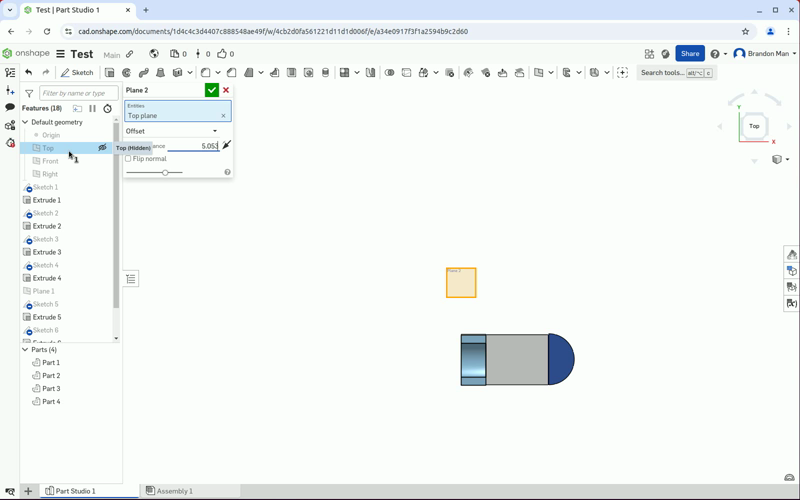
key(enter, 2)
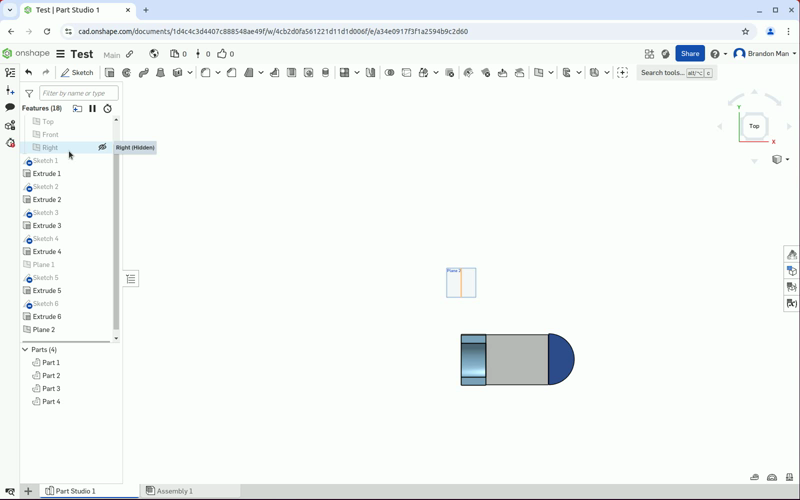
key(shift+s)
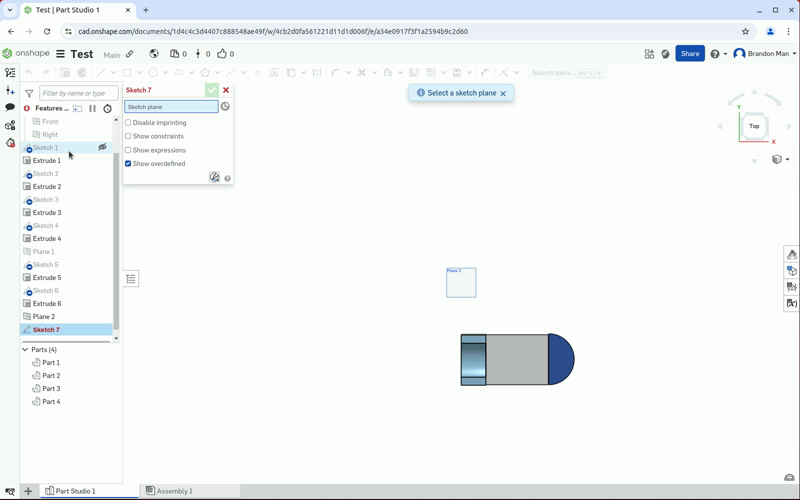
mouse_move(69, 319)
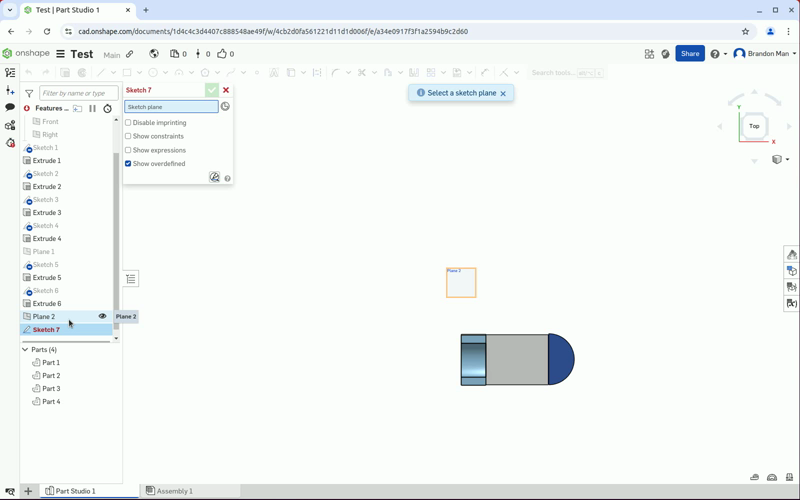
click(69, 319)
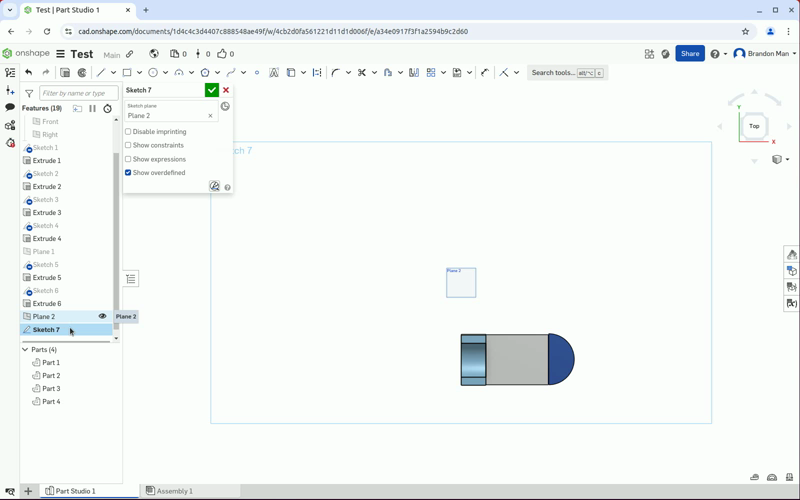
mouse_move(73, 352)
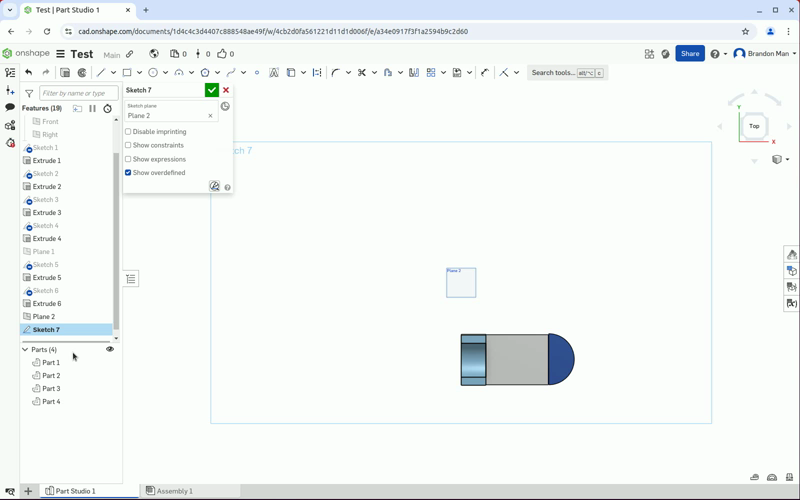
key(y)
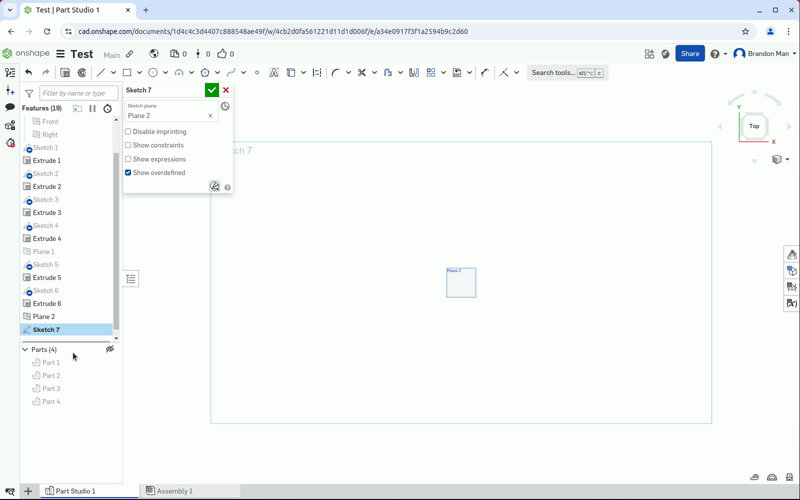
key(c)
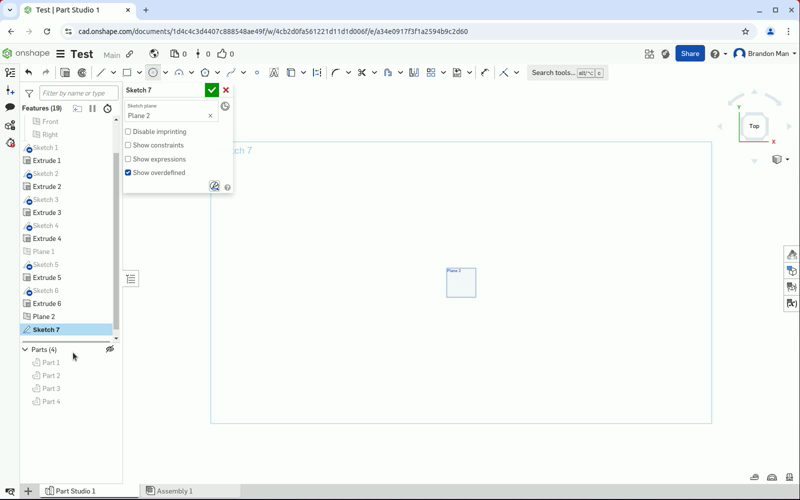
key_down(shift)
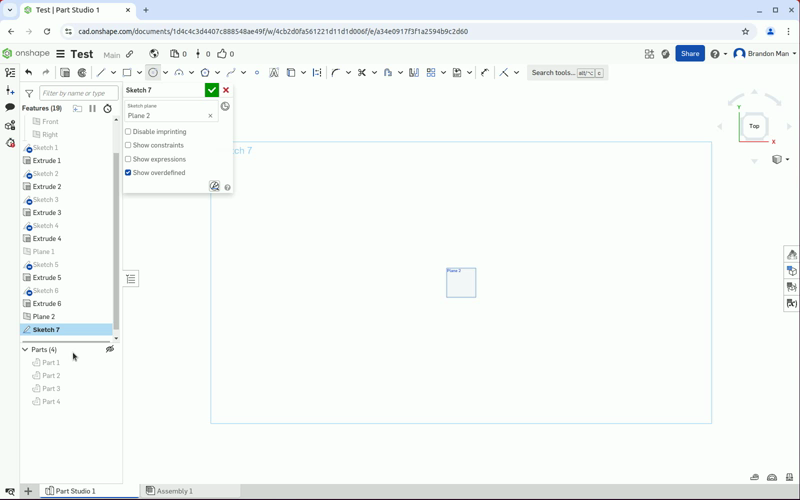
mouse_move(511, 360)
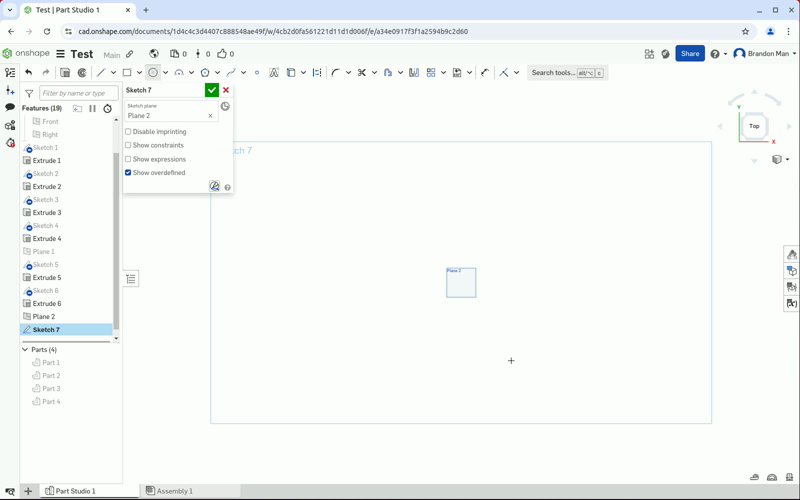
click(511, 360)
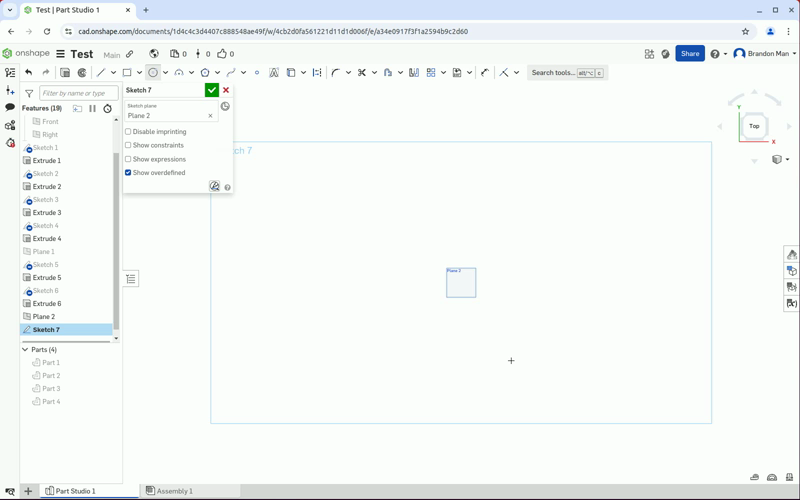
key_up(shift)
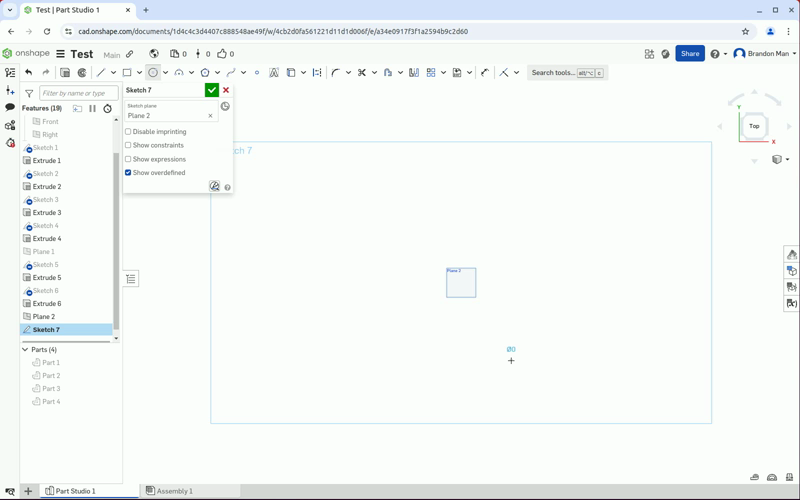
mouse_move(525, 360)
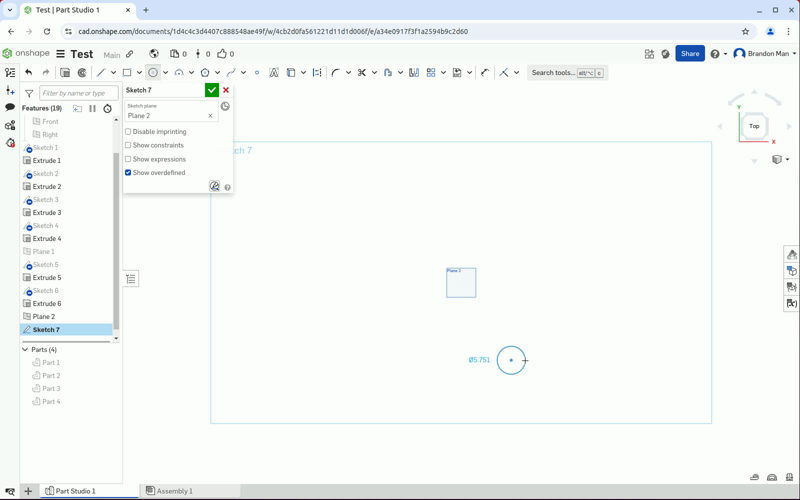
click(525, 360)
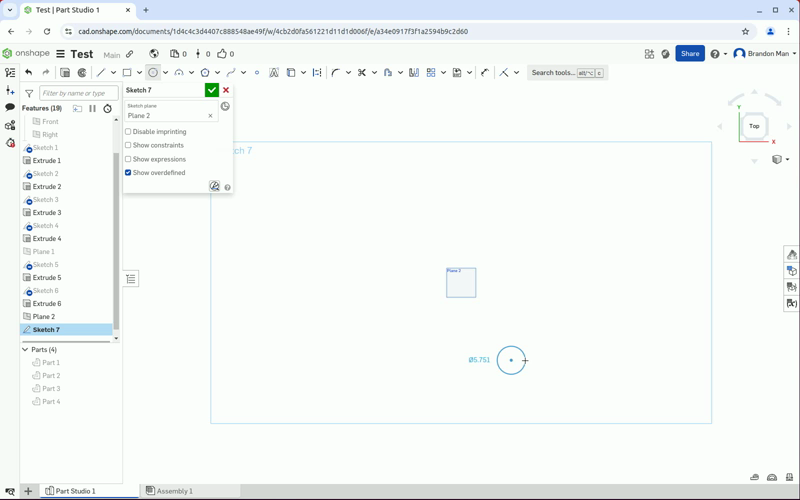
key(esc)
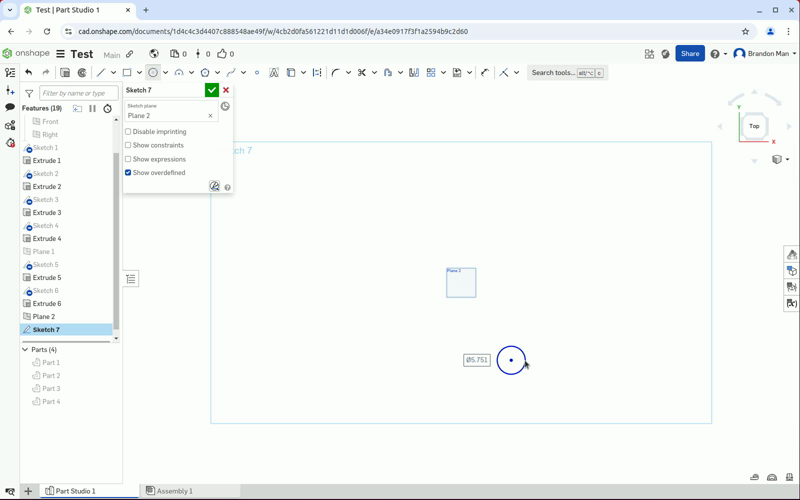
mouse_move(519, 355)
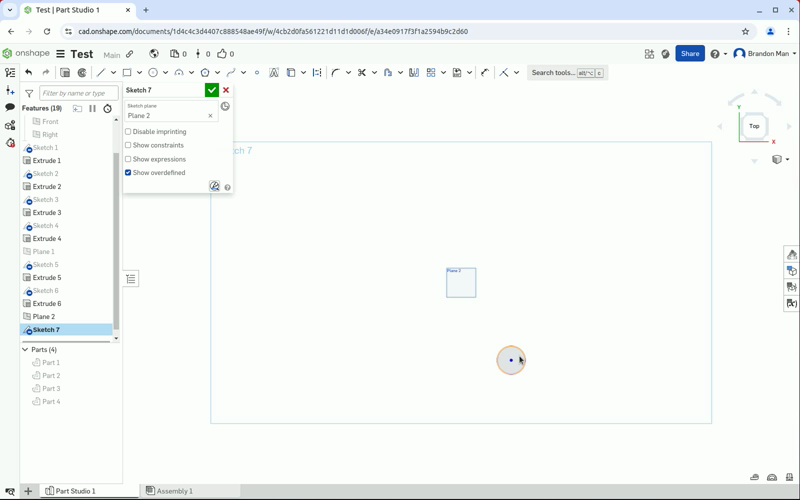
scroll(6)
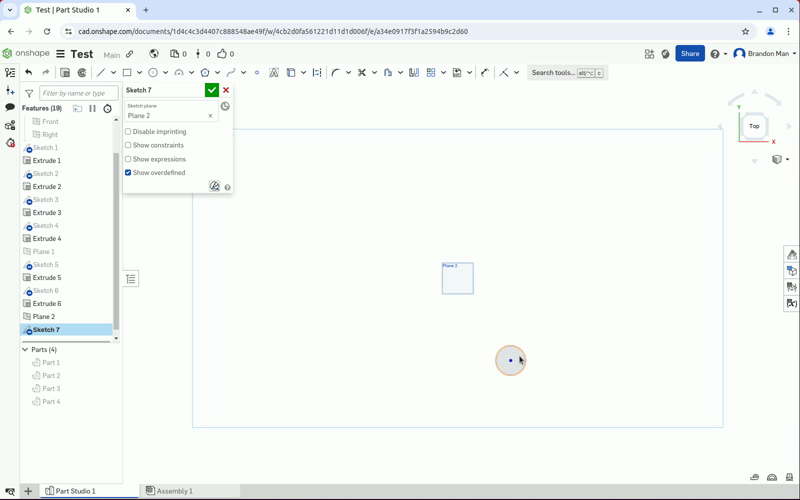
scroll(6)
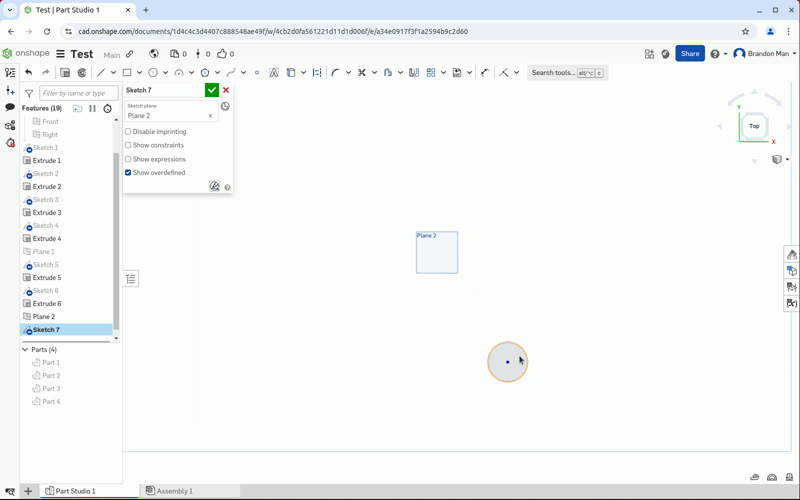
scroll(6)
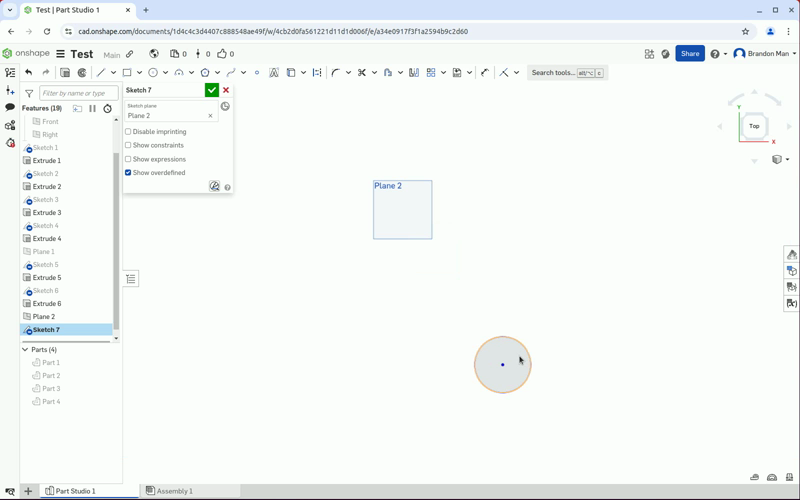
scroll(6)
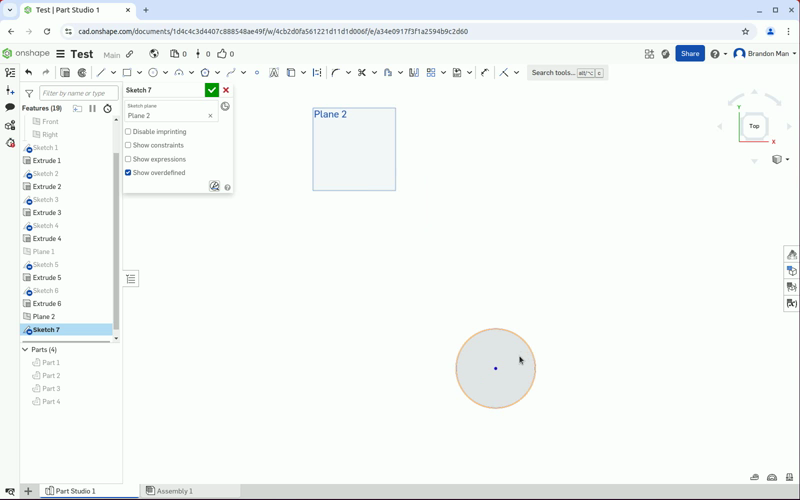
scroll(6)
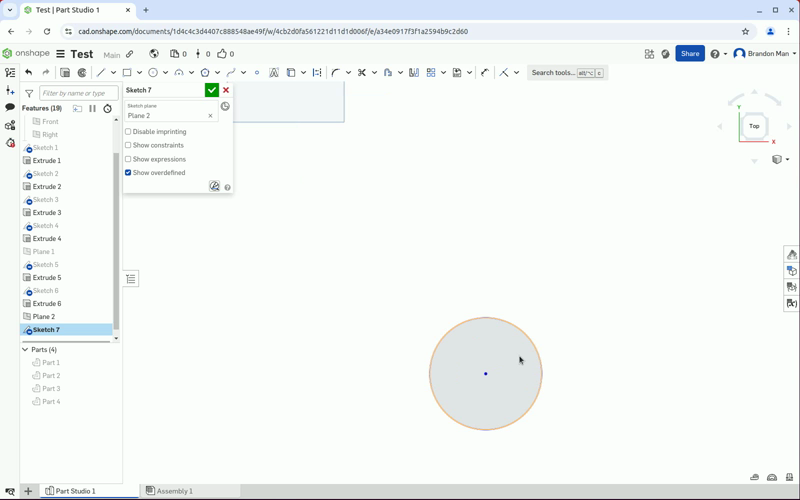
scroll(6)
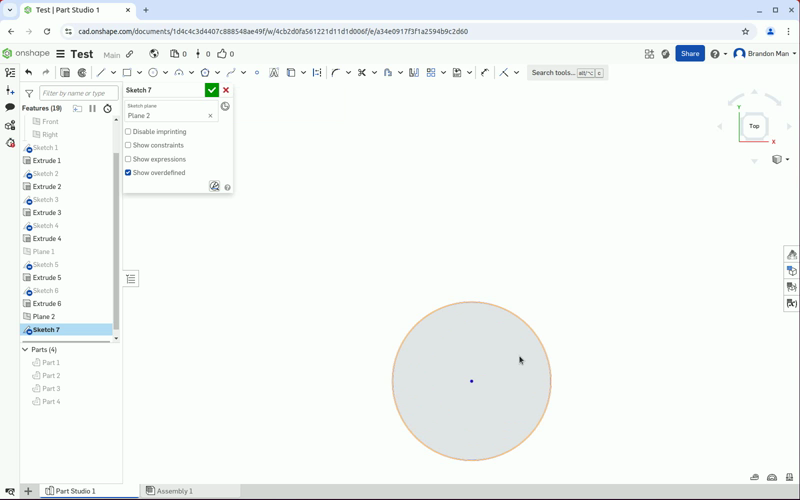
scroll(6)
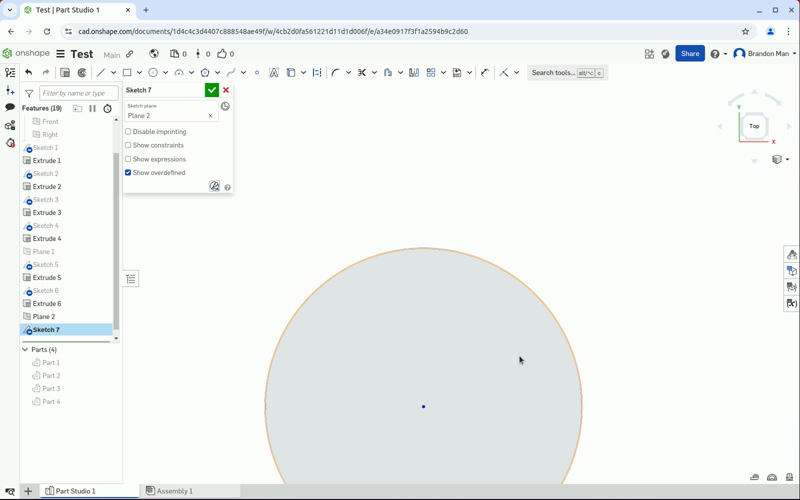
click(519, 355)
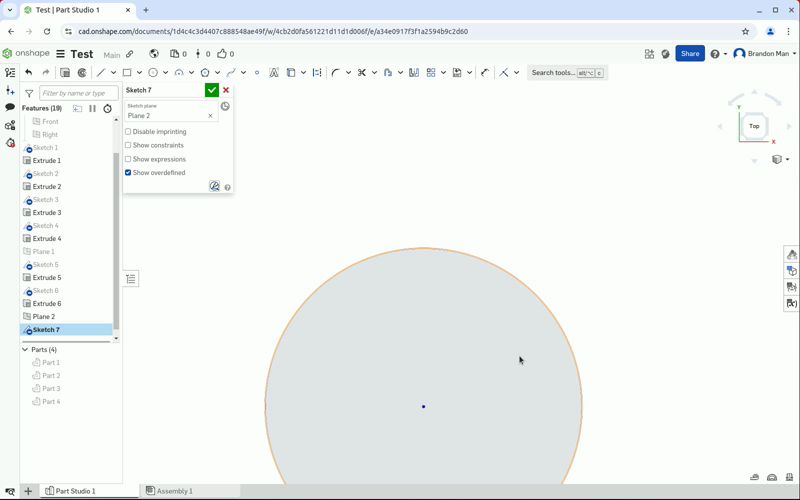
scroll(-6)
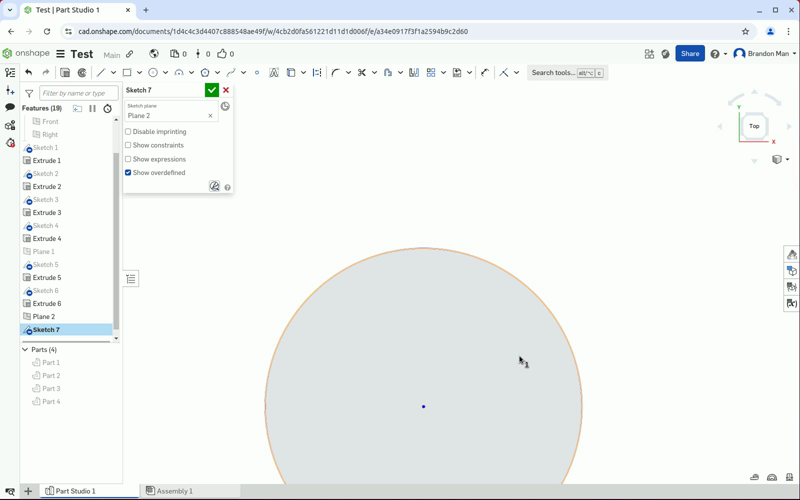
scroll(-6)
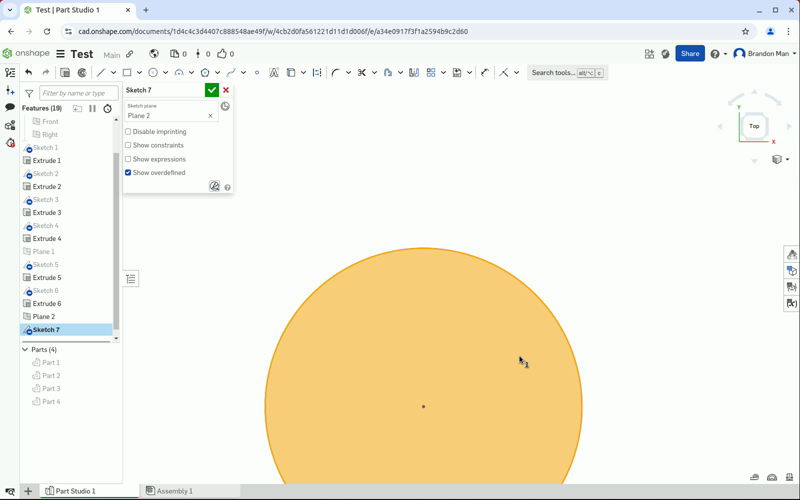
scroll(-6)
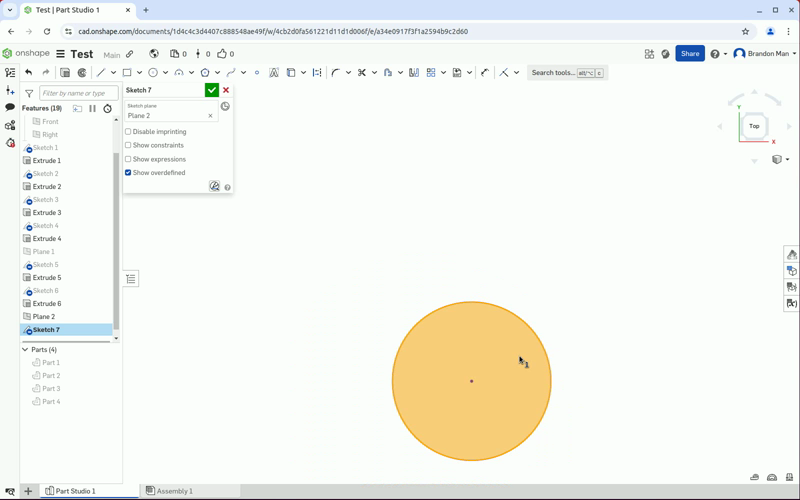
scroll(-6)
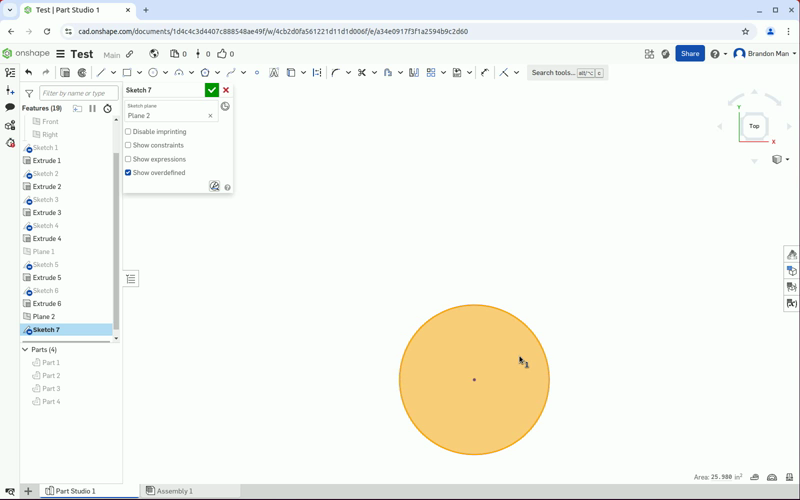
scroll(-6)
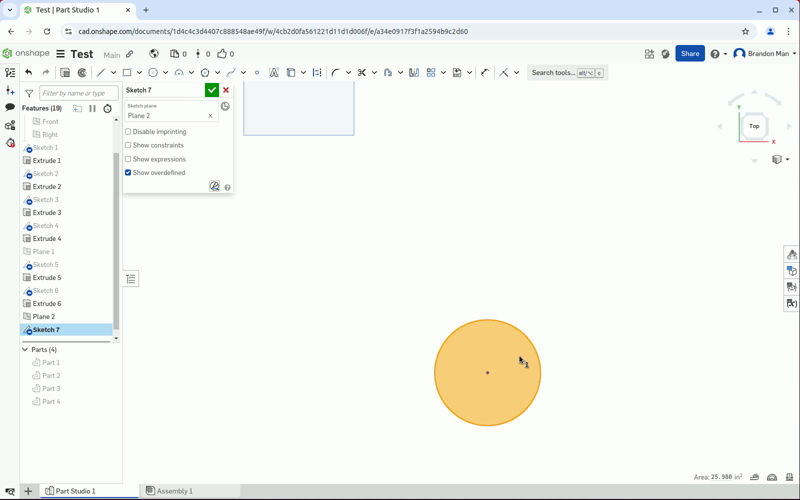
scroll(-6)
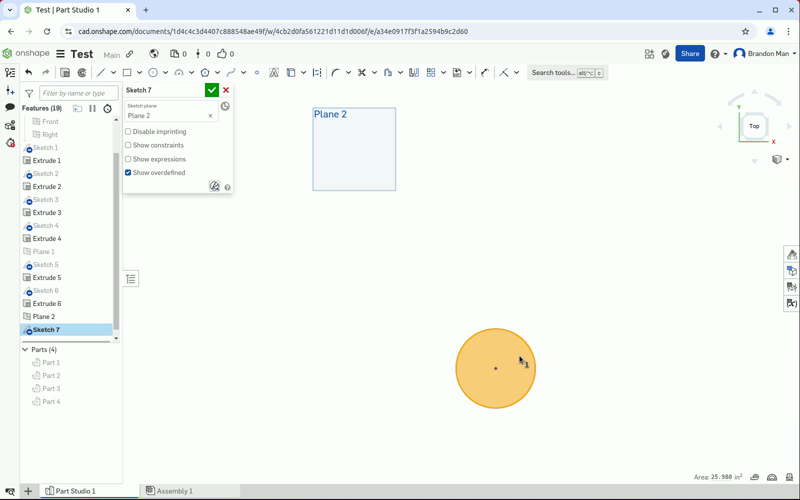
scroll(-6)
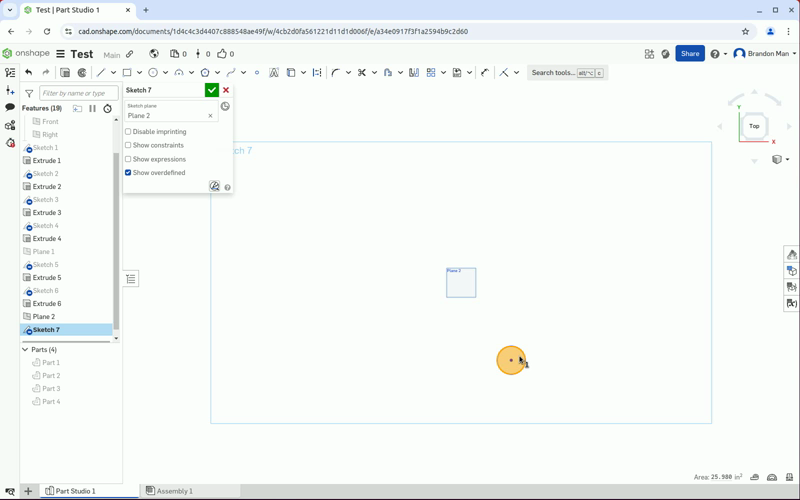
mouse_move(73, 352)
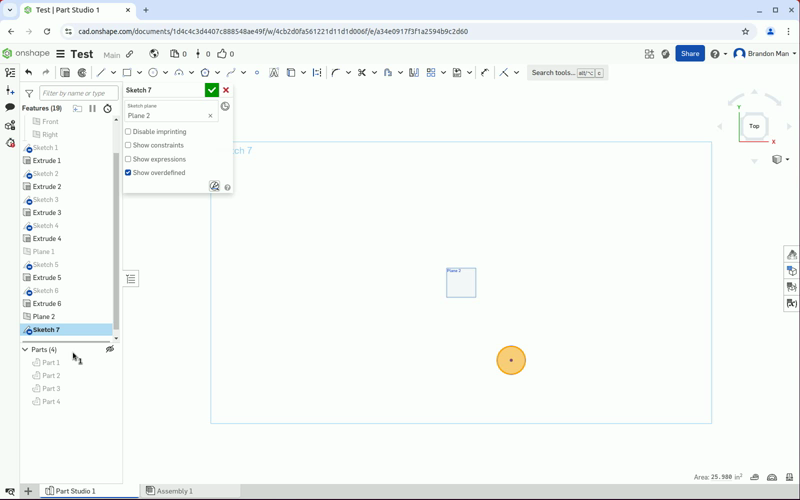
key(shift+y)
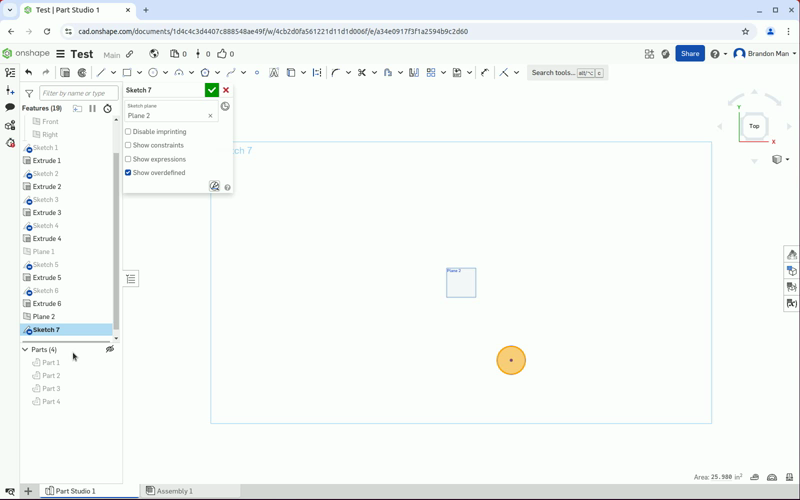
key(shift+e)
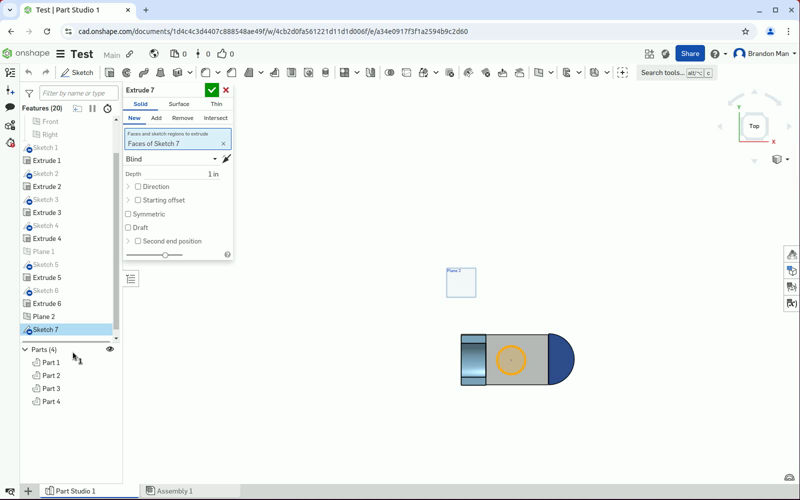
mouse_move(143, 106)
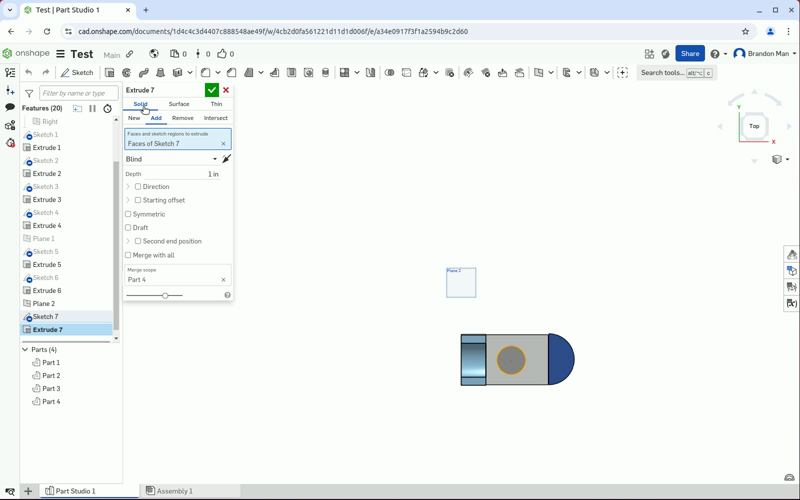
click(143, 106)
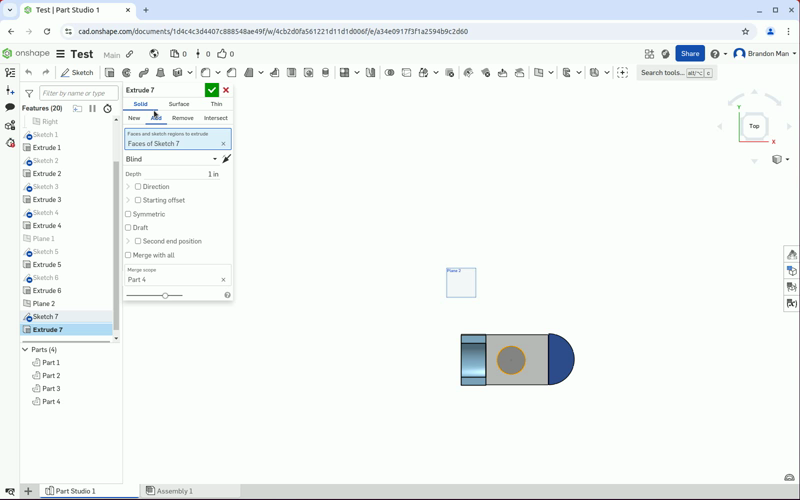
mouse_move(186, 120)
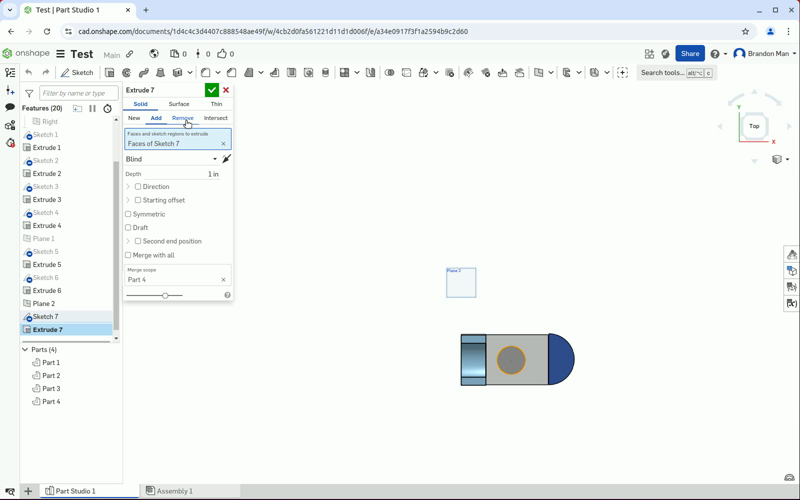
click(186, 120)
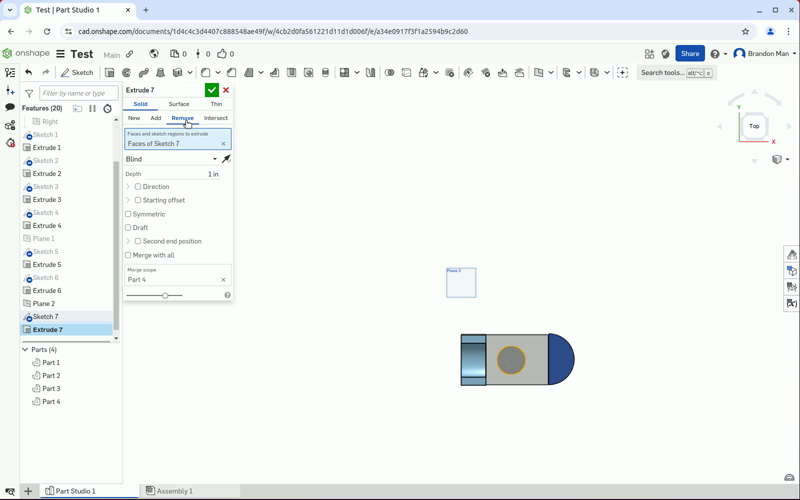
key(tab, 4)
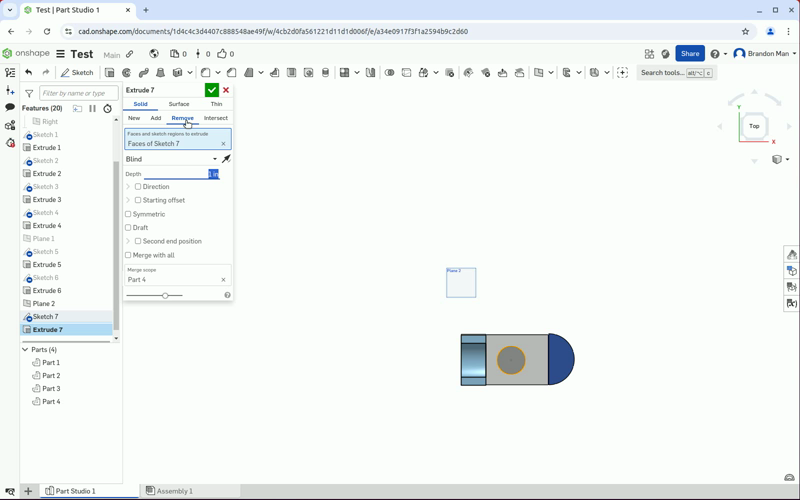
text(5.055)
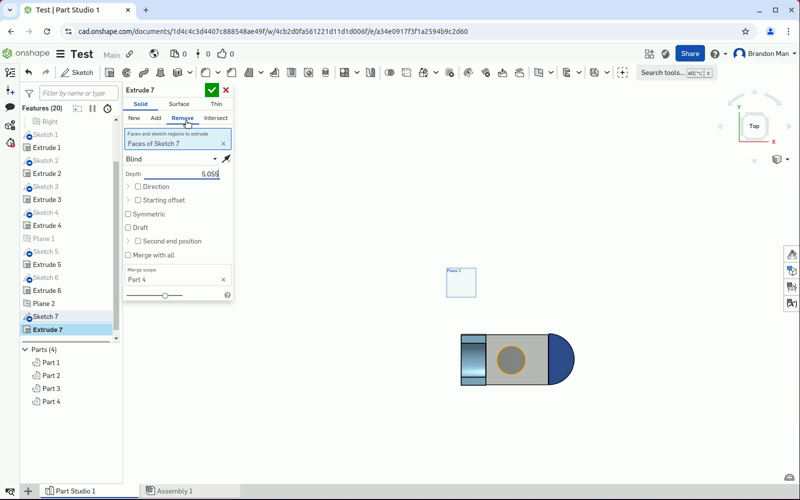
key(tab, 6)
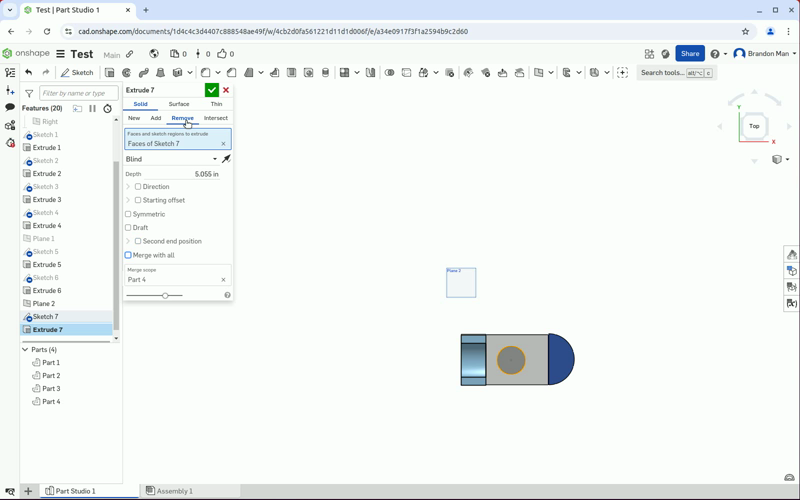
key(space)
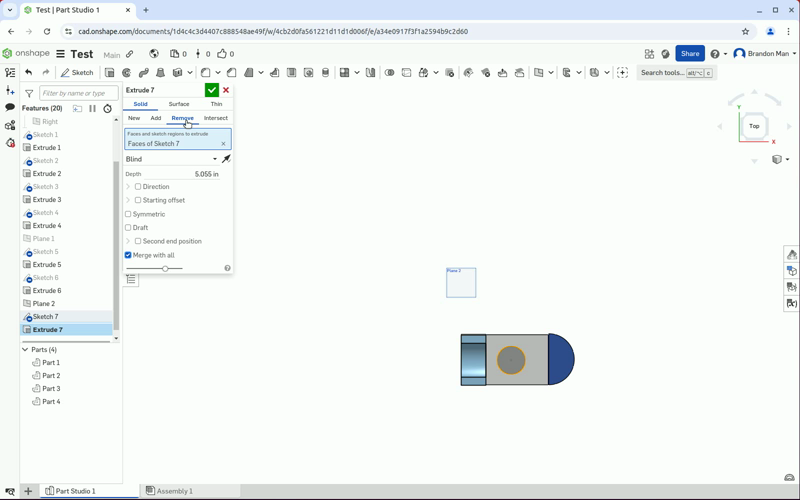
key(enter)
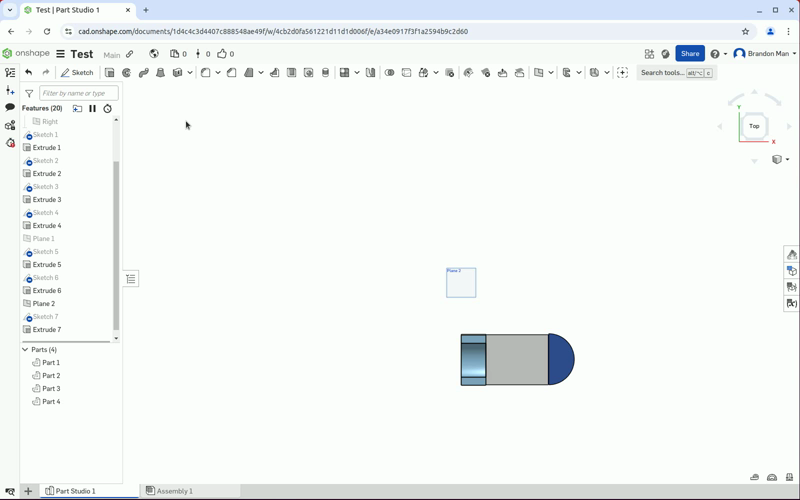
key(shift+h)
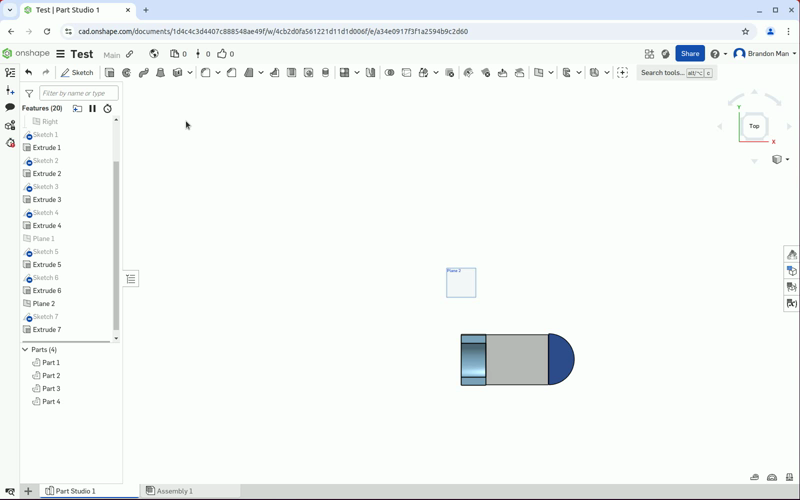
key(shift+h)
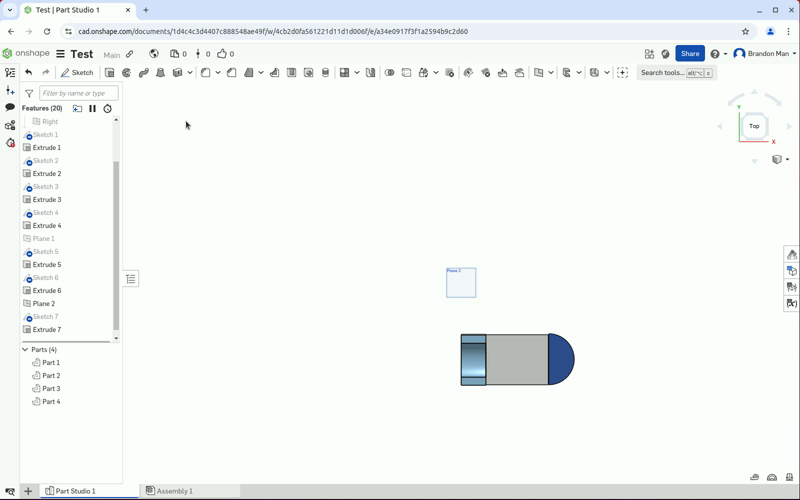
mouse_move(69, 137)
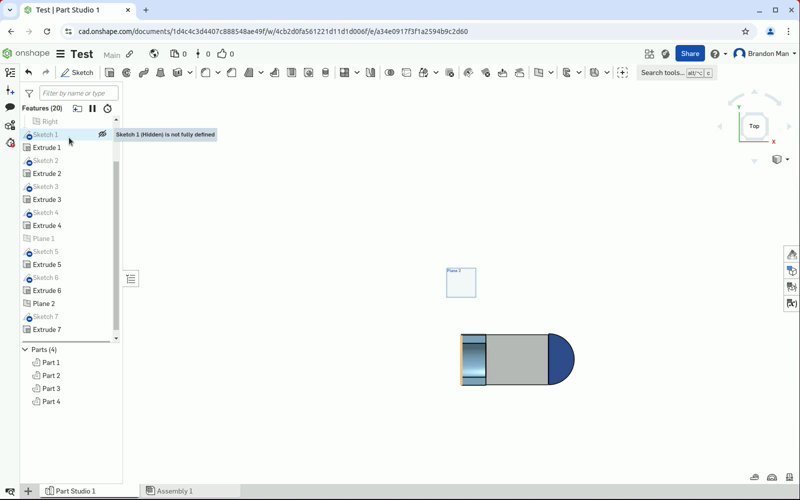
click(69, 137)
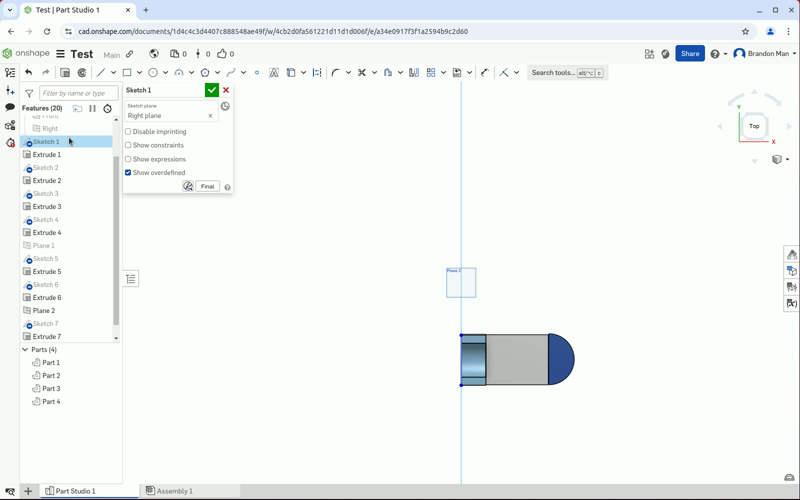
mouse_move(229, 92)
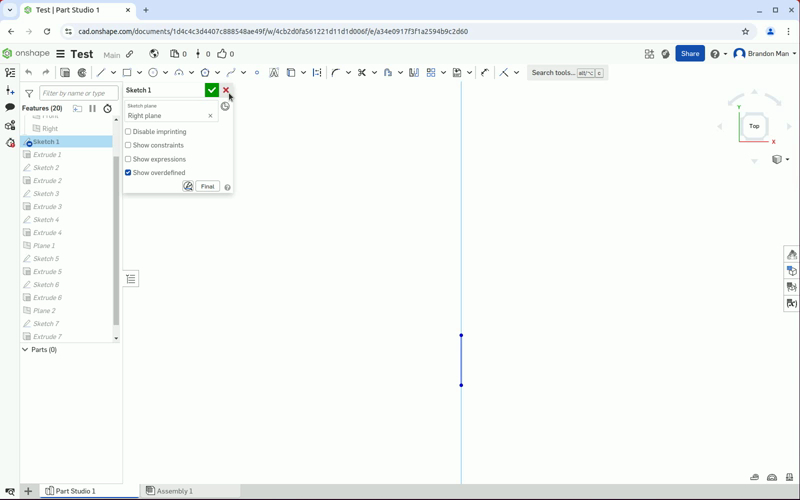
click(229, 92)
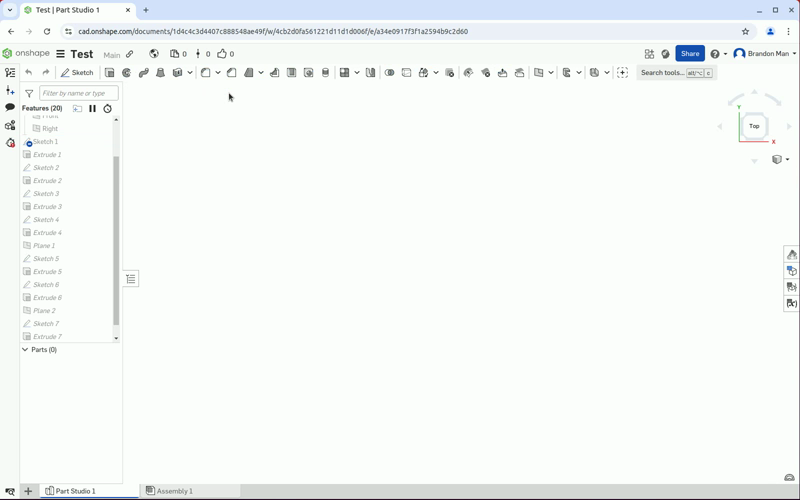
key(shift+s)
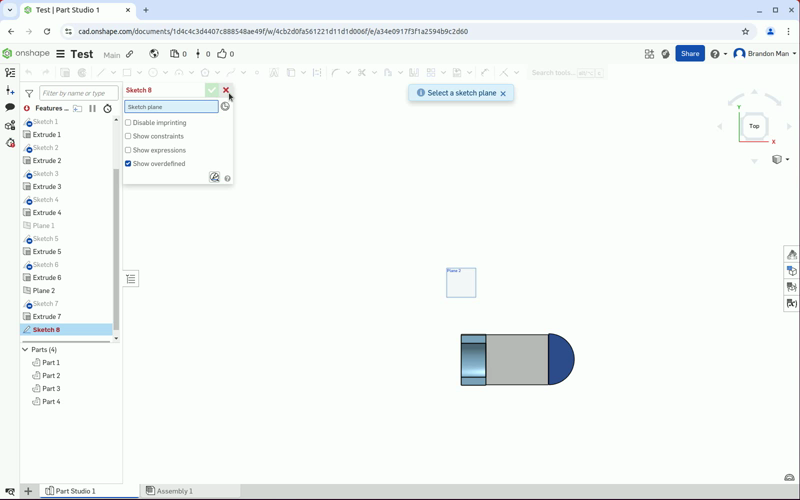
mouse_move(69, 293)
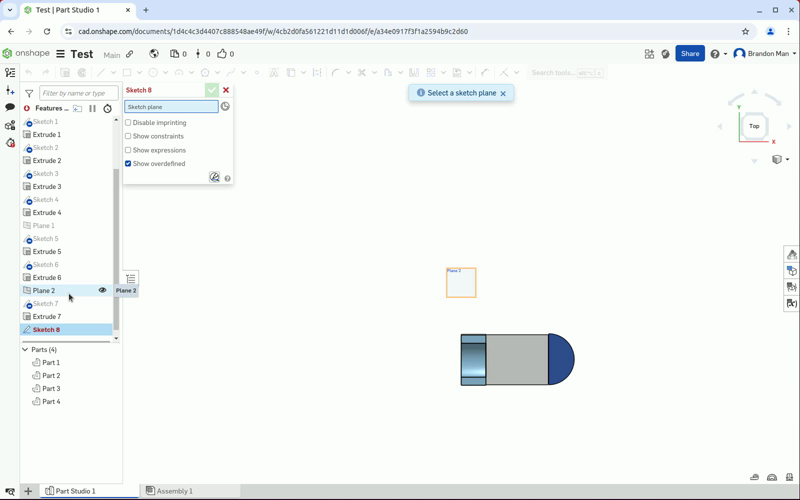
click(69, 293)
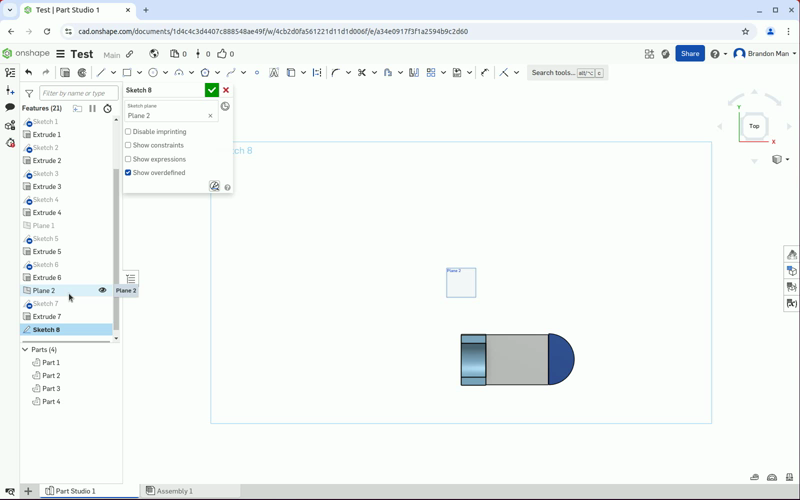
mouse_move(73, 352)
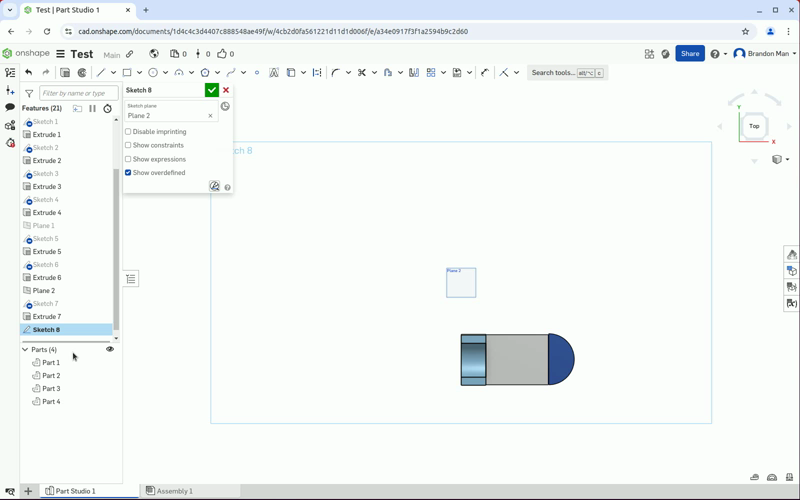
key(y)
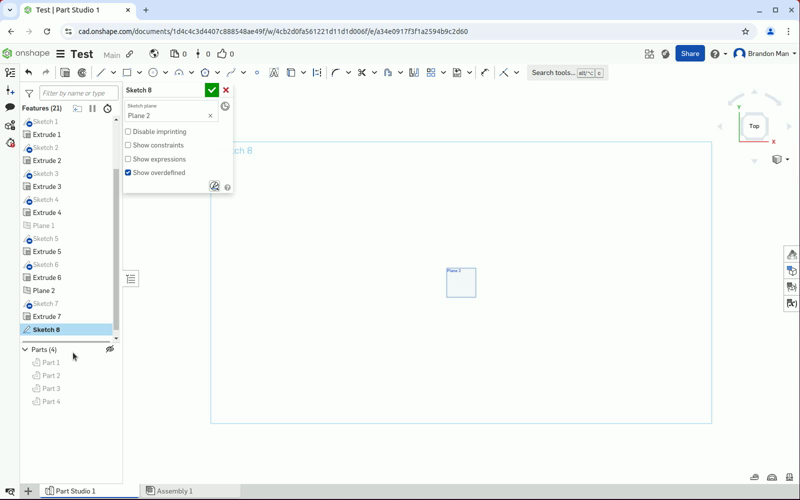
key(c)
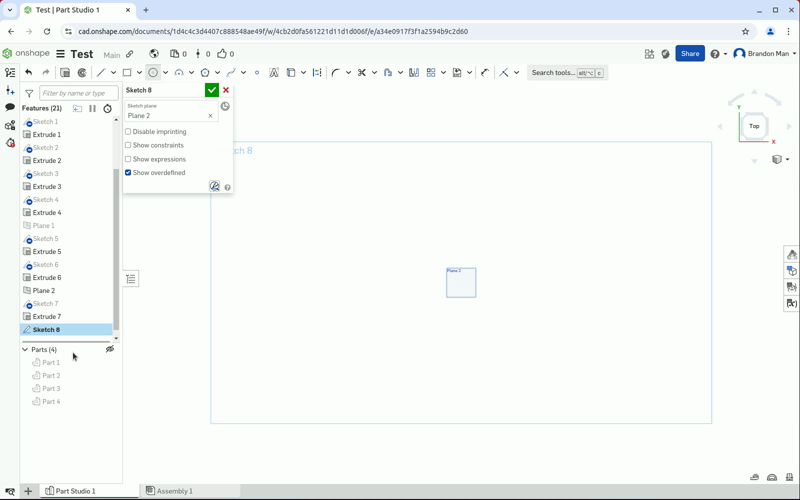
key_down(shift)
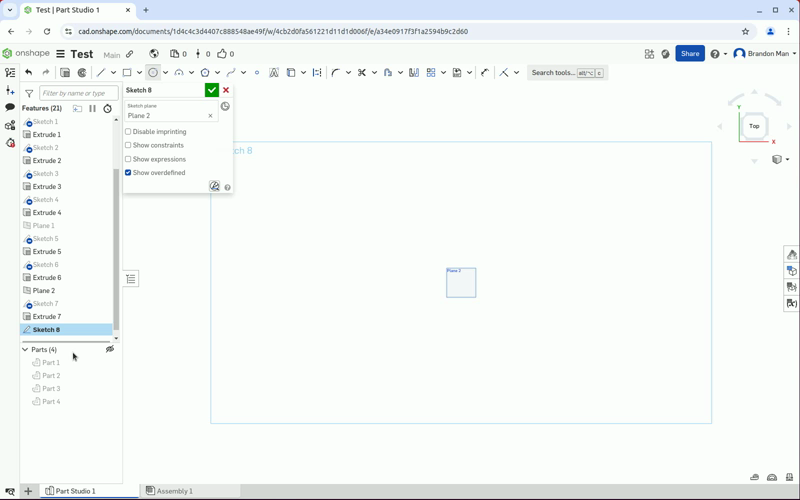
mouse_move(548, 360)
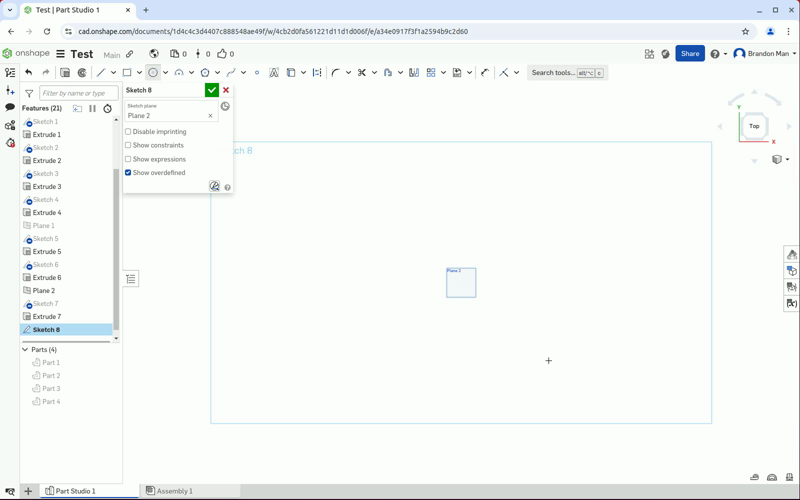
click(548, 360)
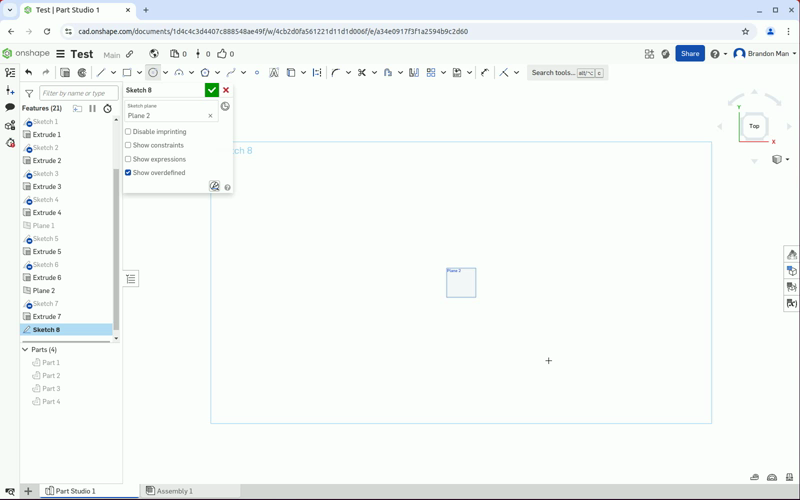
key_up(shift)
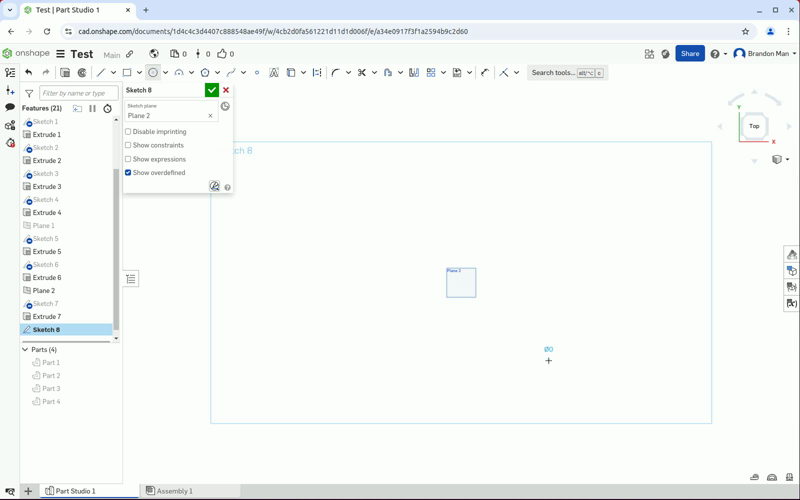
mouse_move(562, 360)
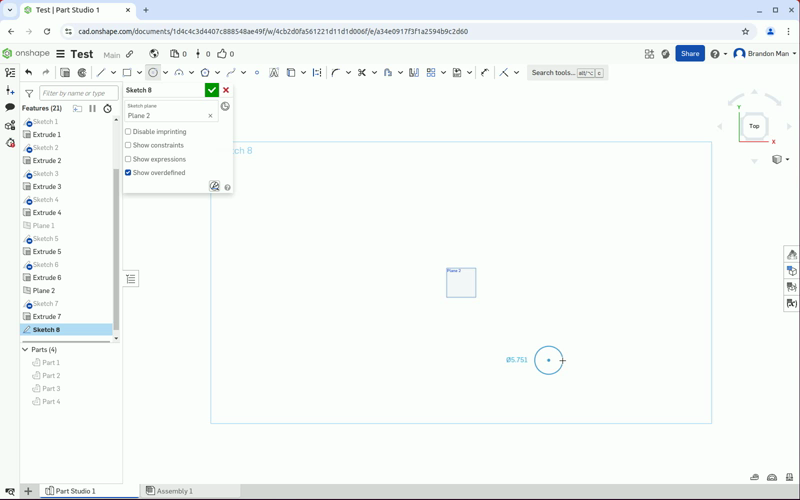
click(562, 360)
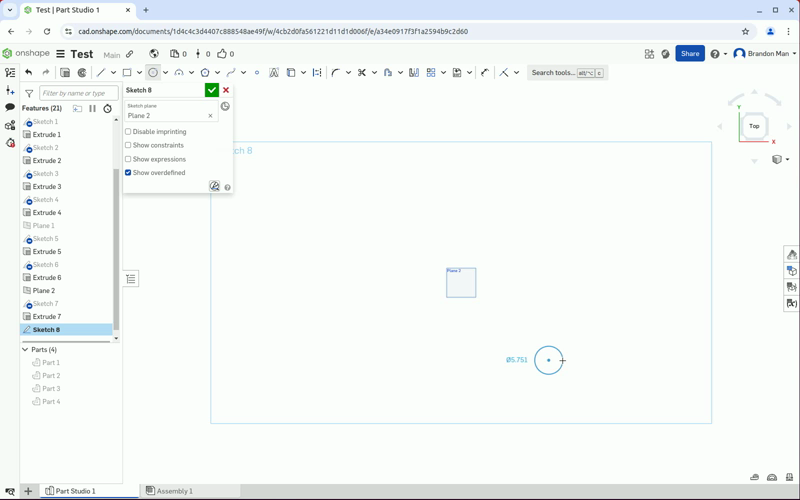
key(esc)
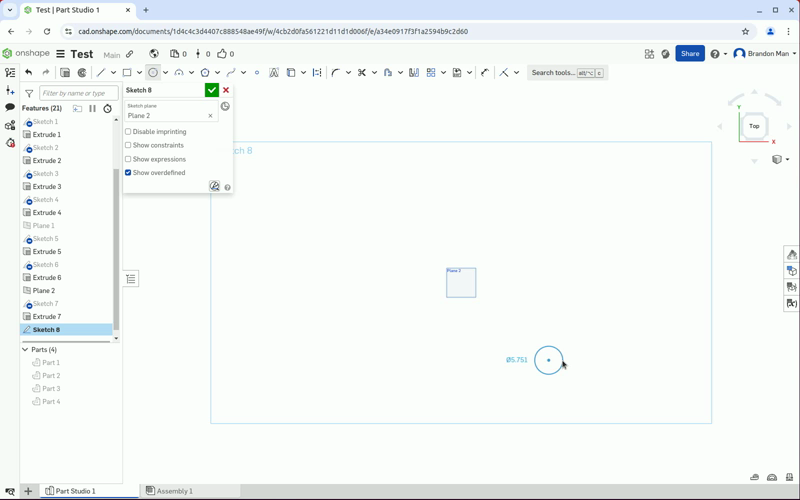
mouse_move(540, 355)
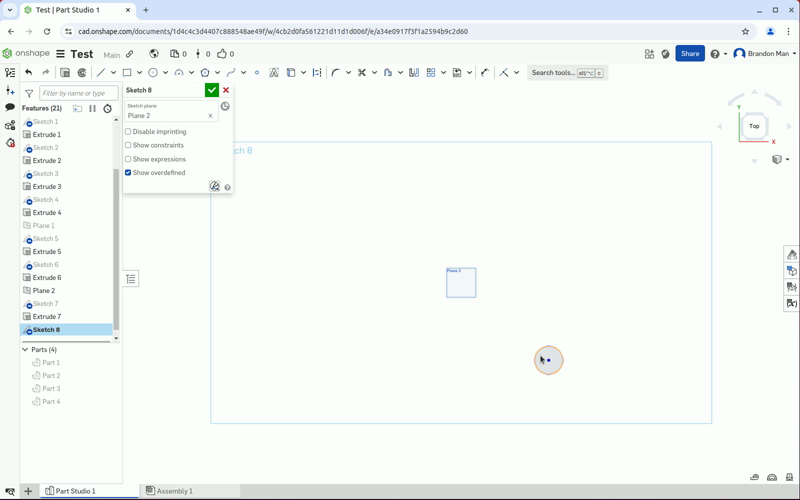
scroll(6)
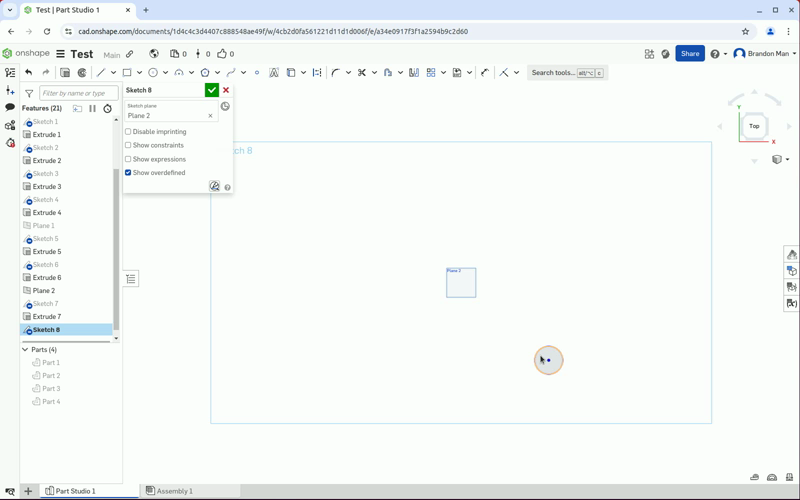
scroll(6)
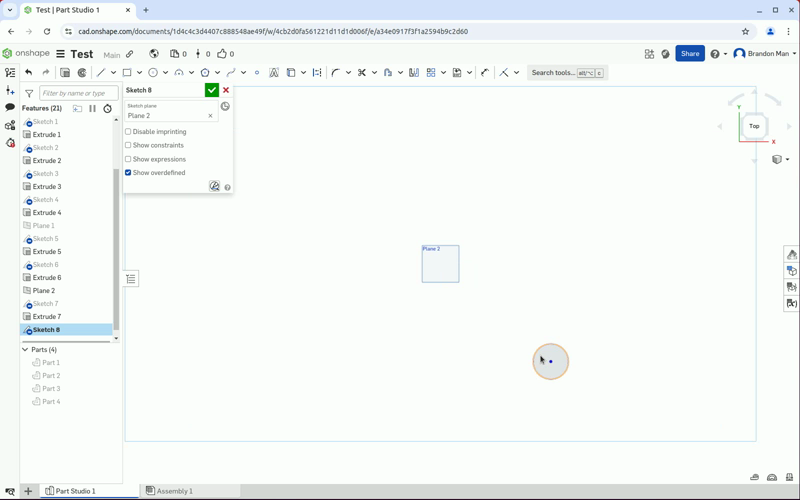
scroll(6)
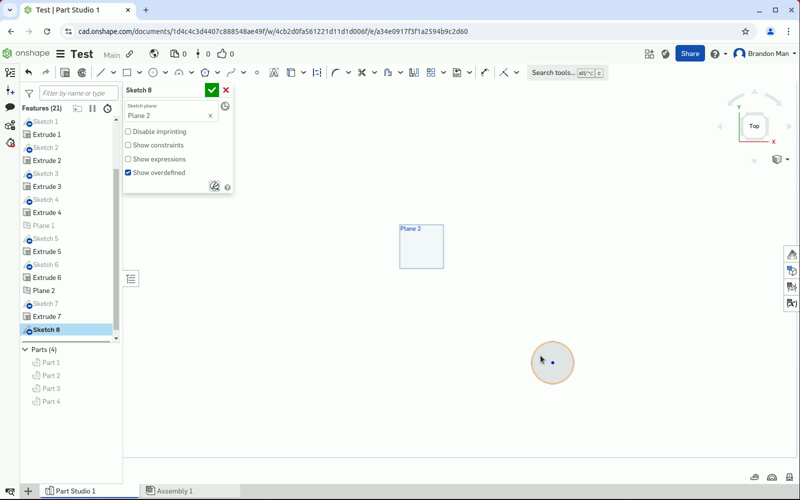
scroll(6)
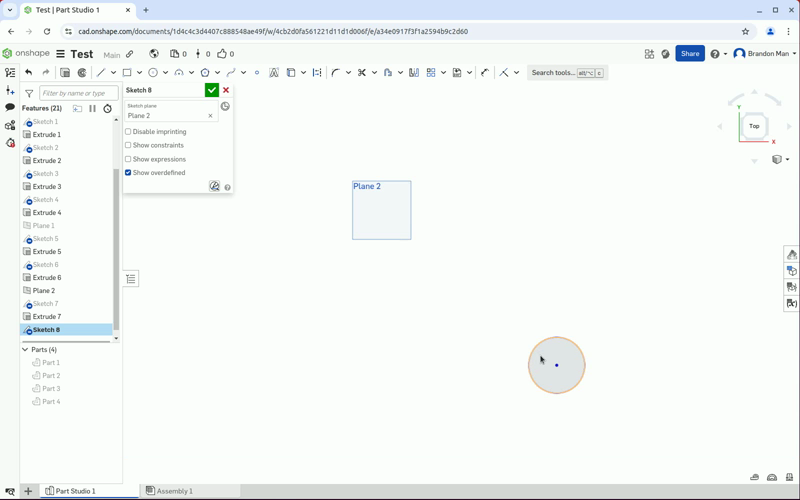
scroll(6)
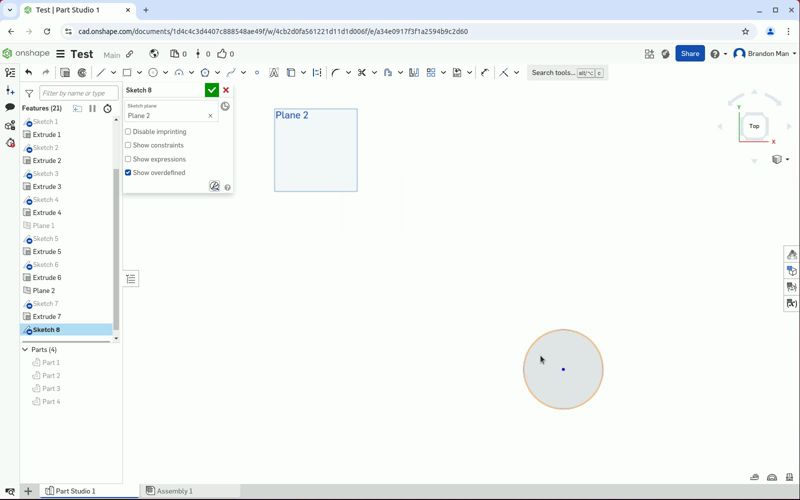
scroll(6)
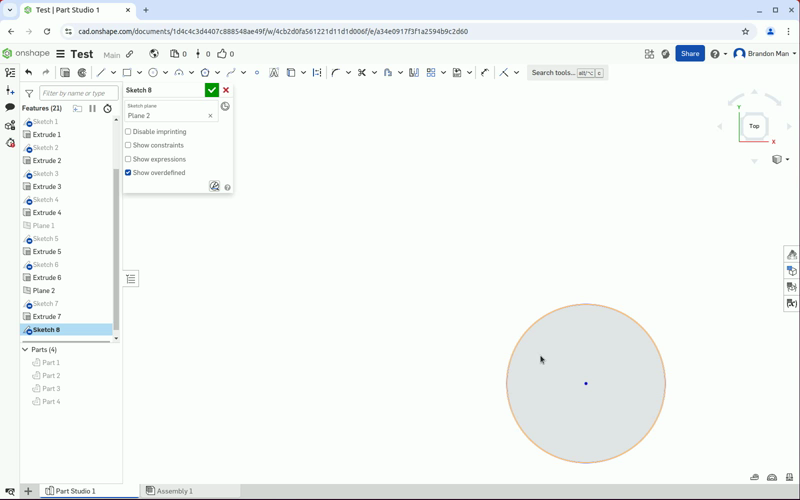
scroll(6)
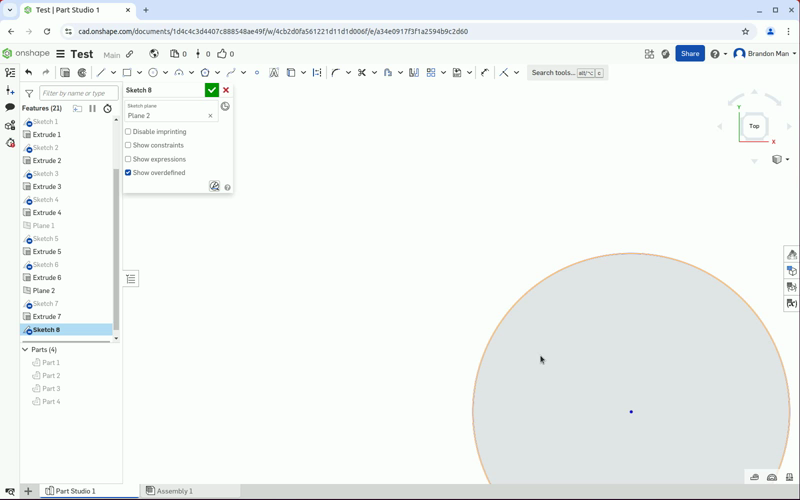
click(540, 355)
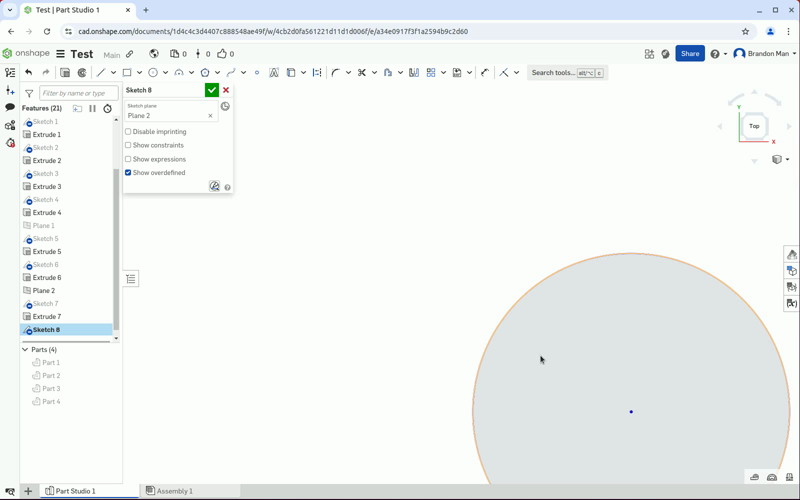
scroll(-6)
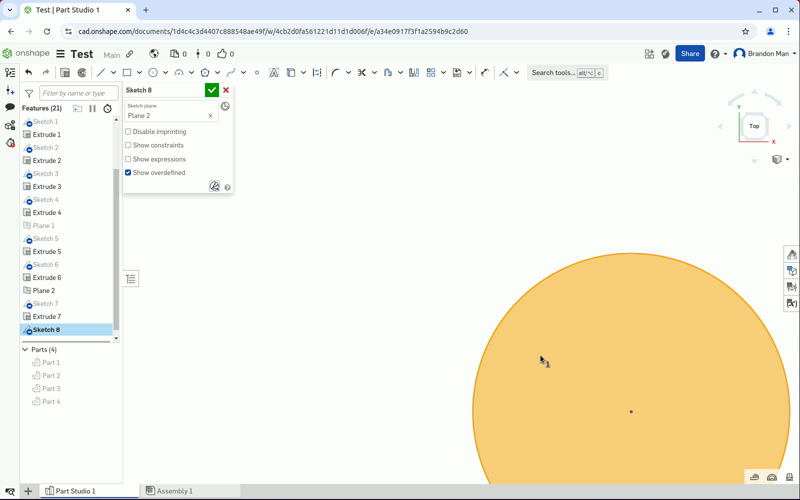
scroll(-6)
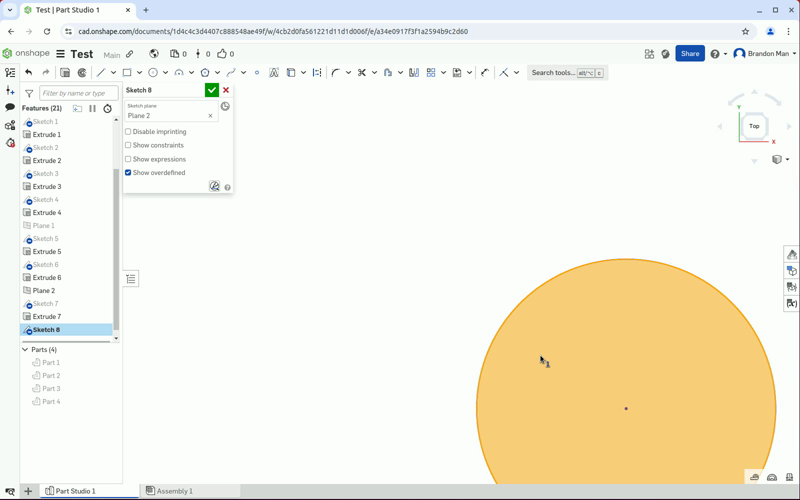
scroll(-6)
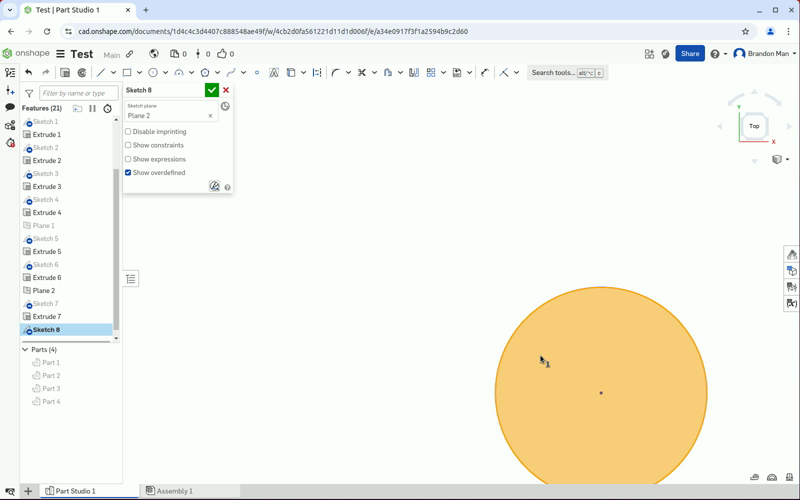
scroll(-6)
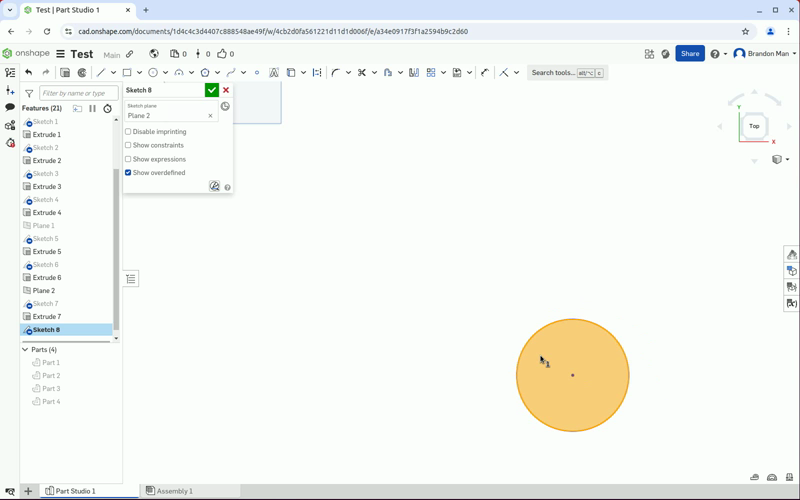
scroll(-6)
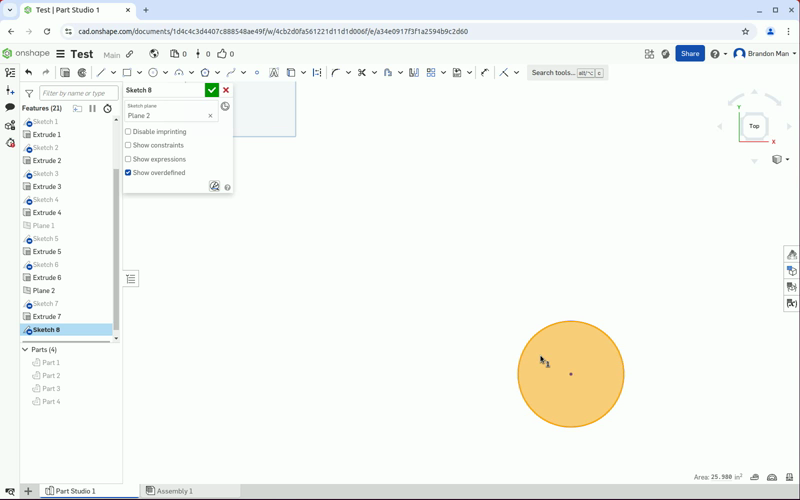
scroll(-6)
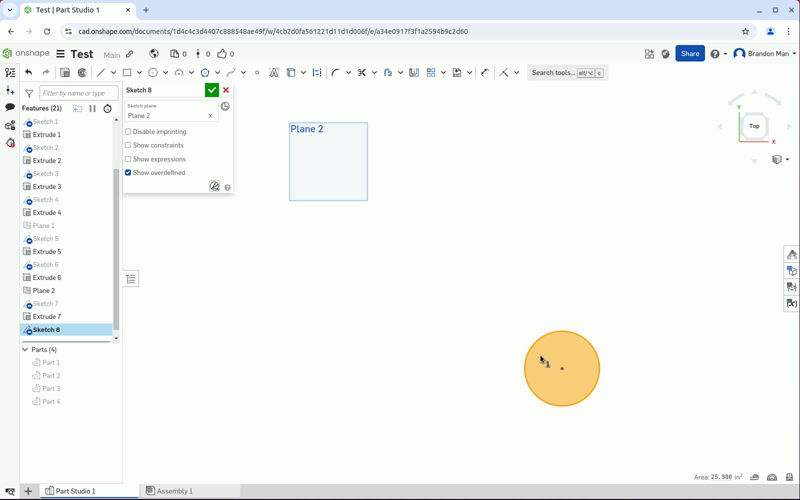
scroll(-6)
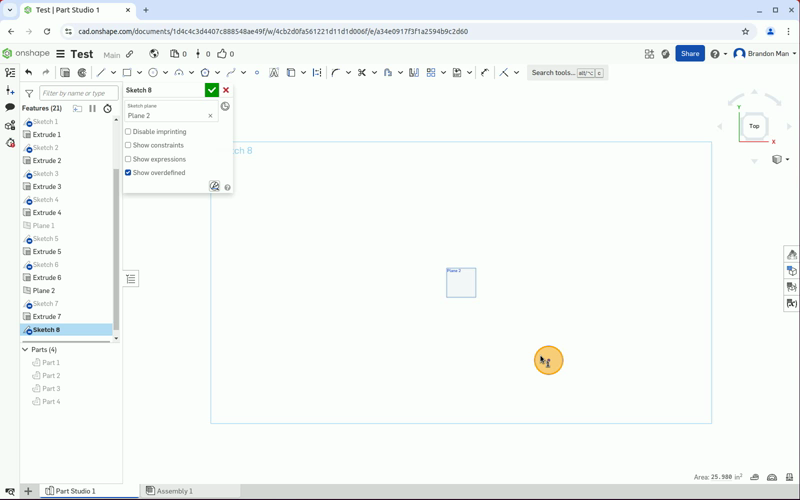
mouse_move(73, 352)
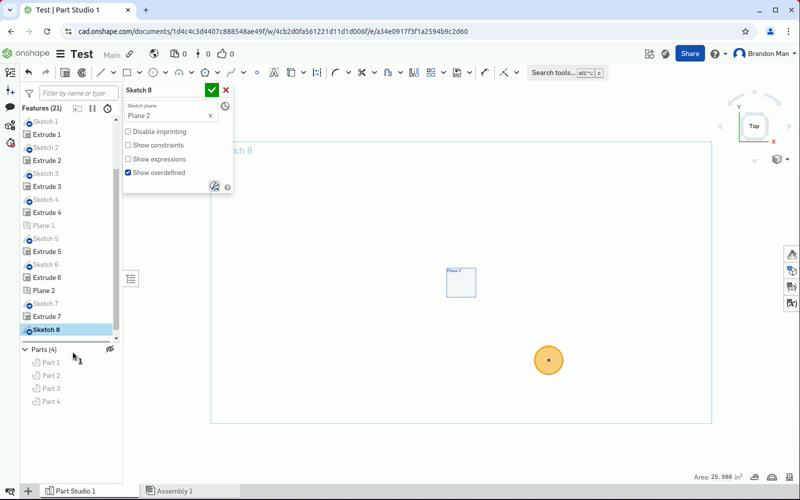
key(shift+y)
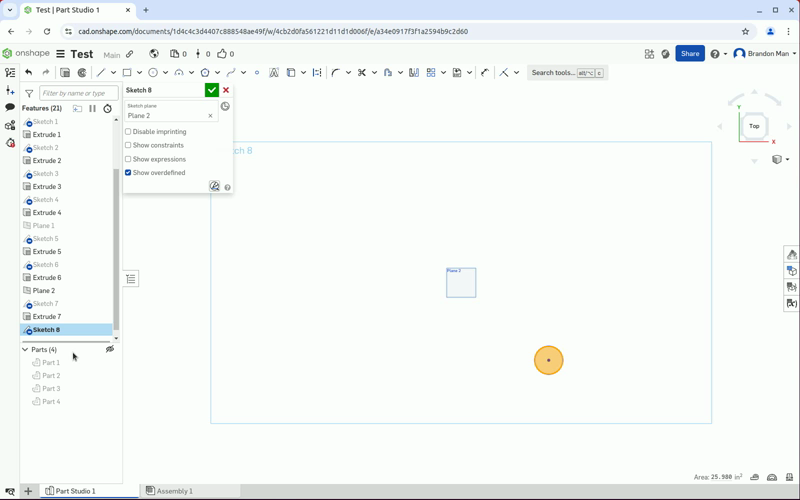
key(shift+e)
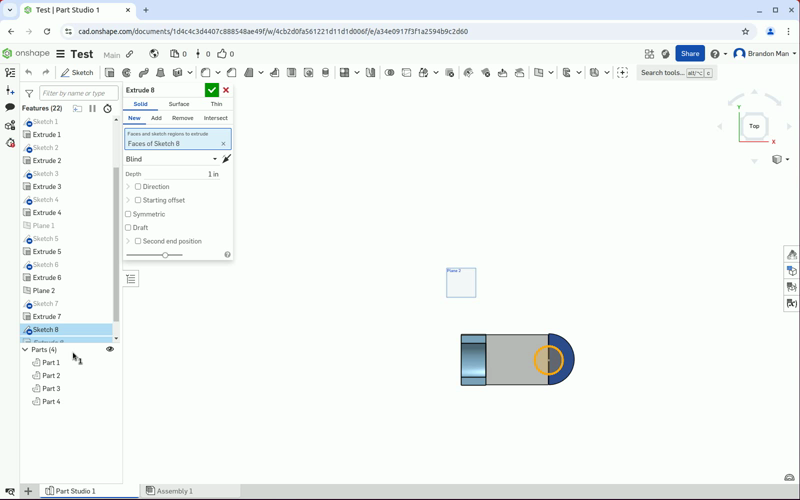
mouse_move(143, 106)
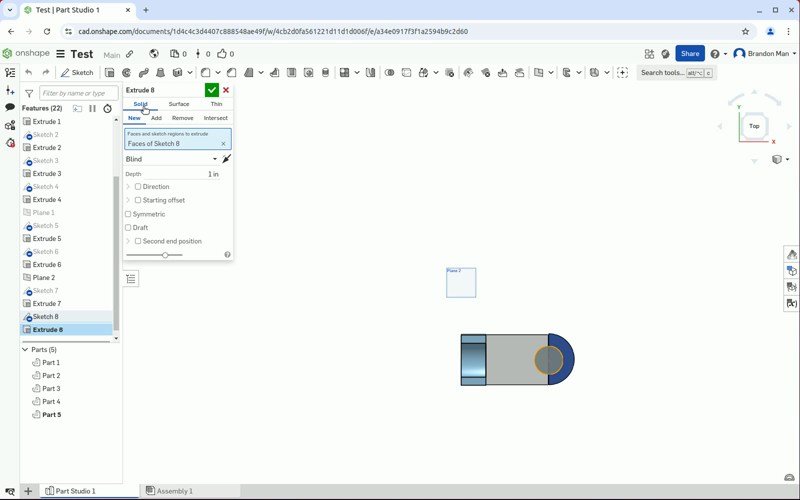
click(143, 106)
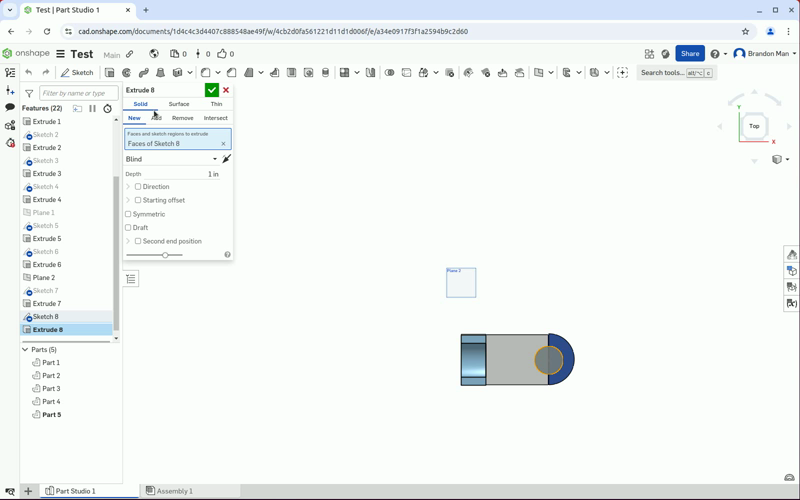
mouse_move(186, 120)
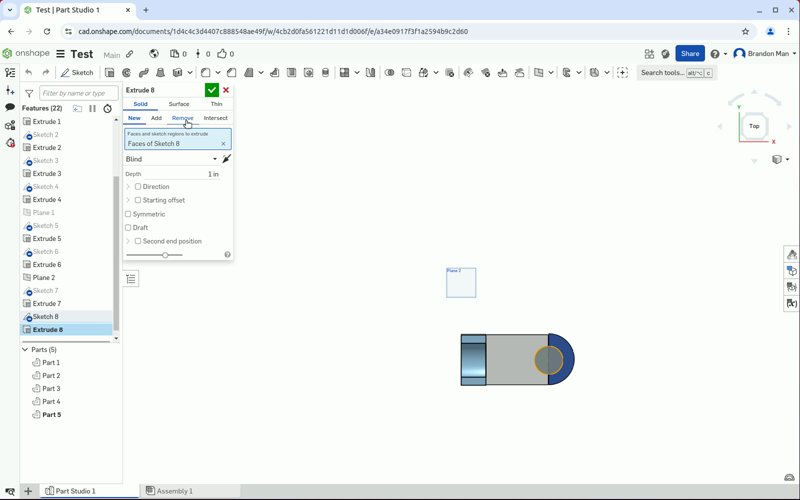
click(186, 120)
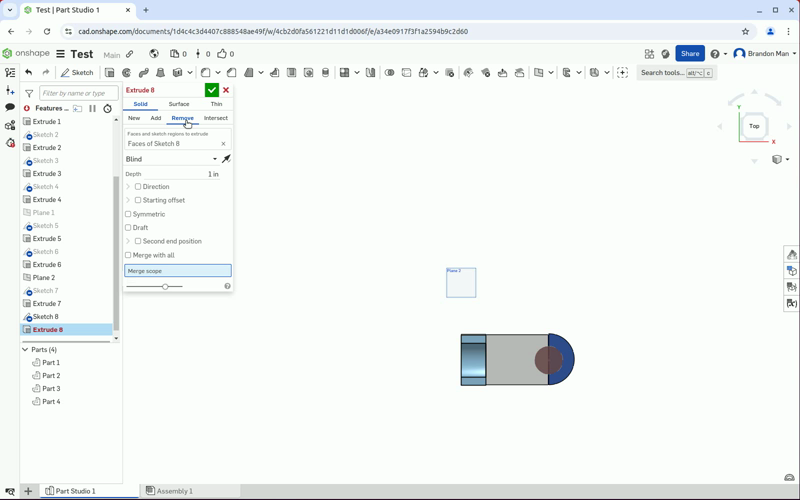
key(tab, 4)
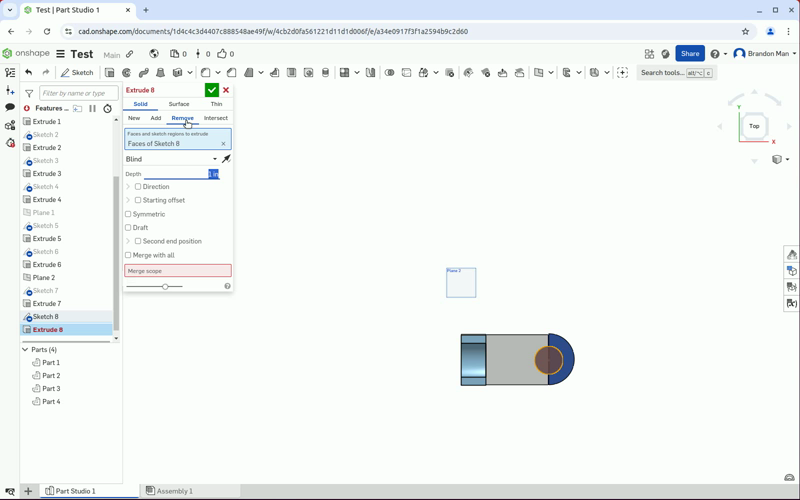
text(5.055)
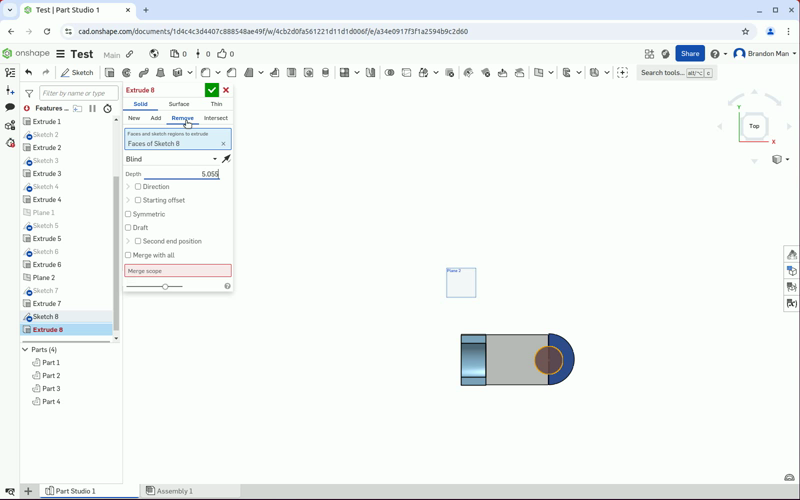
key(tab, 6)
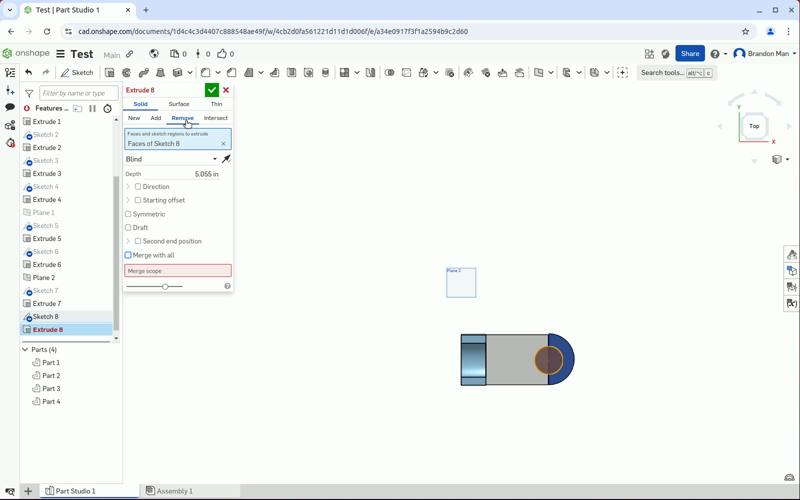
key(space)
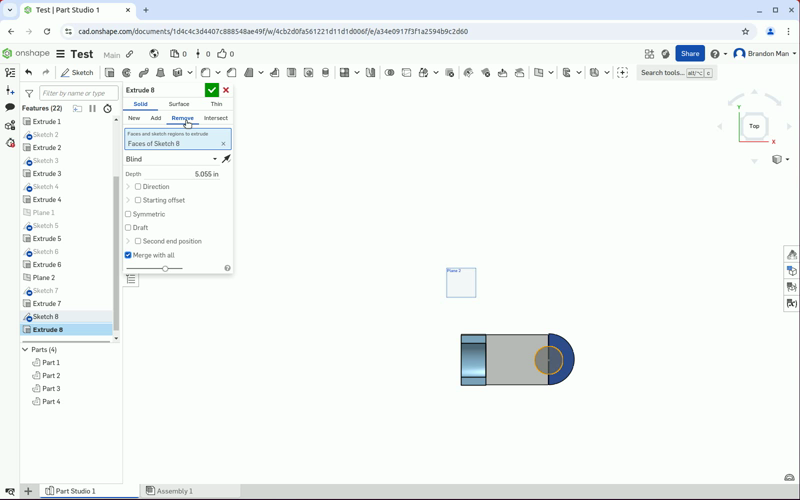
key(enter)
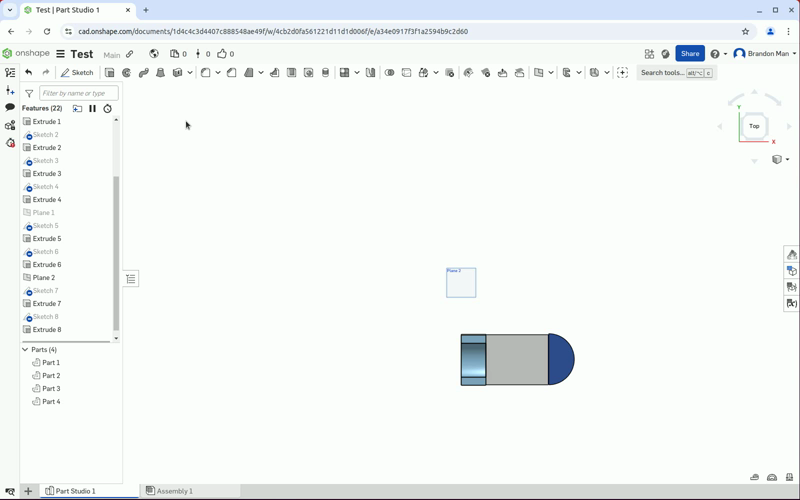
key(shift+h)
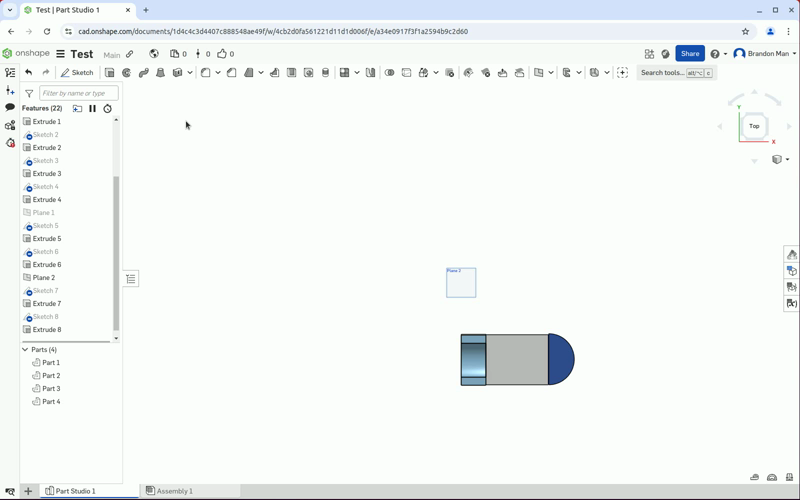
key(shift+h)
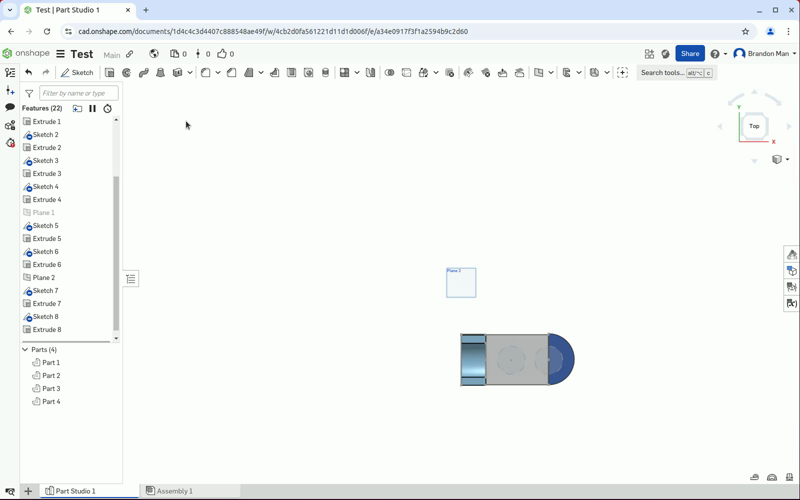
key(shift+7)
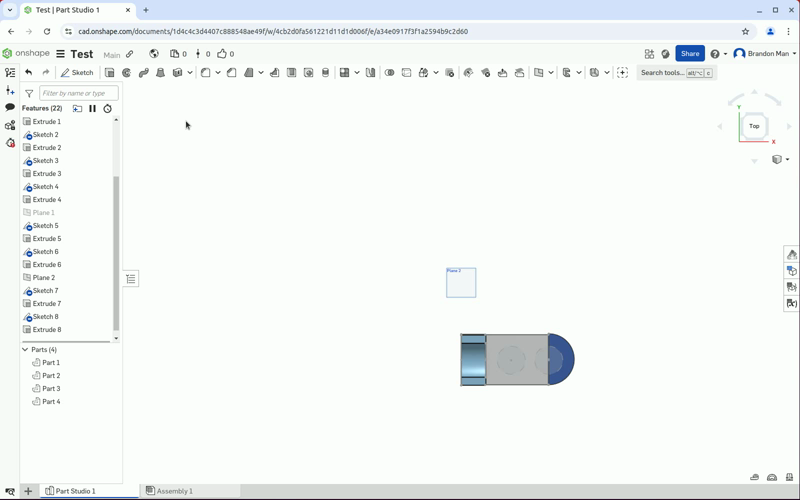
key(up, 3)
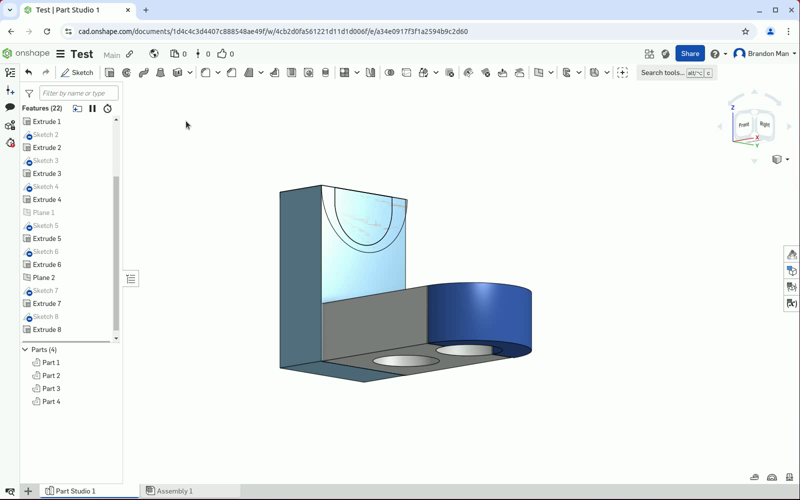
key(left, 3)
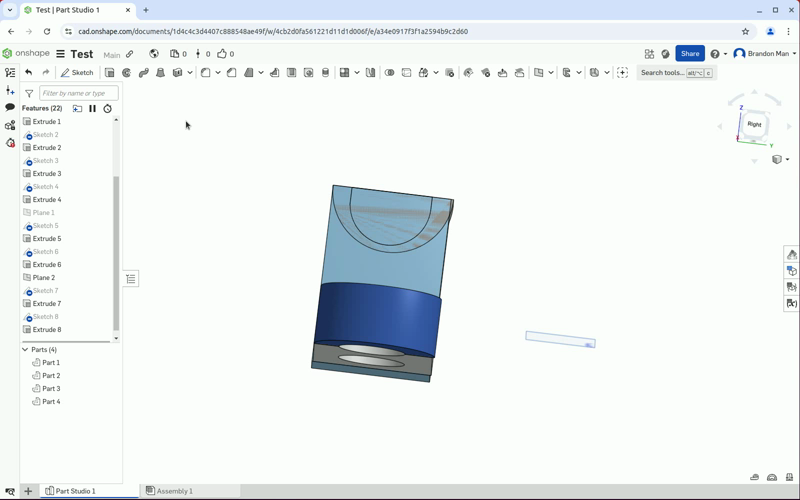
key(right, 3)
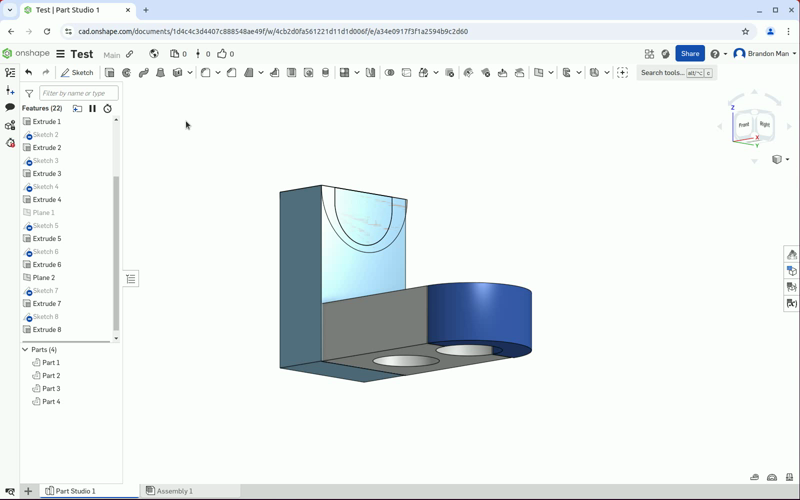
key(down, 3)
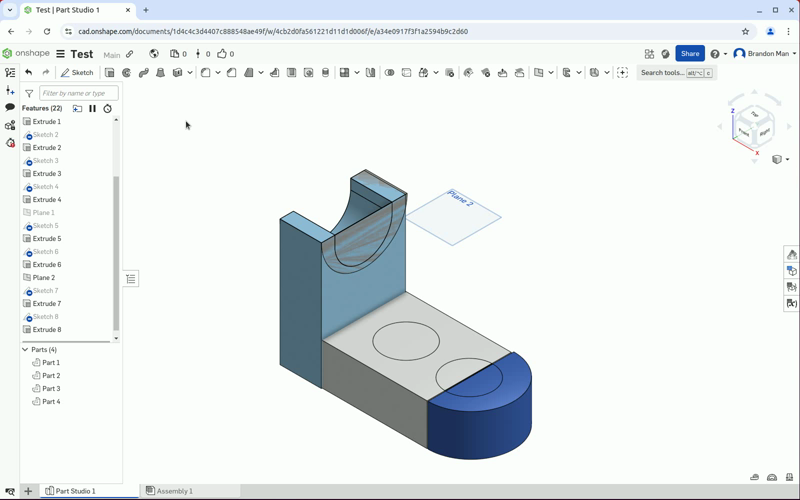
mouse_move(69, 111)
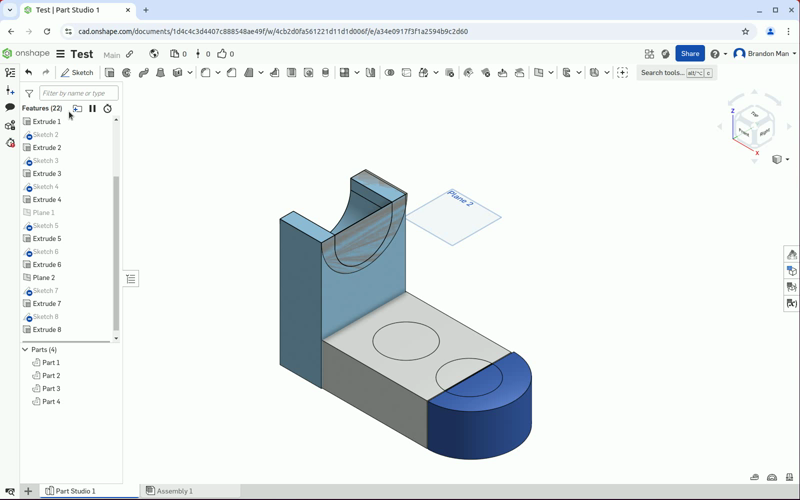
click(69, 111)